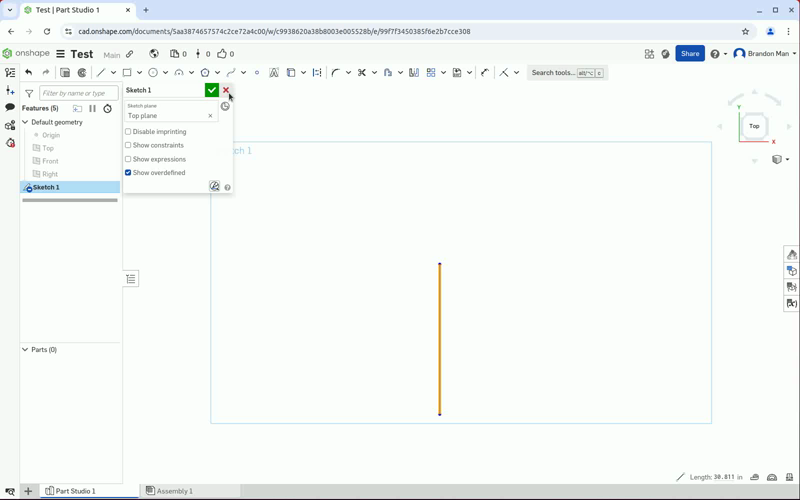
key(shift+h)
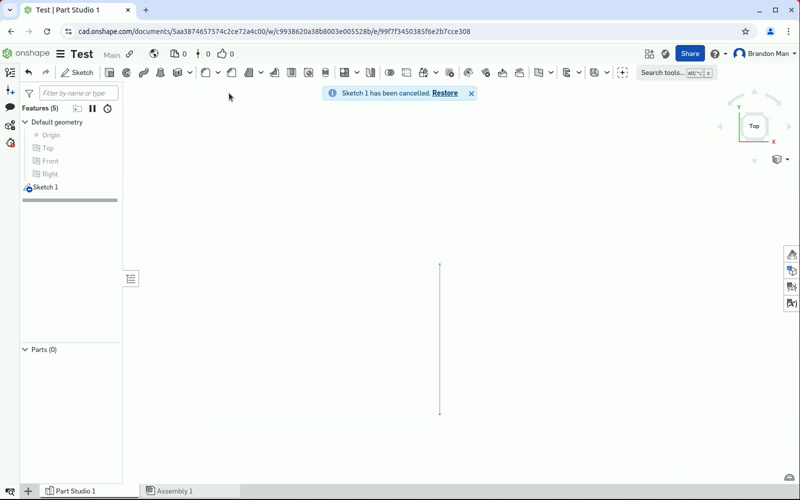
key(shift+s)
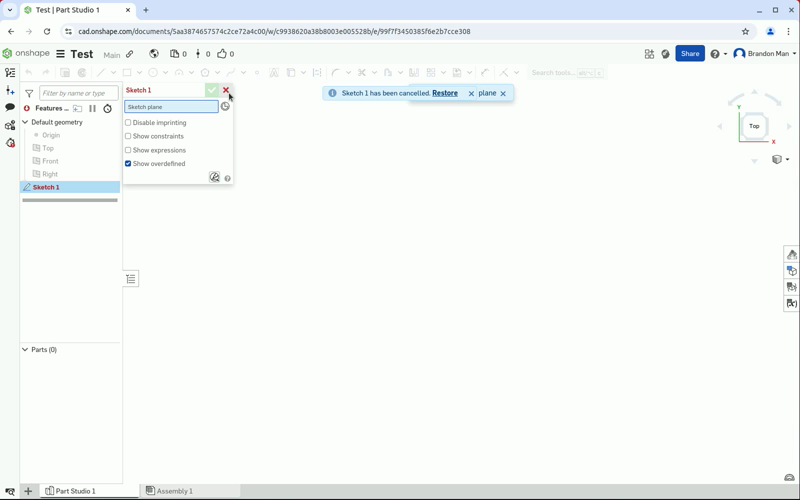
mouse_move(73, 150)
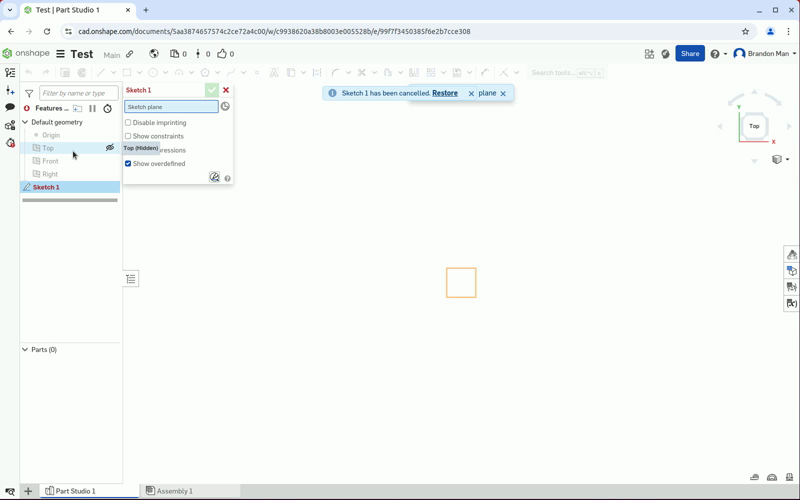
click(73, 150)
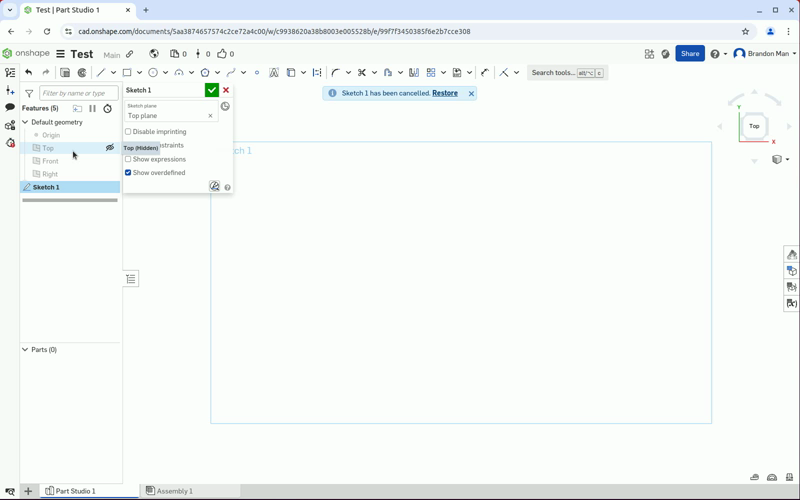
mouse_move(73, 352)
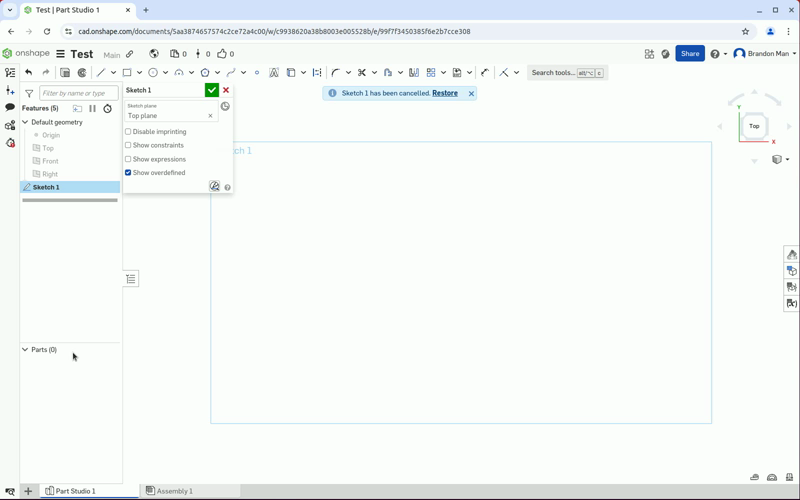
key(y)
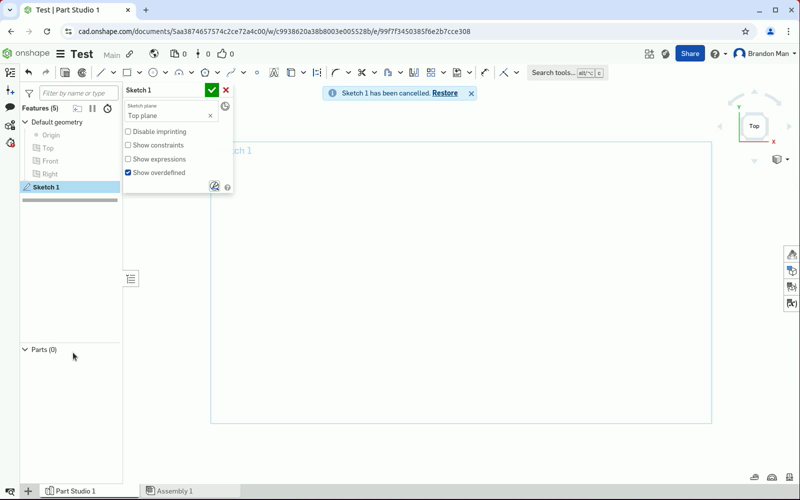
key(a)
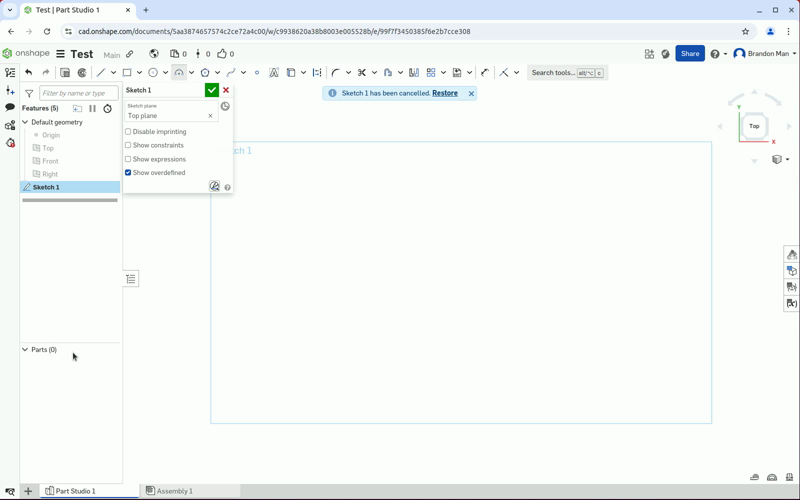
key_down(shift)
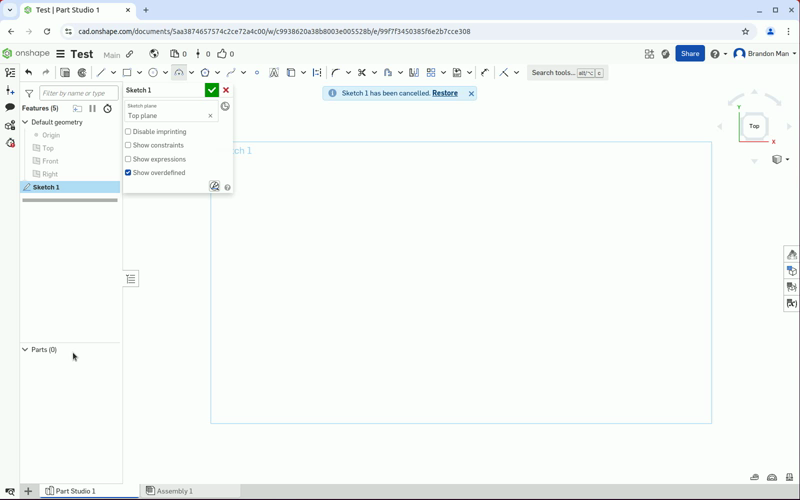
mouse_move(398, 279)
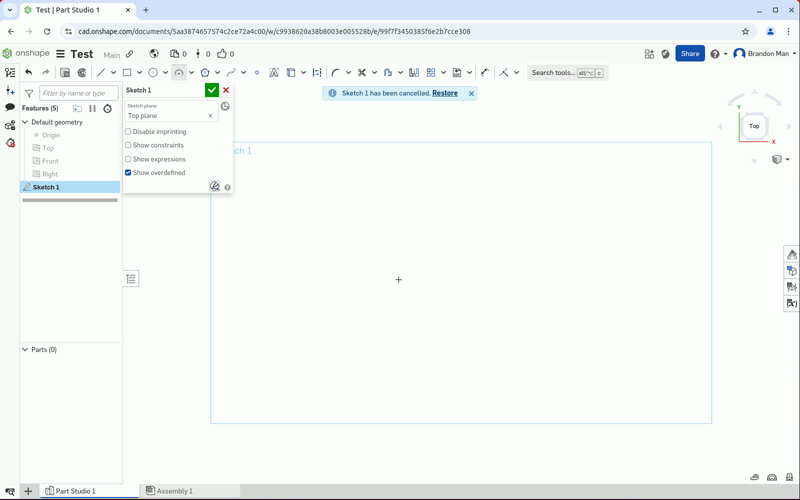
click(398, 279)
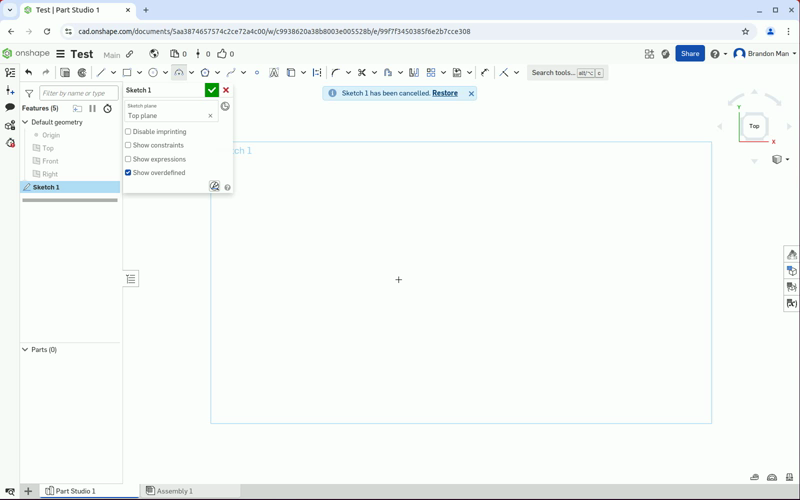
key_up(shift)
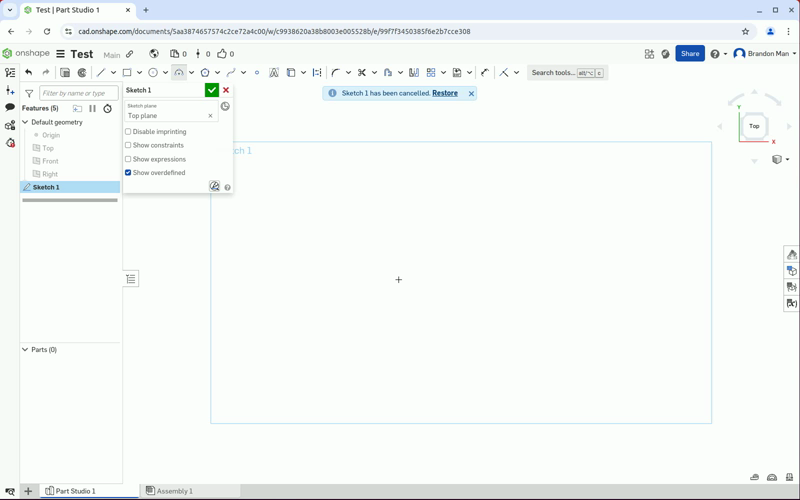
key_down(shift)
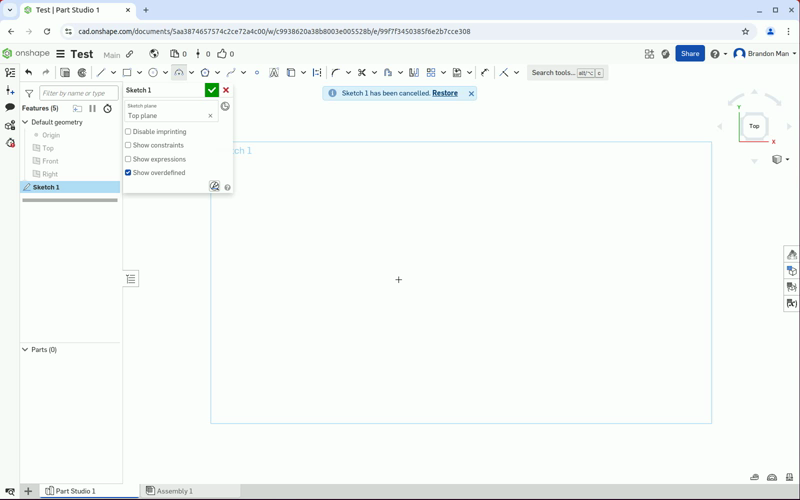
mouse_move(431, 298)
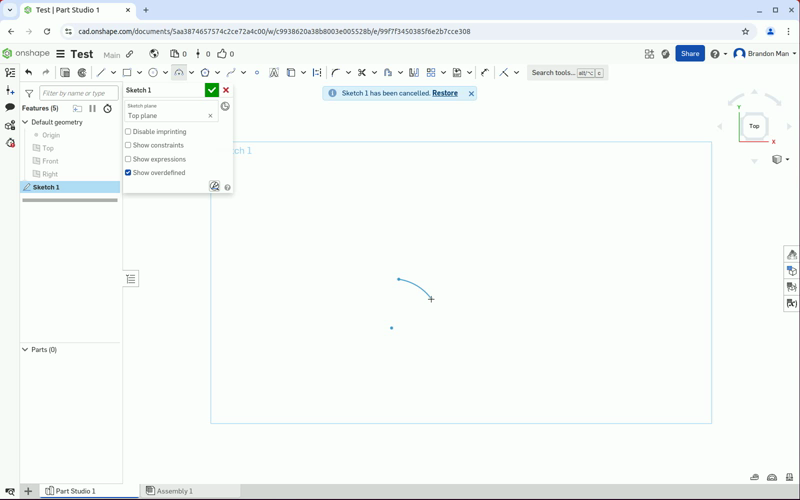
click(431, 298)
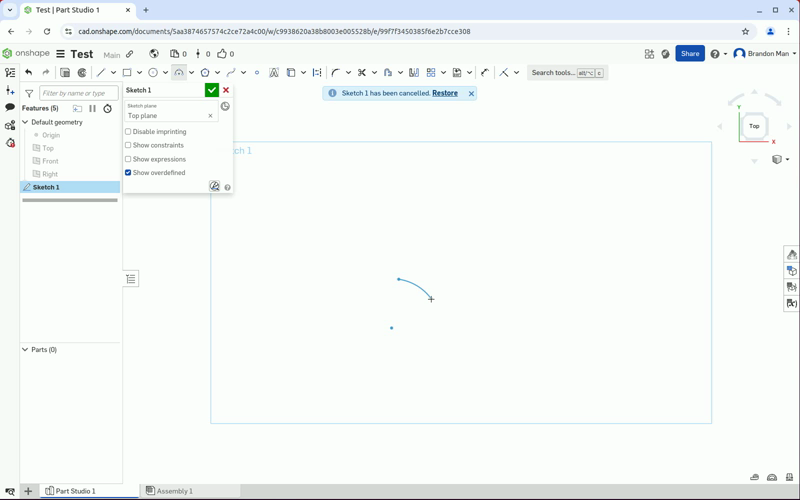
mouse_move(417, 285)
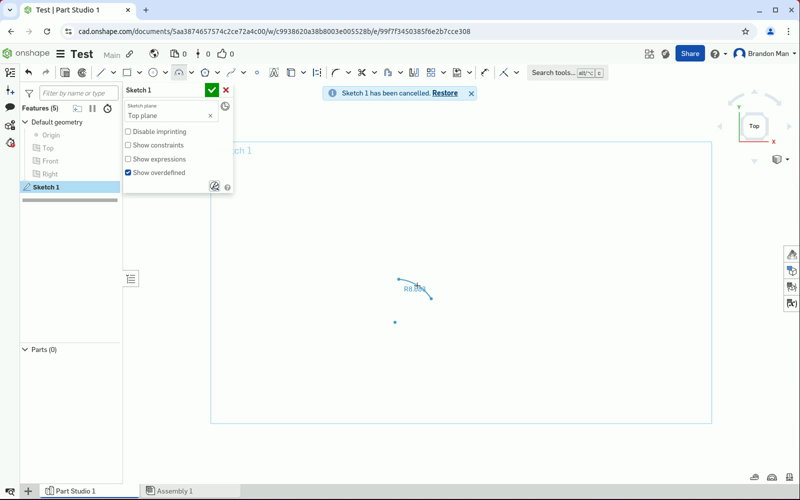
click(417, 285)
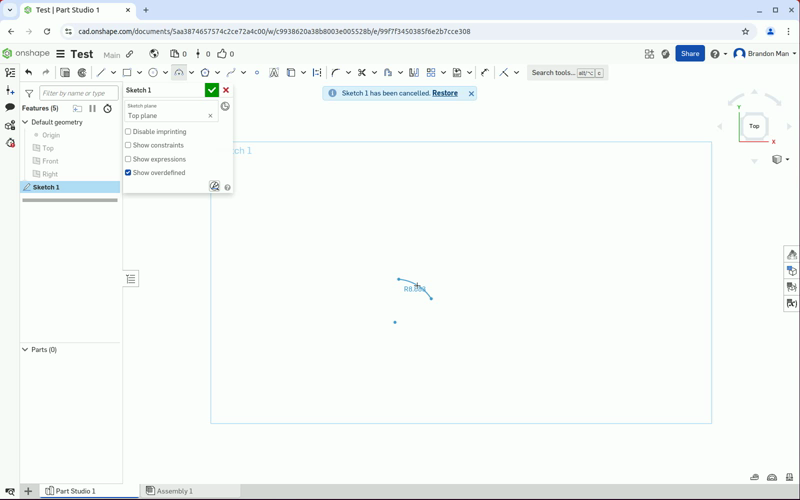
key_up(shift)
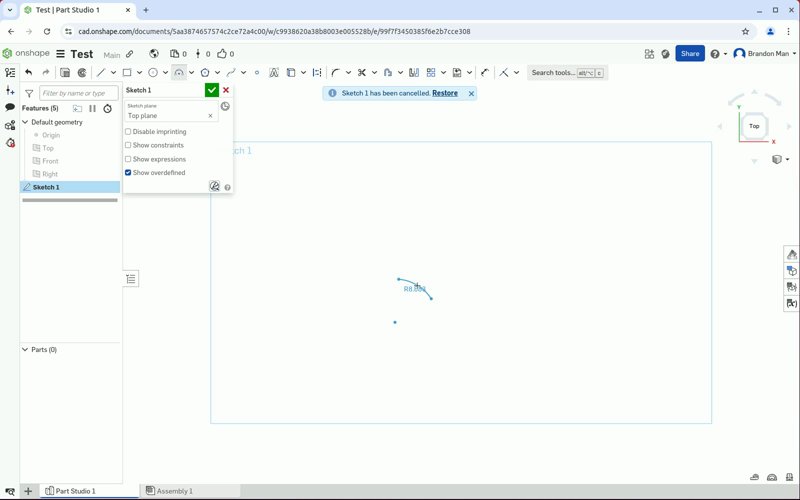
mouse_move(431, 298)
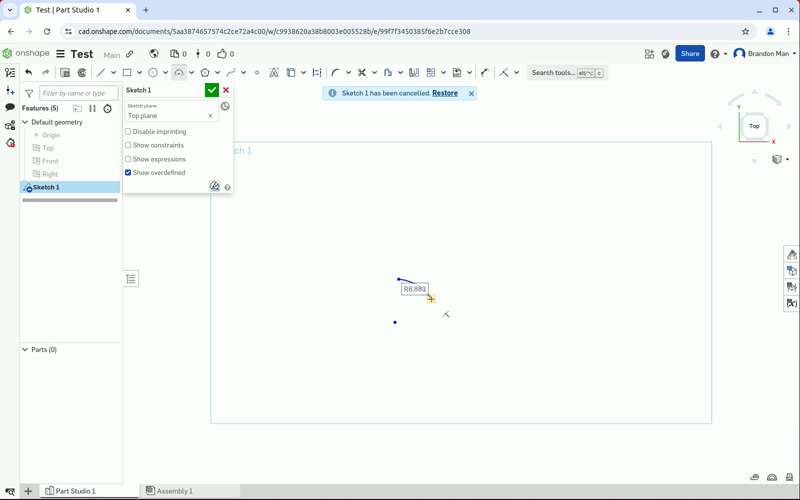
click(431, 298)
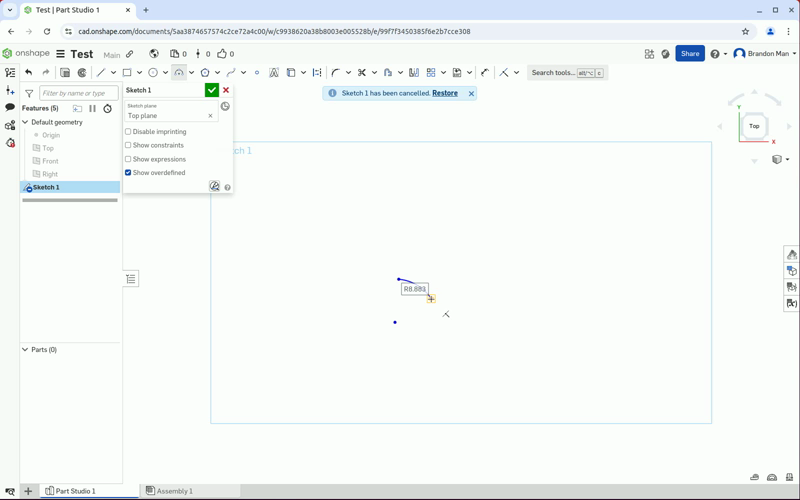
key_down(shift)
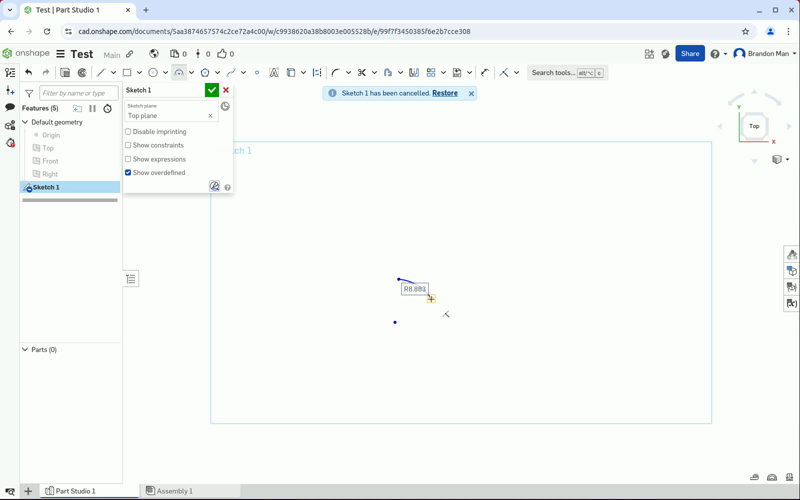
mouse_move(460, 248)
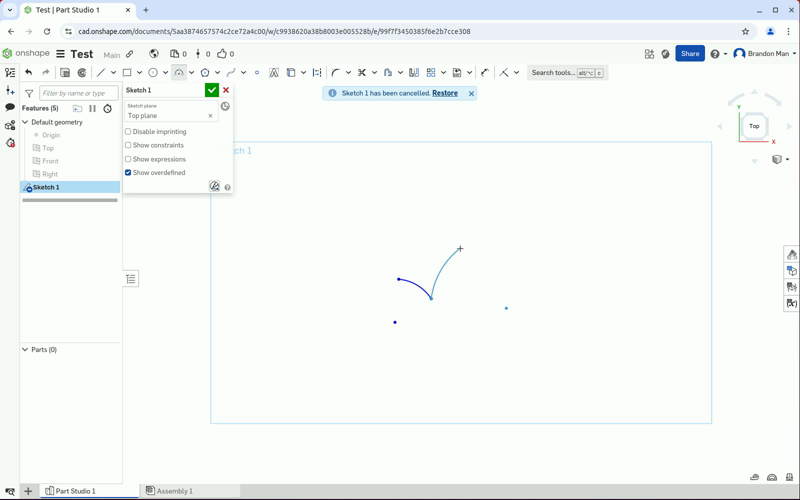
click(460, 248)
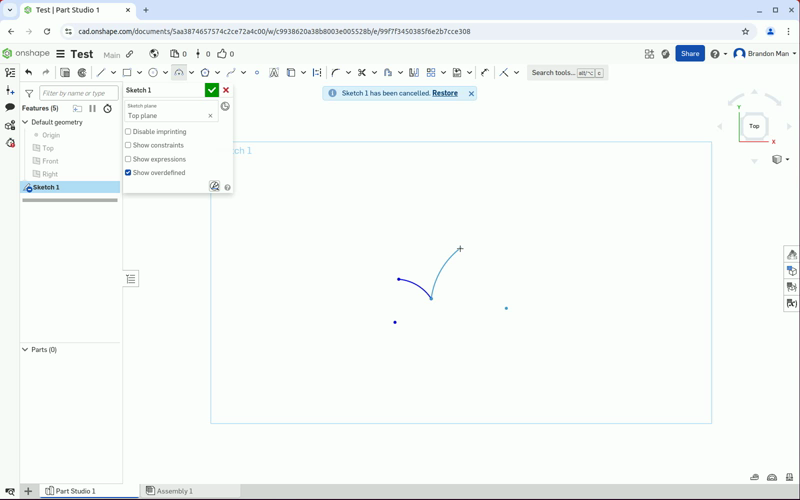
mouse_move(430, 265)
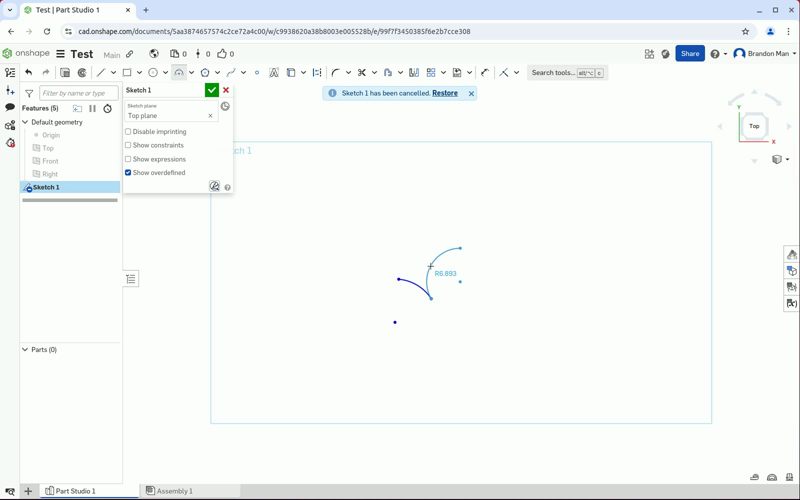
click(430, 265)
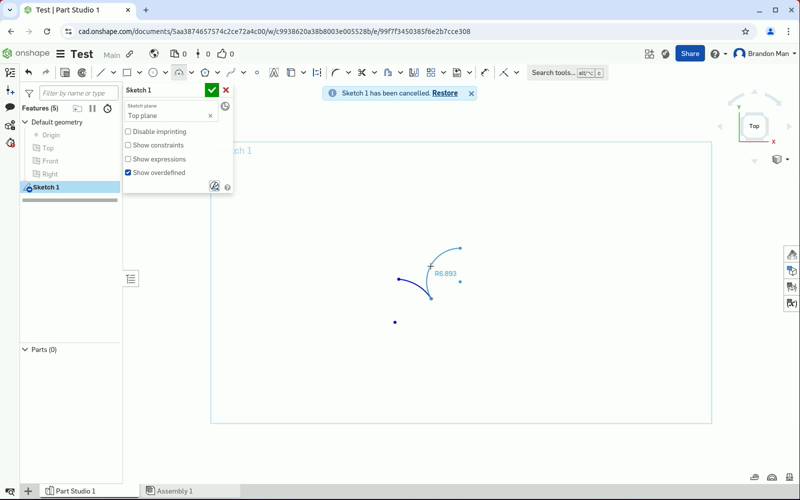
key_up(shift)
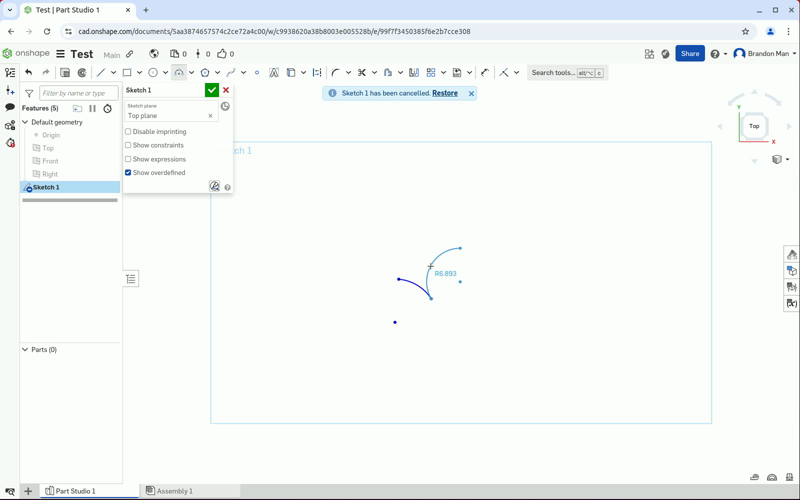
mouse_move(460, 248)
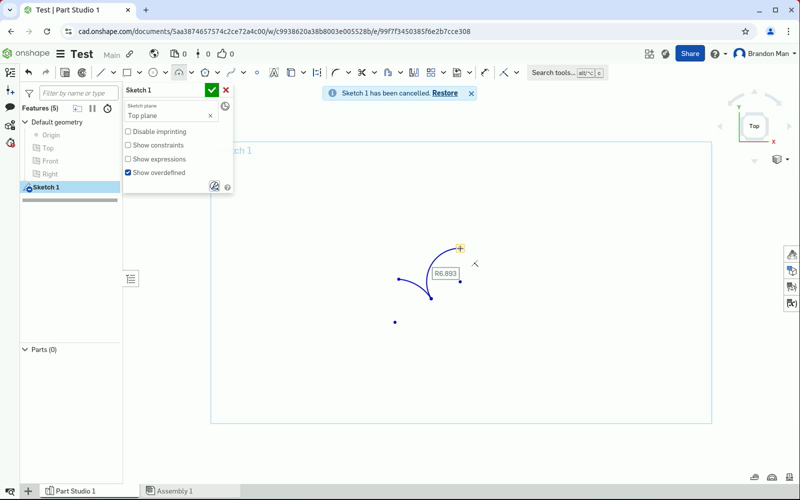
click(460, 248)
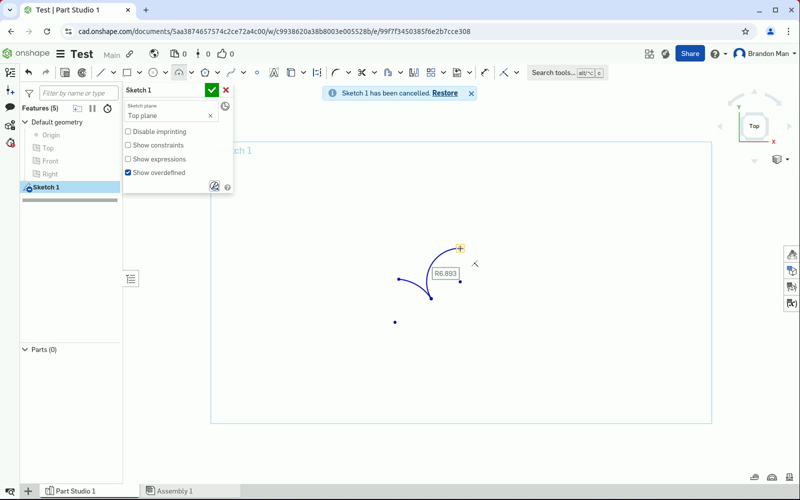
key_down(shift)
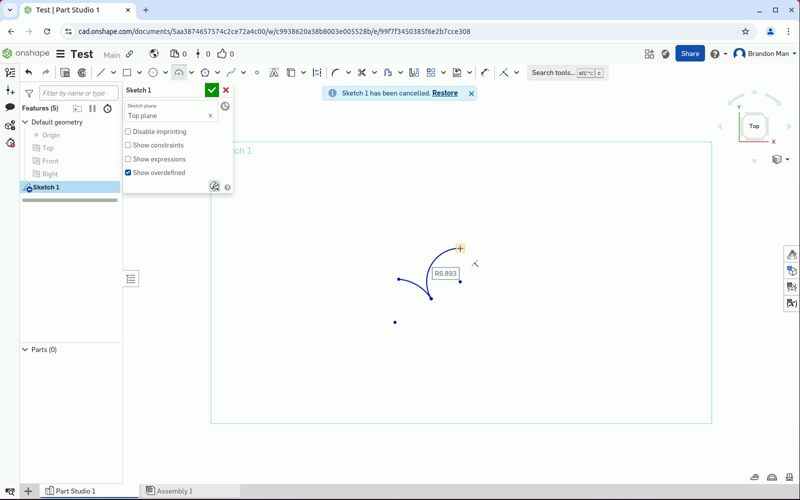
mouse_move(432, 236)
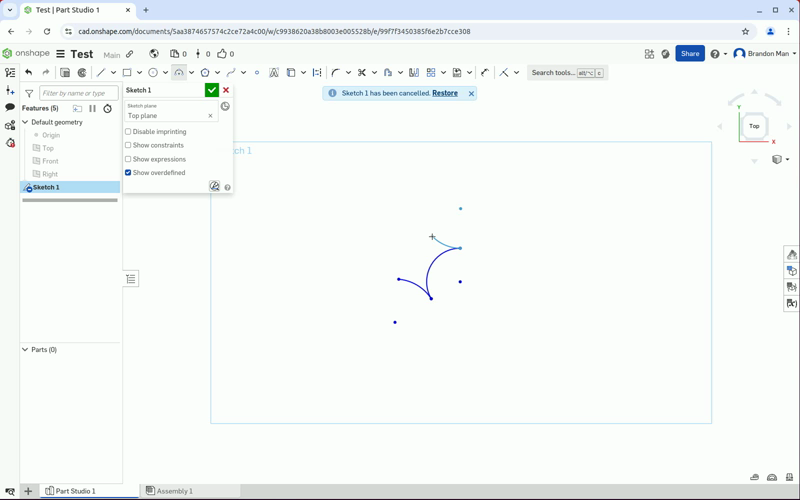
click(432, 236)
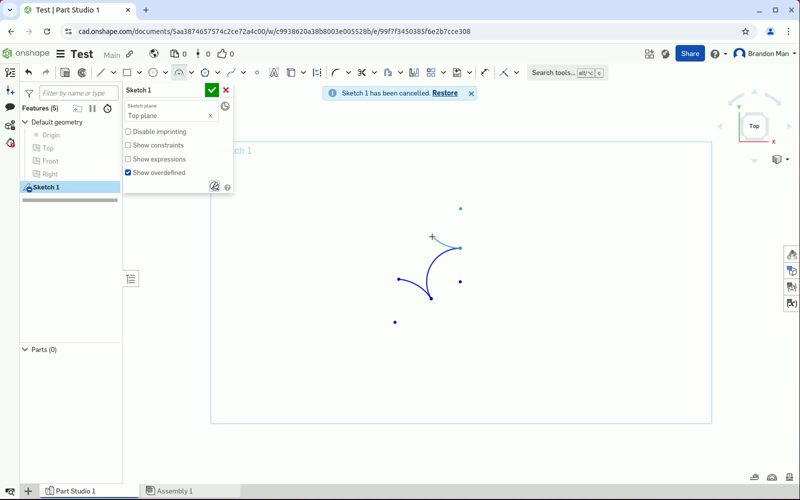
mouse_move(444, 245)
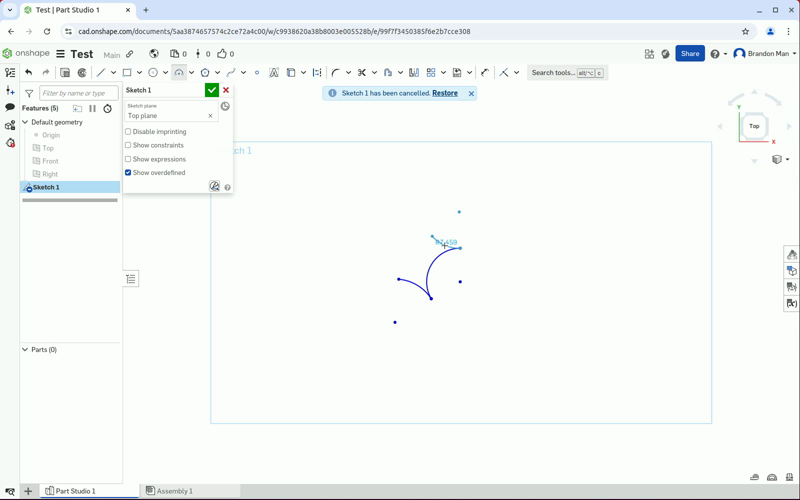
click(444, 245)
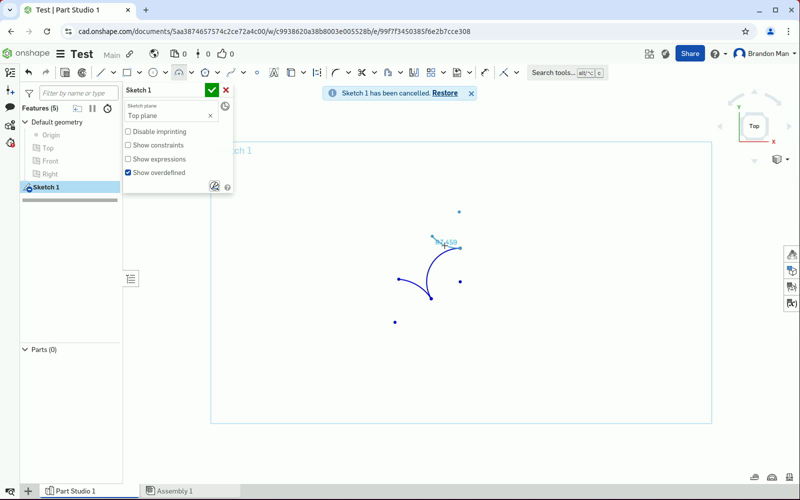
key_up(shift)
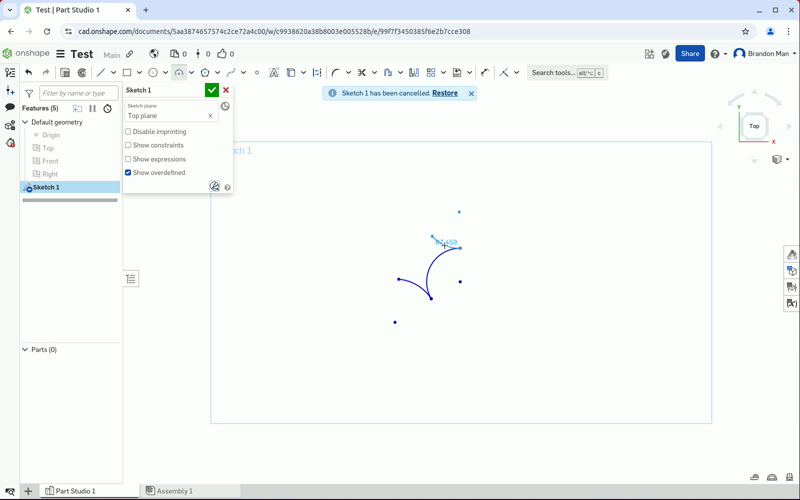
mouse_move(432, 236)
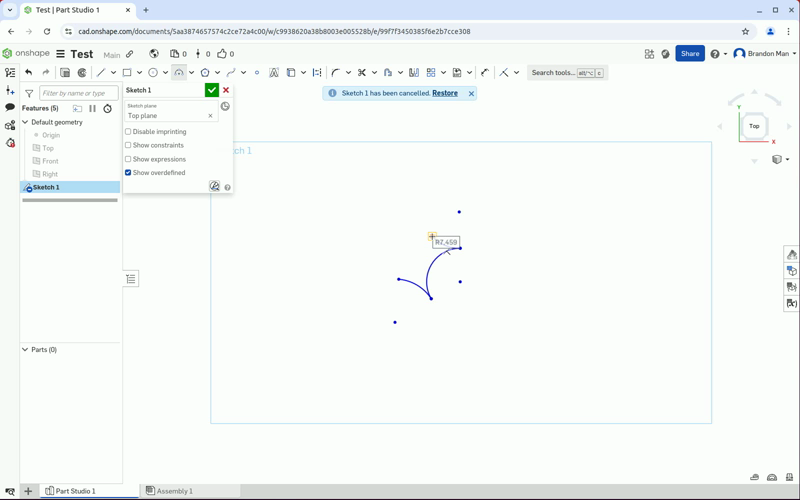
click(432, 236)
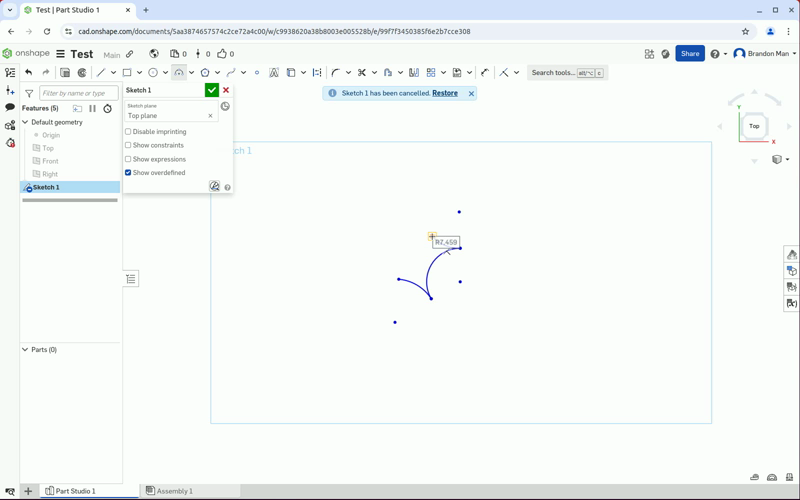
mouse_move(398, 279)
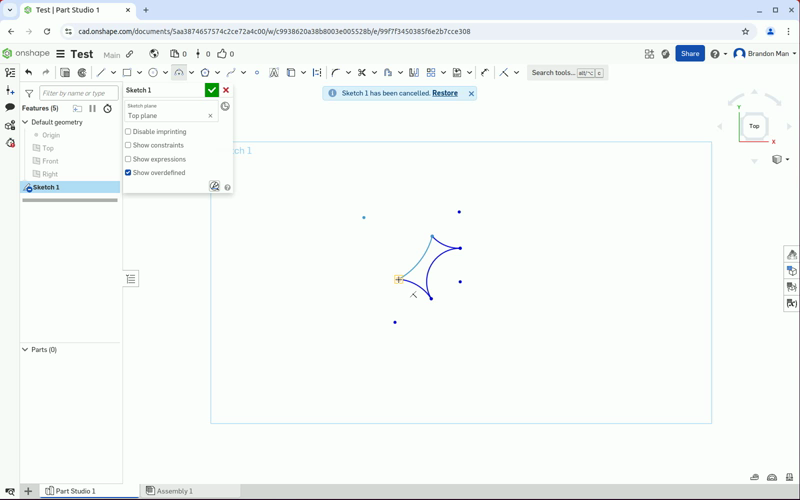
click(398, 279)
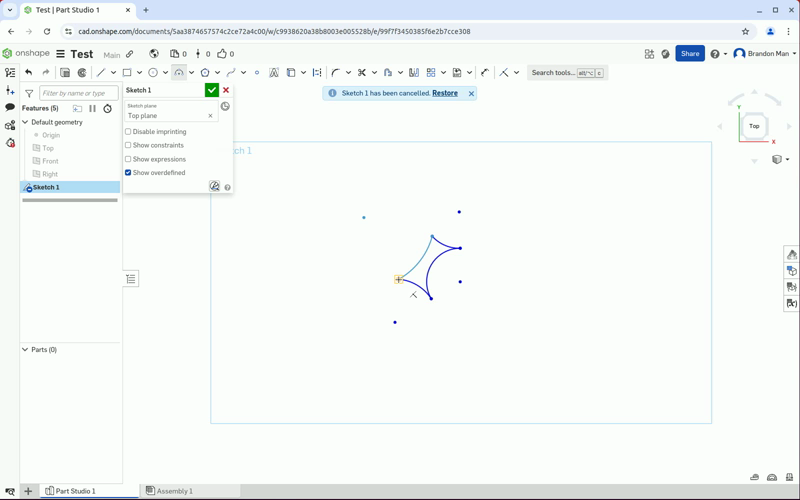
key_down(shift)
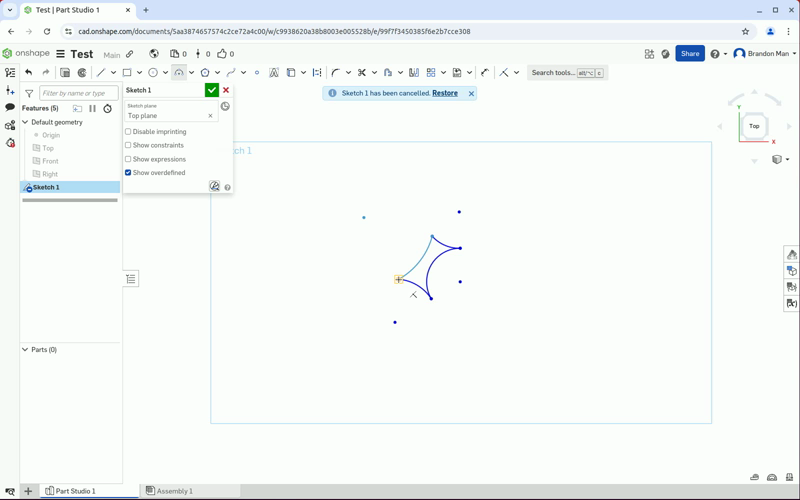
mouse_move(424, 264)
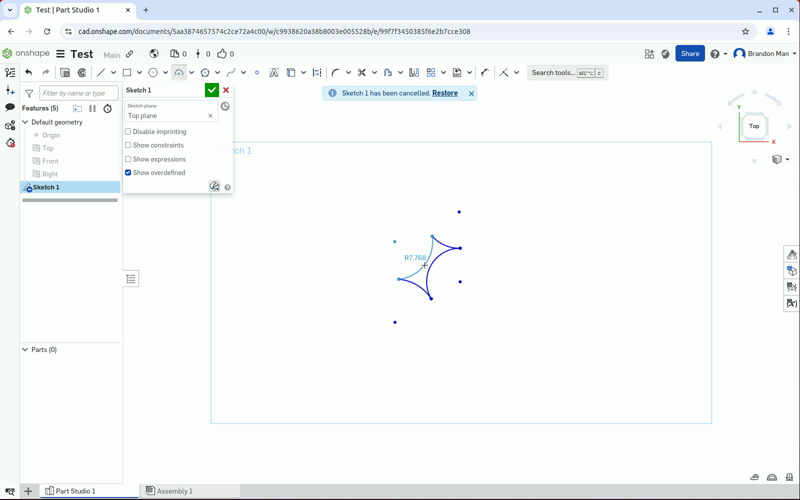
click(424, 264)
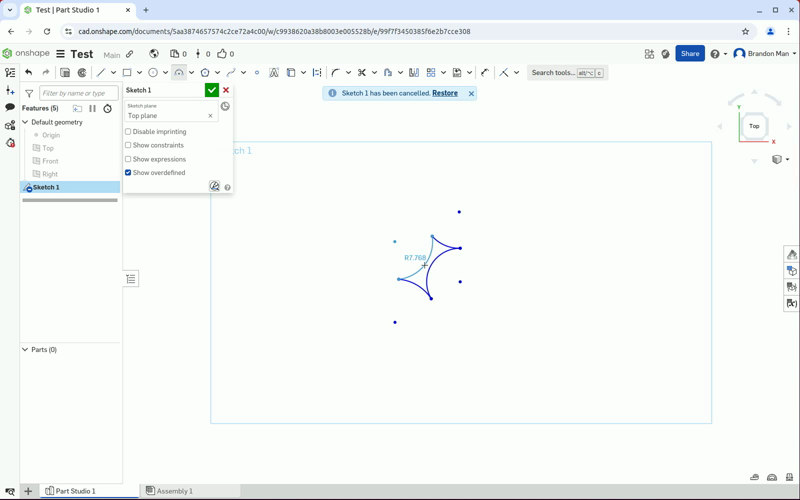
key_up(shift)
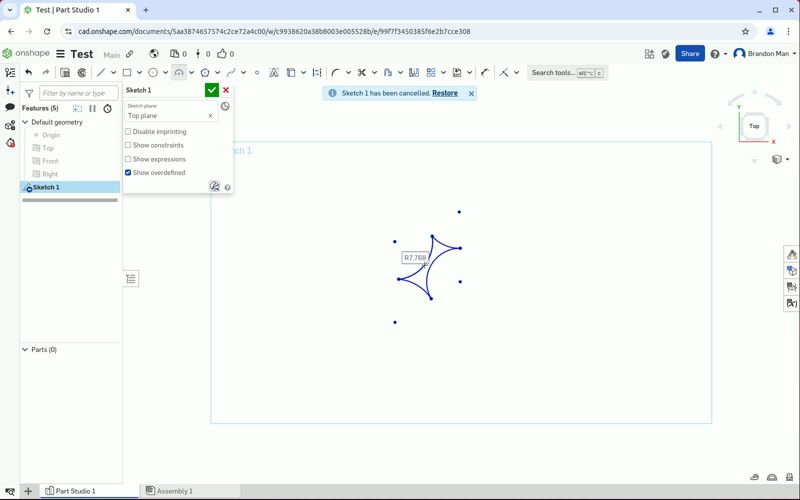
key(esc)
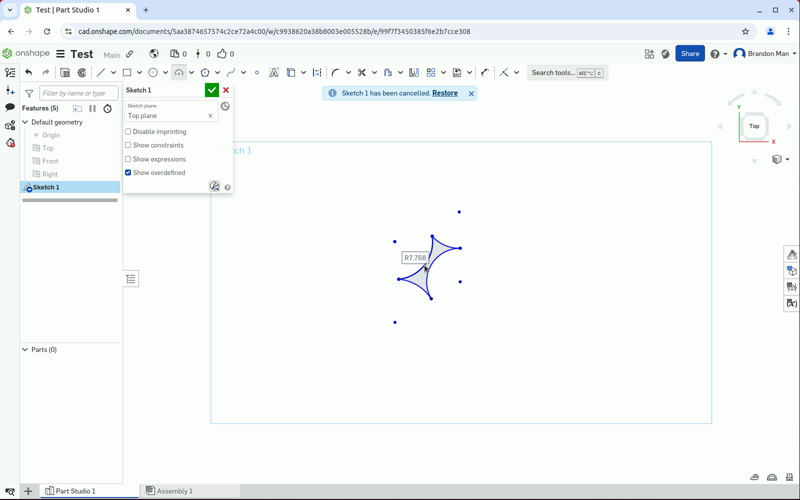
mouse_move(452, 248)
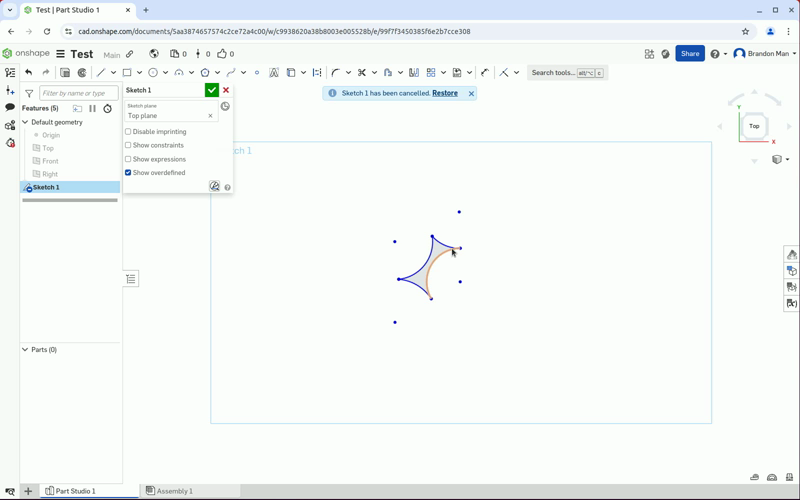
scroll(6)
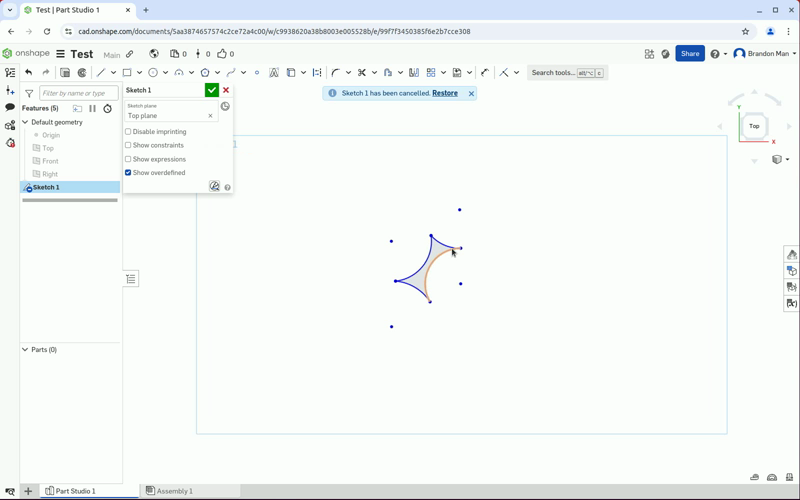
scroll(6)
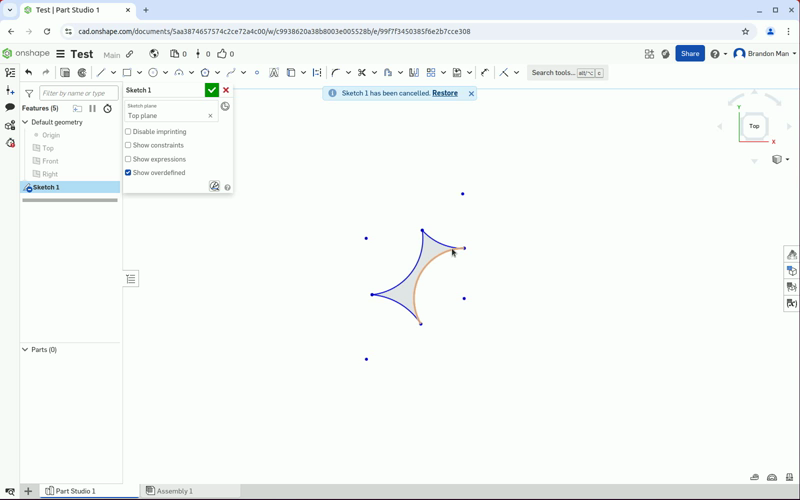
scroll(6)
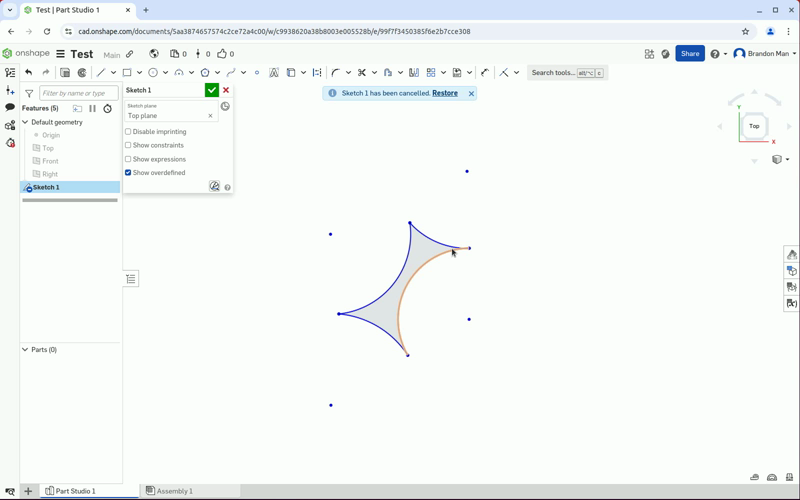
scroll(6)
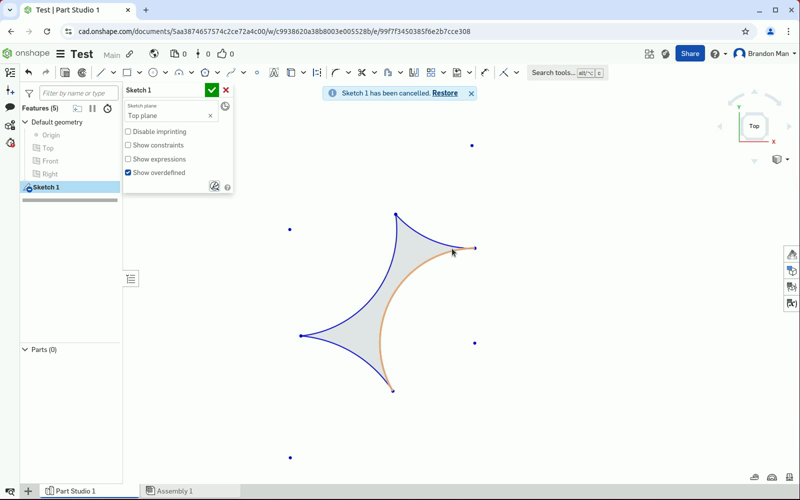
scroll(6)
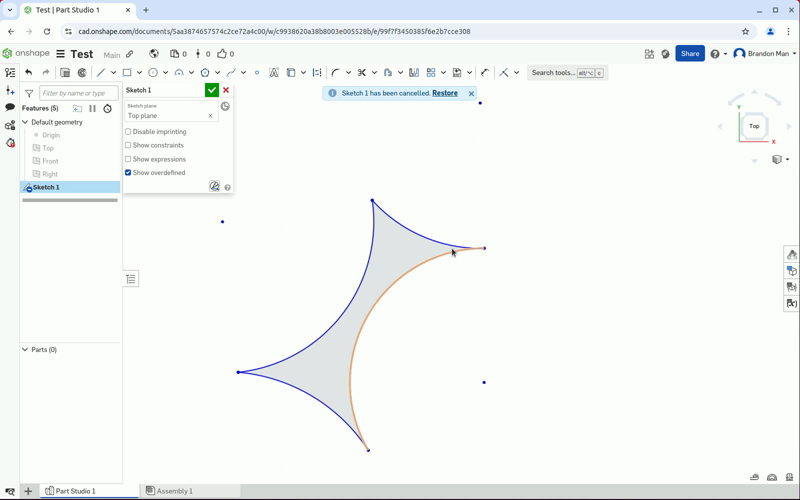
scroll(6)
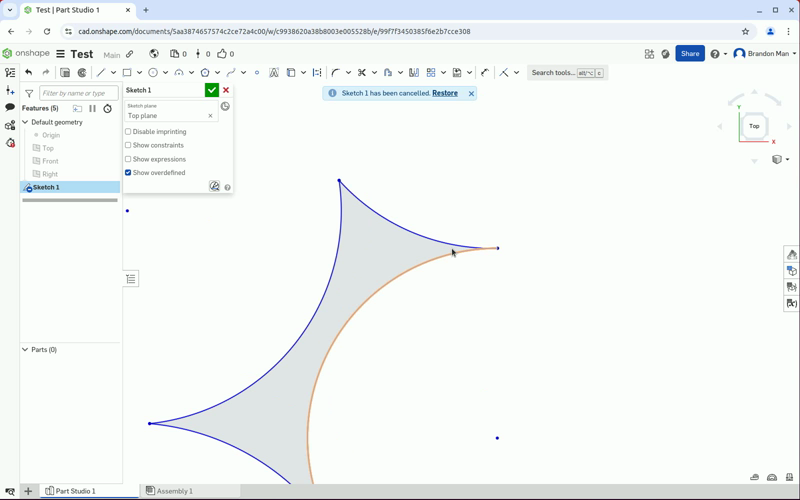
scroll(6)
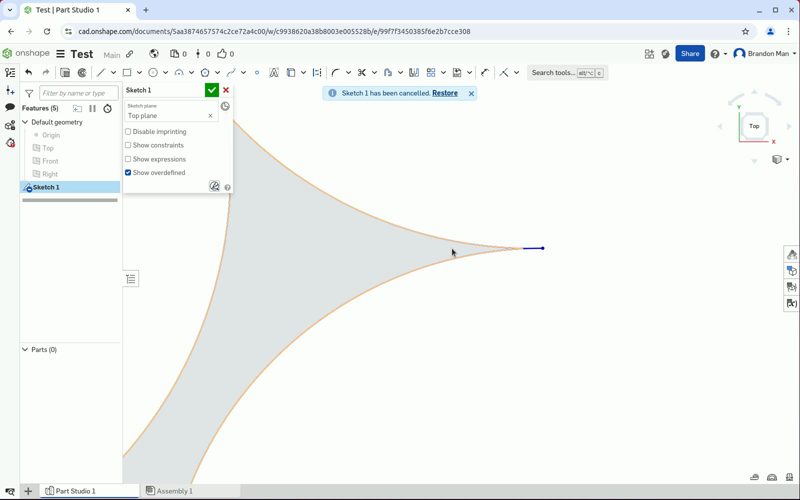
click(452, 248)
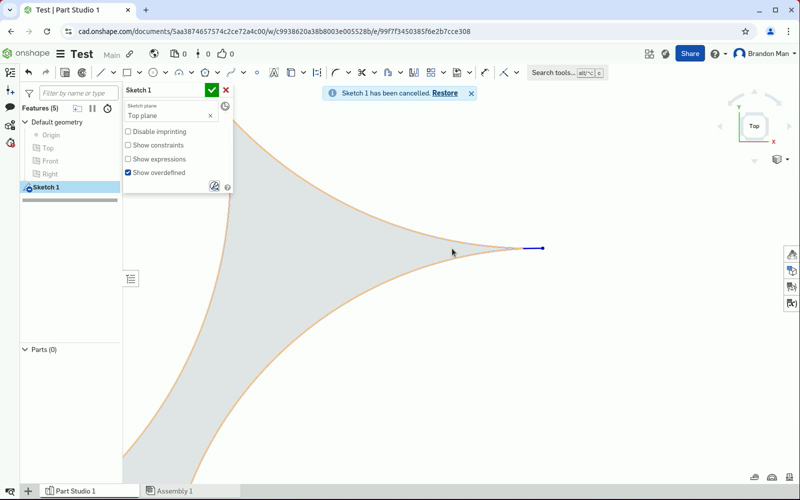
scroll(-6)
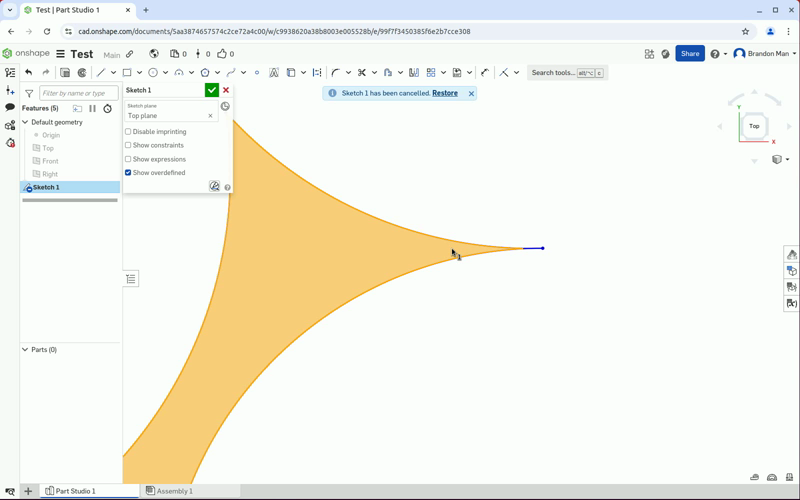
scroll(-6)
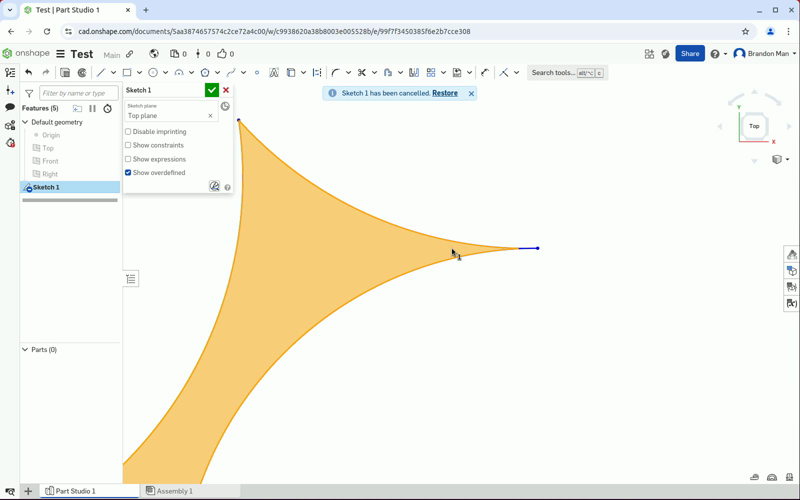
scroll(-6)
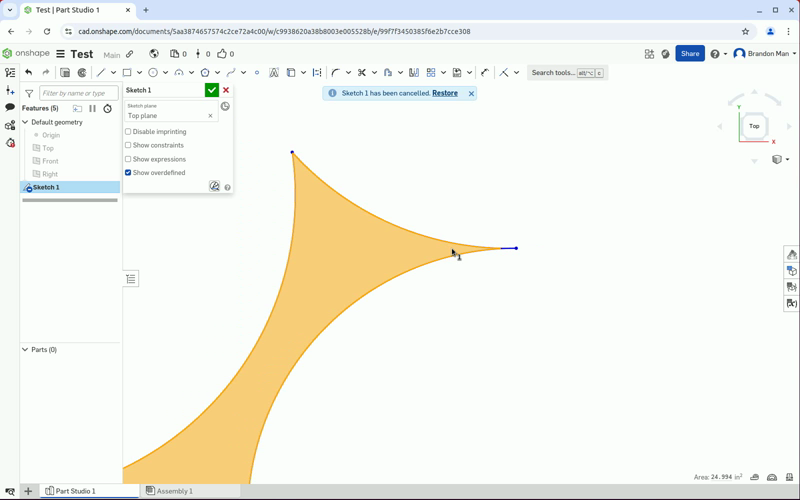
scroll(-6)
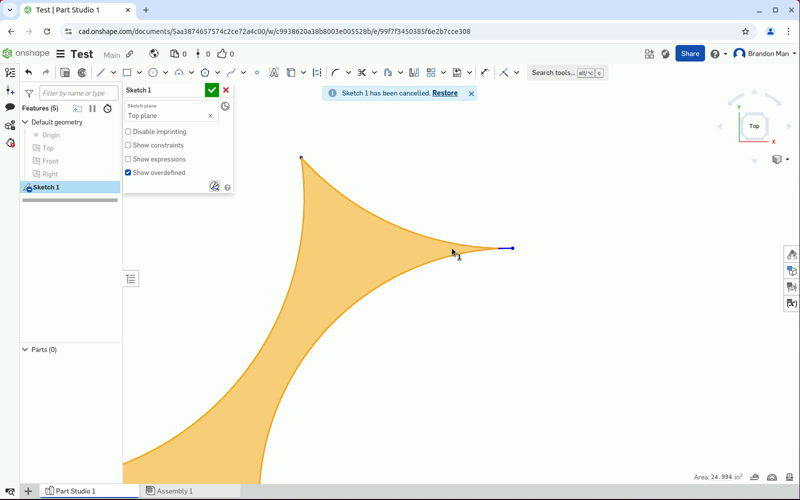
scroll(-6)
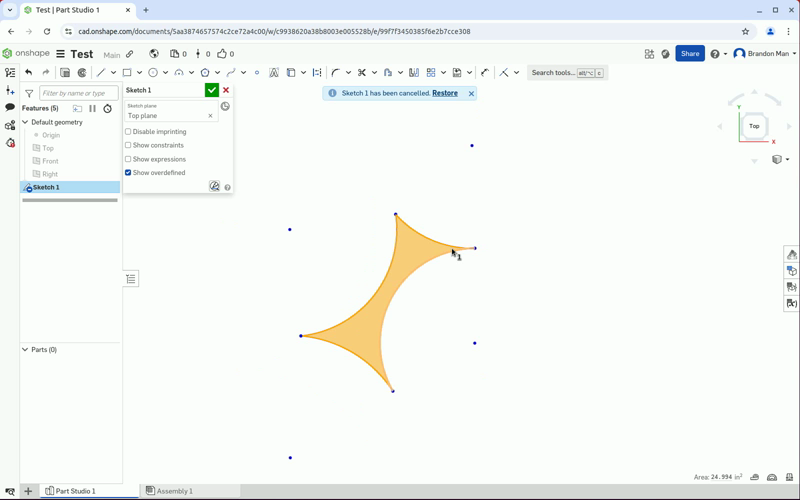
scroll(-6)
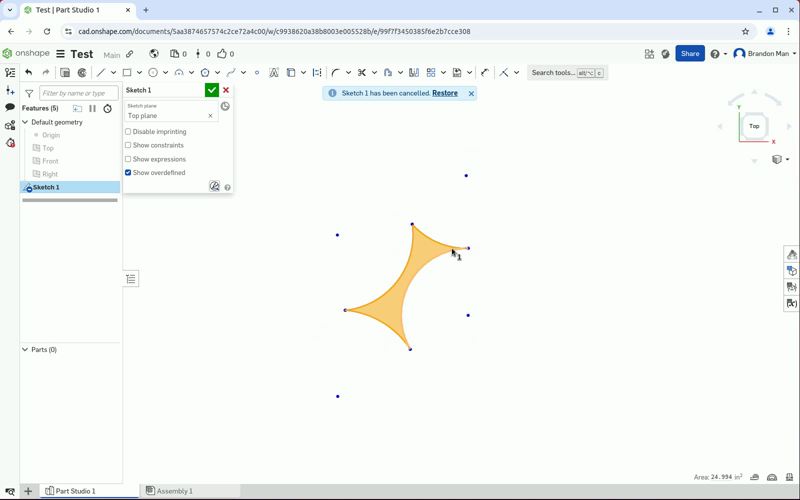
scroll(-6)
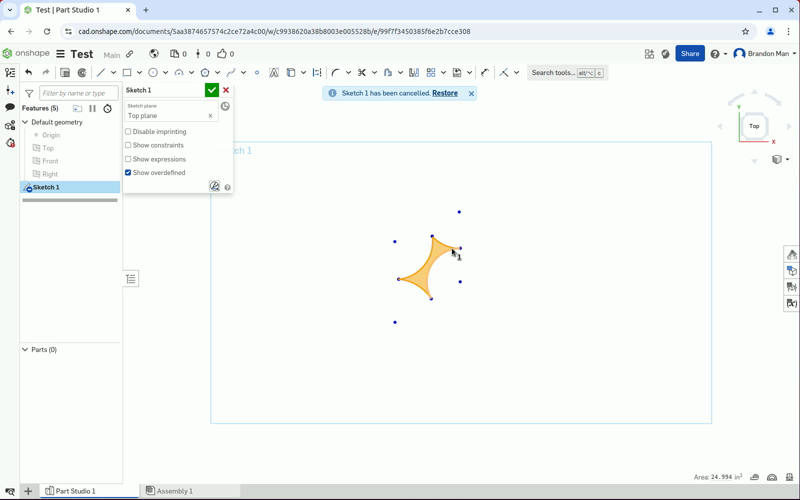
mouse_move(73, 352)
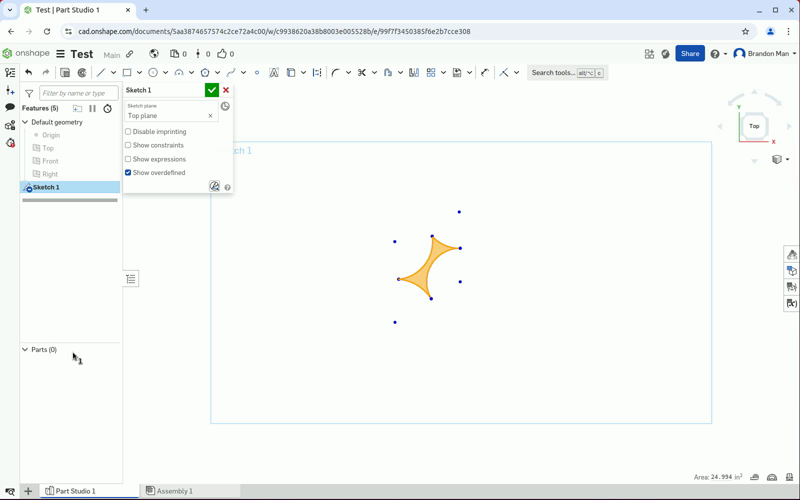
key(shift+y)
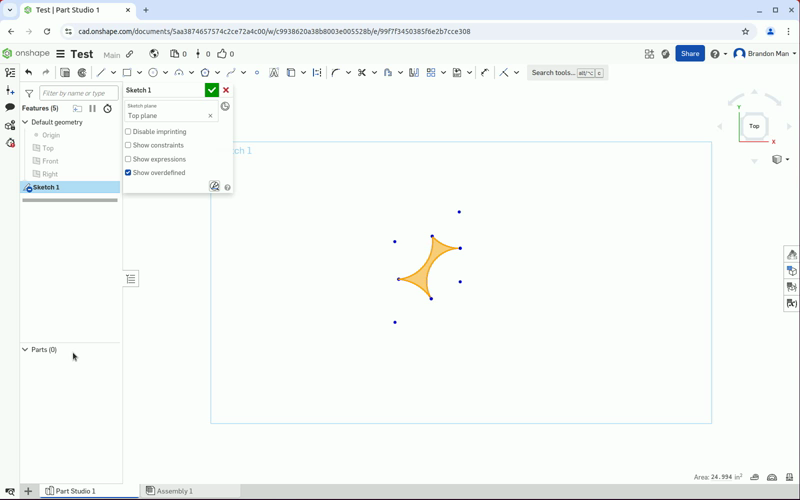
key(shift+e)
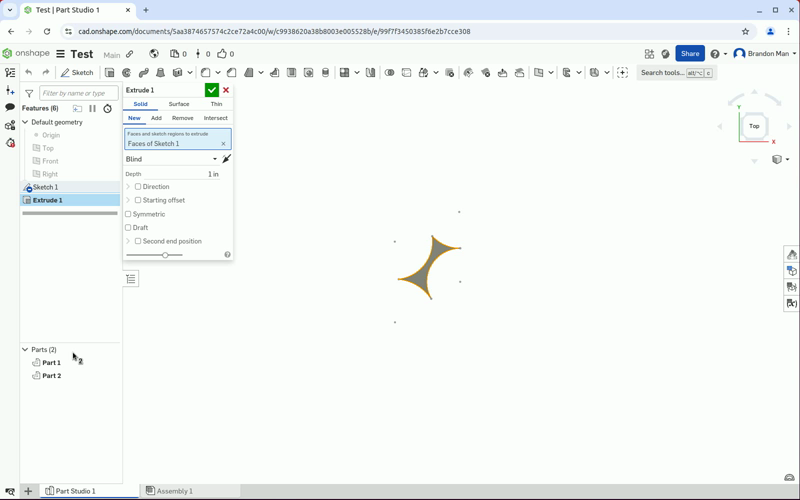
mouse_move(143, 106)
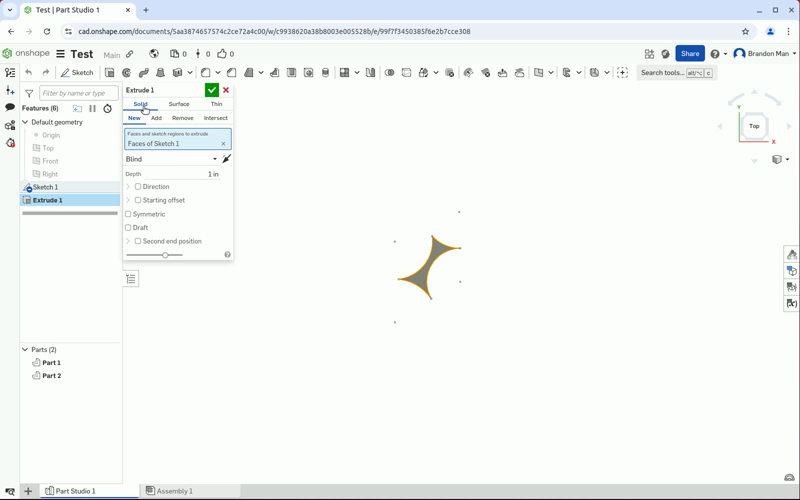
click(143, 106)
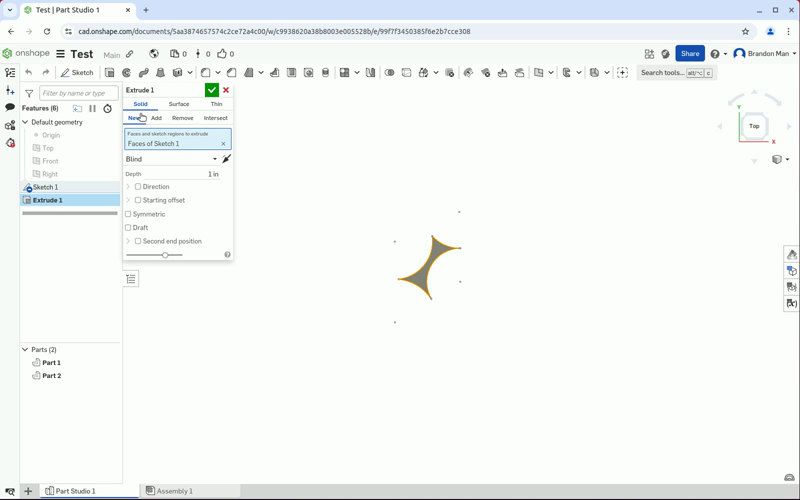
mouse_move(137, 120)
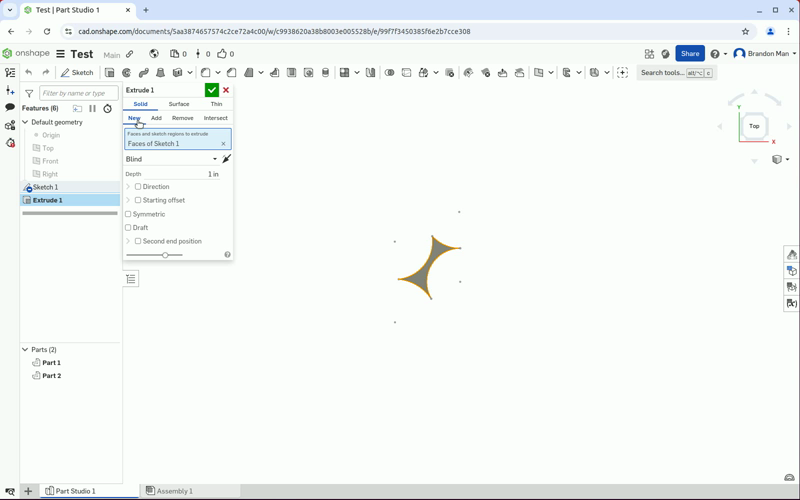
click(137, 120)
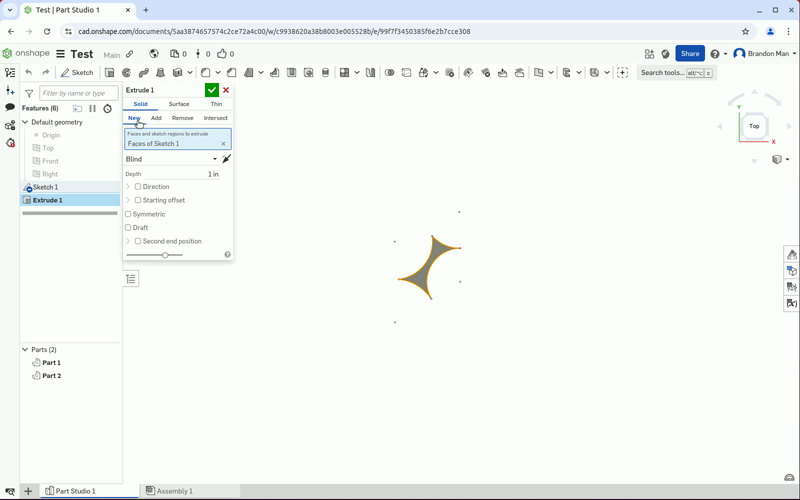
key(tab, 4)
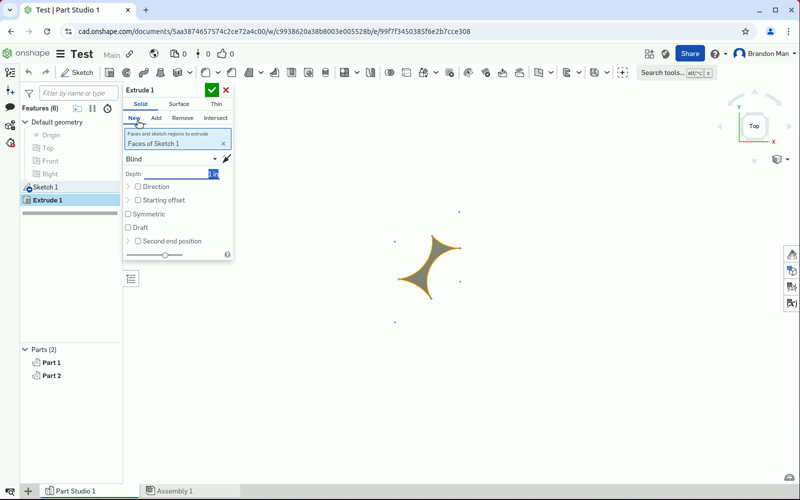
text(15.405)
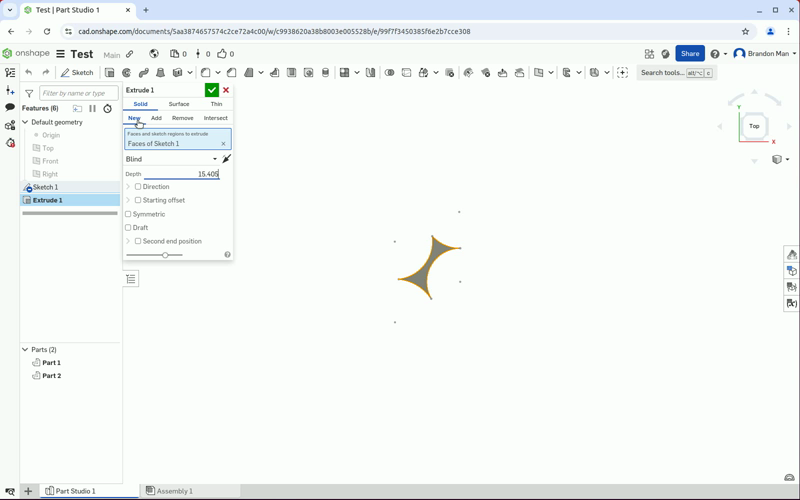
key(enter)
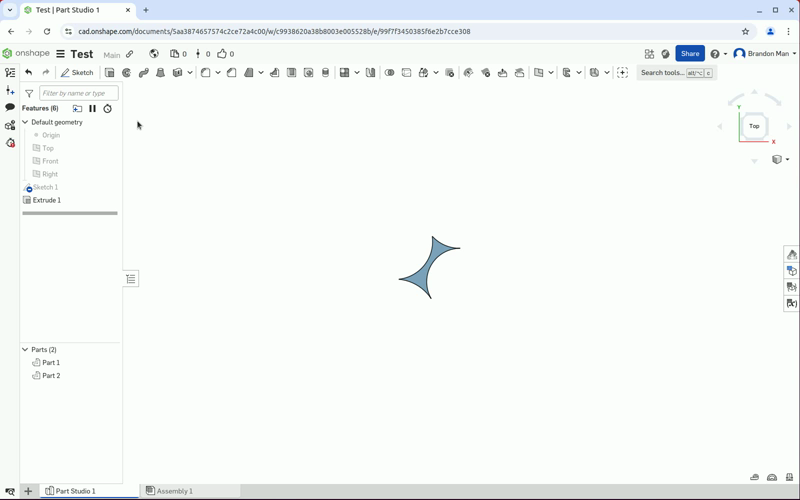
key(shift+h)
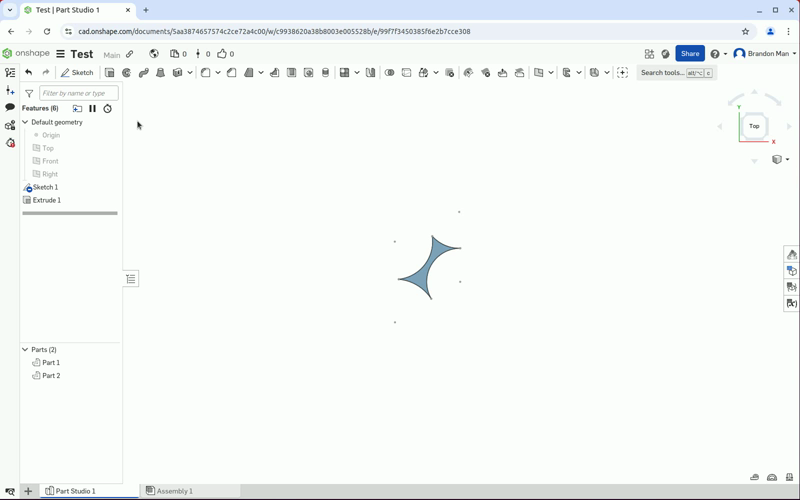
key(shift+h)
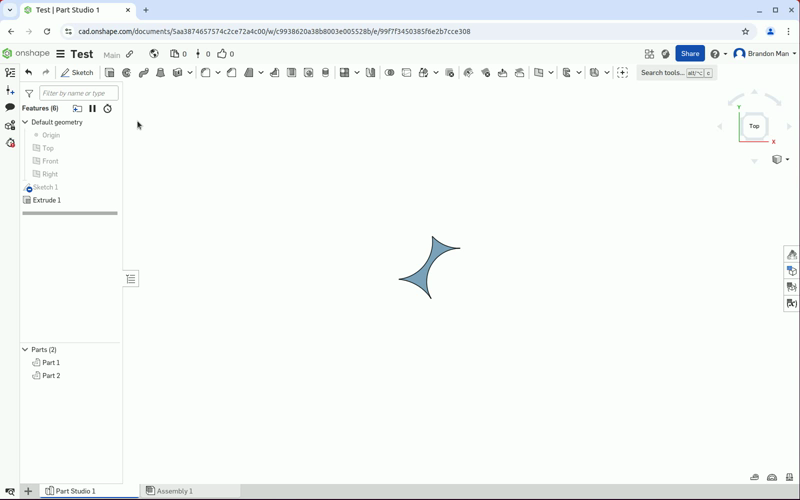
mouse_move(73, 189)
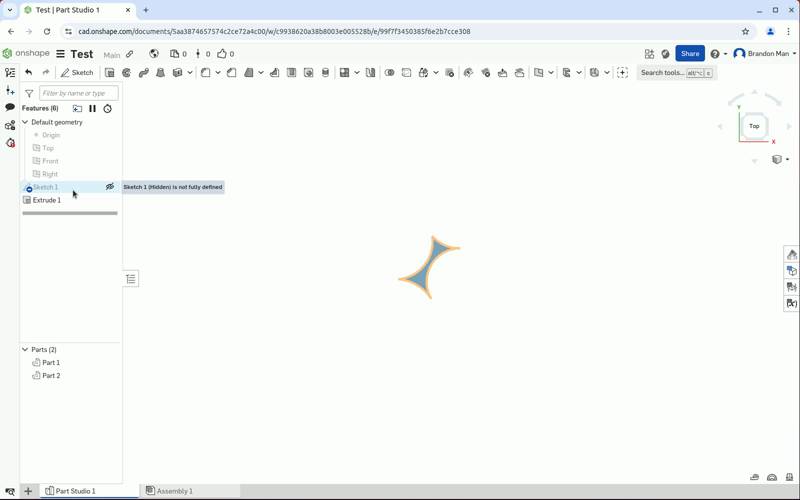
click(73, 189)
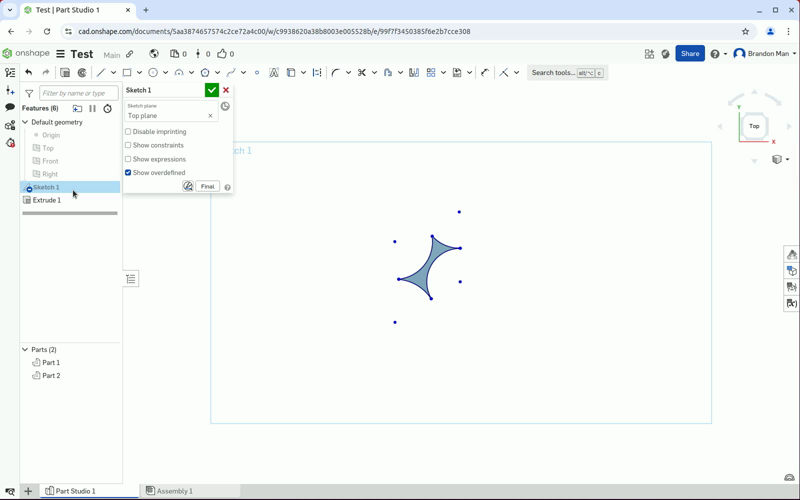
mouse_move(229, 92)
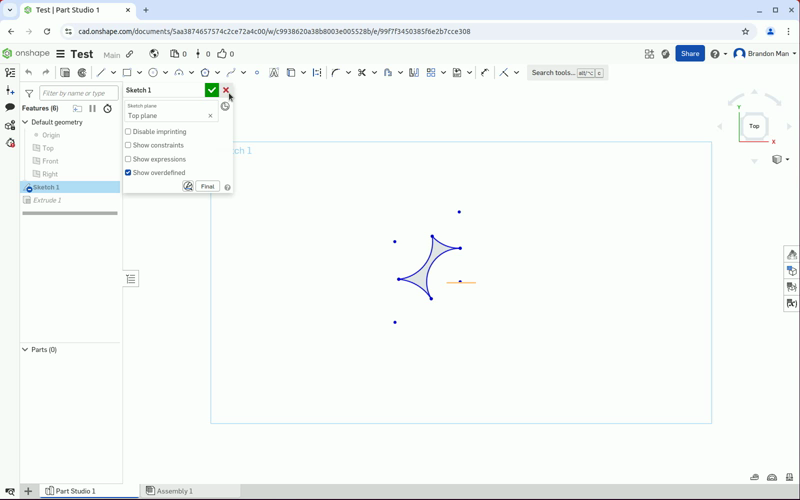
click(229, 92)
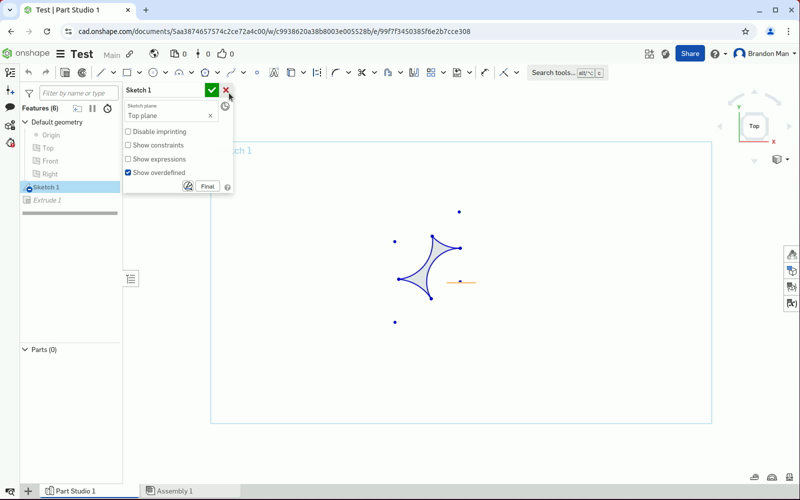
key(shift+s)
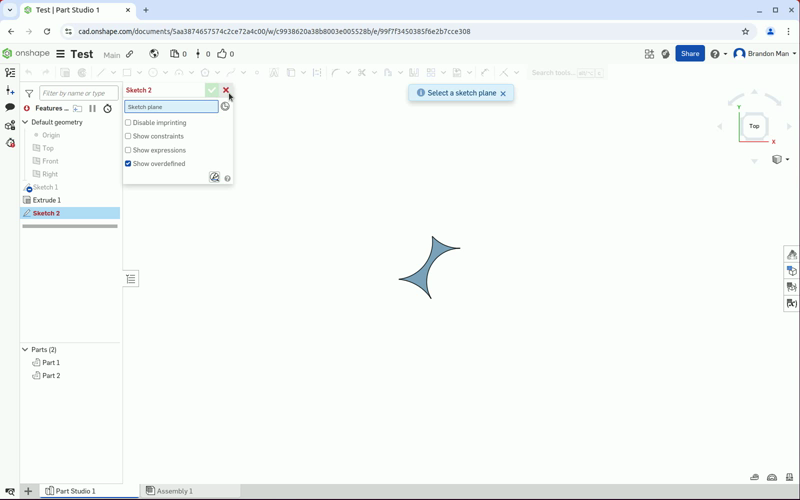
mouse_move(73, 150)
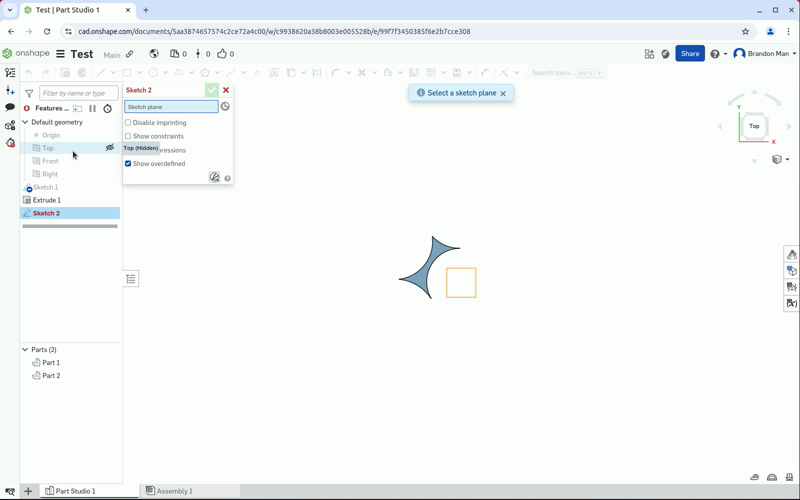
click(73, 150)
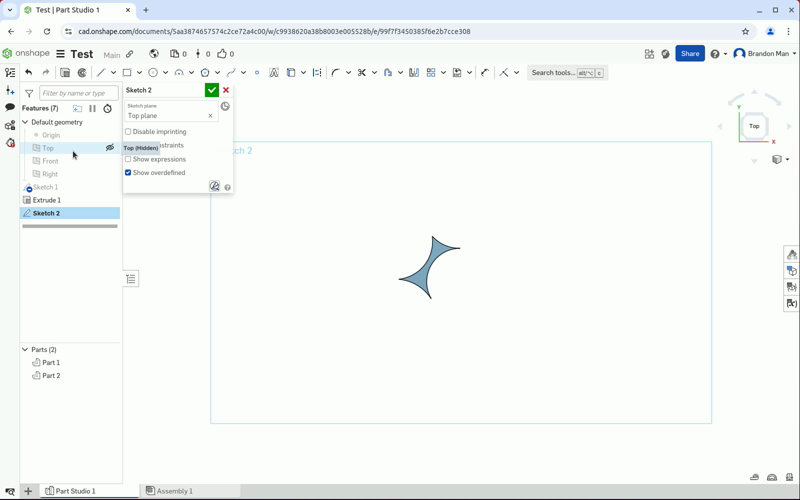
mouse_move(73, 352)
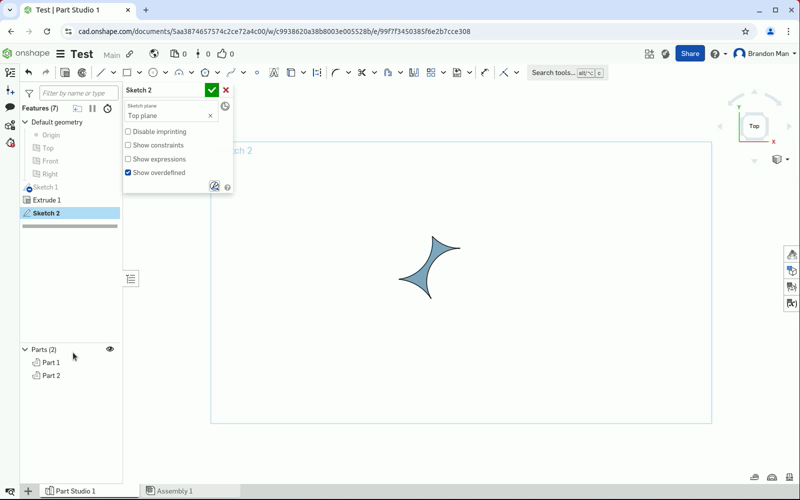
key(y)
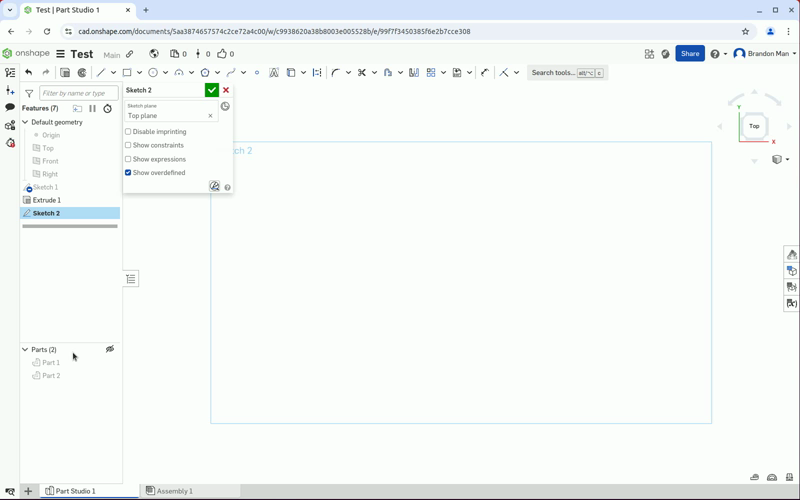
key(a)
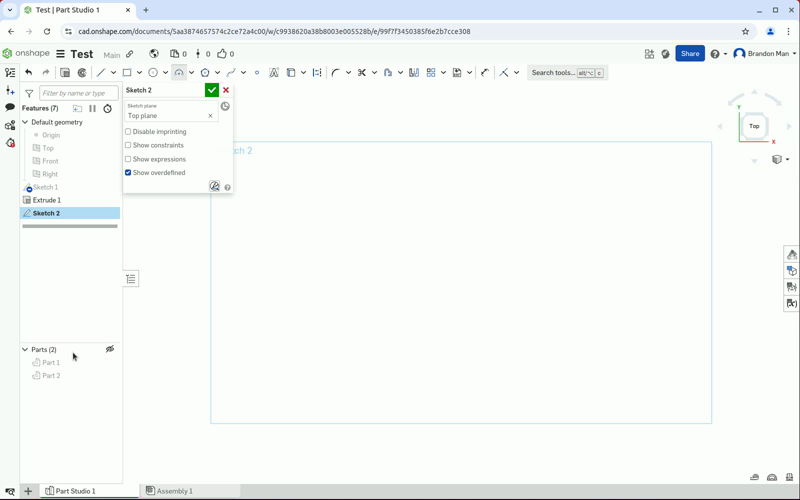
key_down(shift)
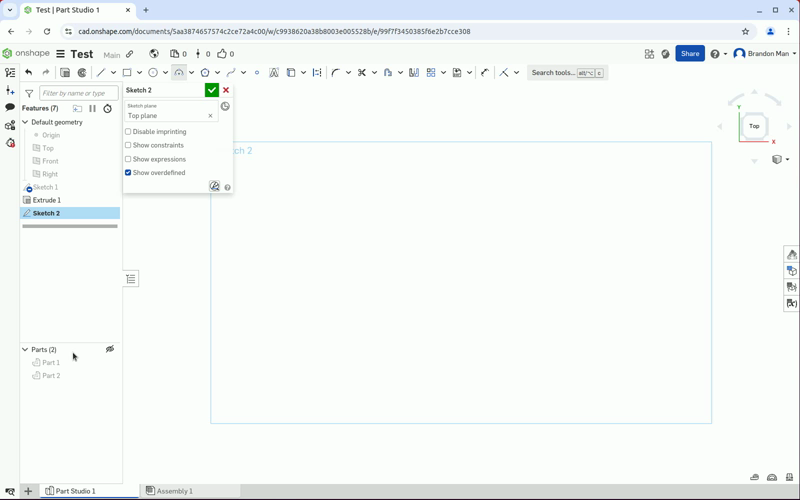
mouse_move(432, 300)
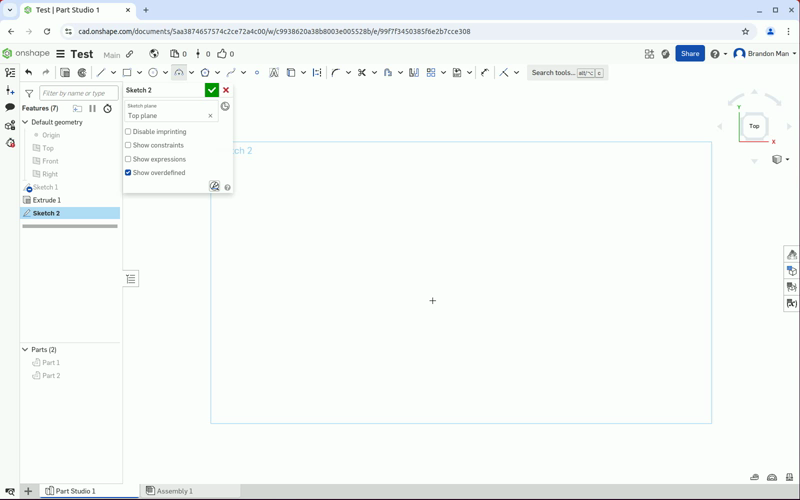
click(432, 300)
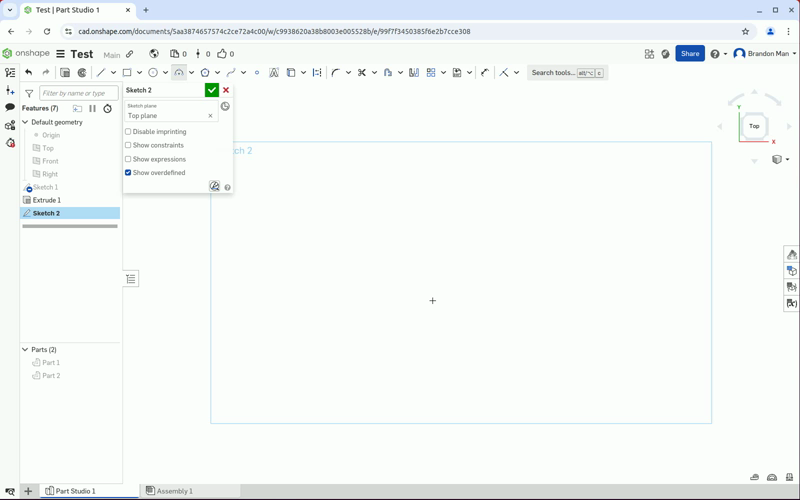
key_up(shift)
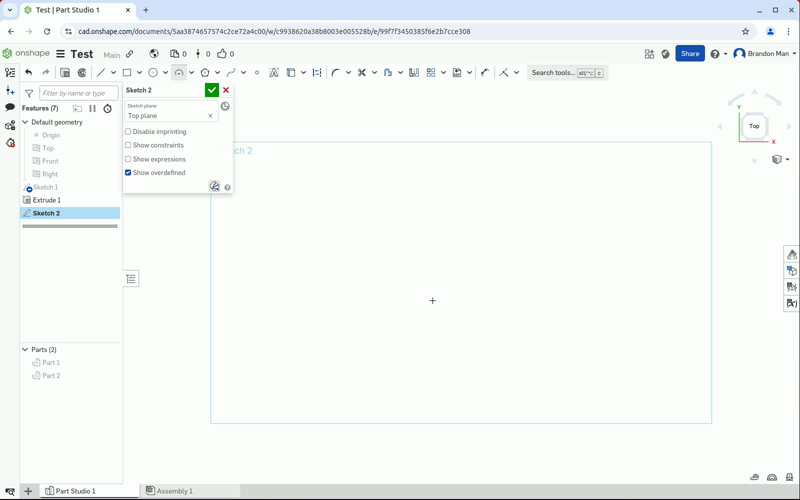
key_down(shift)
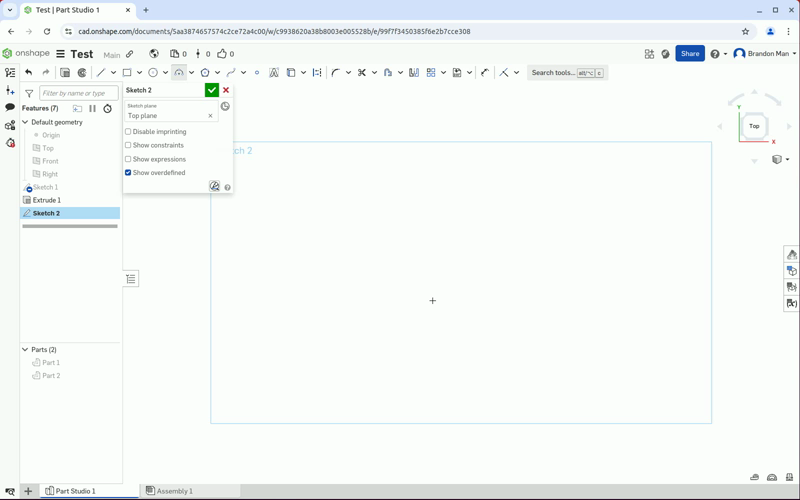
mouse_move(435, 330)
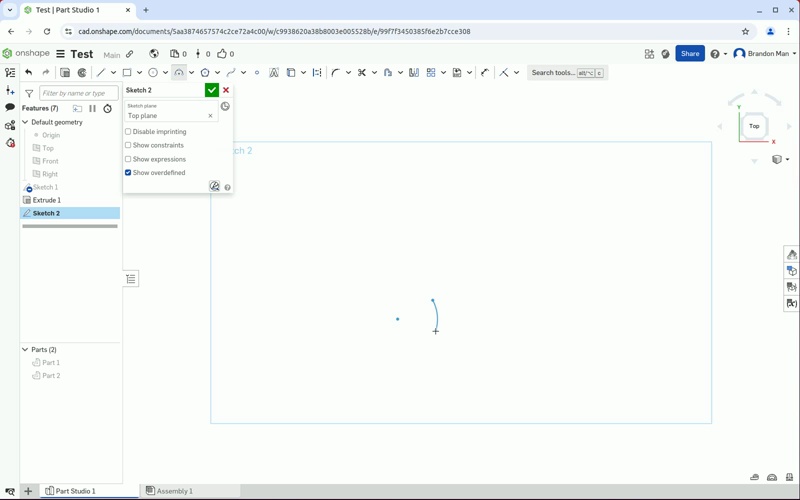
click(435, 330)
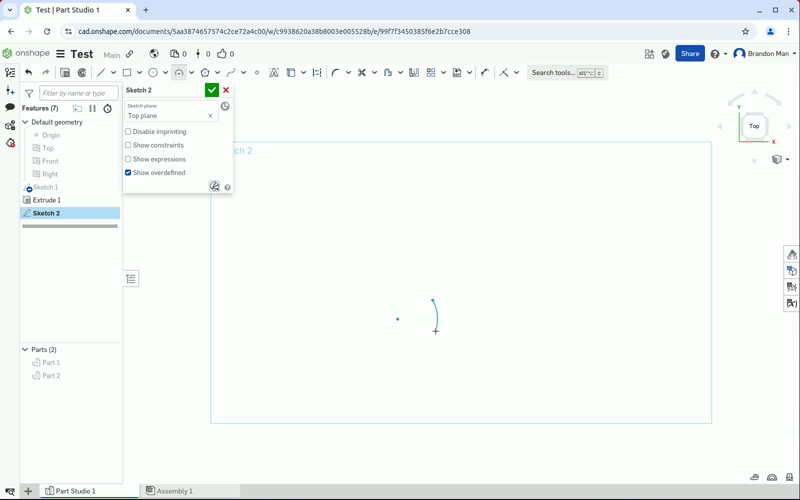
mouse_move(437, 315)
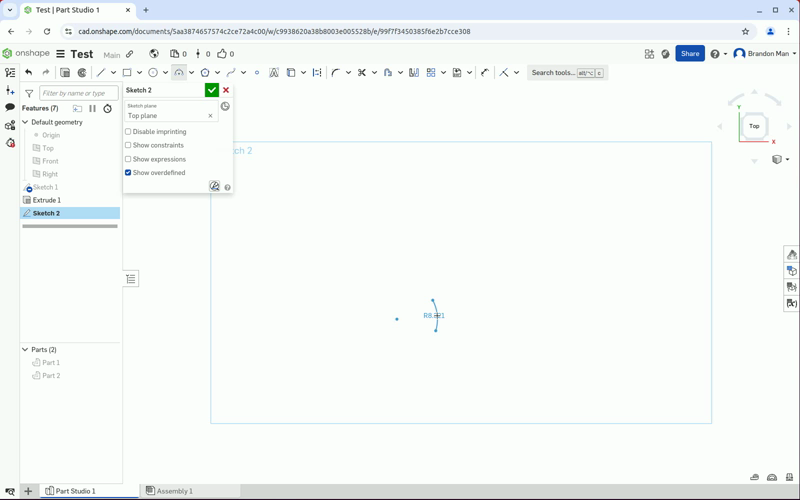
click(437, 315)
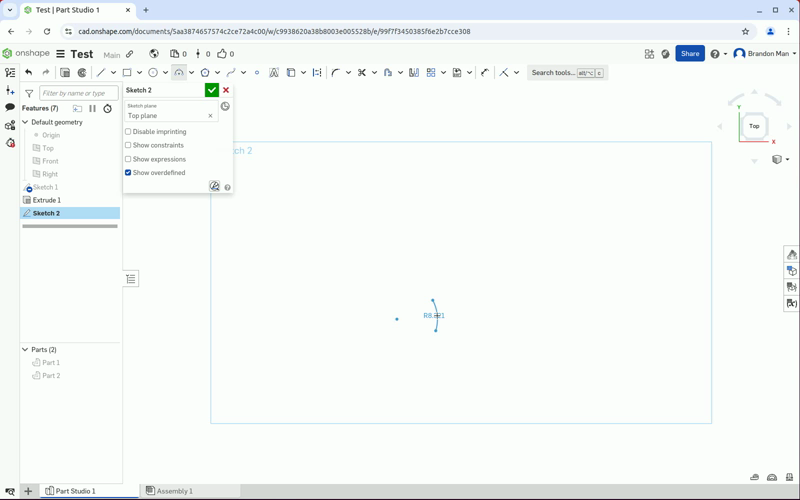
key_up(shift)
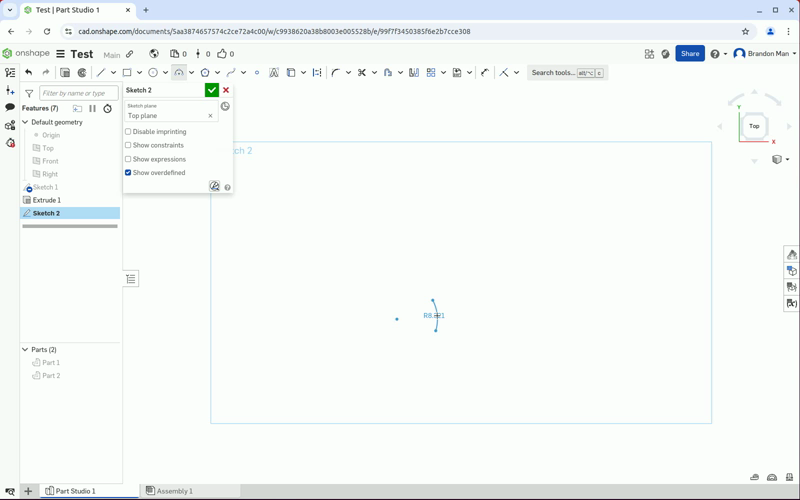
mouse_move(435, 330)
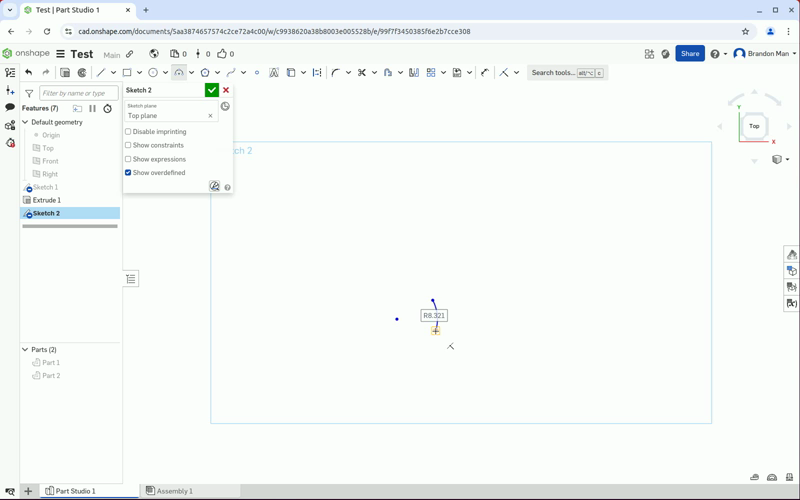
click(435, 330)
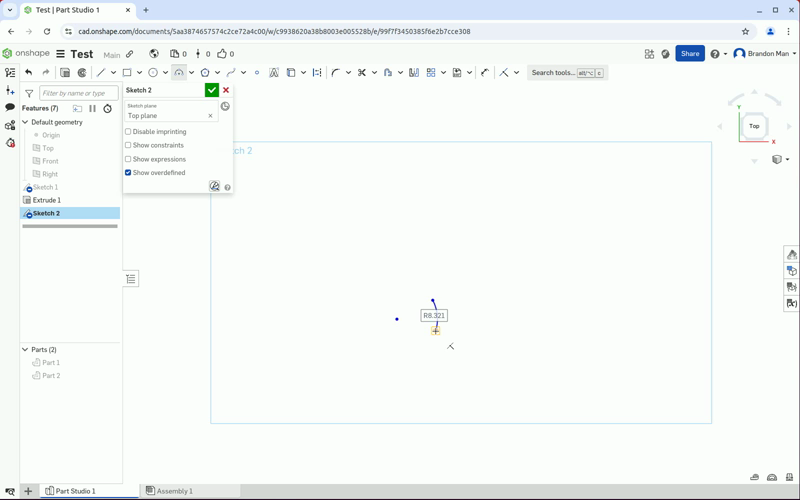
key_down(shift)
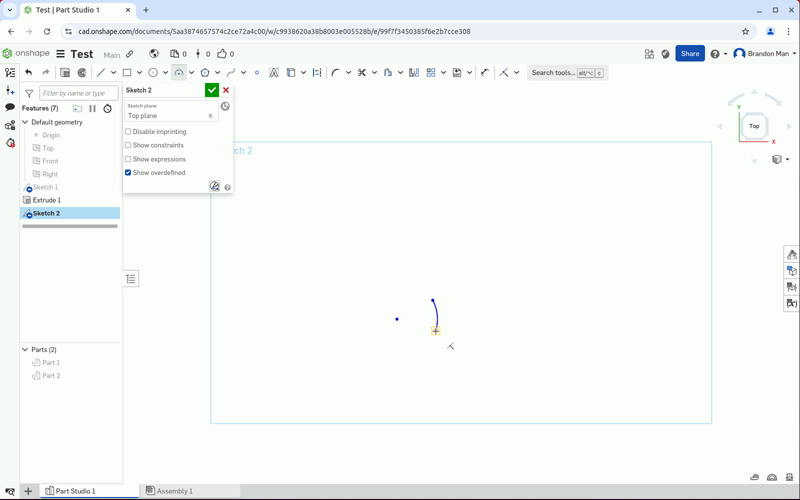
mouse_move(490, 338)
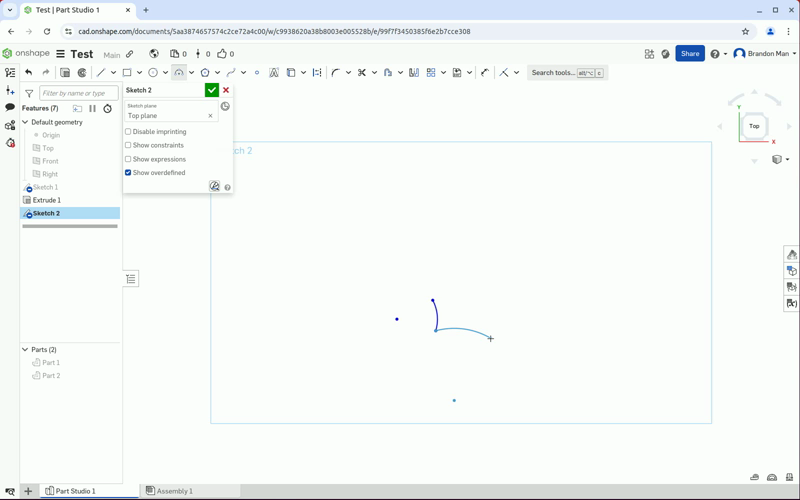
click(490, 338)
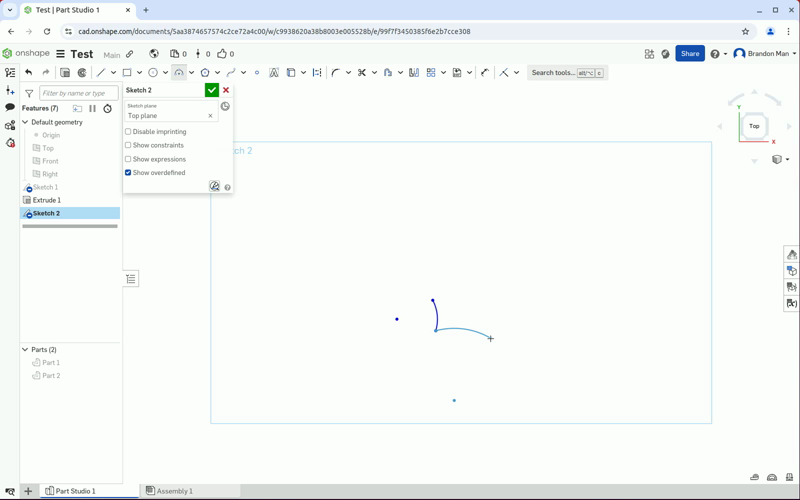
mouse_move(464, 323)
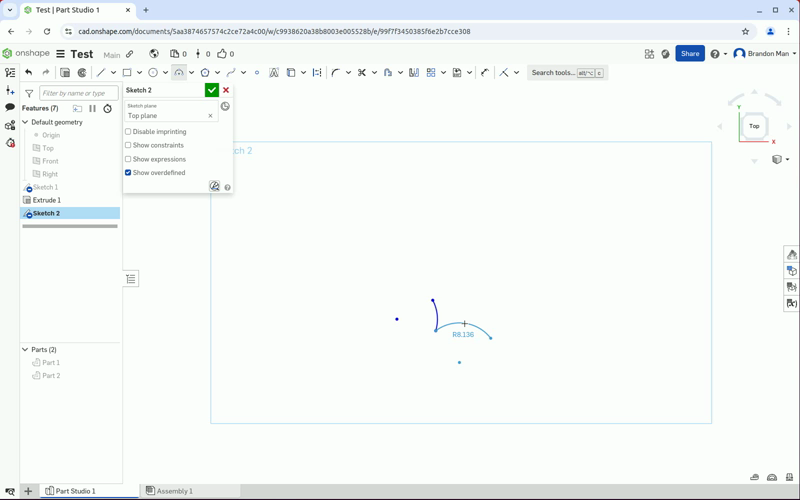
click(464, 323)
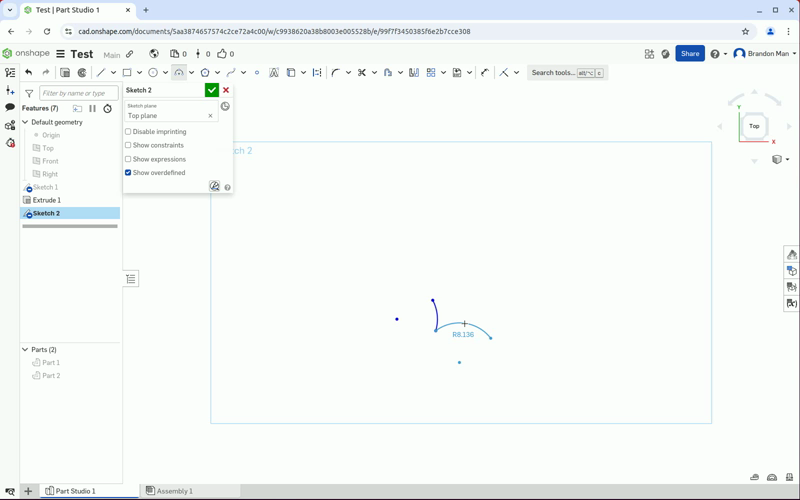
key_up(shift)
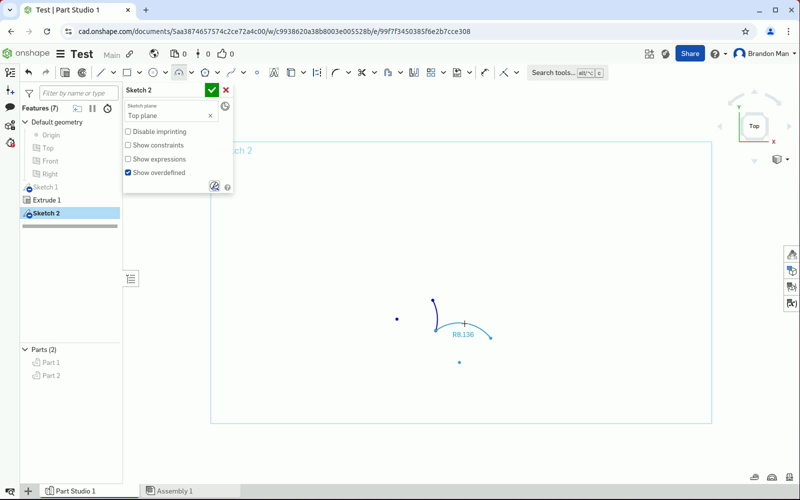
mouse_move(490, 338)
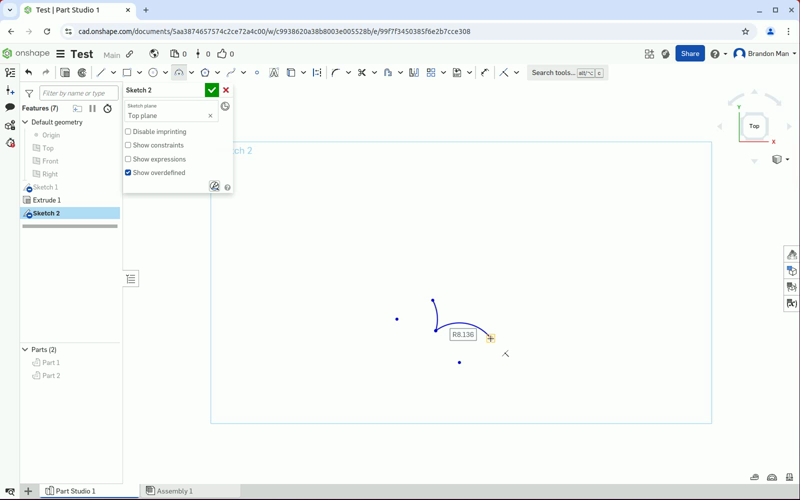
click(490, 338)
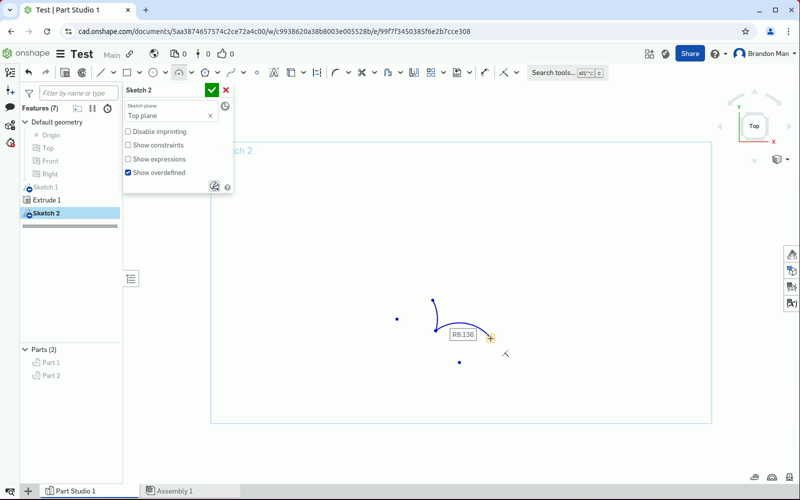
key_down(shift)
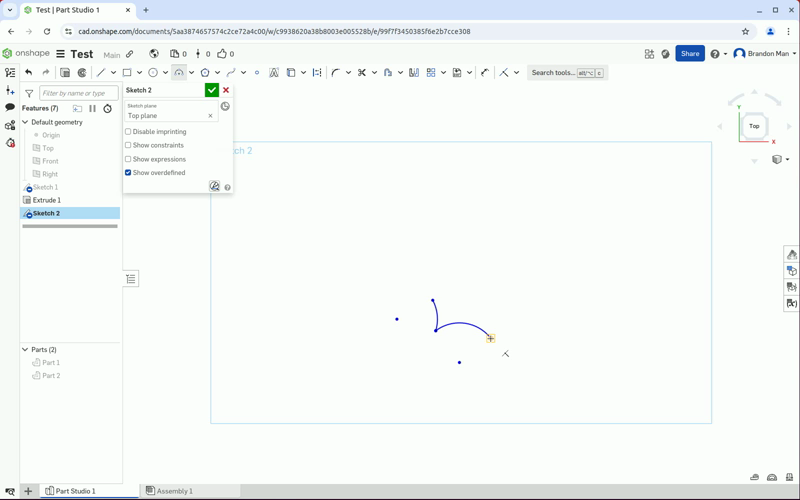
mouse_move(490, 300)
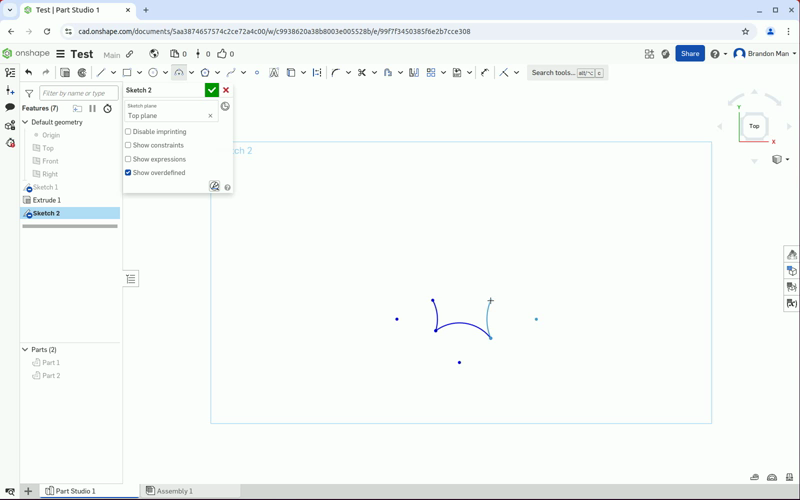
click(490, 300)
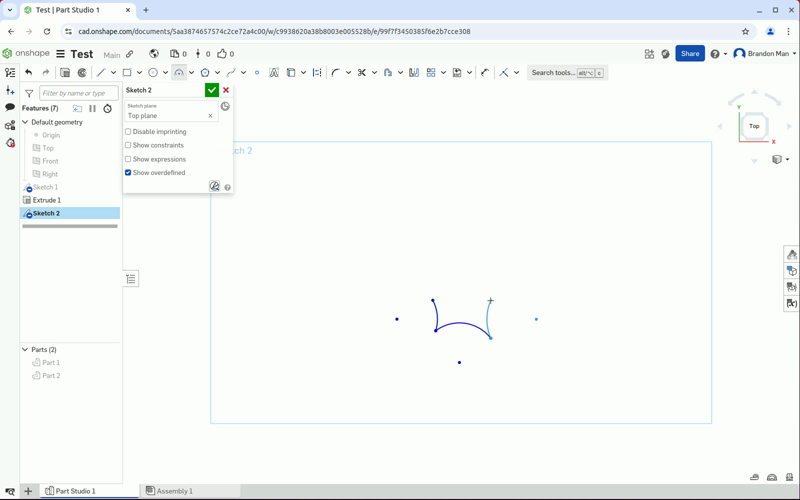
mouse_move(485, 319)
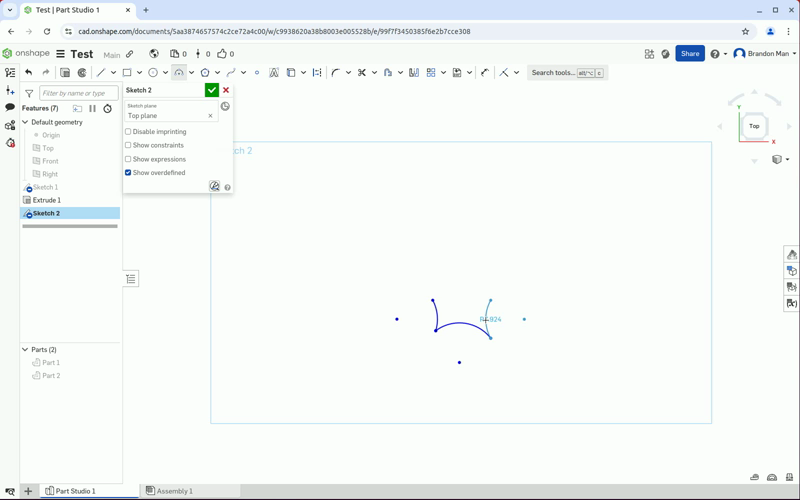
click(485, 319)
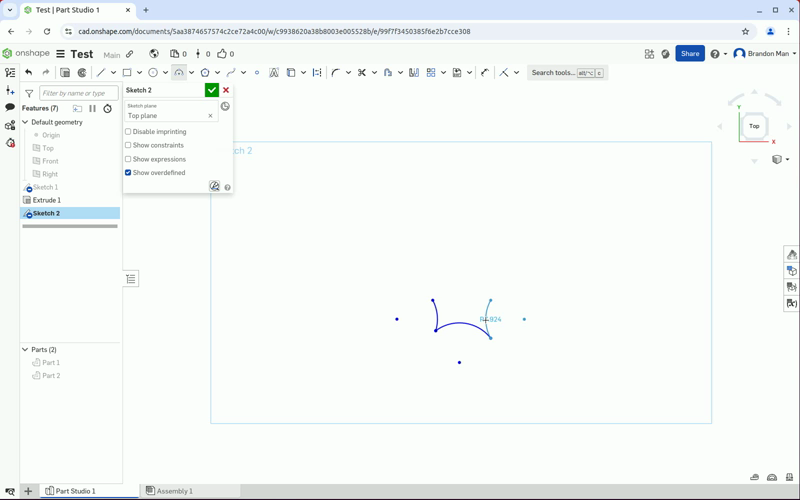
key_up(shift)
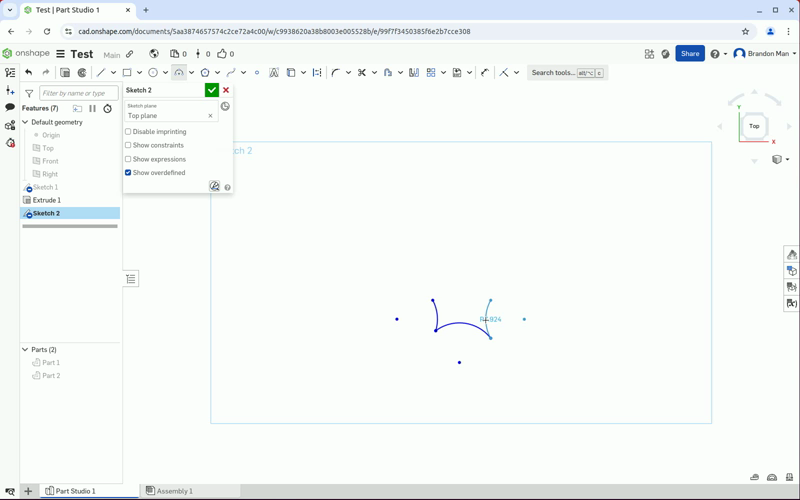
mouse_move(490, 300)
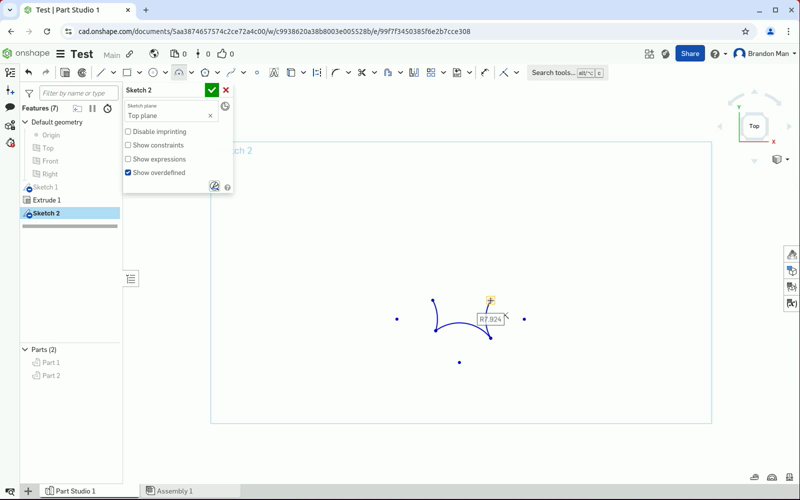
click(490, 300)
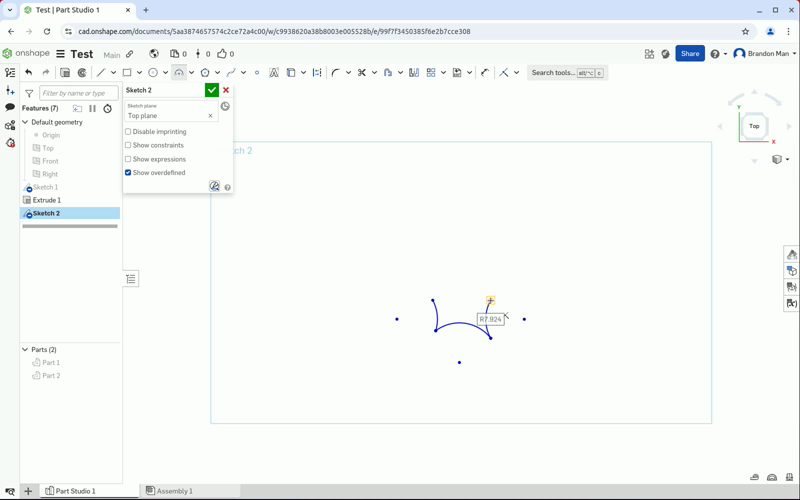
mouse_move(432, 300)
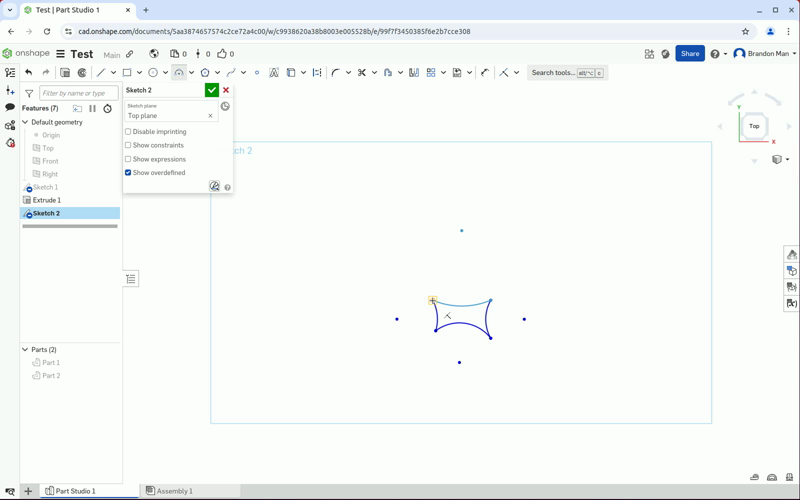
click(432, 300)
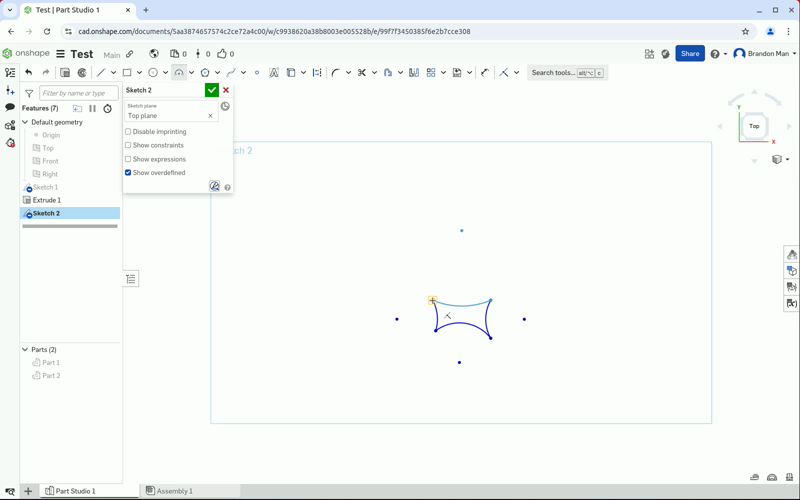
key_down(shift)
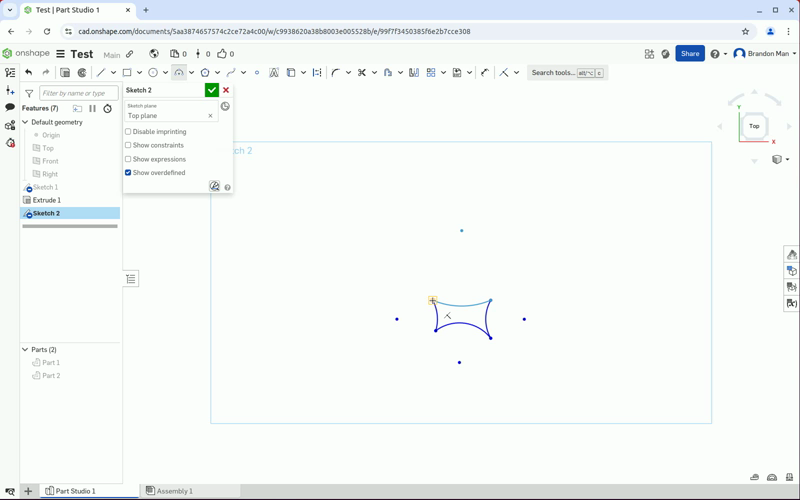
mouse_move(461, 316)
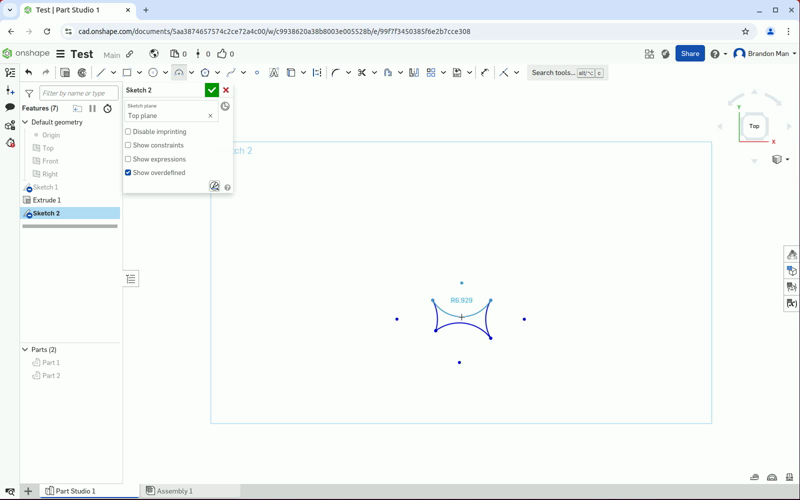
click(461, 316)
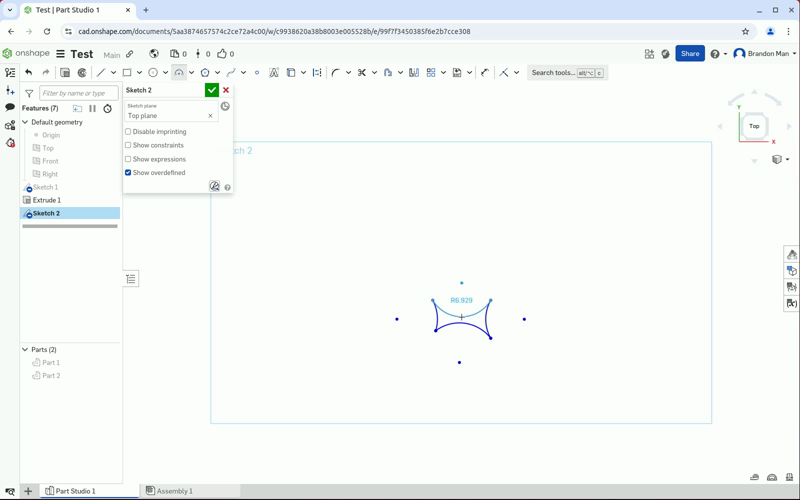
key_up(shift)
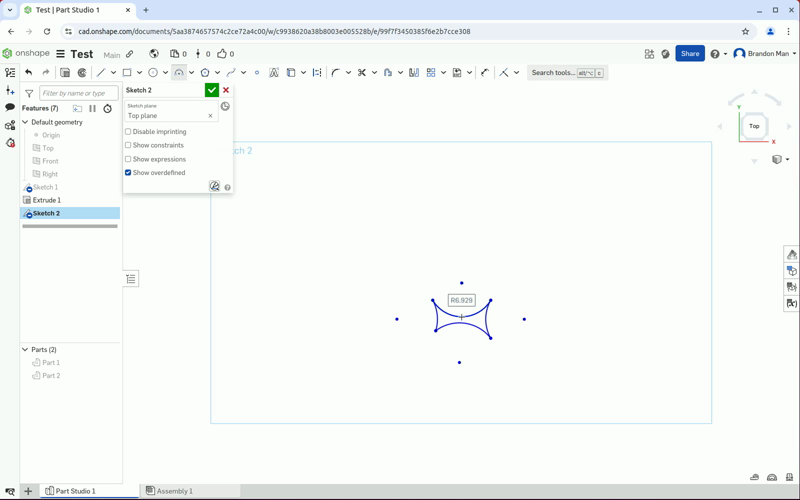
key(esc)
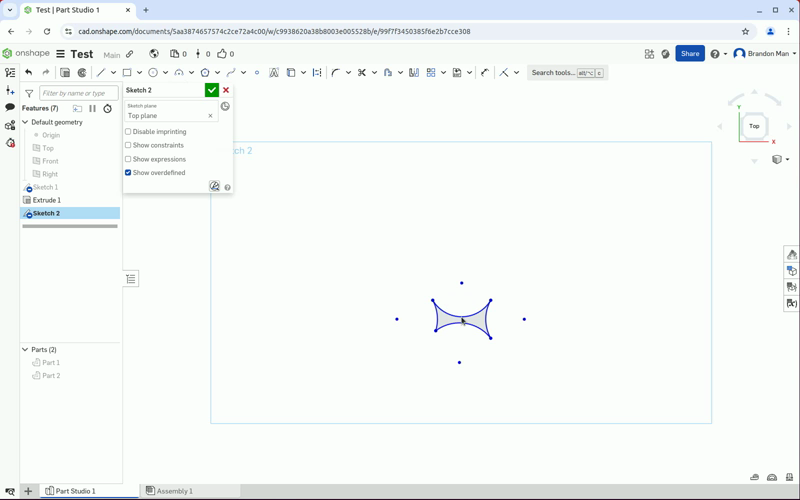
mouse_move(484, 325)
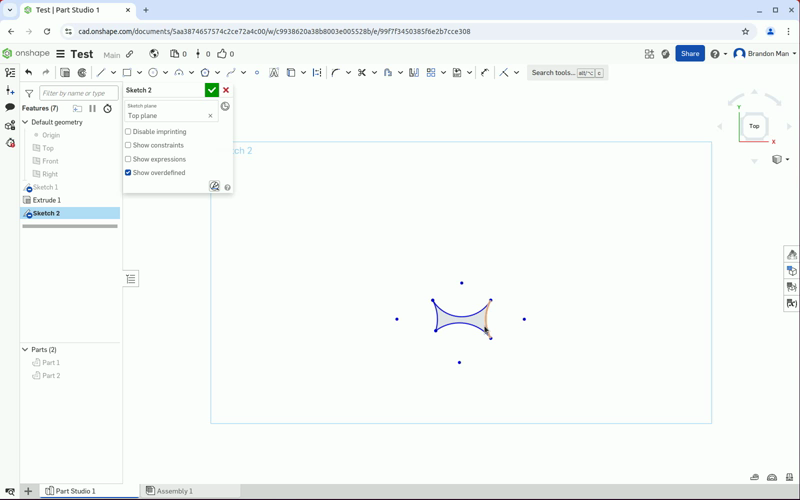
scroll(6)
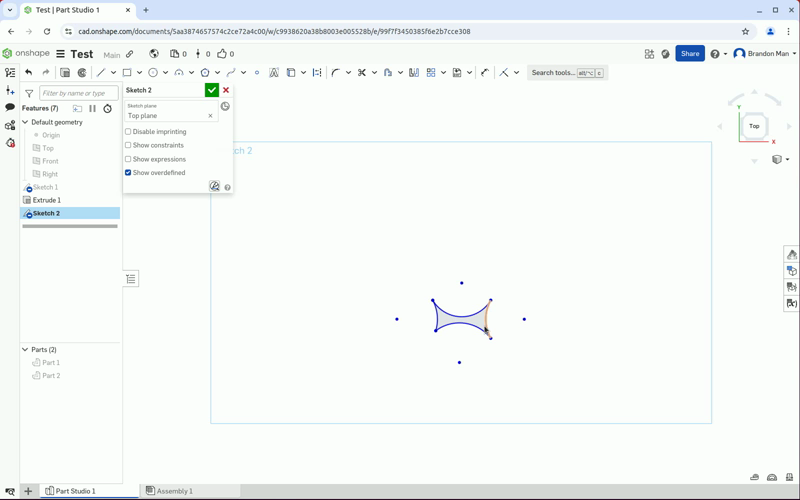
scroll(6)
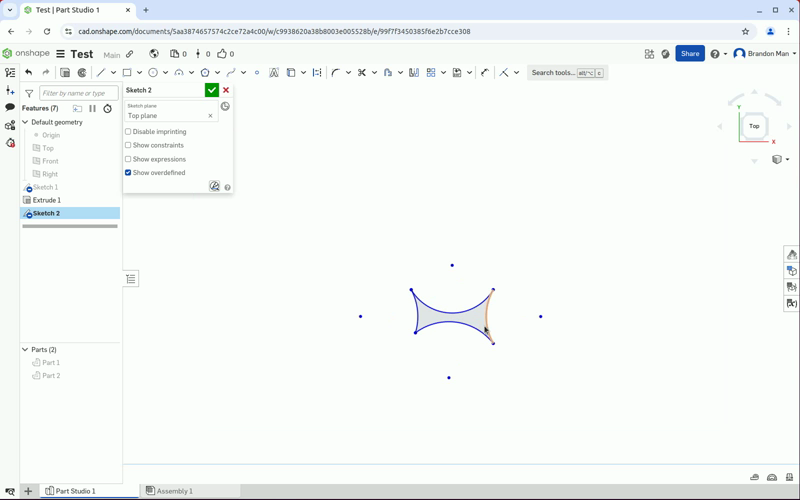
scroll(6)
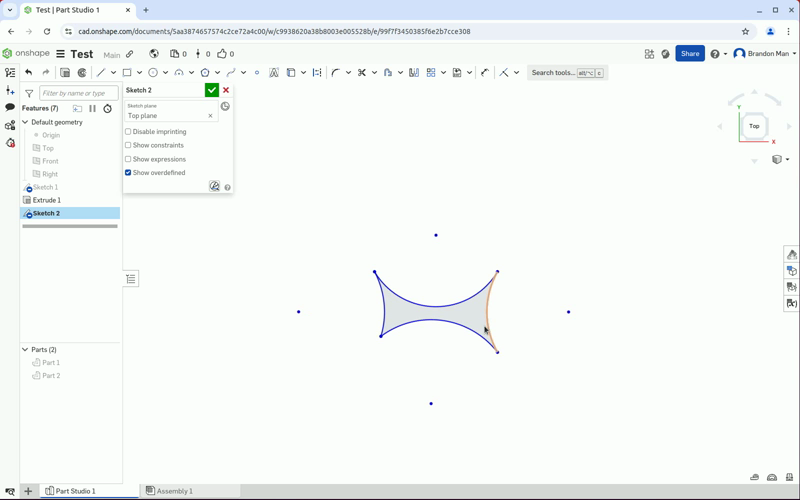
scroll(6)
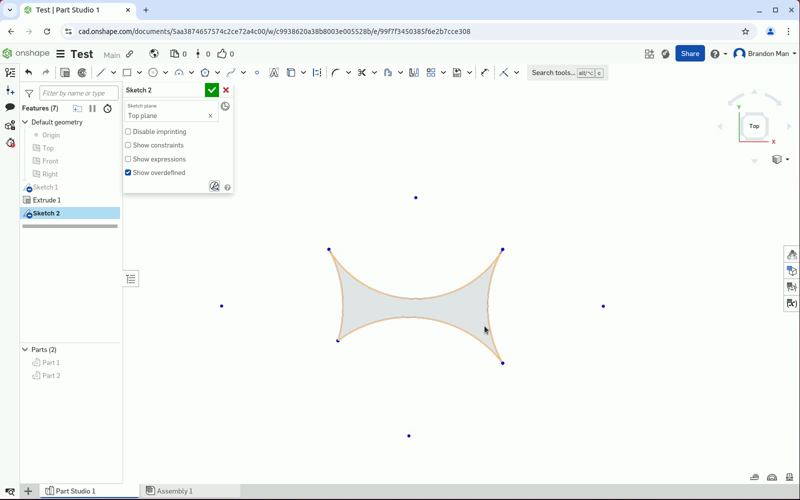
scroll(6)
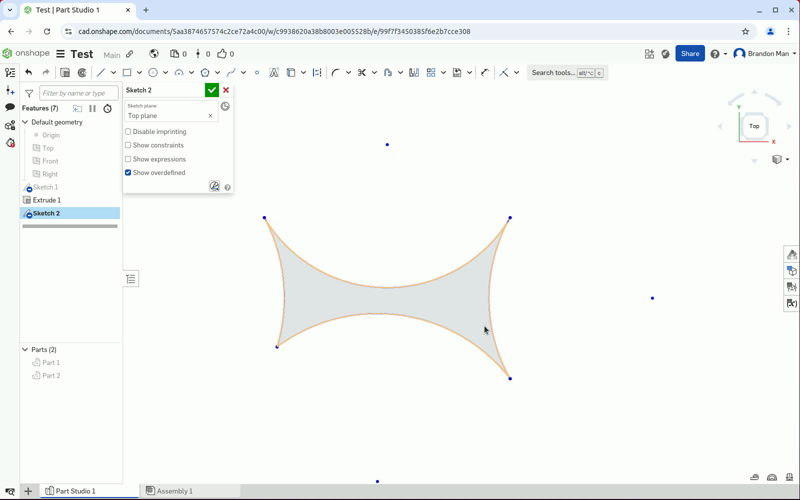
scroll(6)
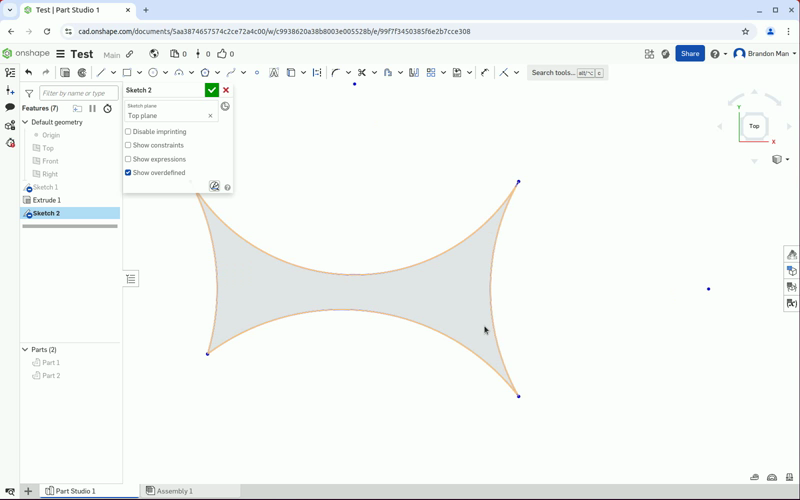
scroll(6)
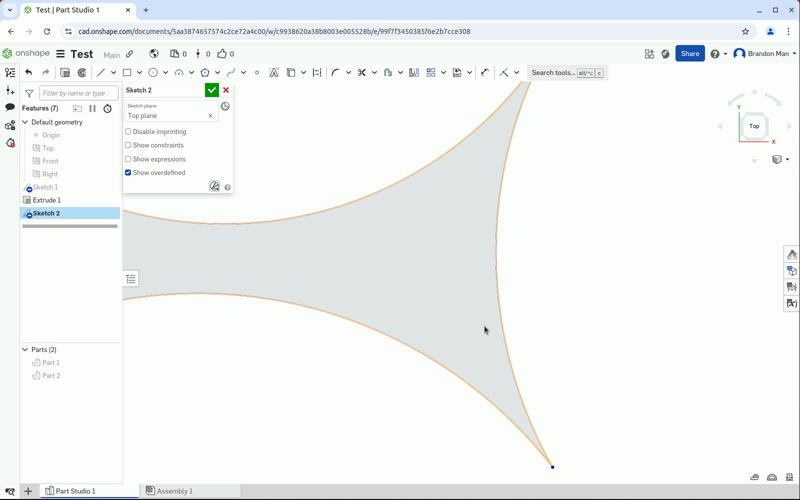
click(484, 325)
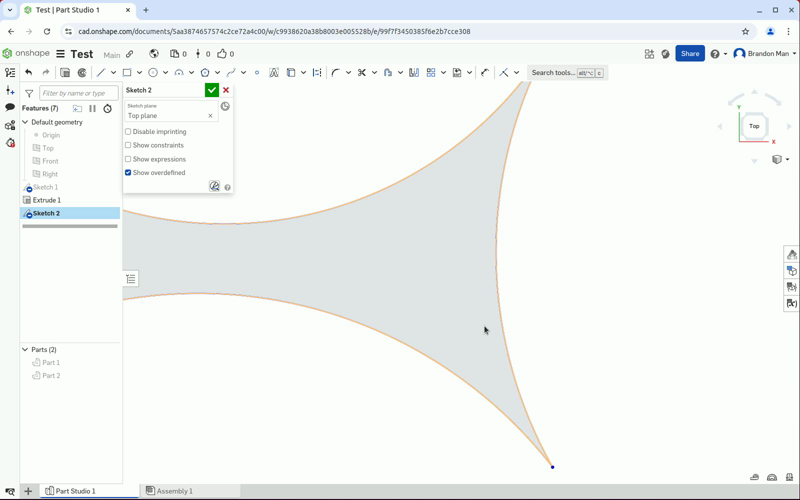
scroll(-6)
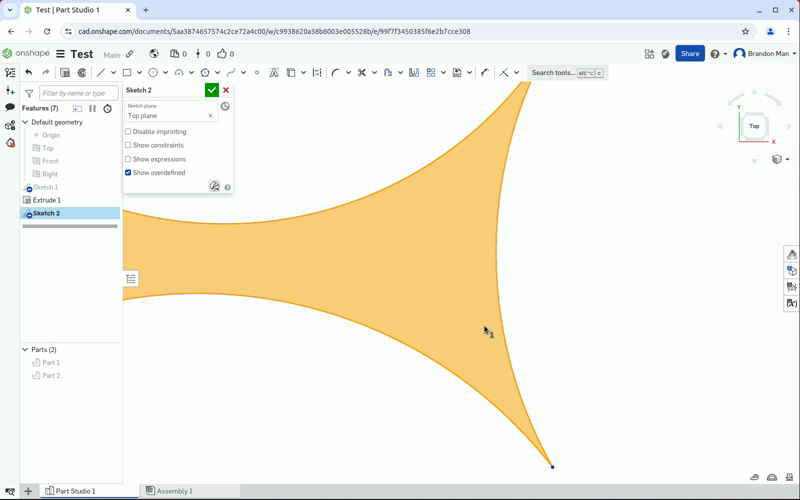
scroll(-6)
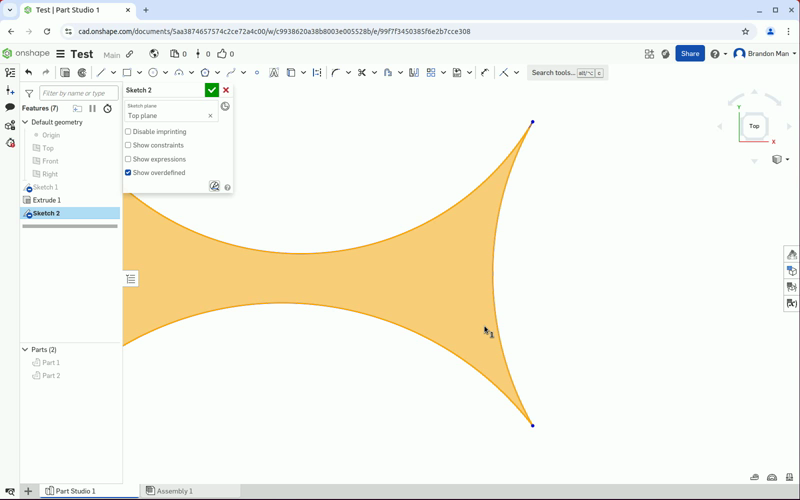
scroll(-6)
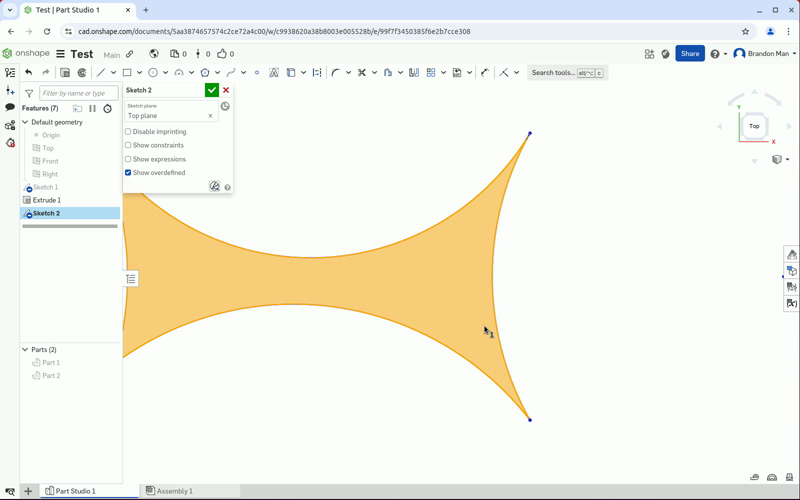
scroll(-6)
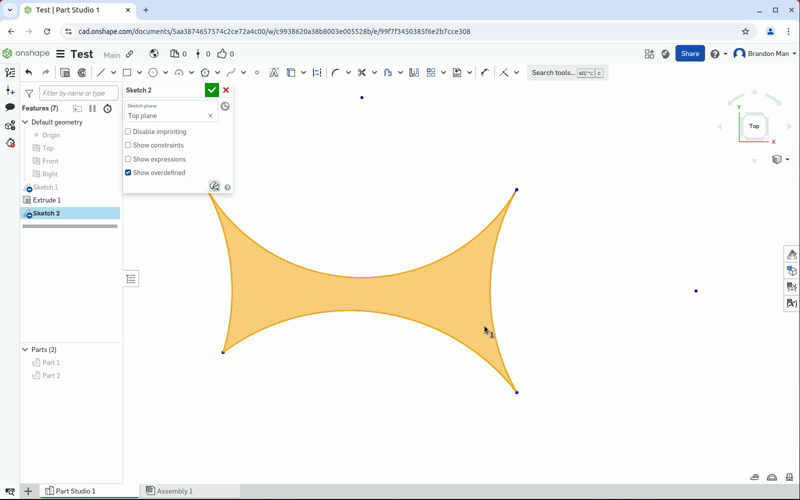
scroll(-6)
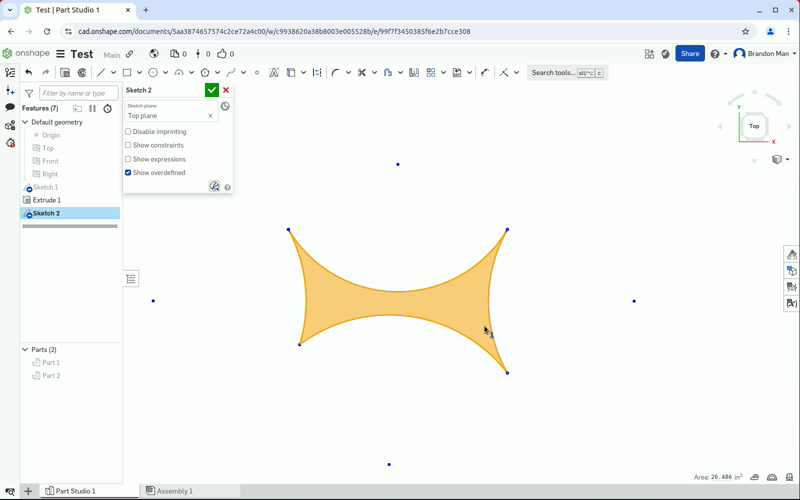
scroll(-6)
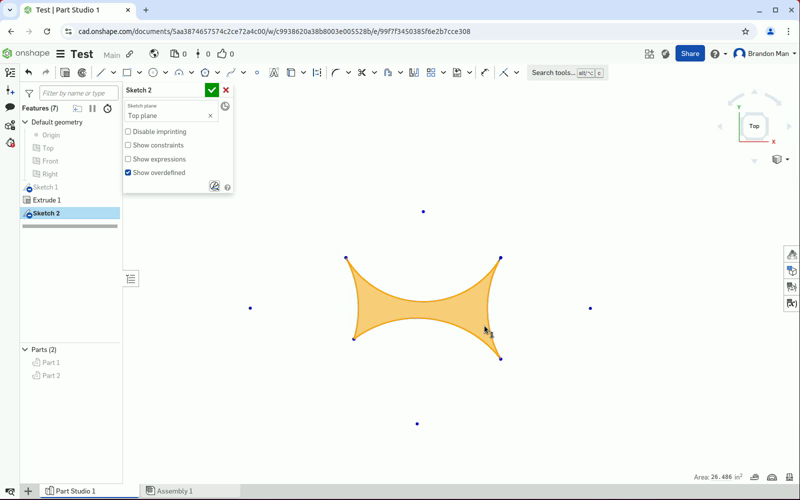
scroll(-6)
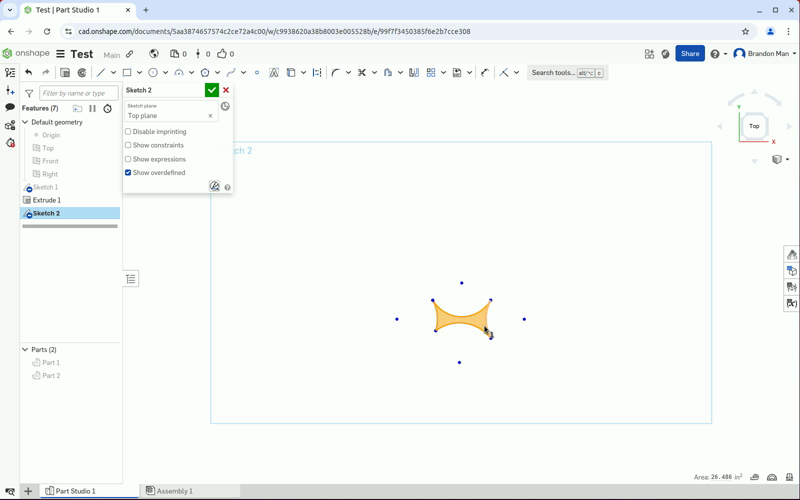
mouse_move(73, 352)
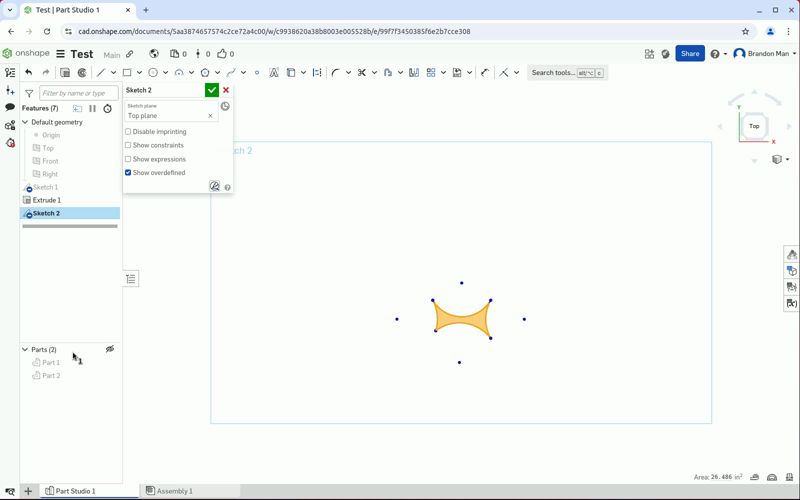
key(shift+y)
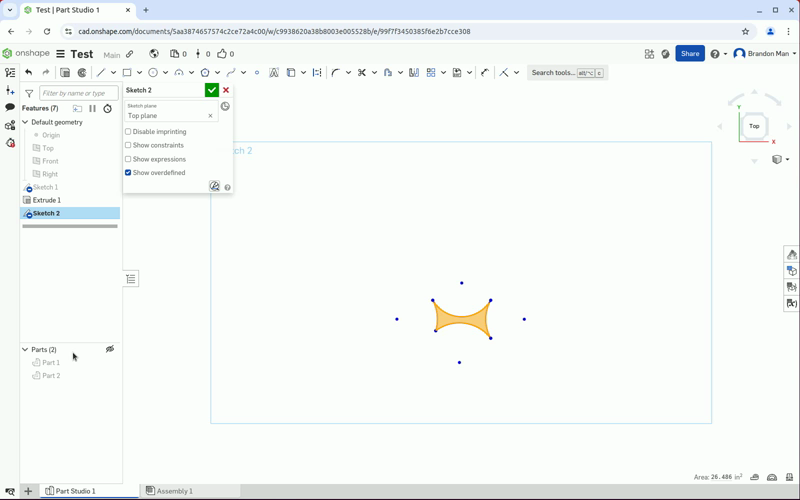
key(shift+e)
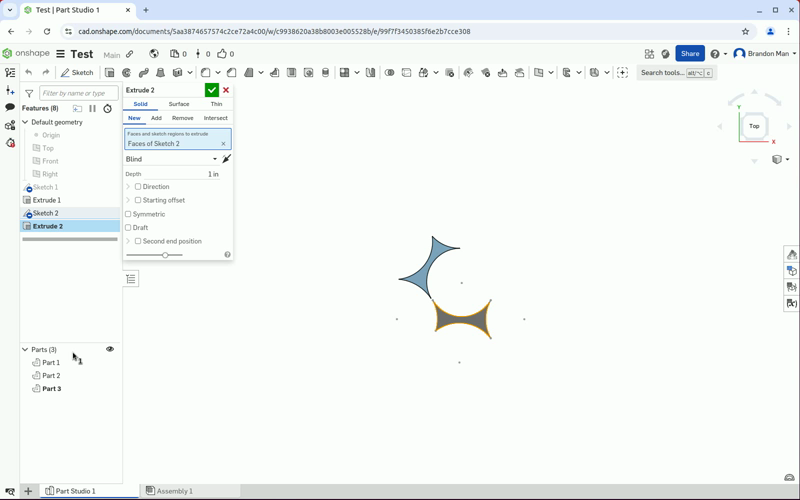
mouse_move(143, 106)
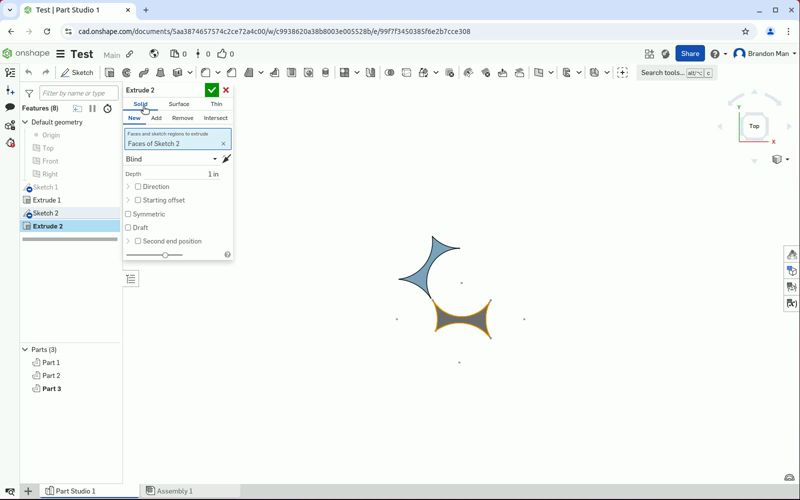
click(143, 106)
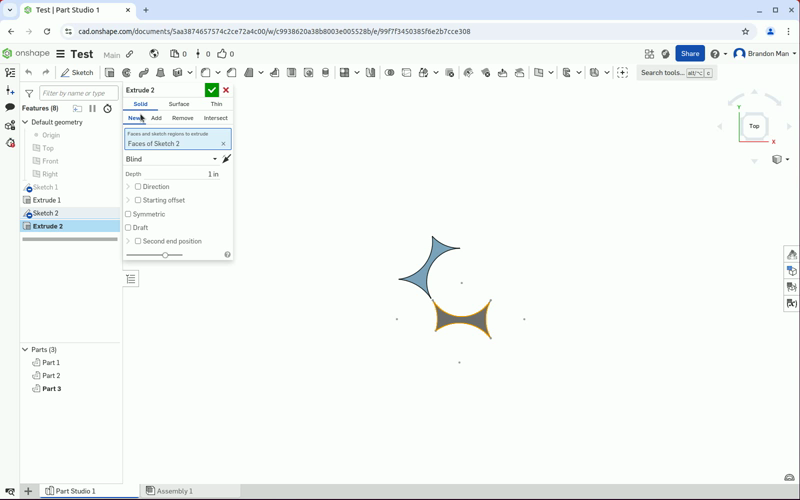
mouse_move(137, 120)
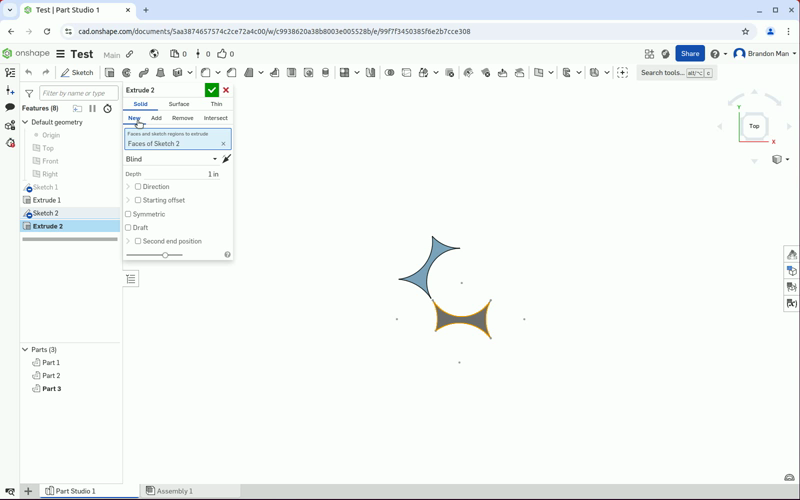
click(137, 120)
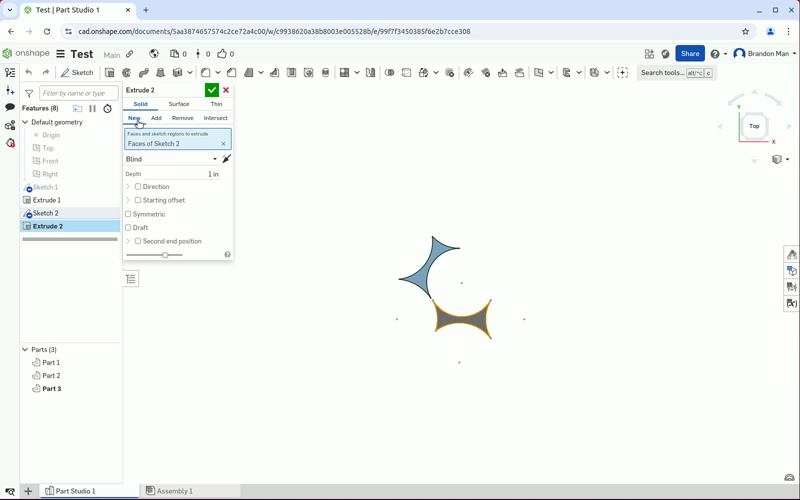
key(tab, 4)
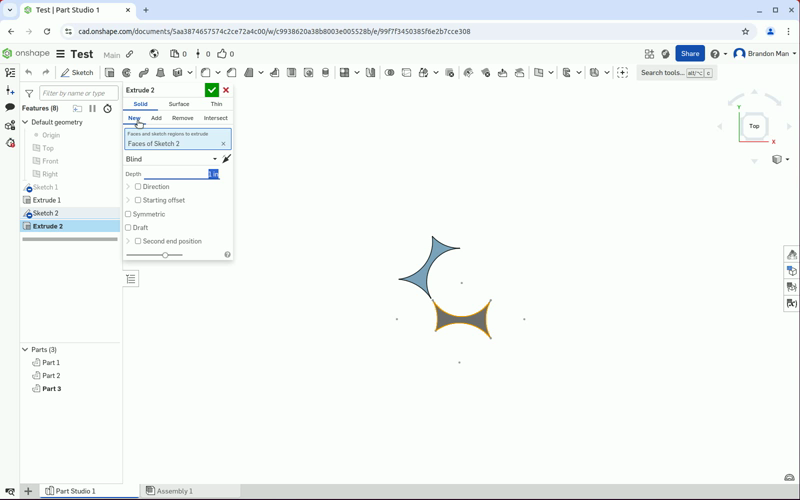
text(15.405)
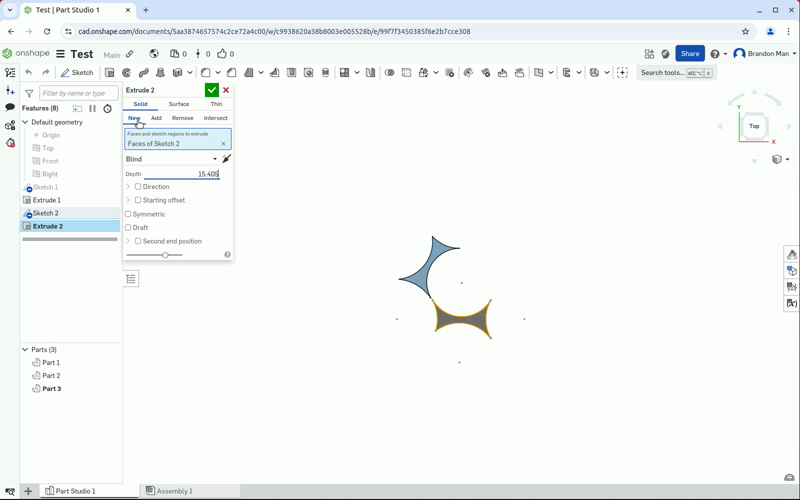
key(enter)
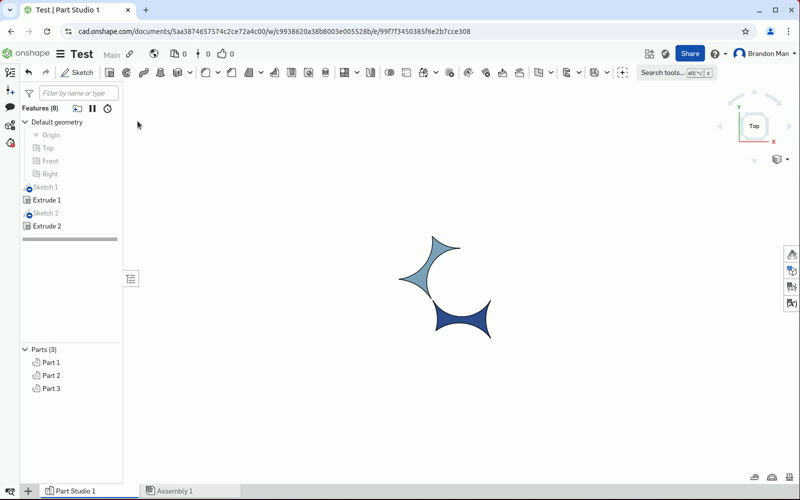
key(shift+h)
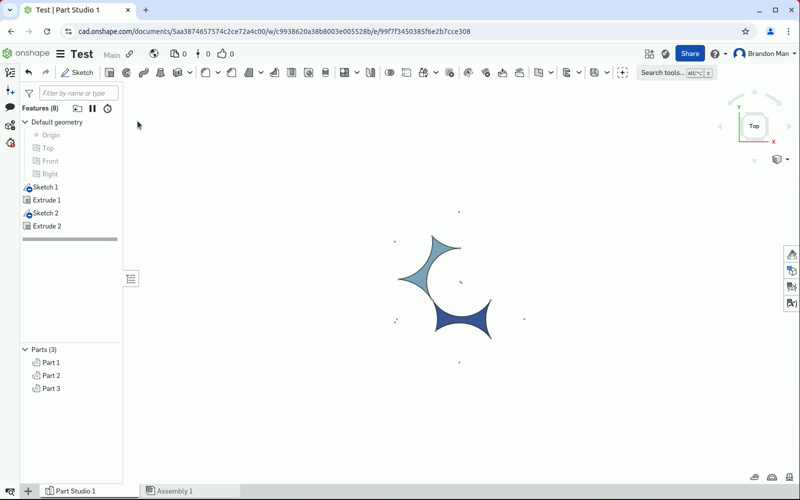
key(shift+h)
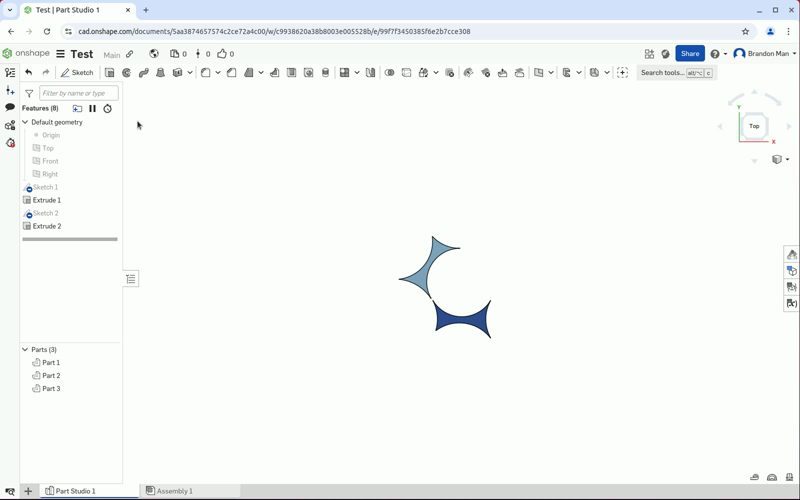
mouse_move(73, 189)
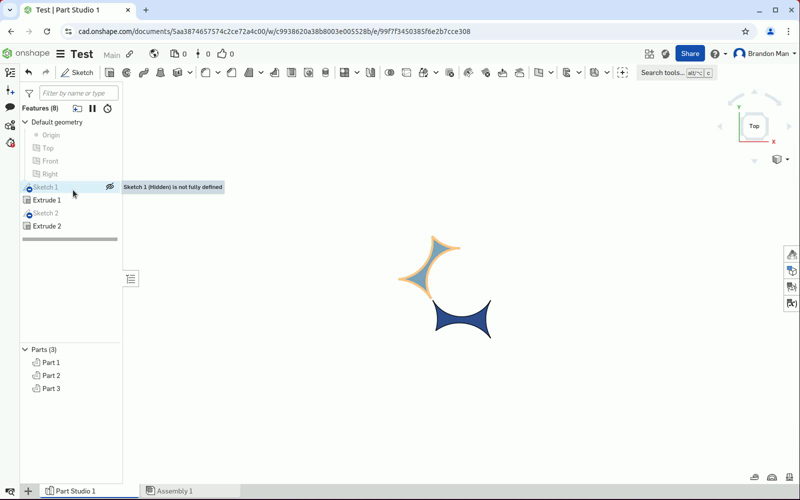
click(73, 189)
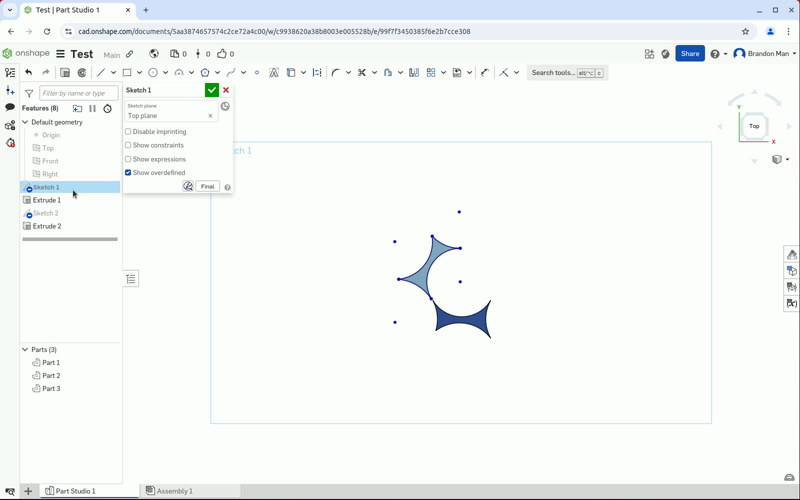
mouse_move(229, 92)
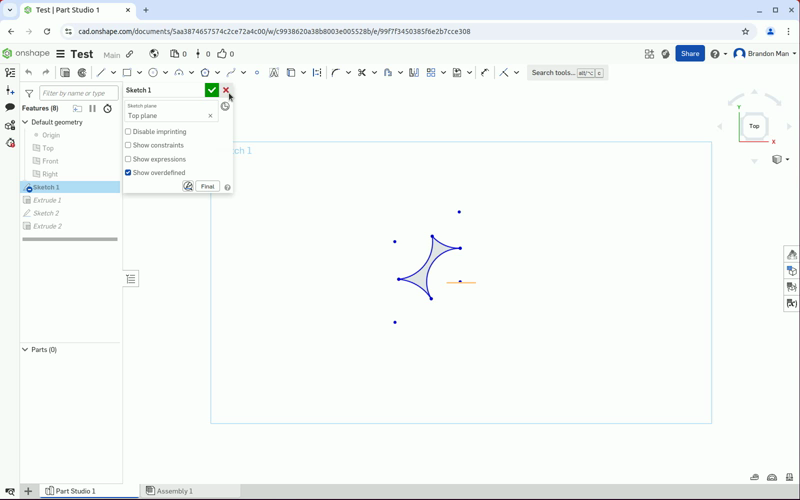
click(229, 92)
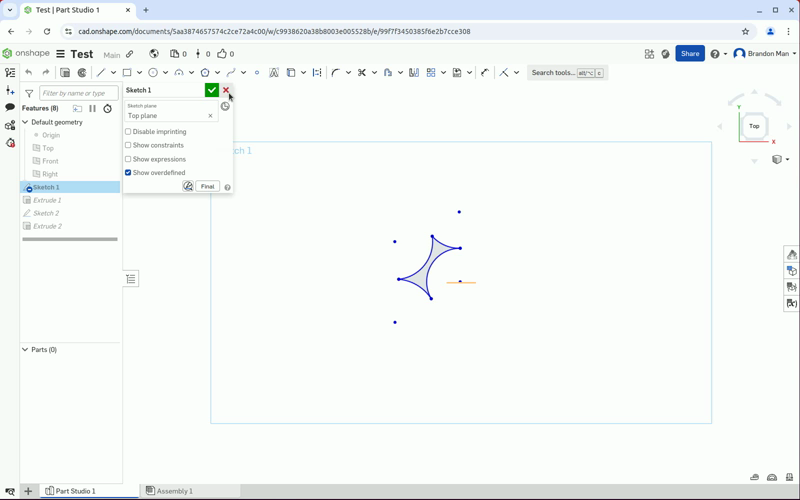
key(shift+s)
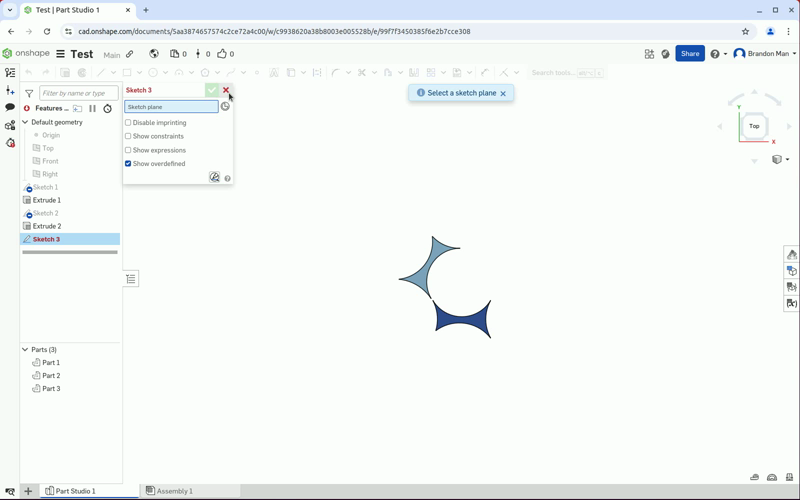
mouse_move(73, 150)
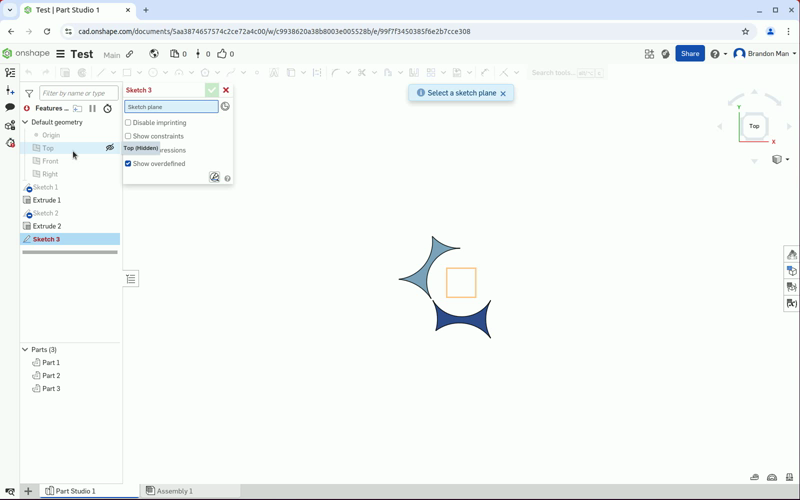
click(73, 150)
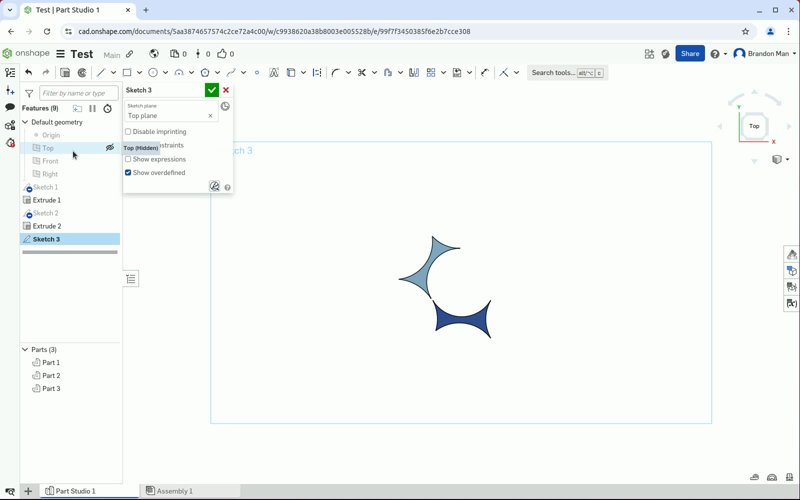
mouse_move(73, 352)
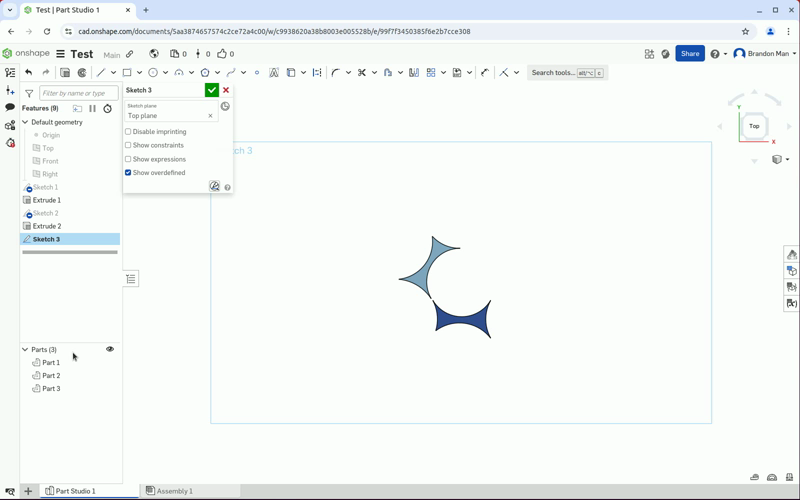
key(y)
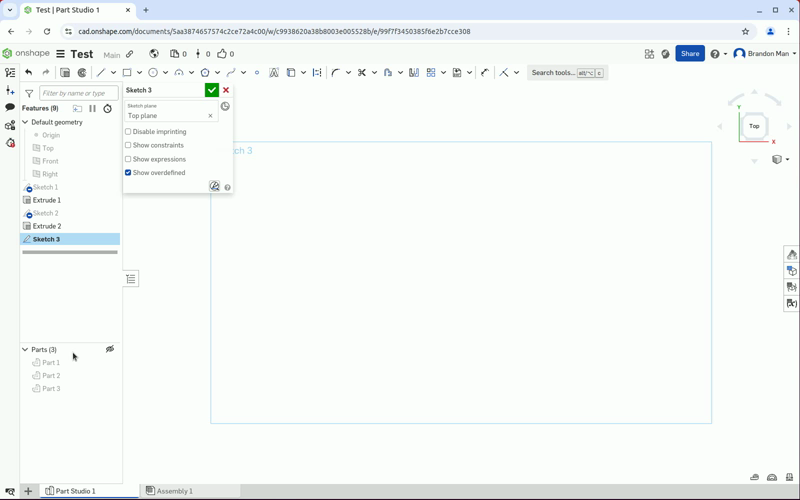
key(a)
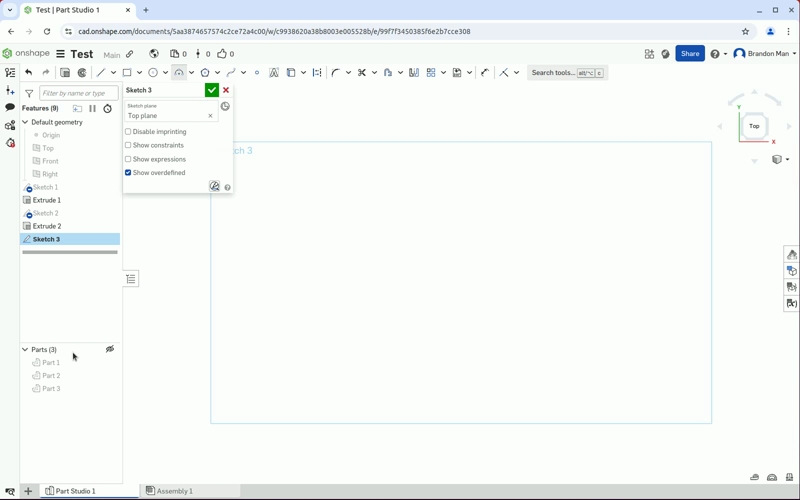
key_down(shift)
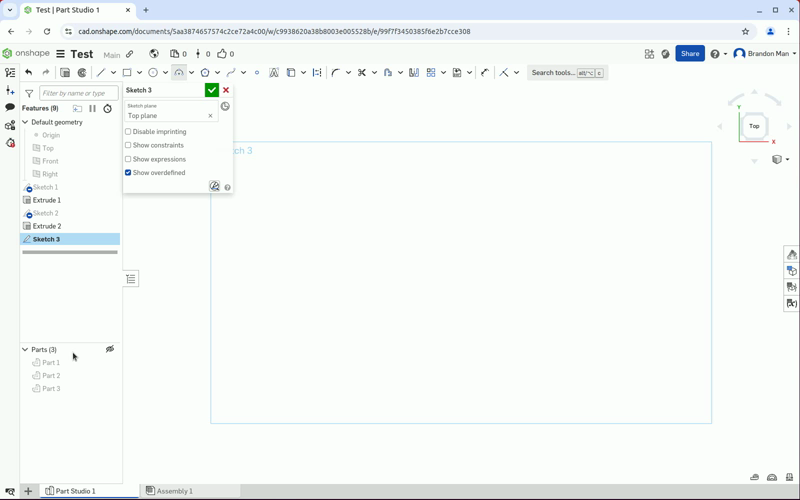
mouse_move(461, 249)
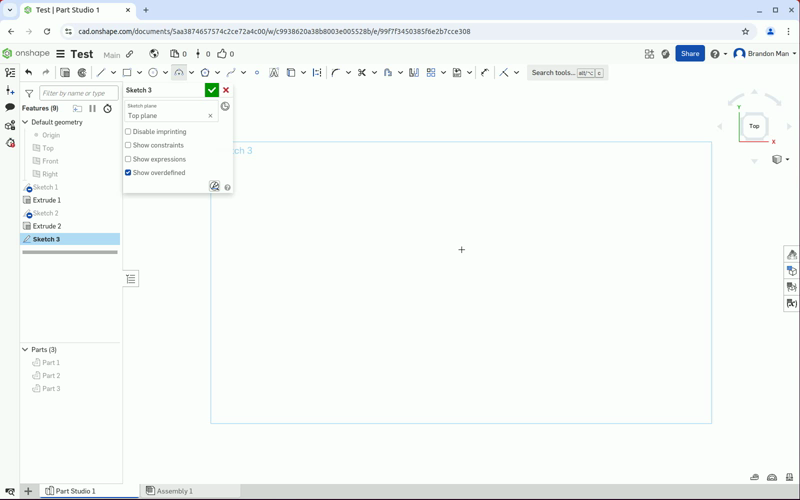
click(461, 249)
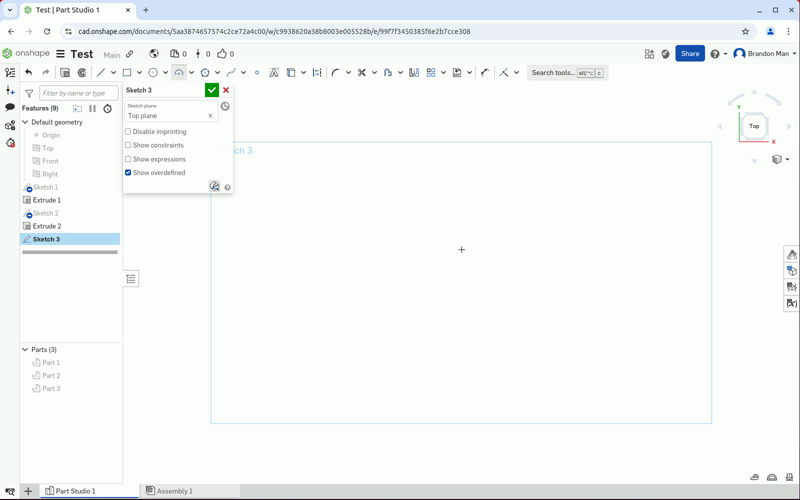
key_up(shift)
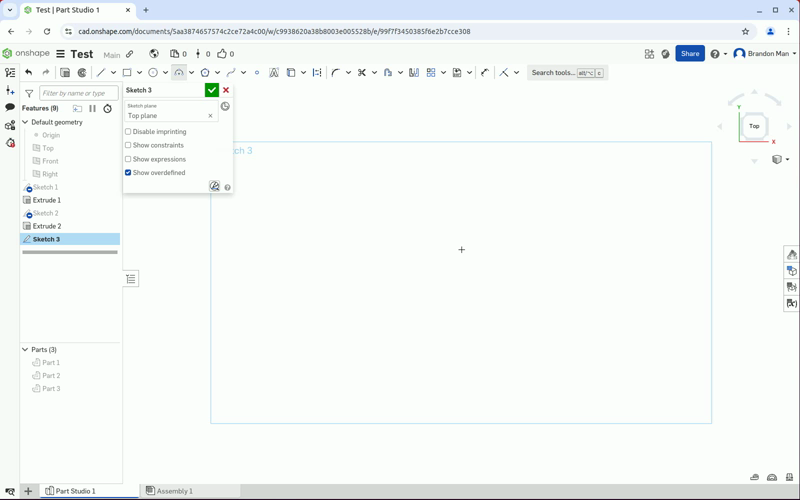
key_down(shift)
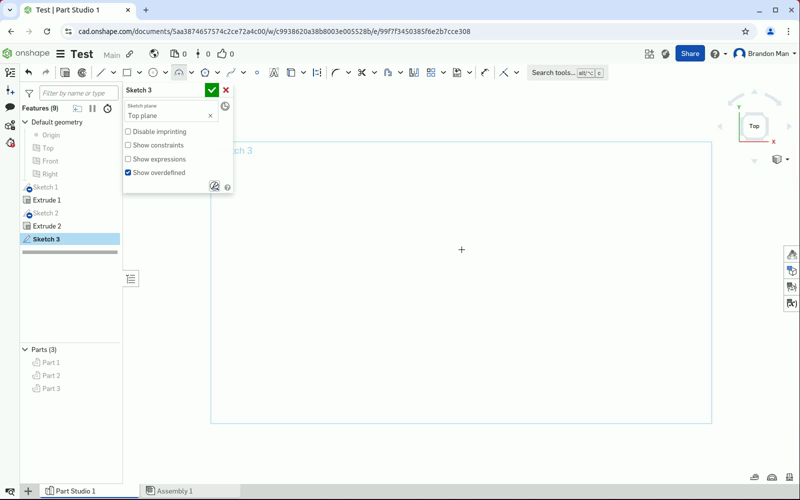
mouse_move(490, 298)
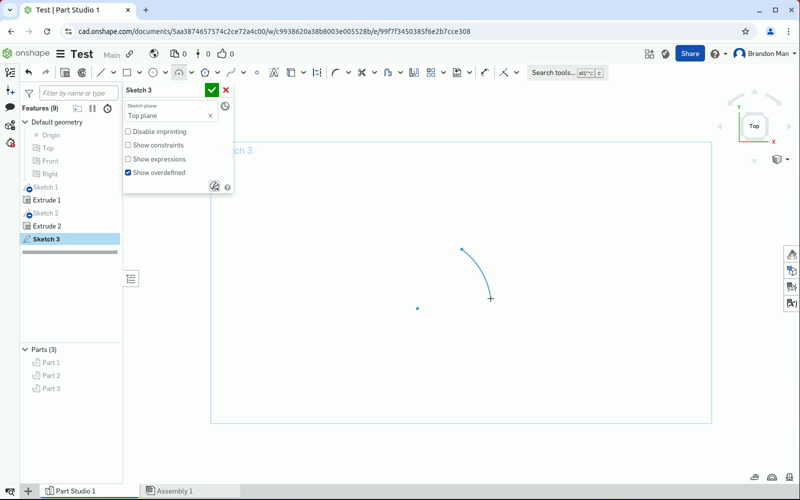
click(490, 298)
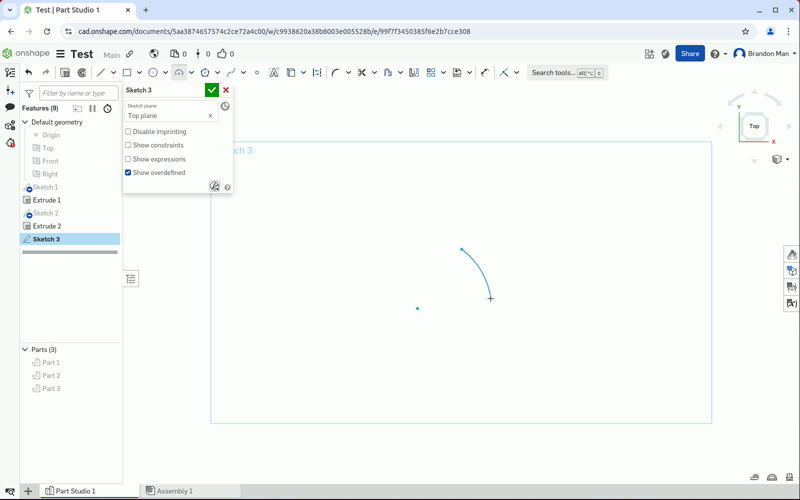
mouse_move(490, 265)
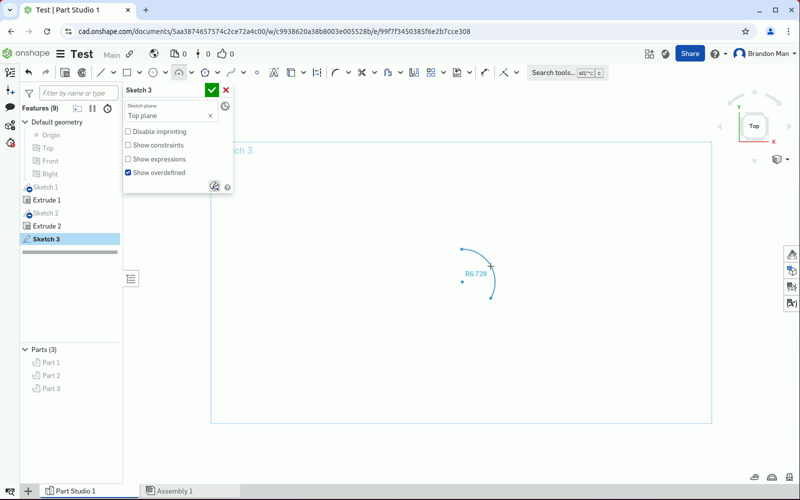
click(490, 265)
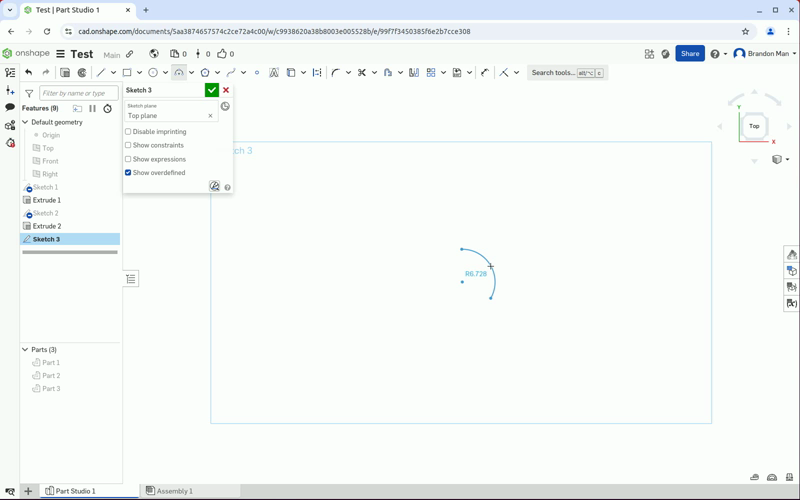
key_up(shift)
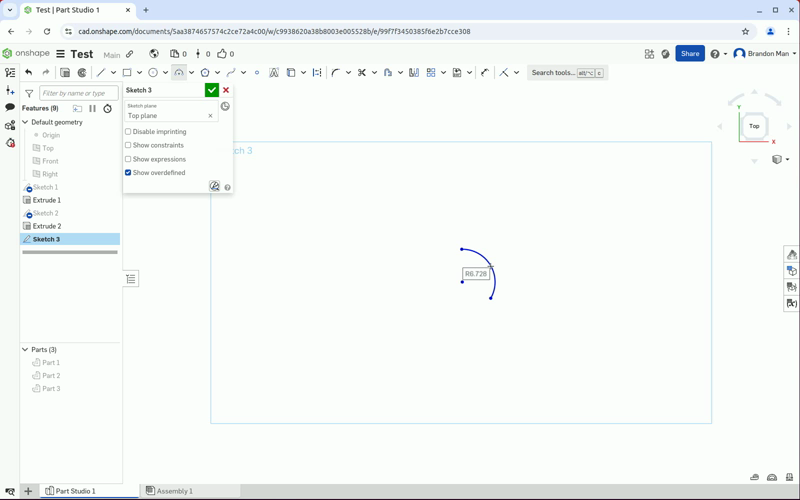
mouse_move(490, 298)
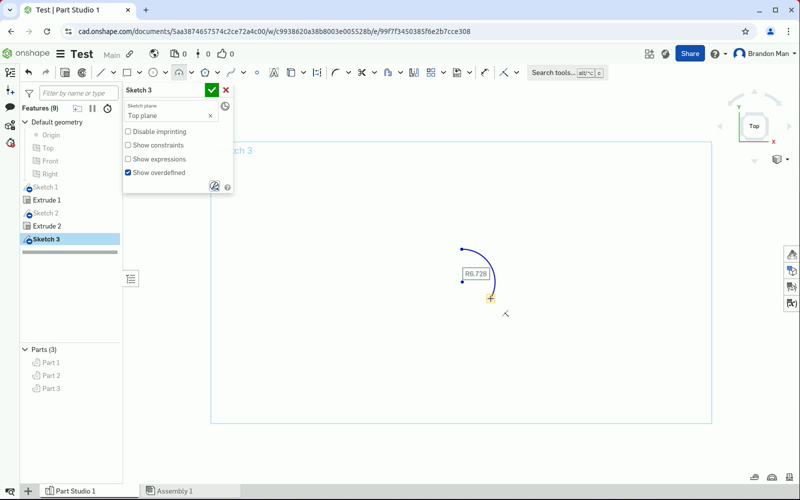
click(490, 298)
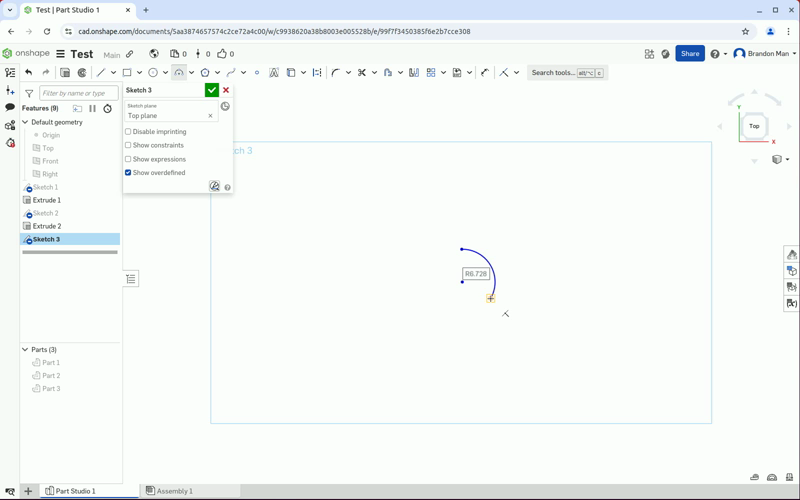
key_down(shift)
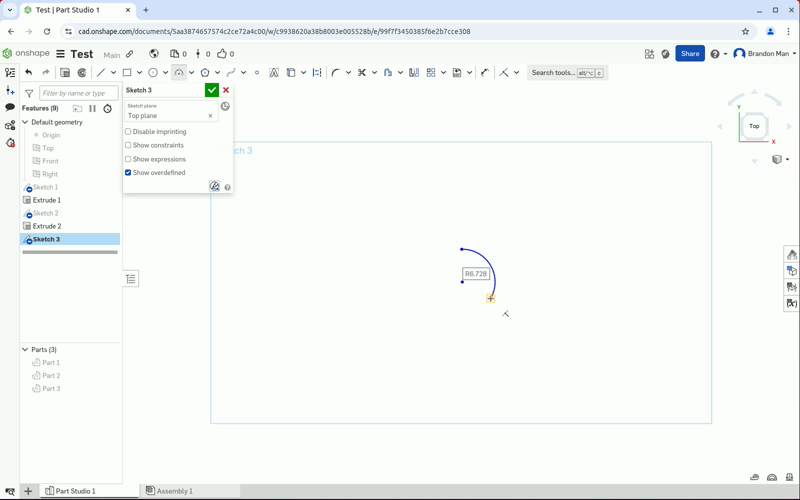
mouse_move(515, 280)
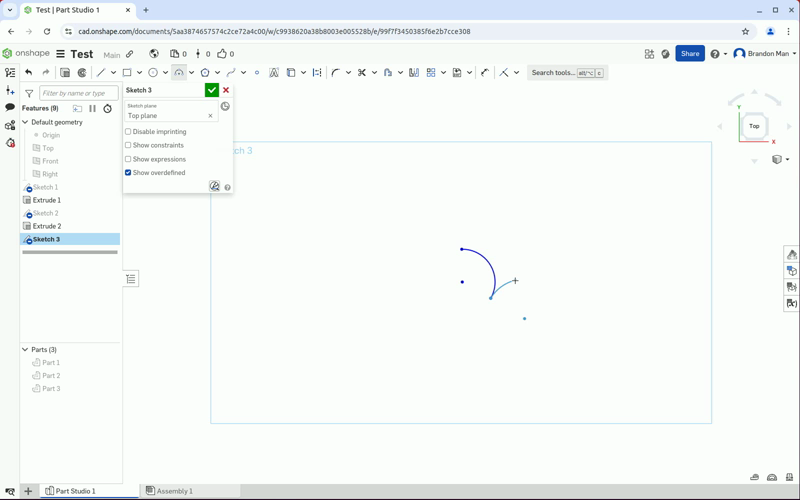
click(515, 280)
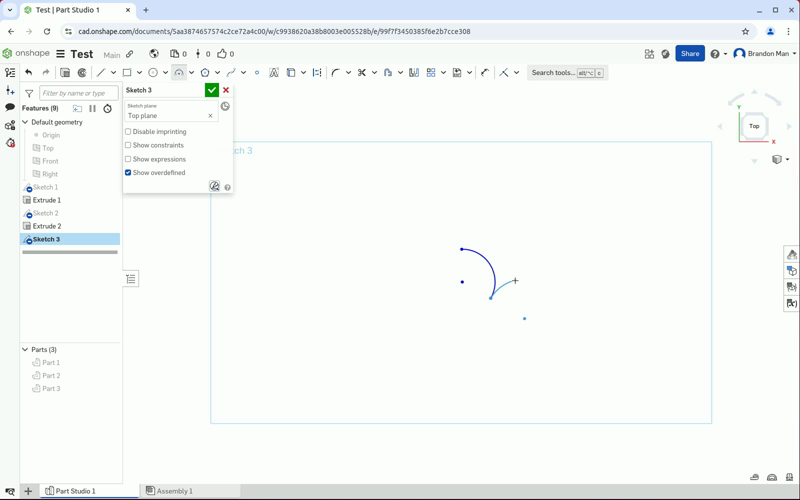
mouse_move(501, 286)
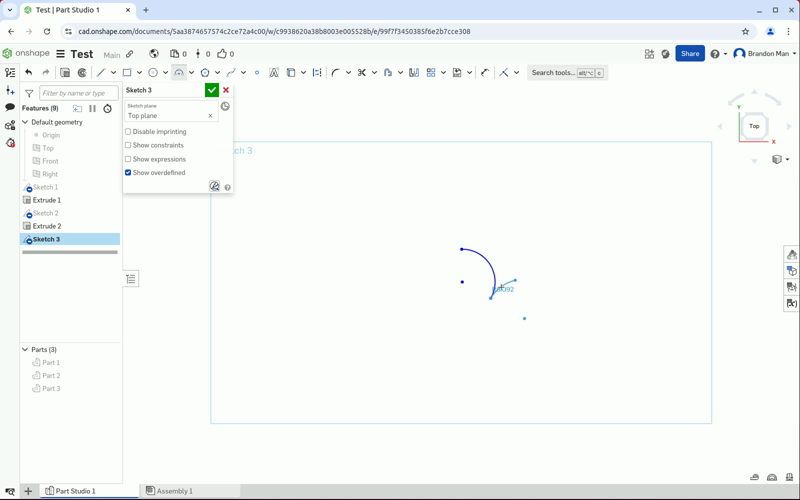
click(501, 286)
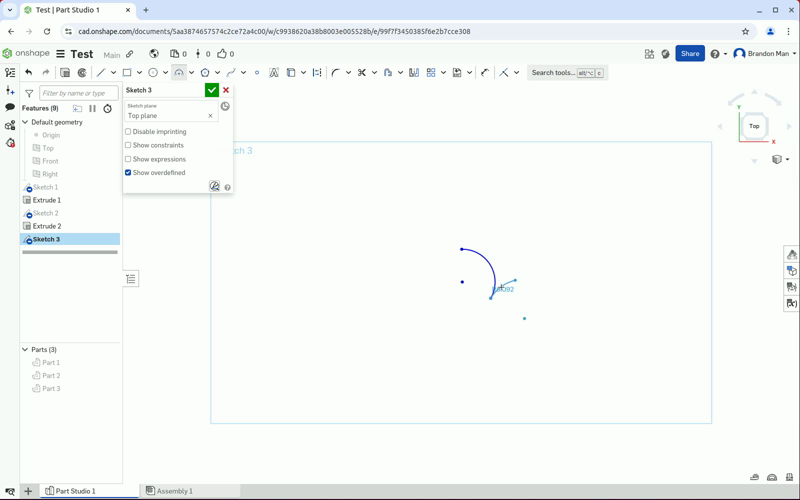
key_up(shift)
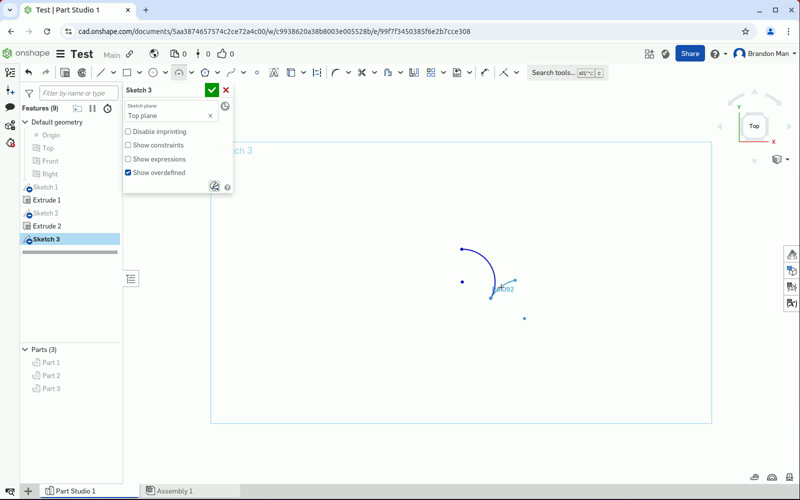
mouse_move(515, 280)
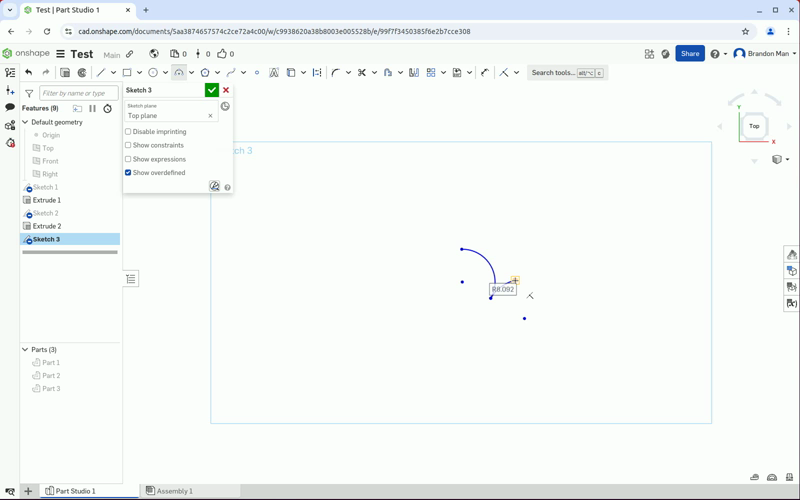
click(515, 280)
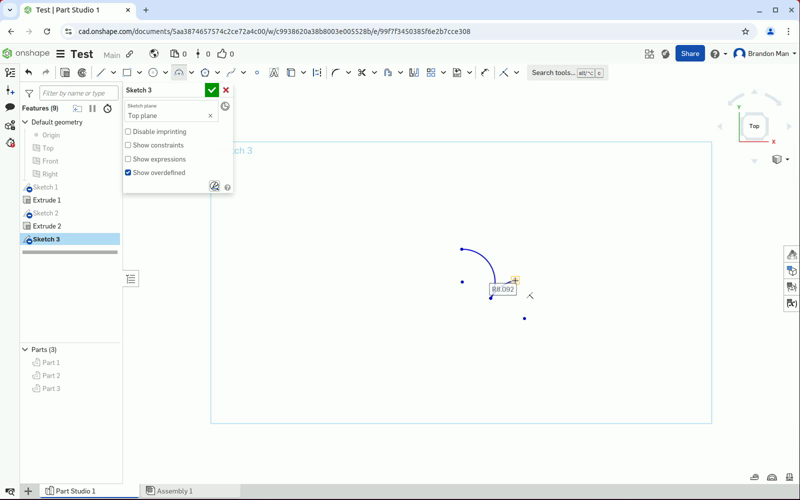
key_down(shift)
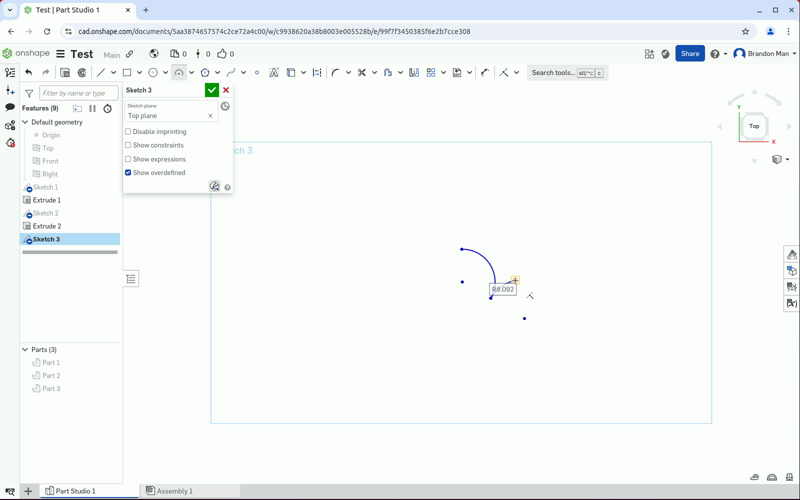
mouse_move(494, 230)
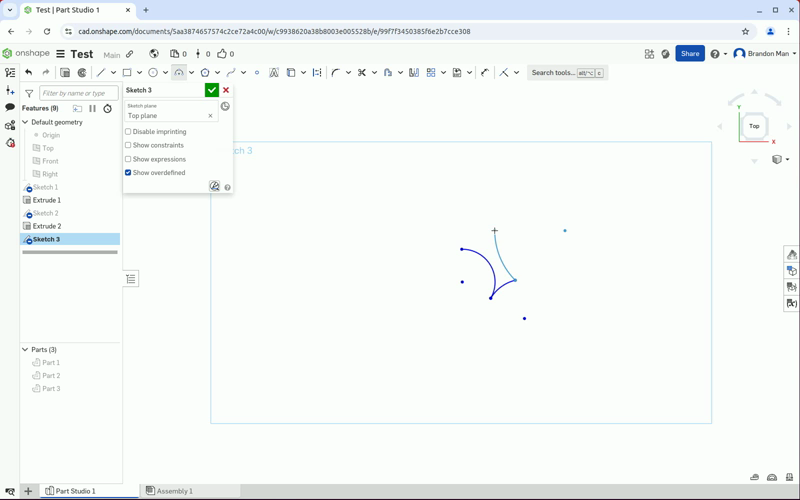
click(494, 230)
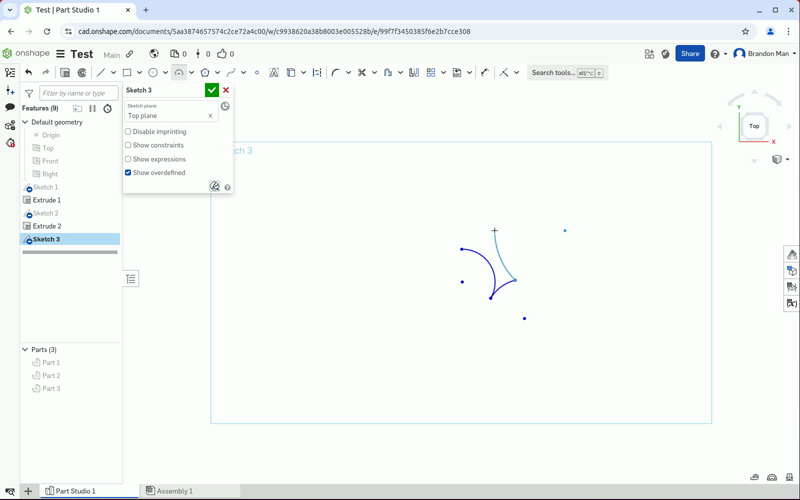
mouse_move(494, 259)
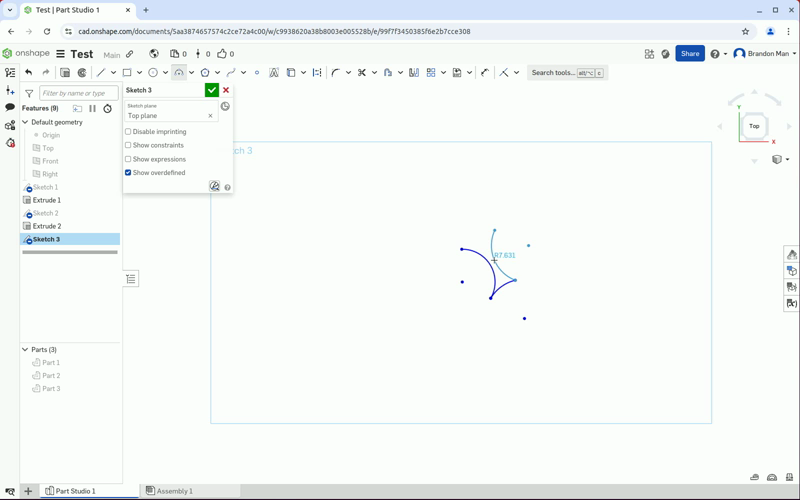
click(494, 259)
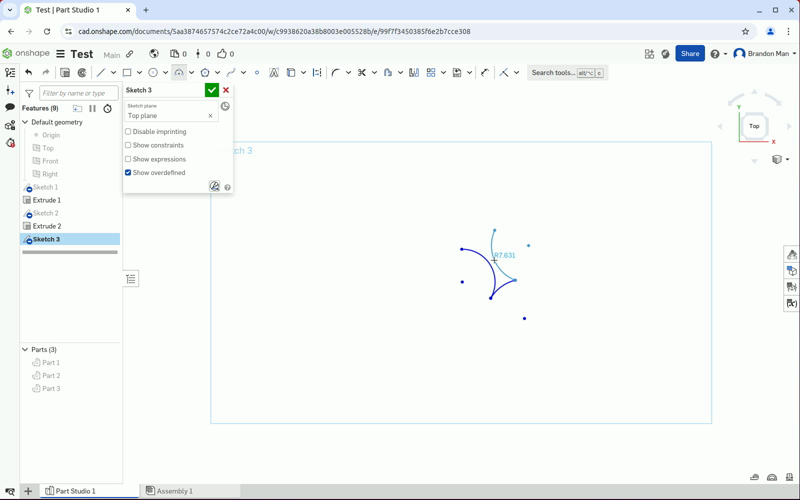
key_up(shift)
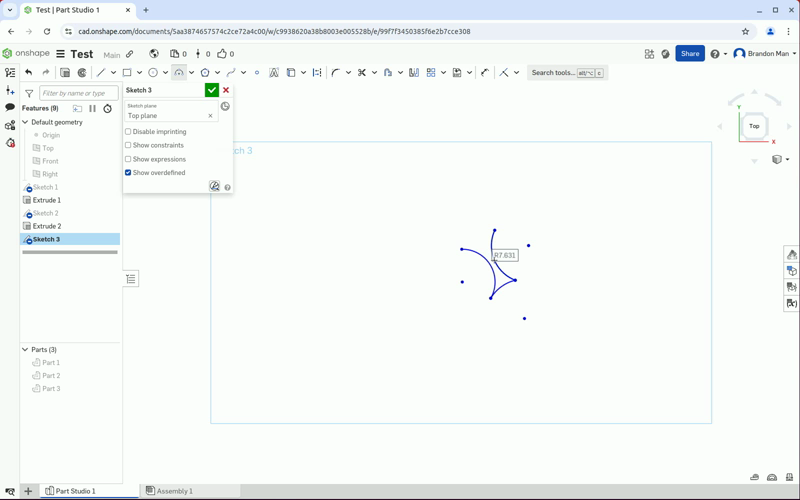
mouse_move(494, 230)
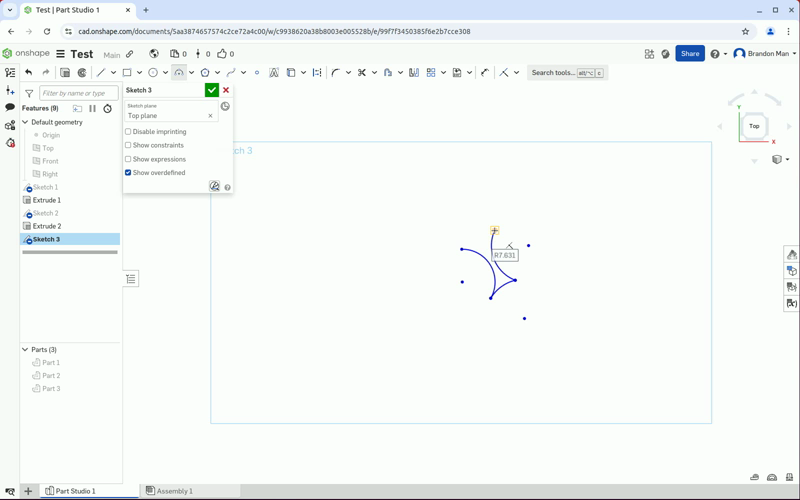
click(494, 230)
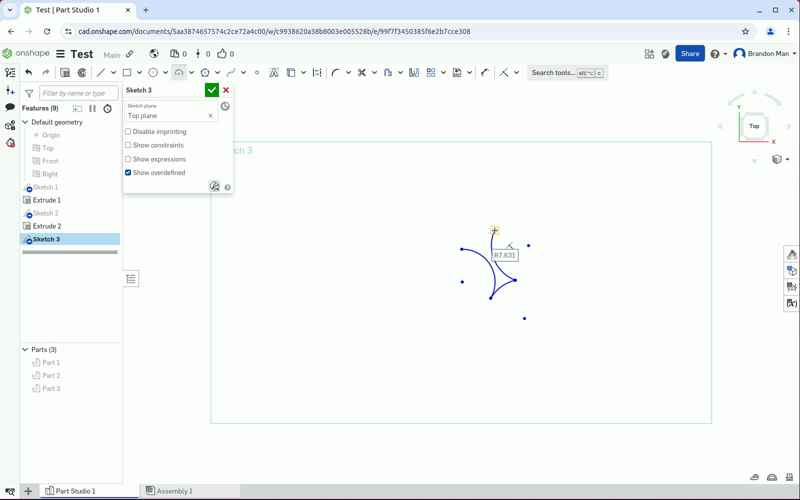
mouse_move(461, 249)
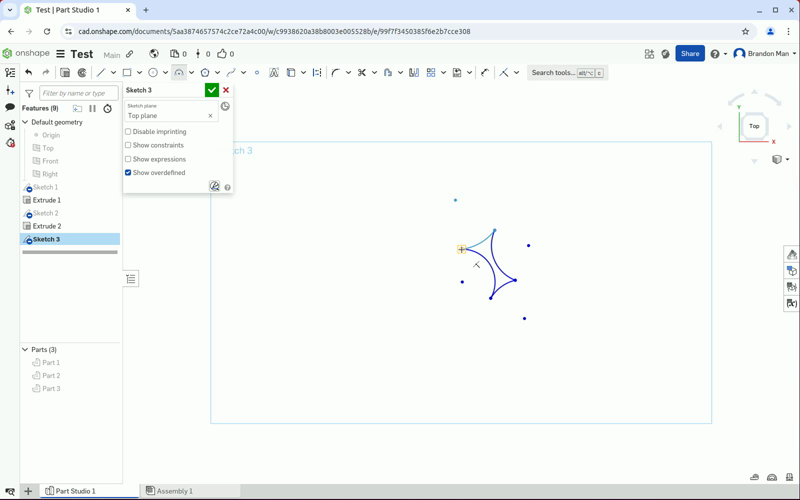
click(461, 249)
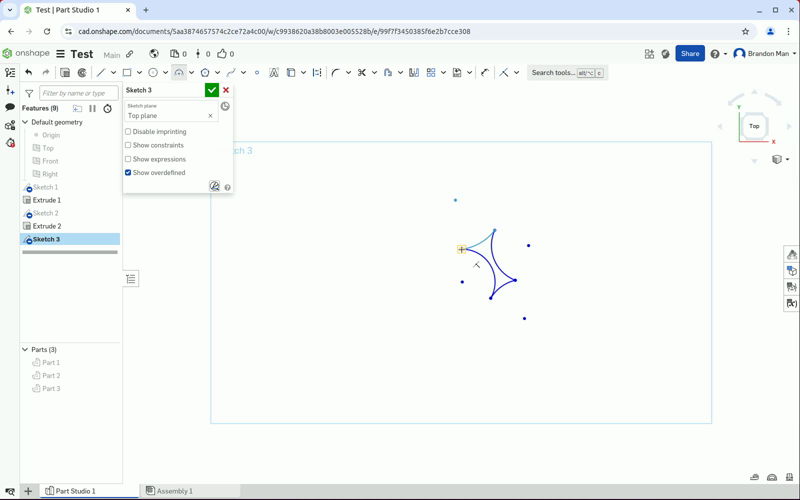
key_down(shift)
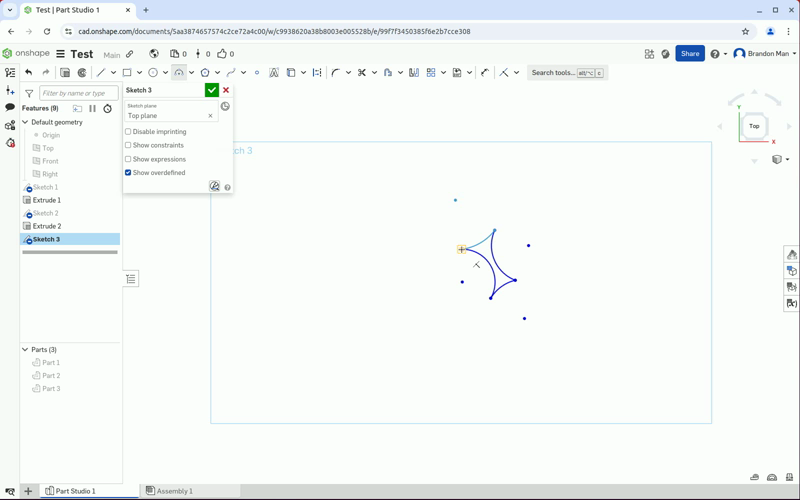
mouse_move(480, 243)
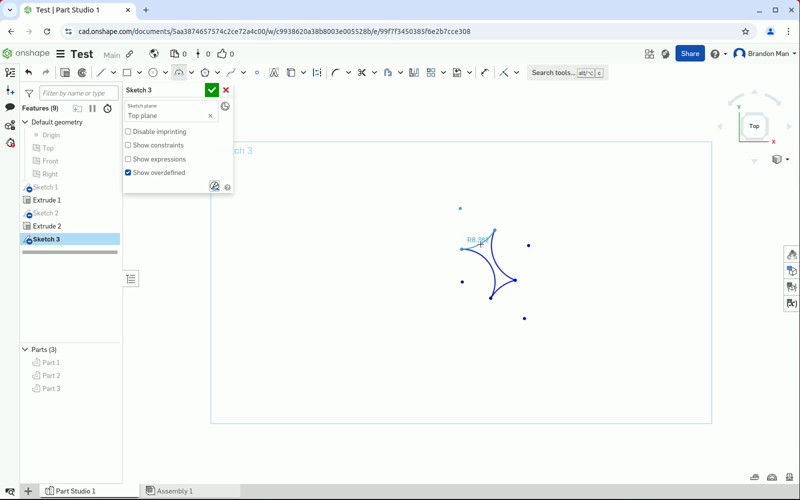
click(480, 243)
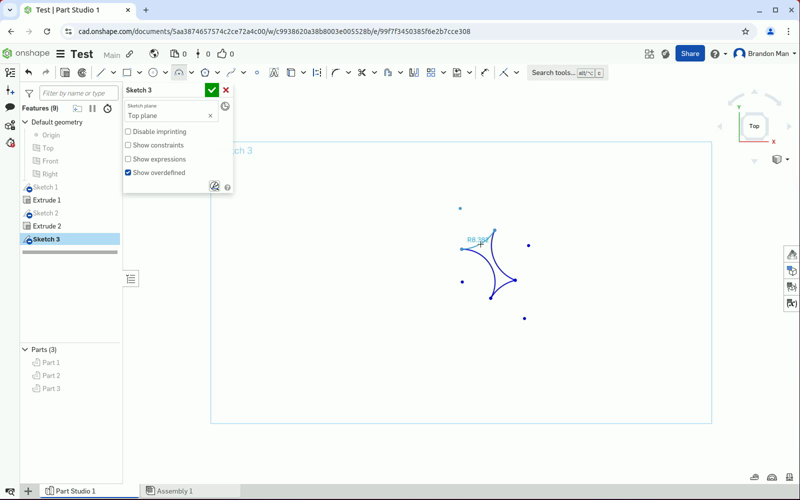
key_up(shift)
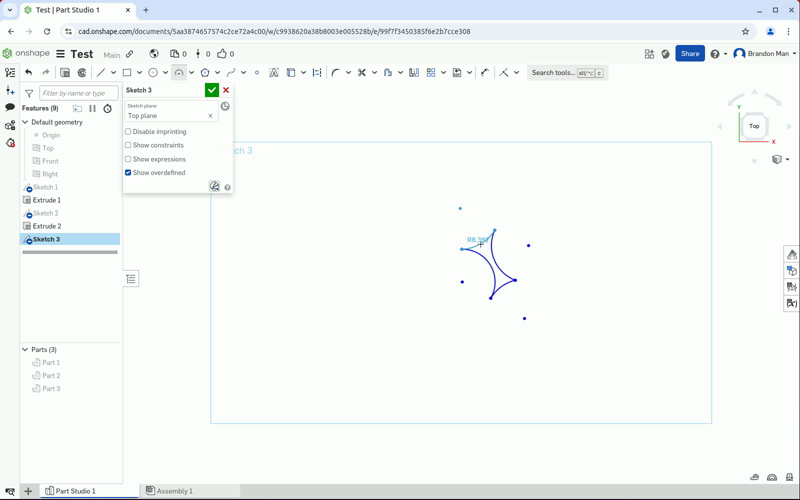
key(esc)
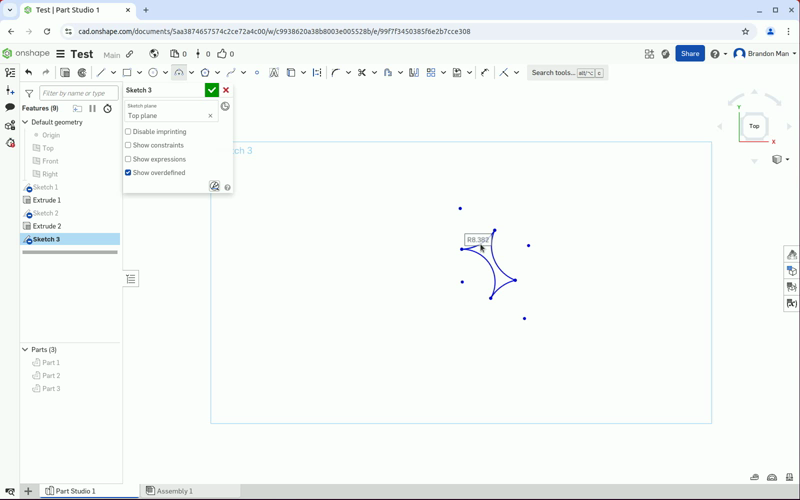
mouse_move(495, 276)
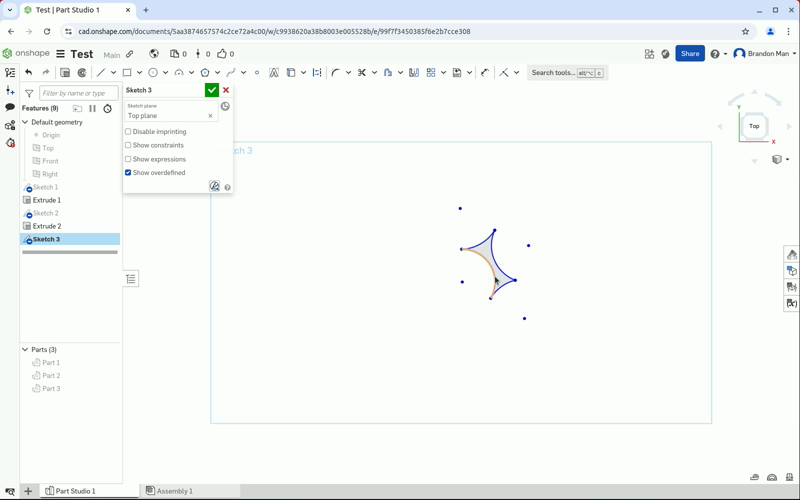
scroll(6)
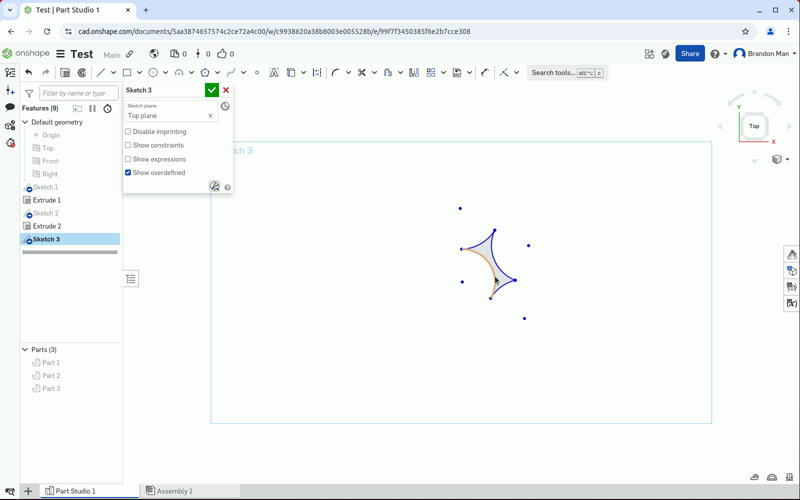
scroll(6)
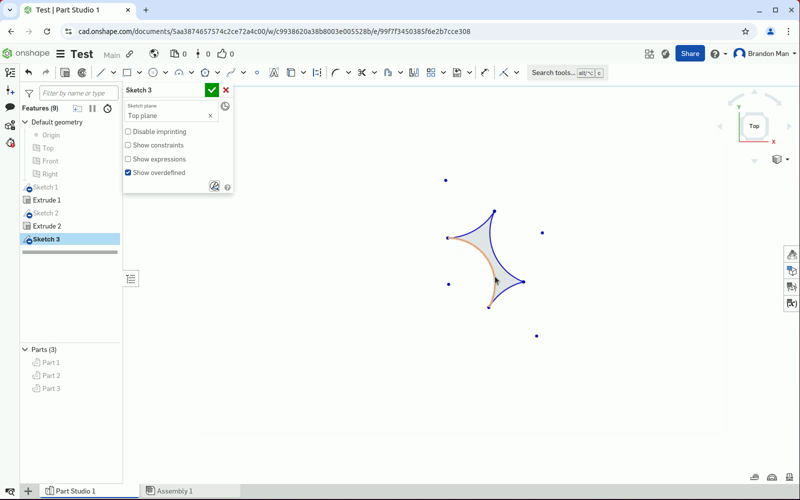
scroll(6)
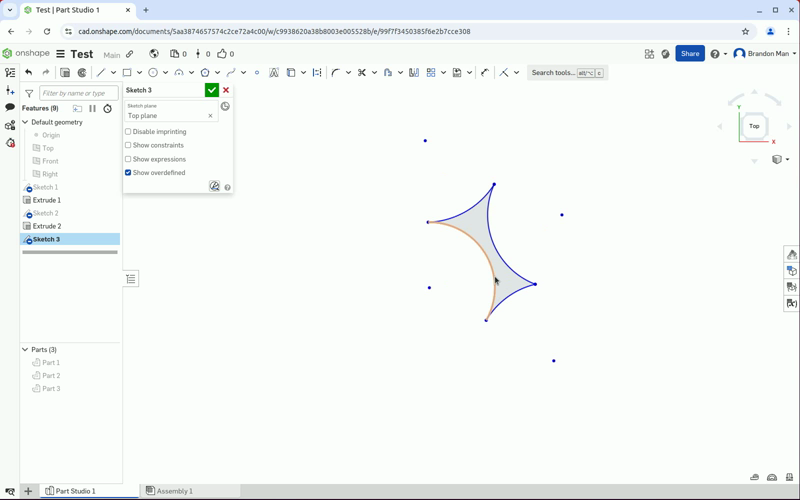
scroll(6)
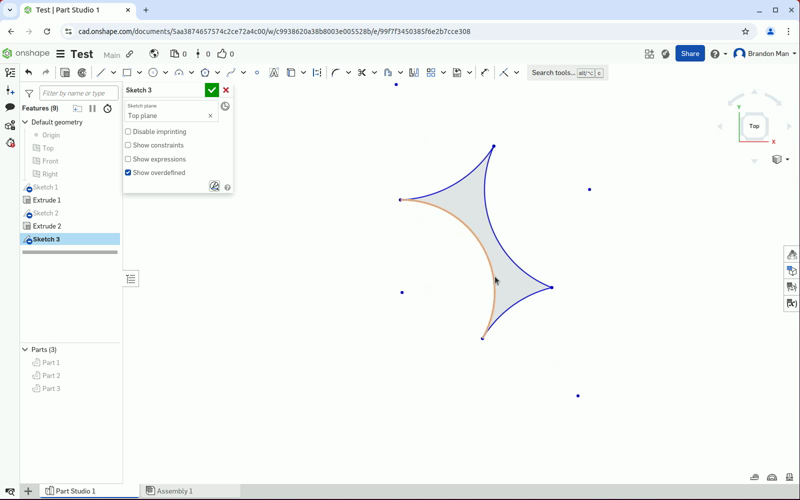
scroll(6)
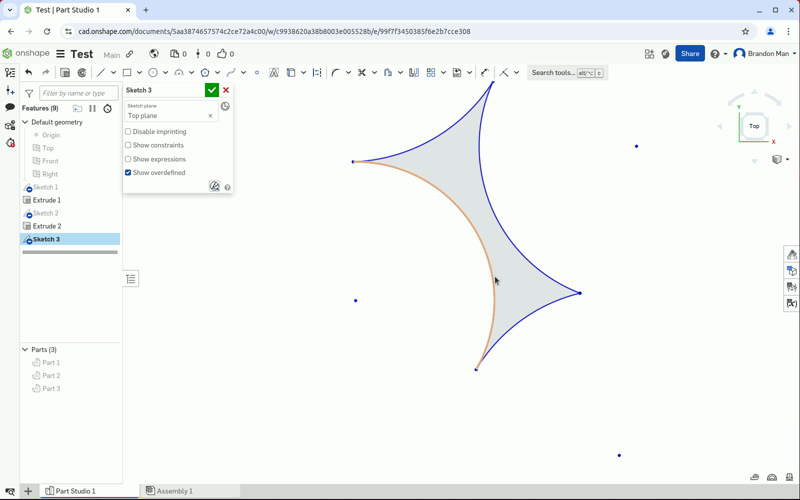
scroll(6)
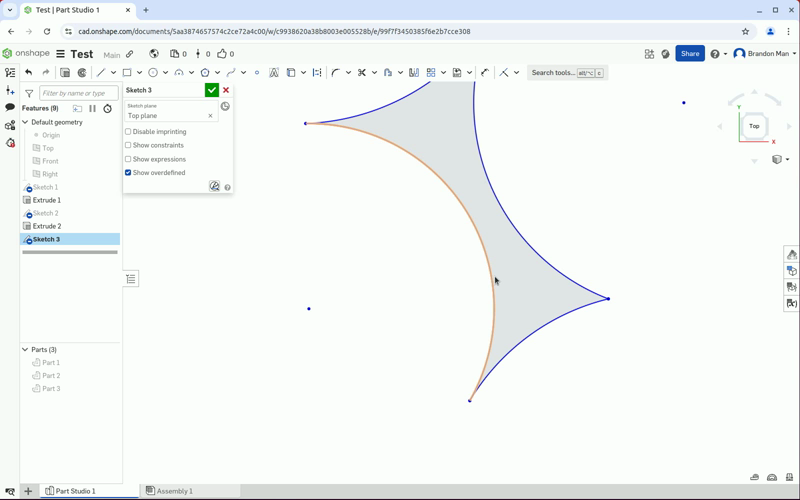
scroll(6)
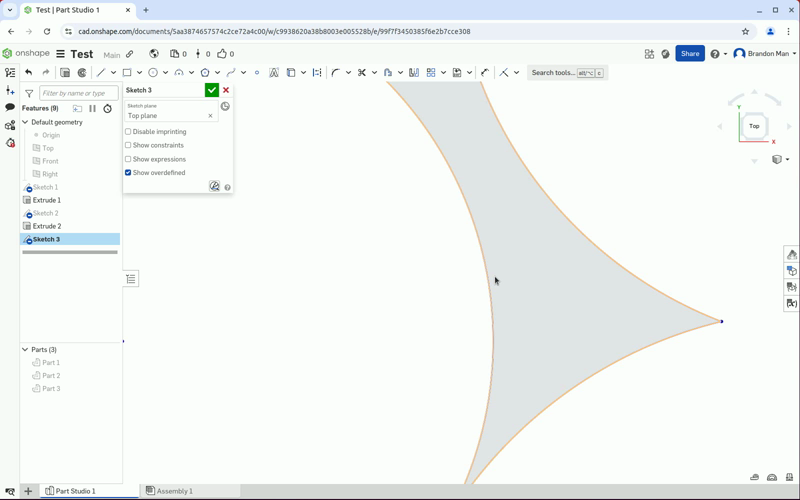
click(495, 276)
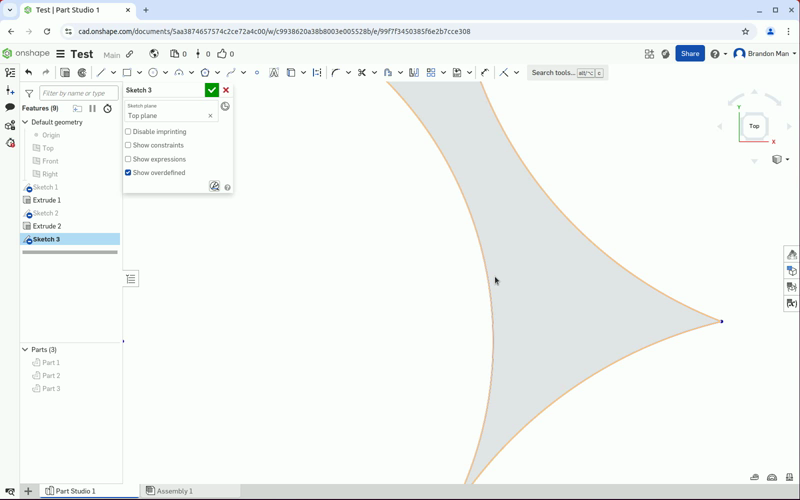
scroll(-6)
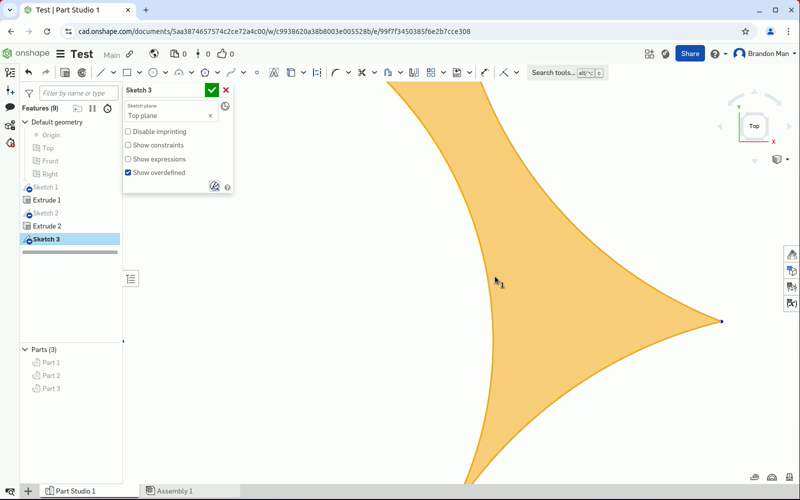
scroll(-6)
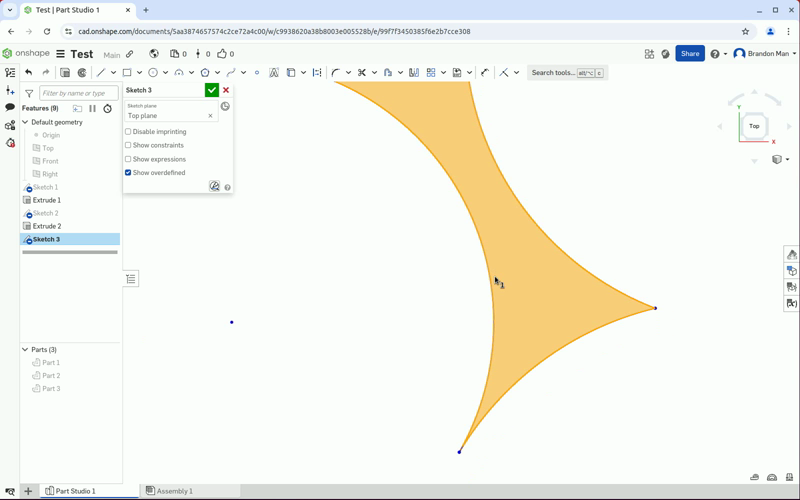
scroll(-6)
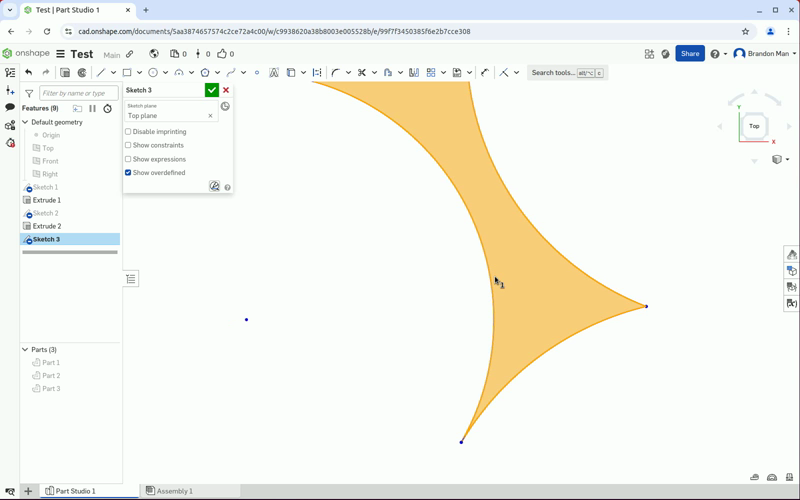
scroll(-6)
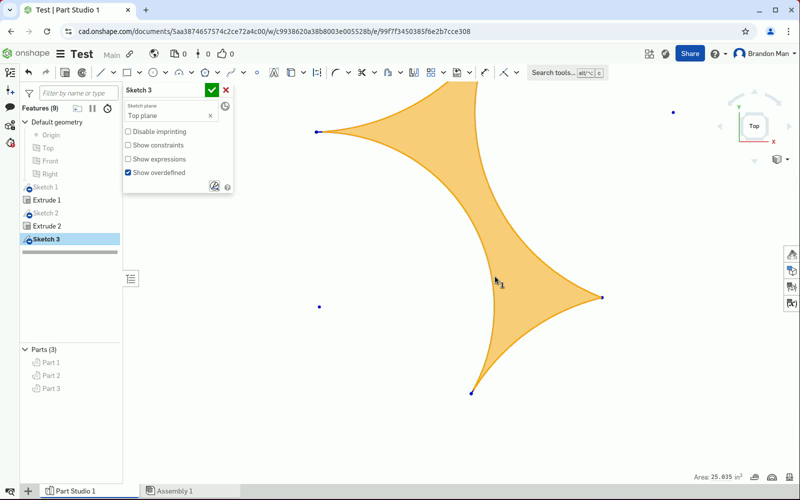
scroll(-6)
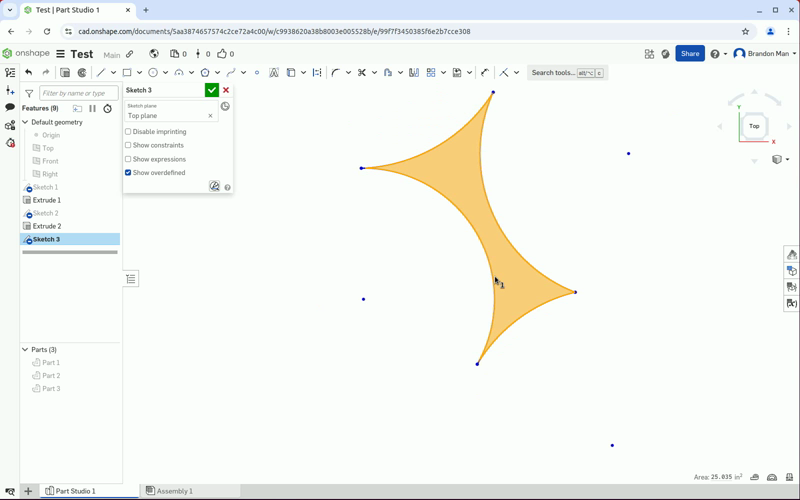
scroll(-6)
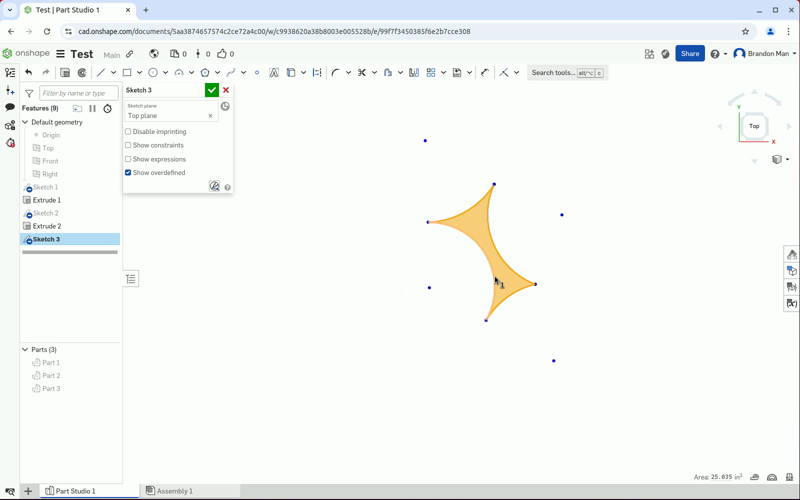
scroll(-6)
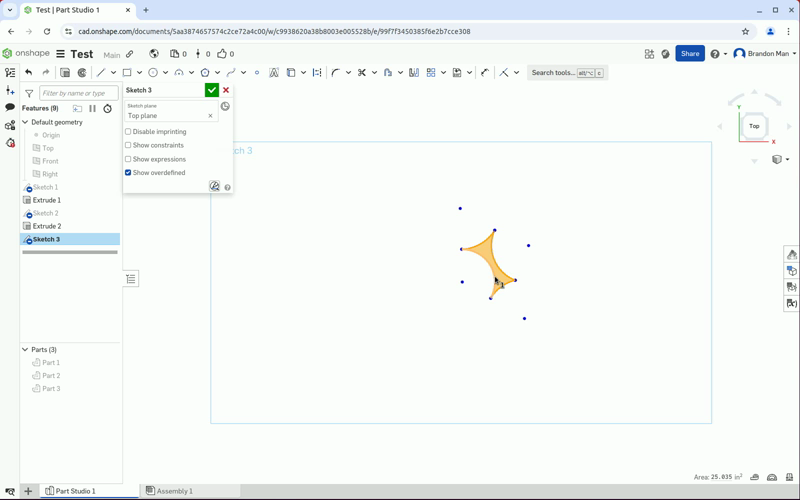
mouse_move(73, 352)
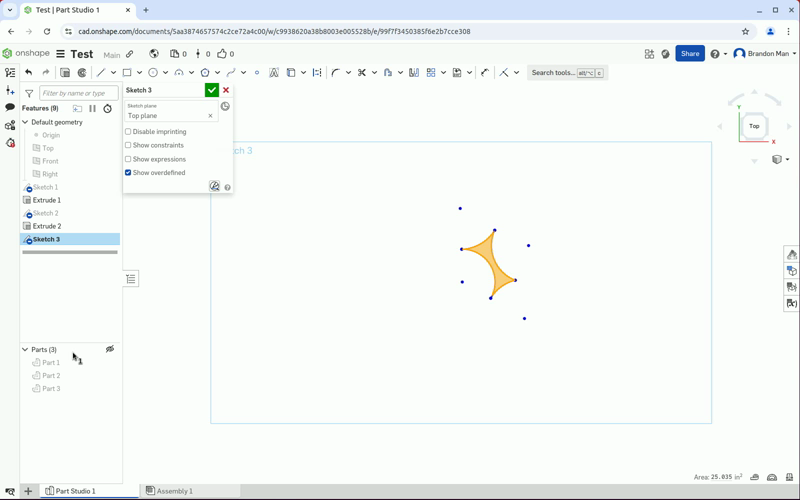
key(shift+y)
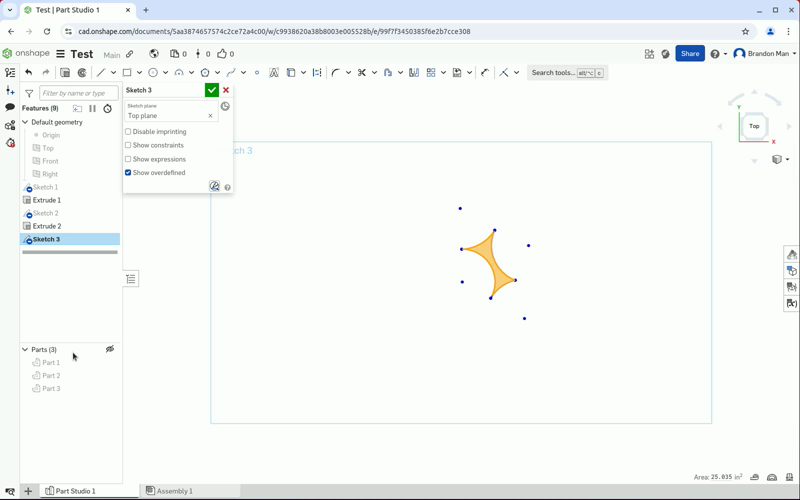
key(shift+e)
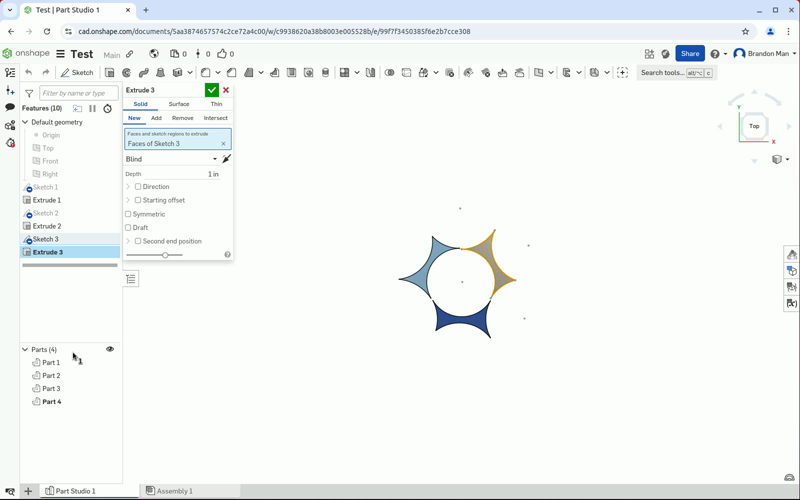
mouse_move(143, 106)
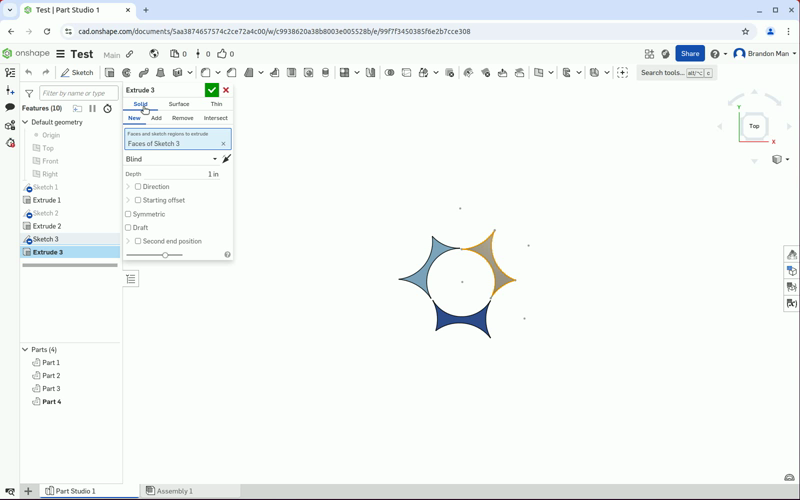
click(143, 106)
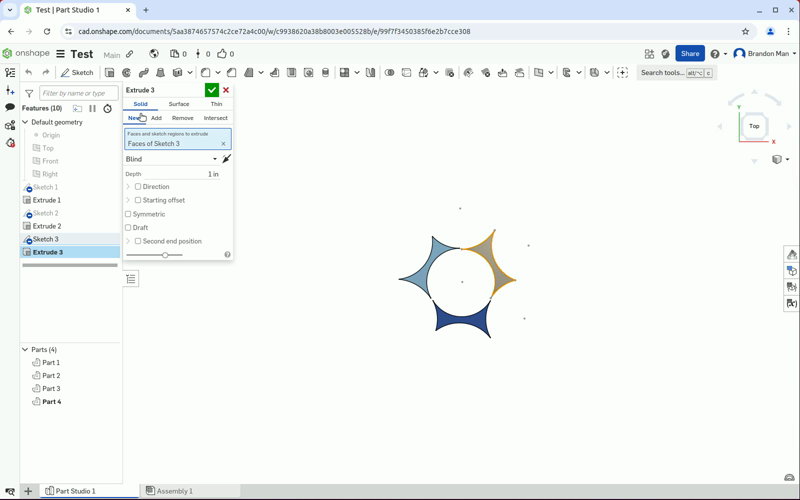
mouse_move(137, 120)
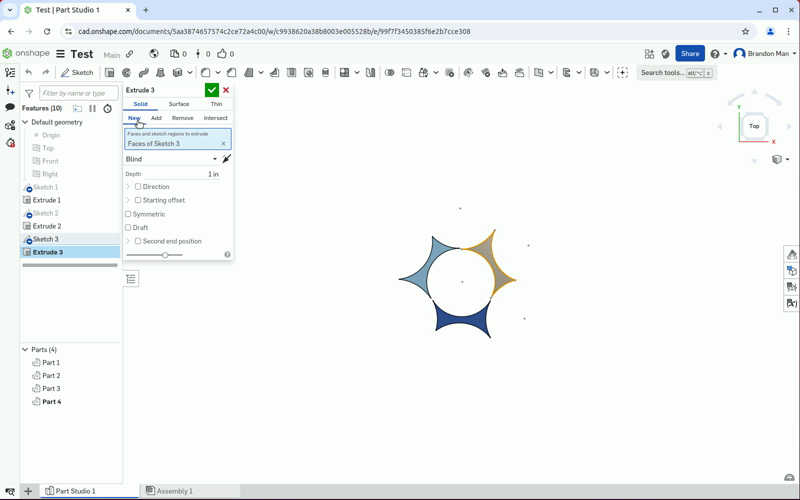
click(137, 120)
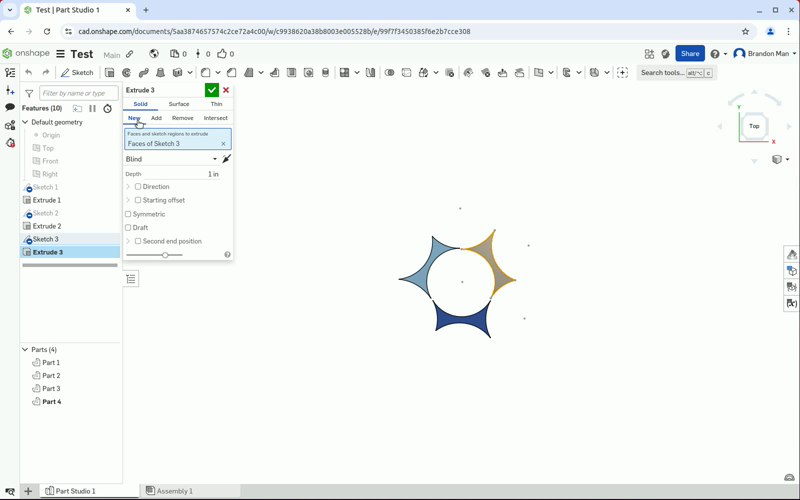
key(tab, 4)
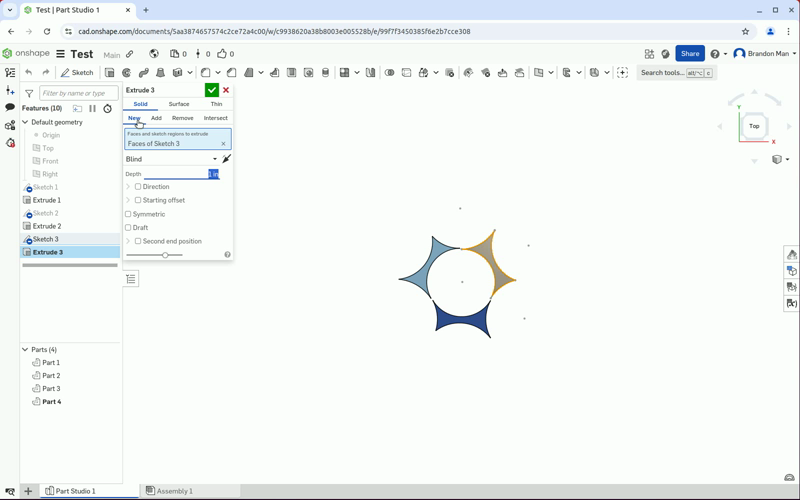
text(15.405)
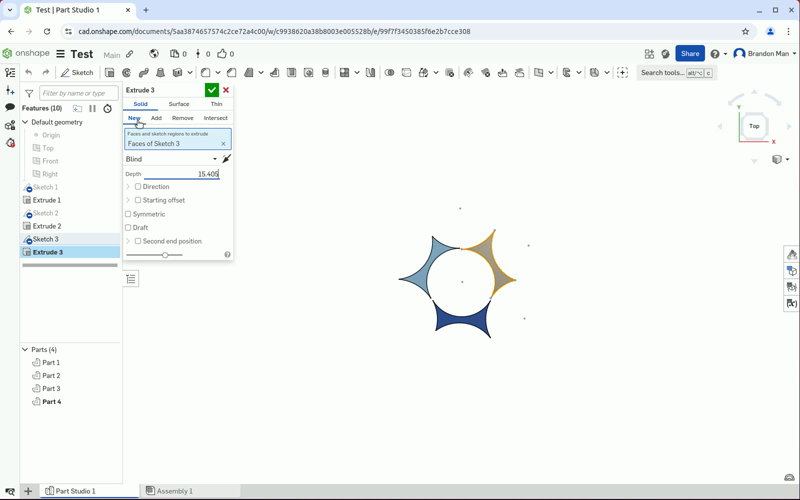
key(enter)
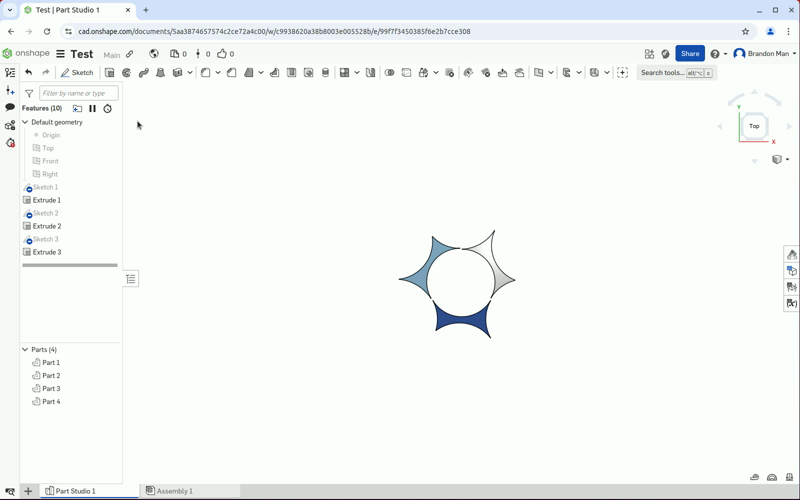
key(shift+h)
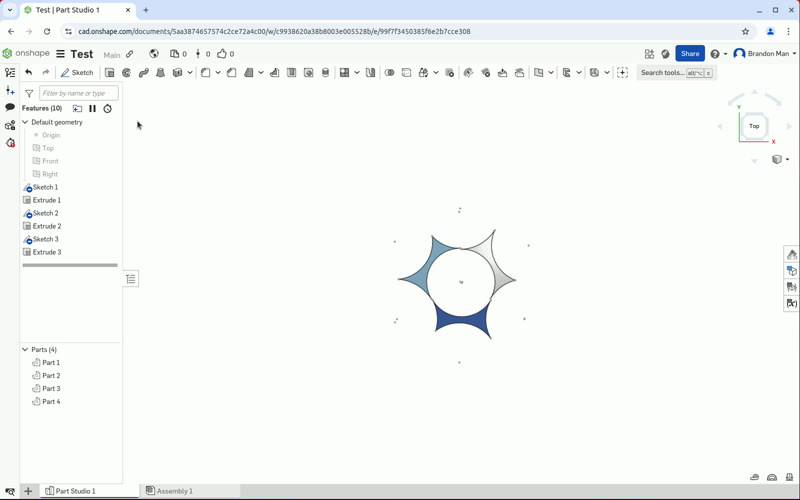
key(shift+h)
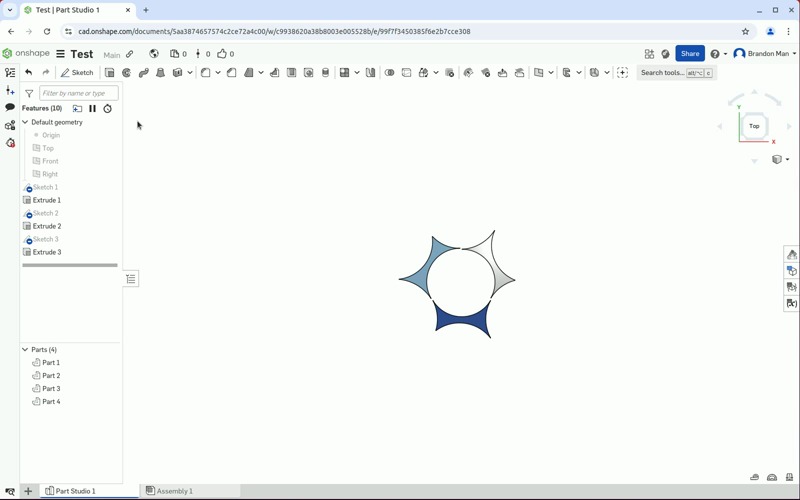
mouse_move(73, 189)
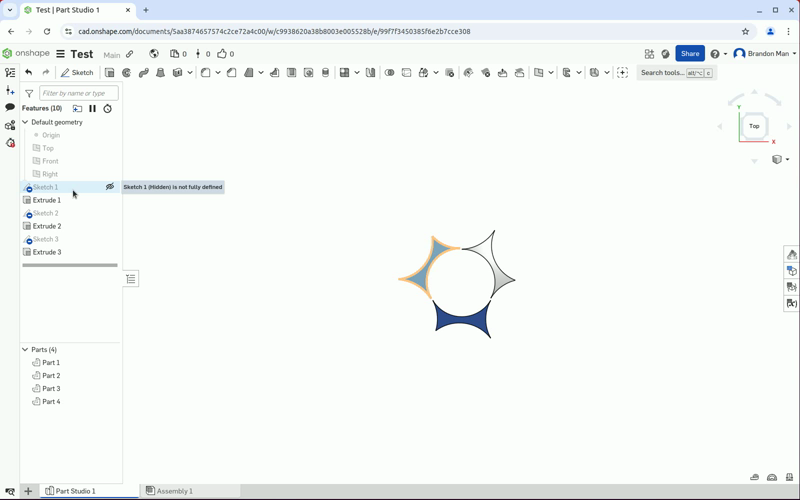
click(73, 189)
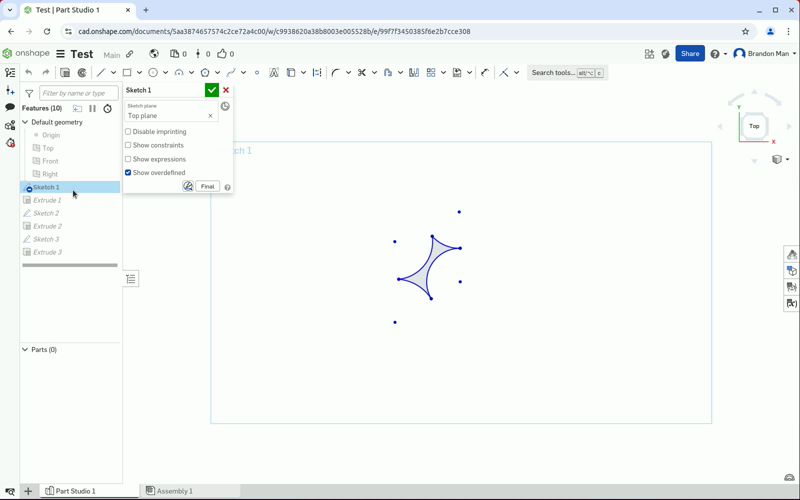
mouse_move(229, 92)
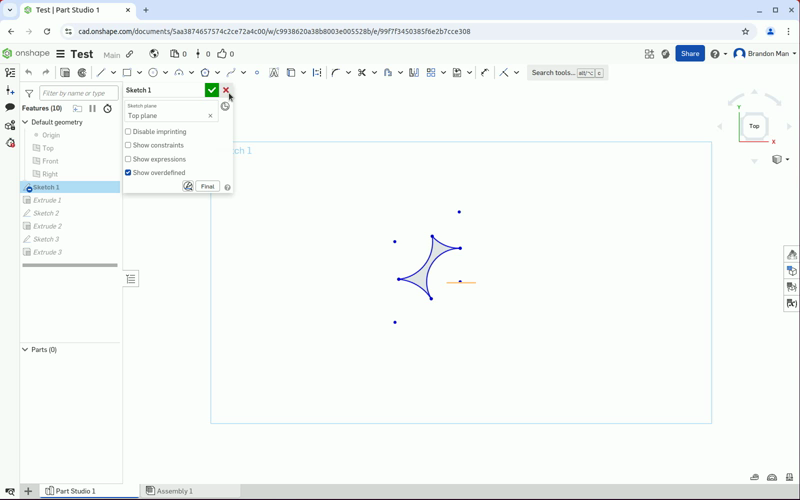
click(229, 92)
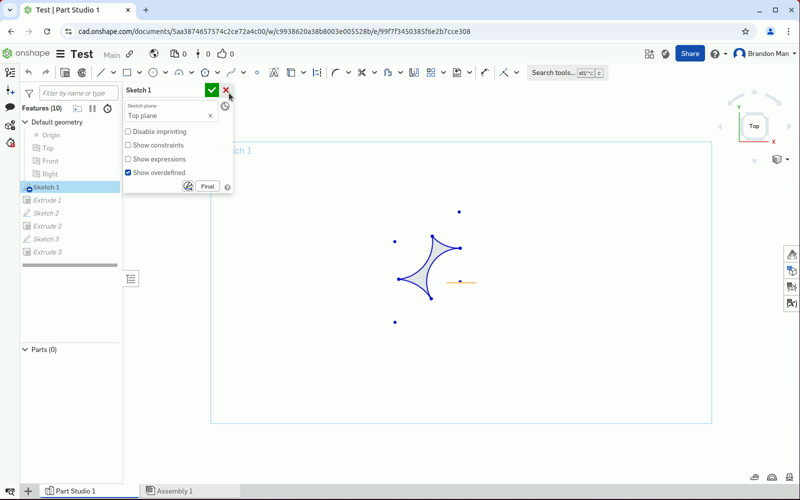
key(shift+s)
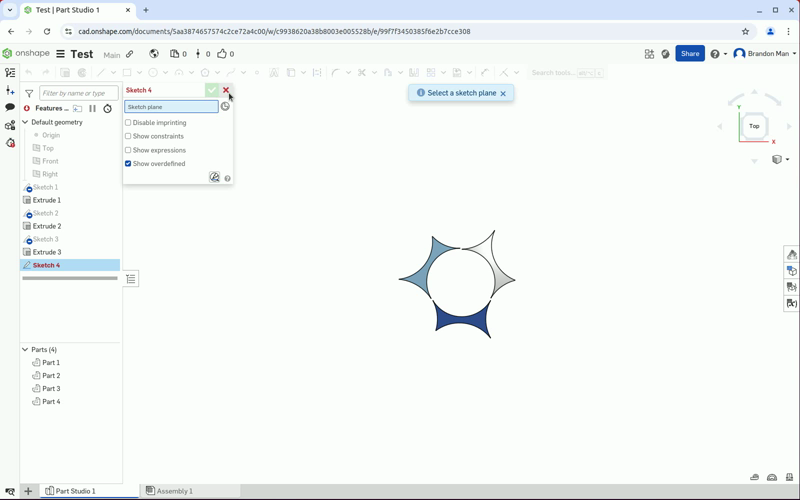
mouse_move(73, 150)
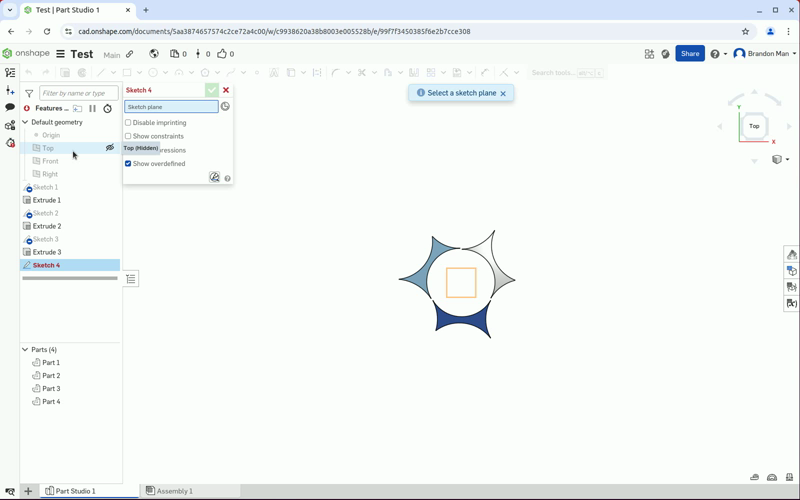
click(73, 150)
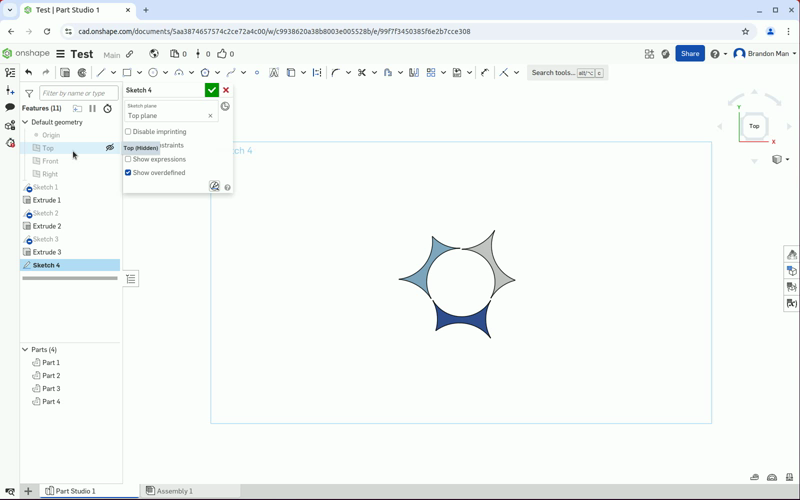
mouse_move(73, 352)
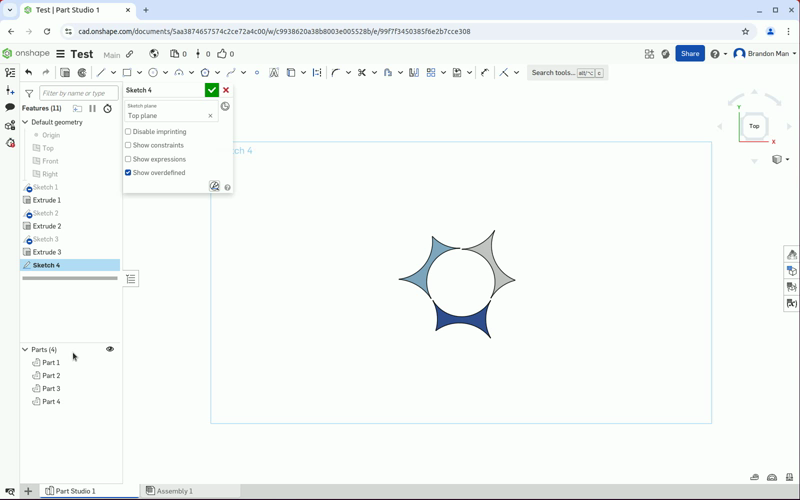
key(y)
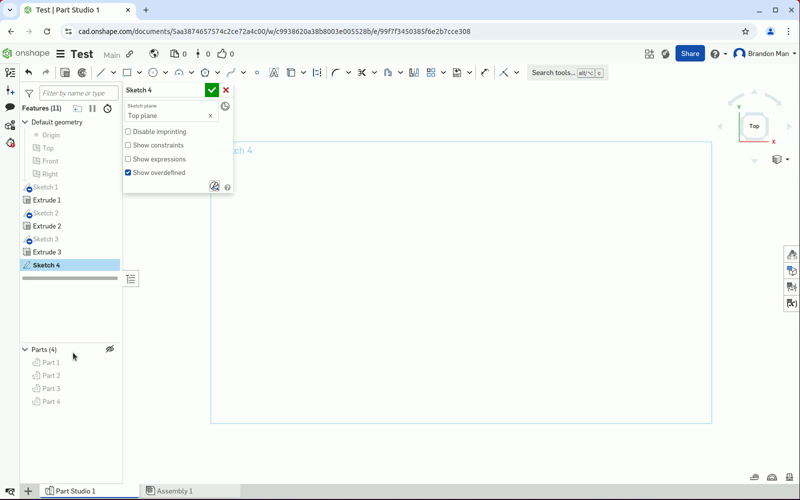
key(a)
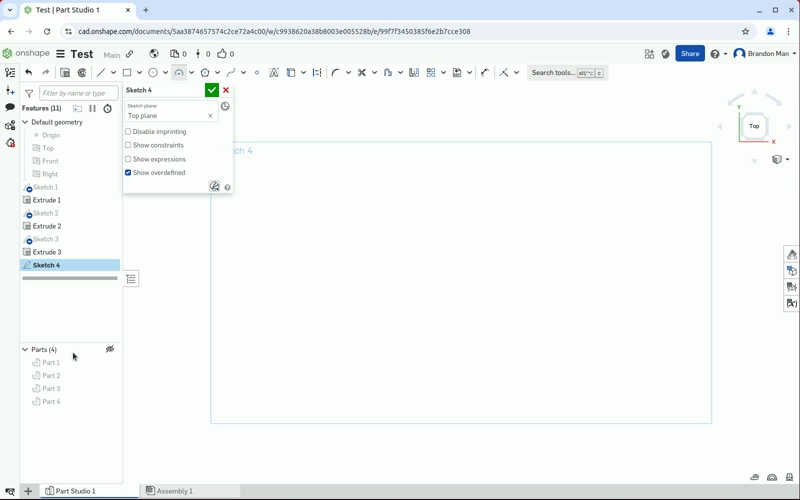
key_down(shift)
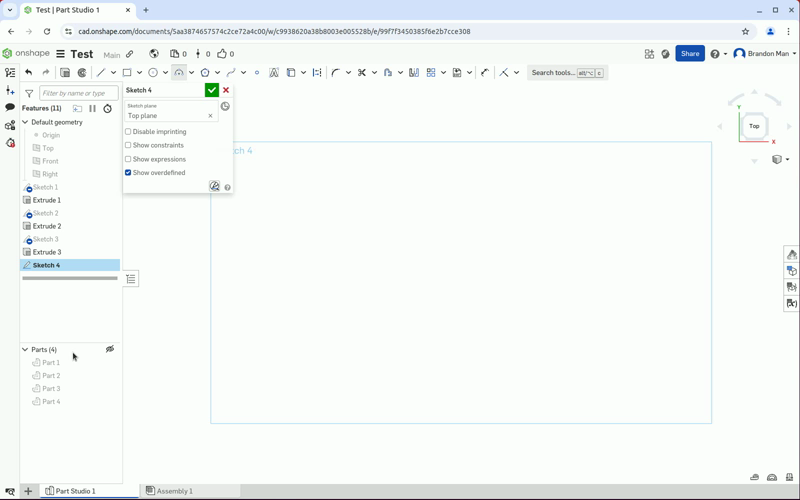
mouse_move(459, 249)
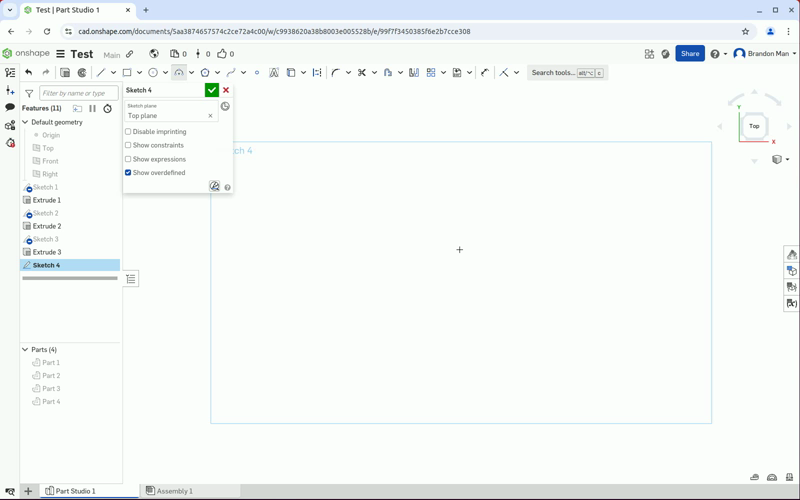
click(459, 249)
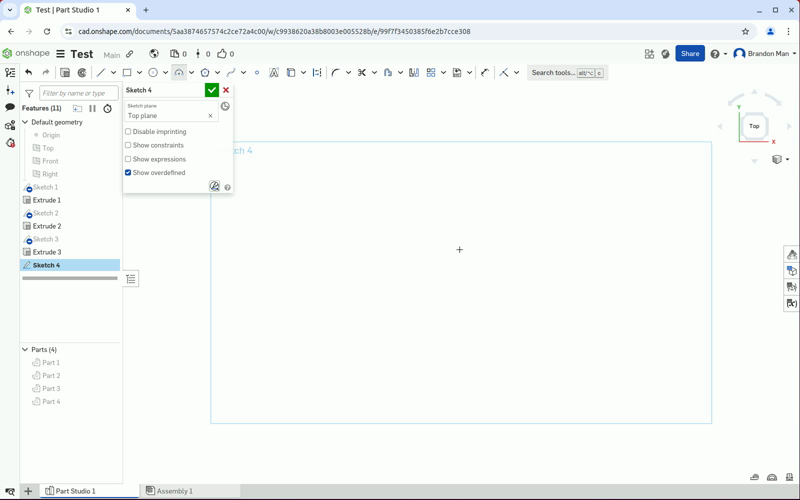
key_up(shift)
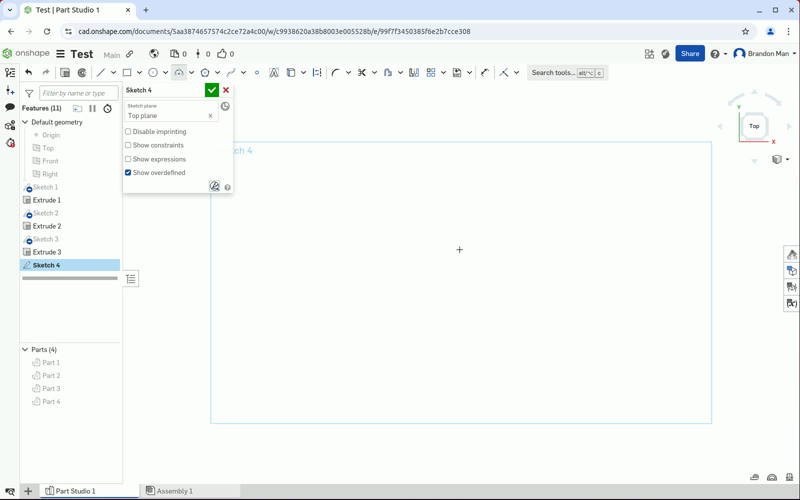
key_down(shift)
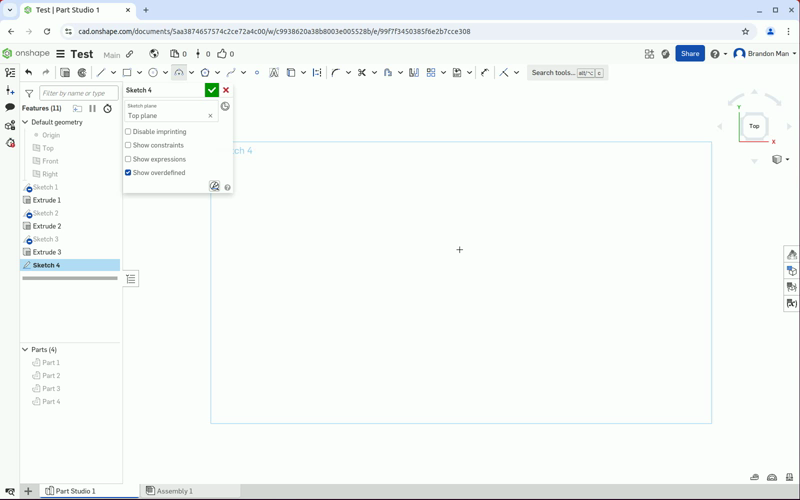
mouse_move(461, 249)
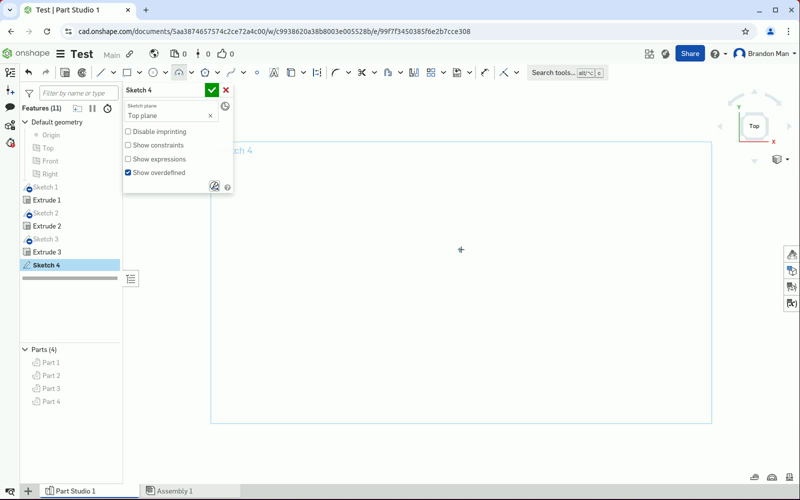
scroll(6)
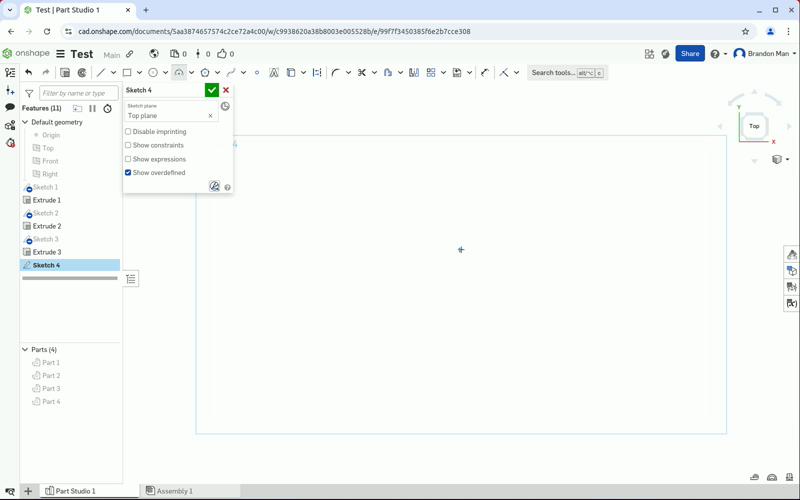
scroll(6)
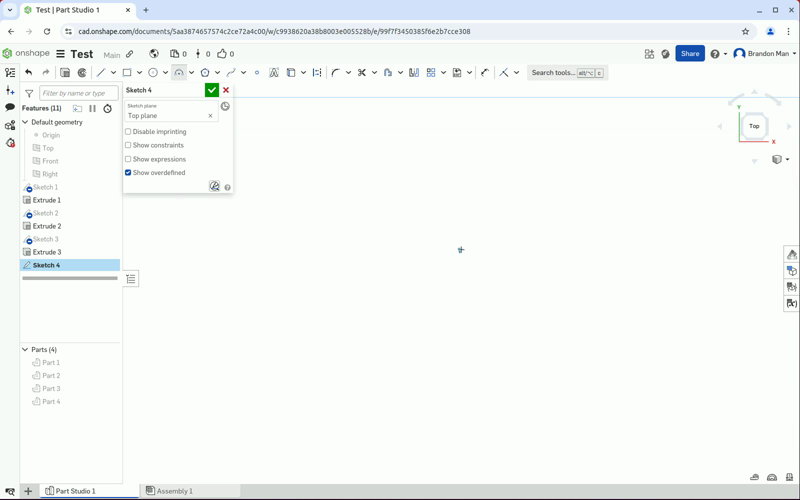
scroll(6)
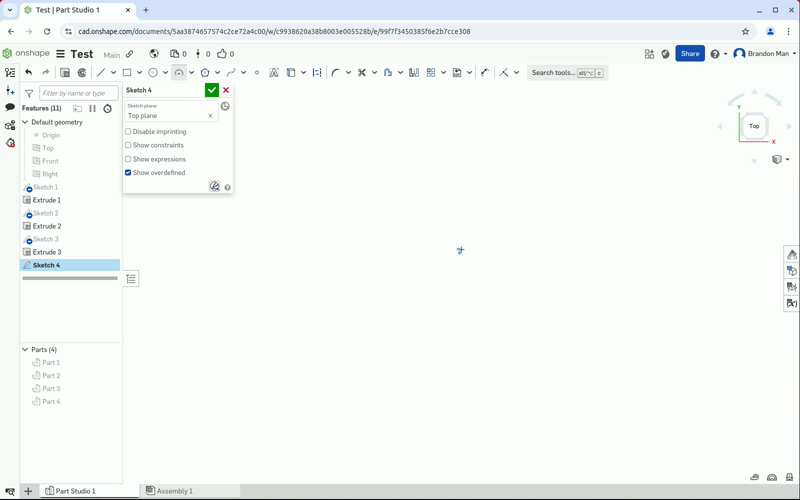
scroll(6)
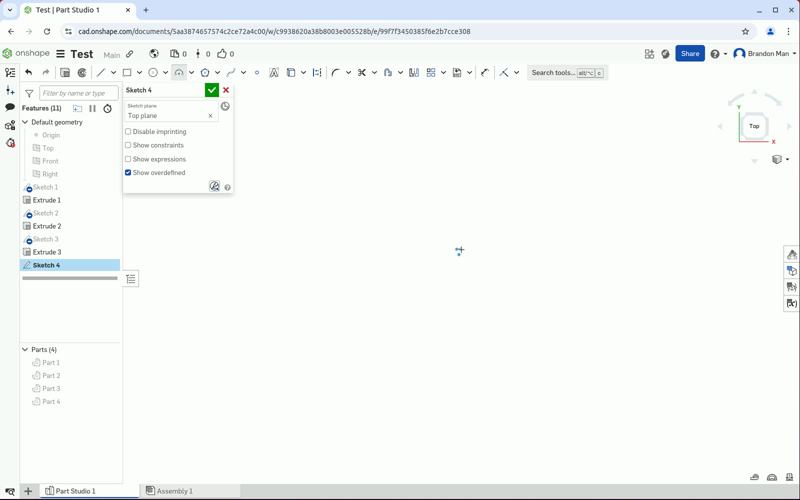
scroll(6)
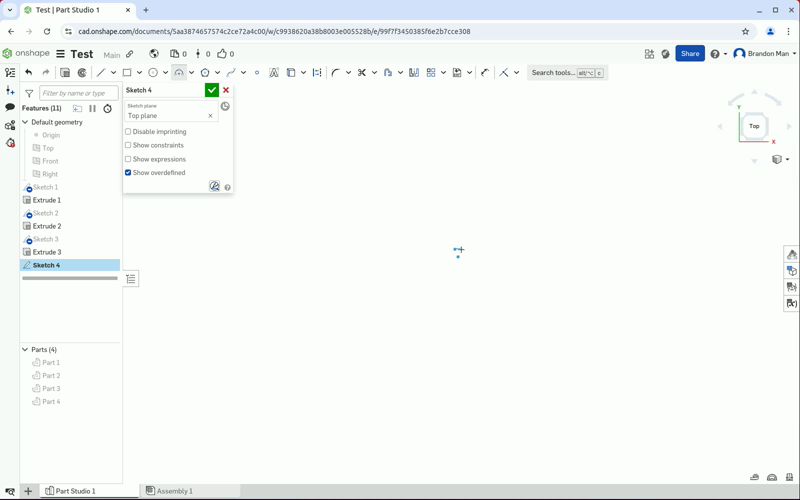
scroll(6)
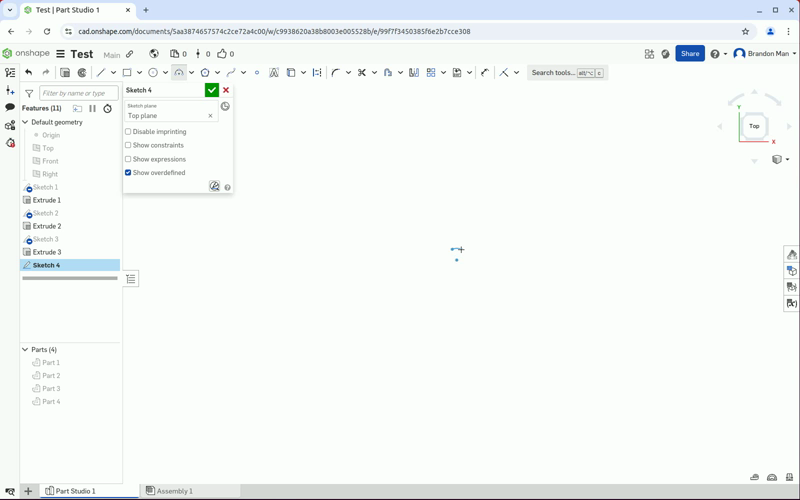
scroll(6)
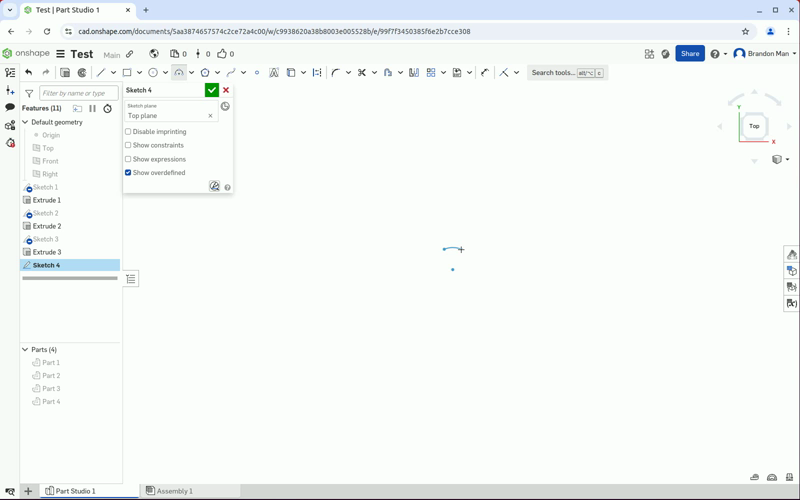
click(461, 249)
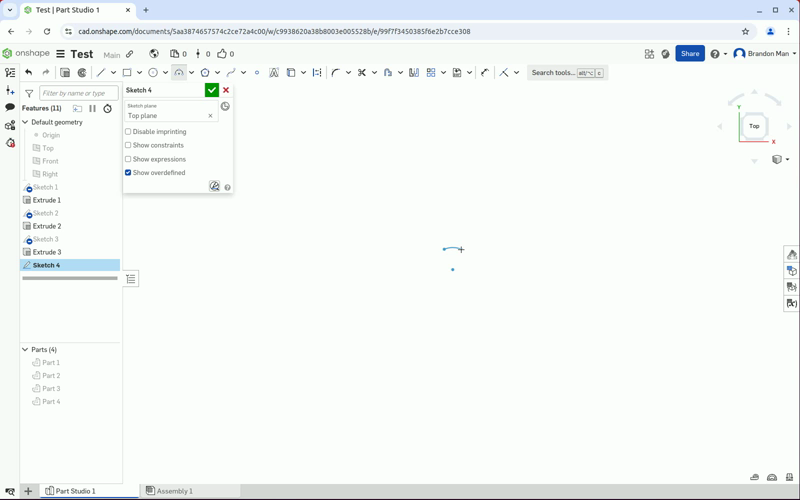
scroll(-6)
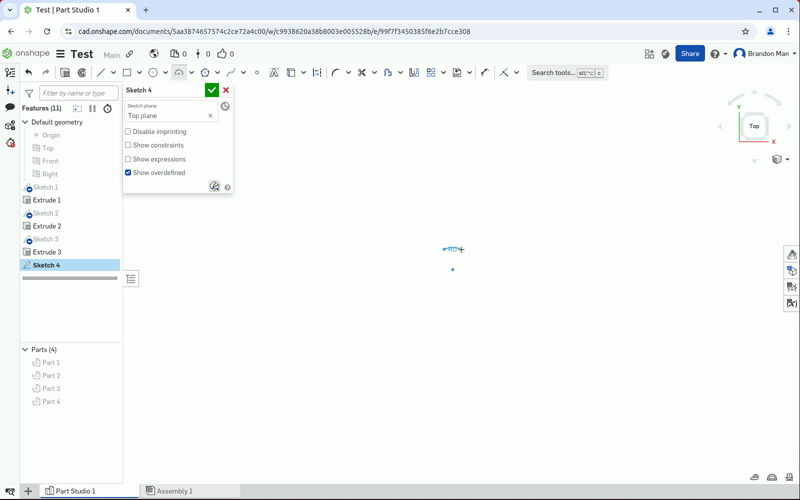
scroll(-6)
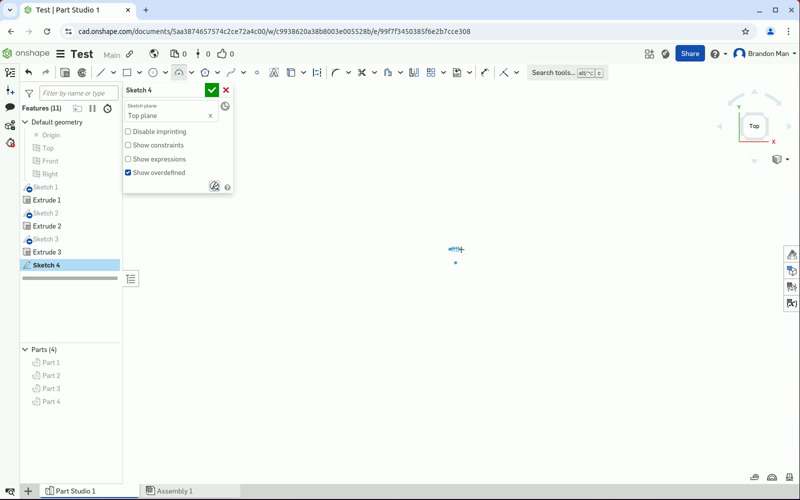
scroll(-6)
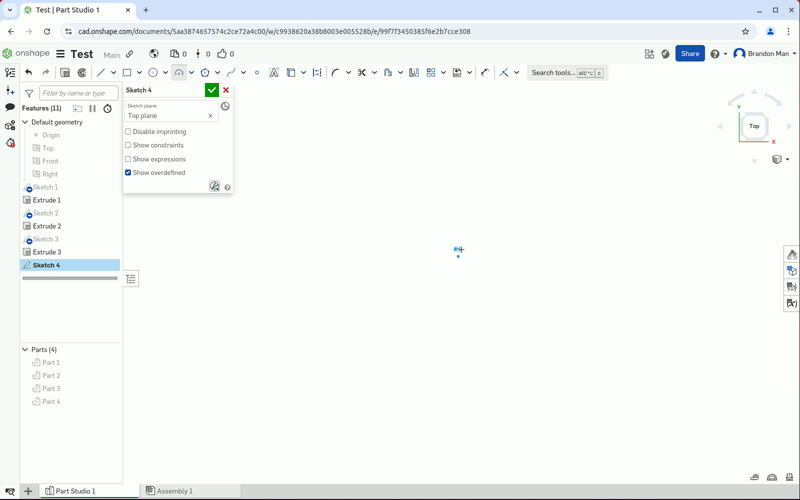
scroll(-6)
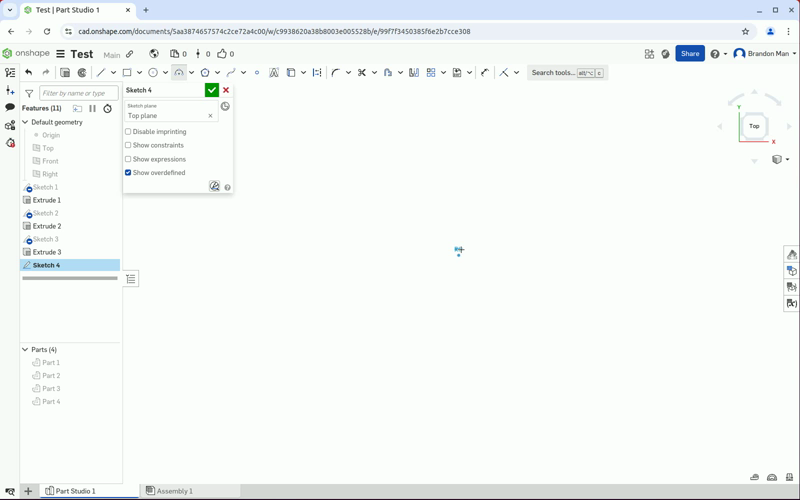
scroll(-6)
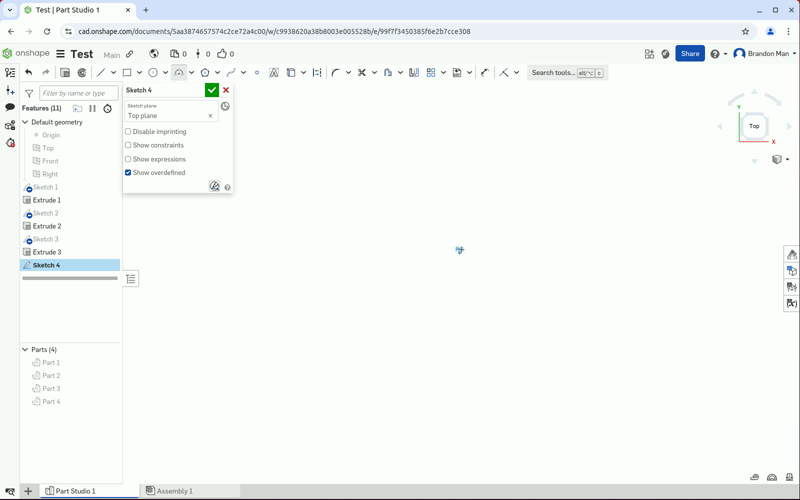
scroll(-6)
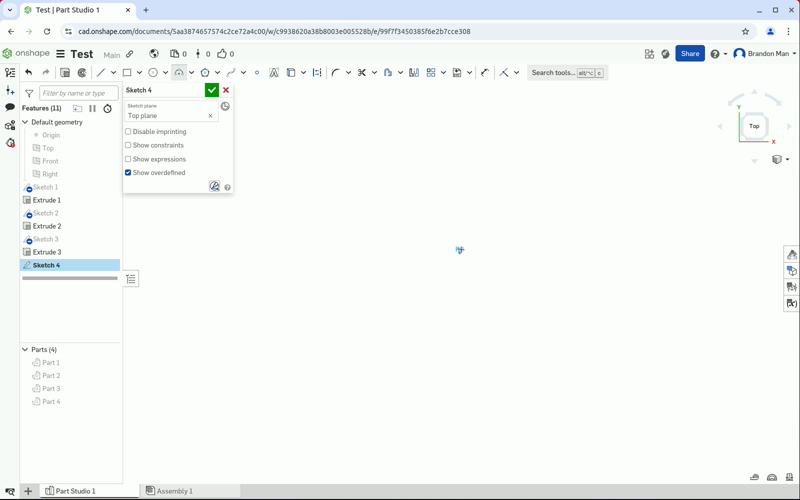
scroll(-6)
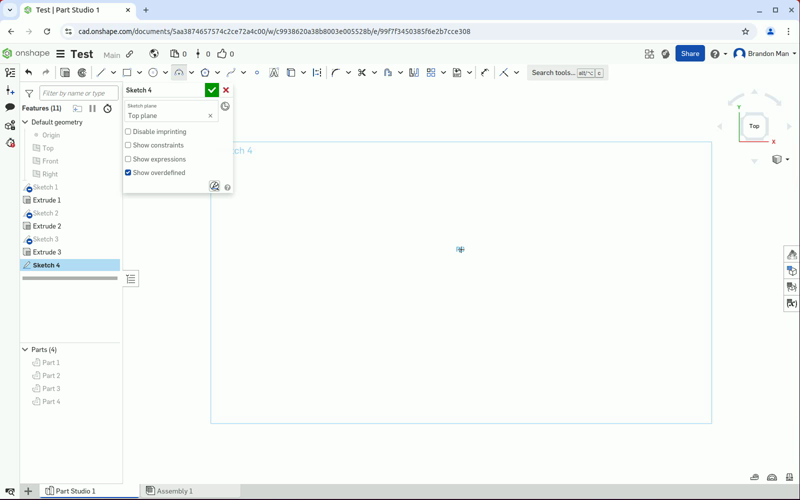
mouse_move(460, 249)
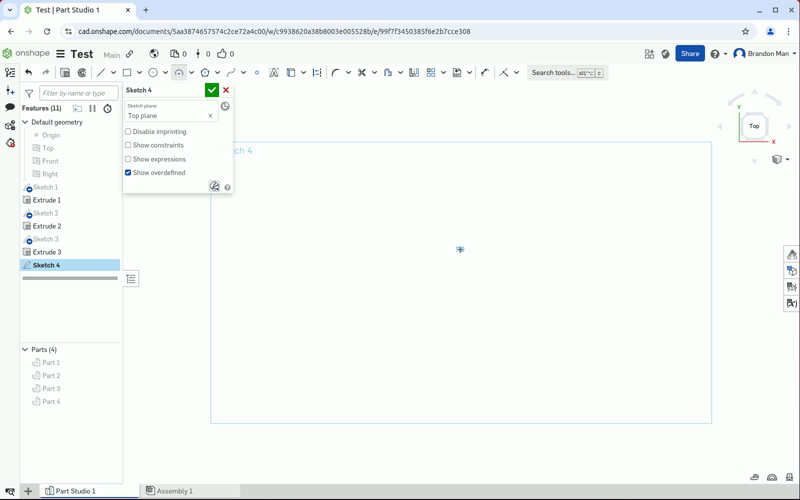
scroll(6)
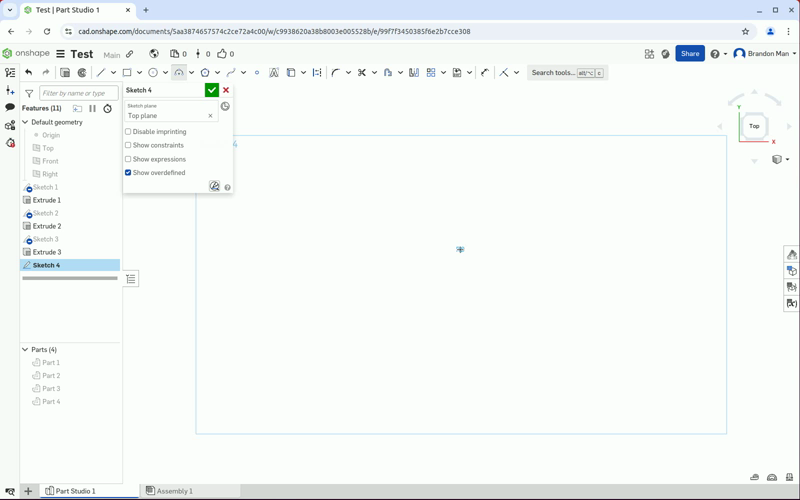
scroll(6)
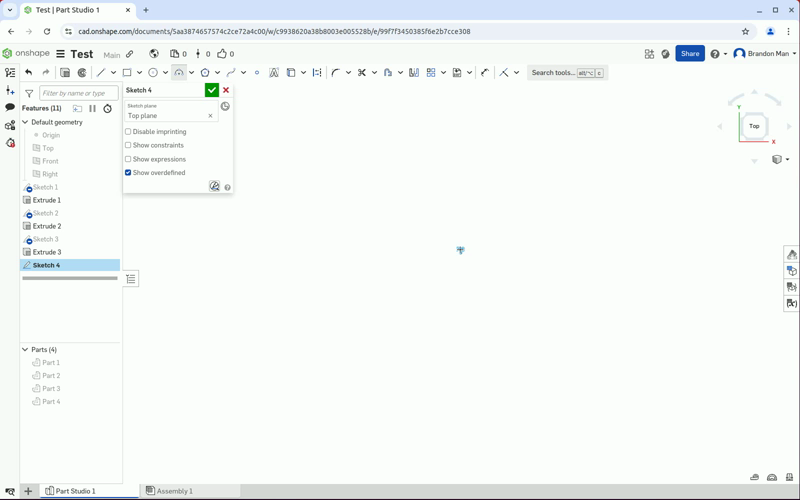
scroll(6)
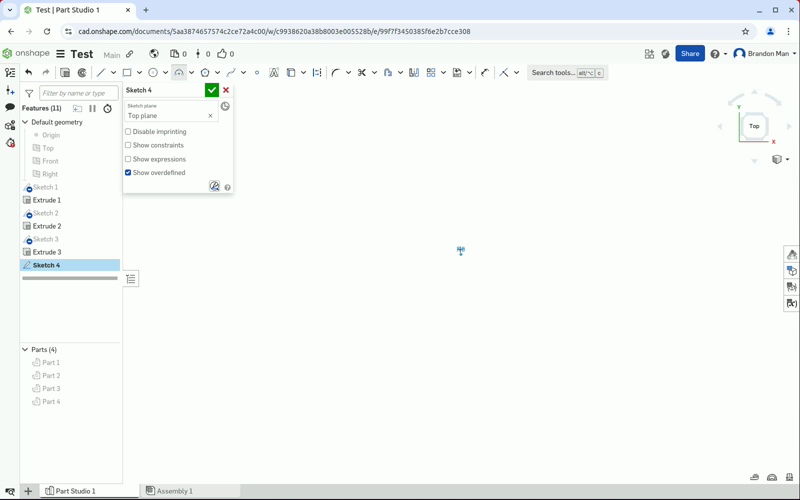
scroll(6)
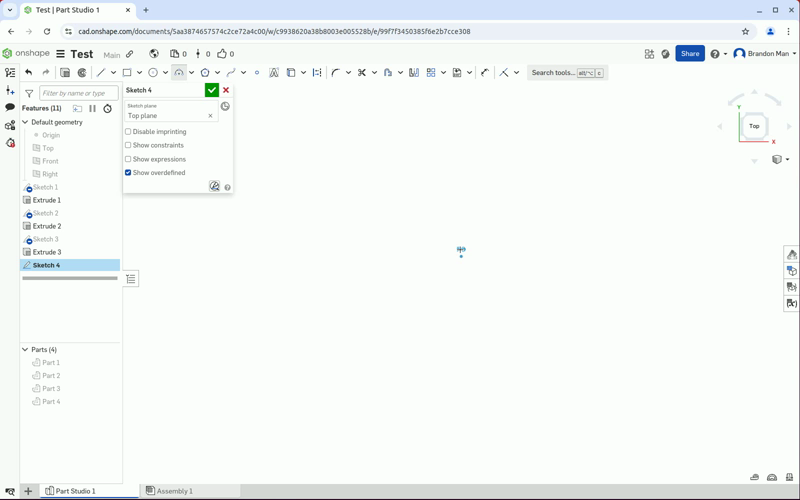
scroll(6)
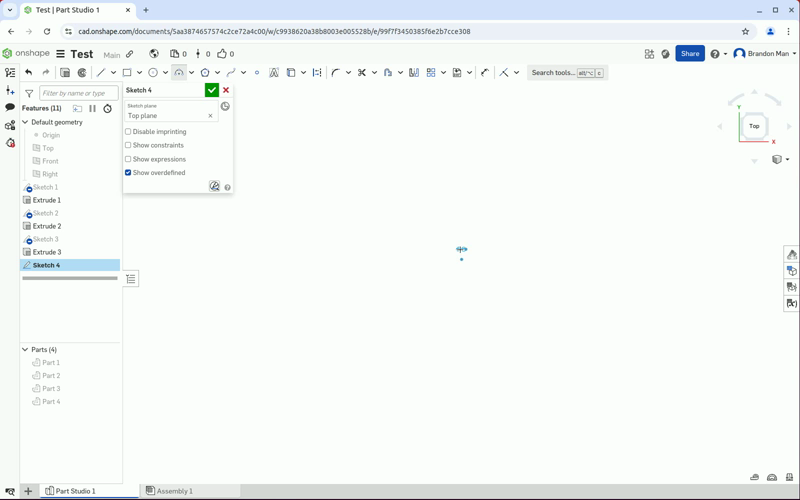
scroll(6)
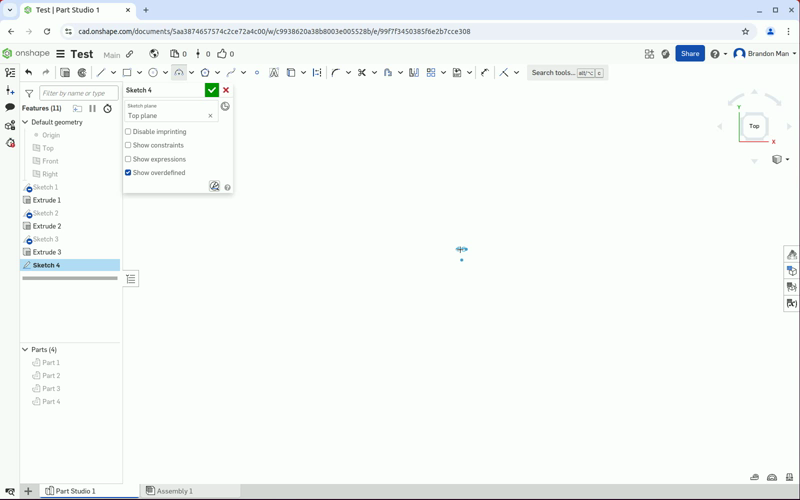
scroll(6)
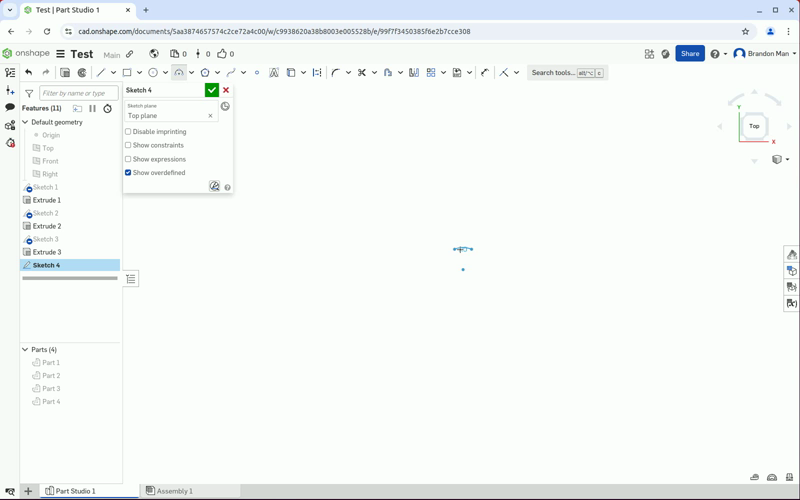
click(460, 249)
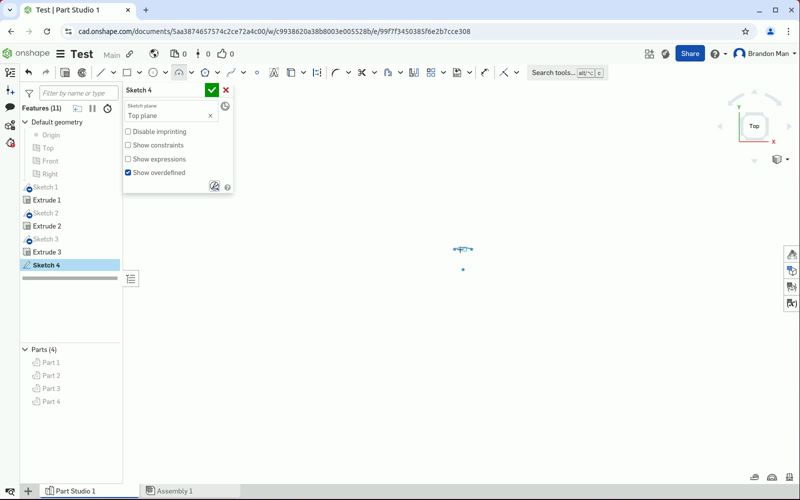
scroll(-6)
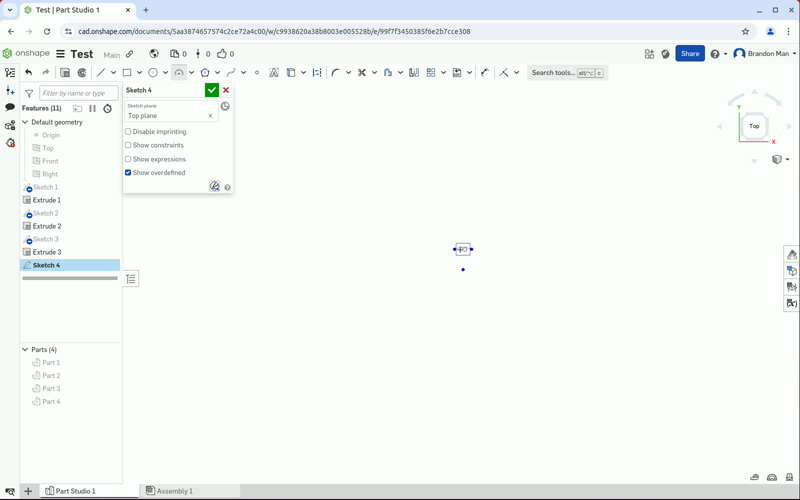
scroll(-6)
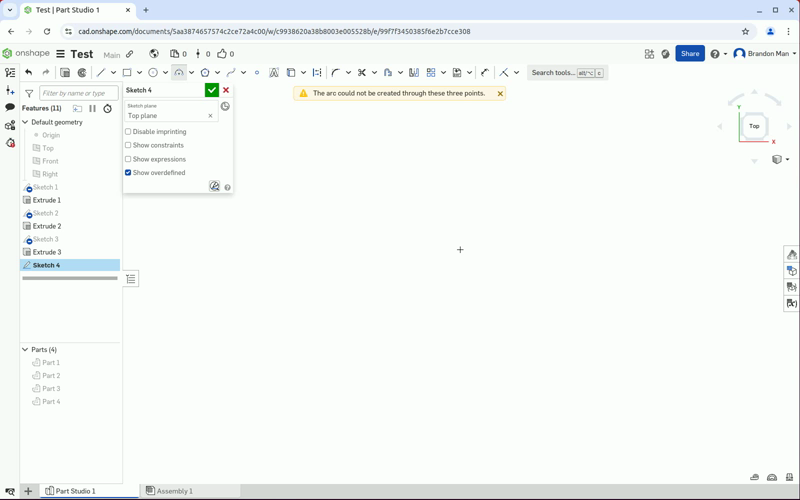
scroll(-6)
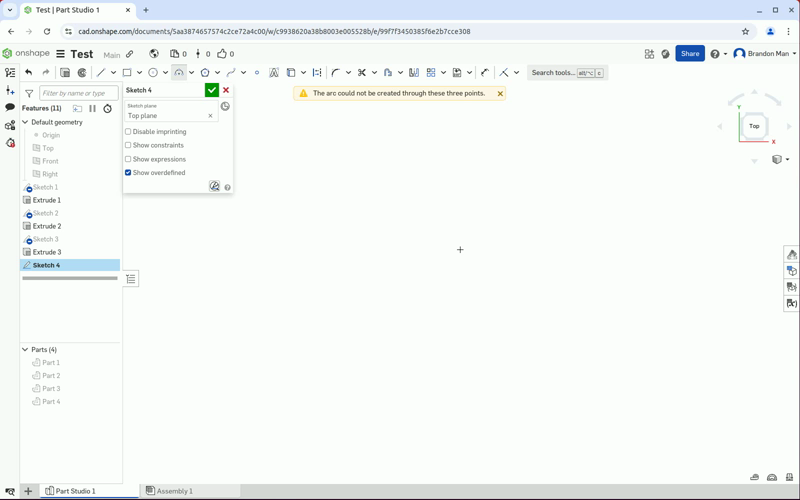
scroll(-6)
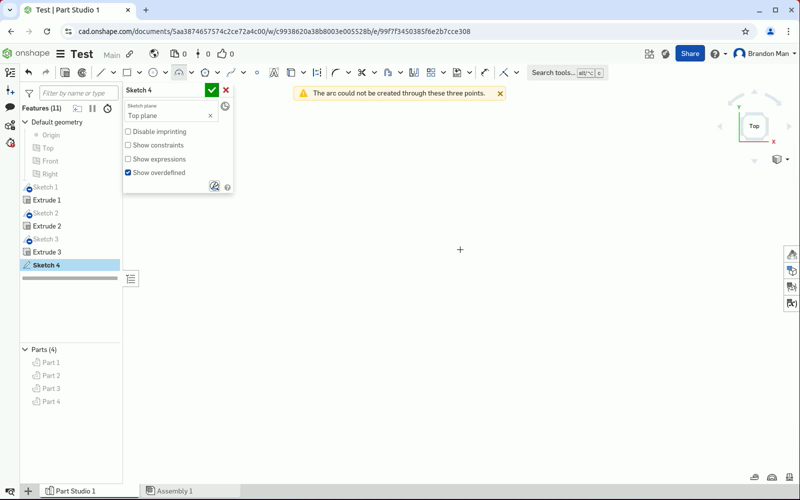
scroll(-6)
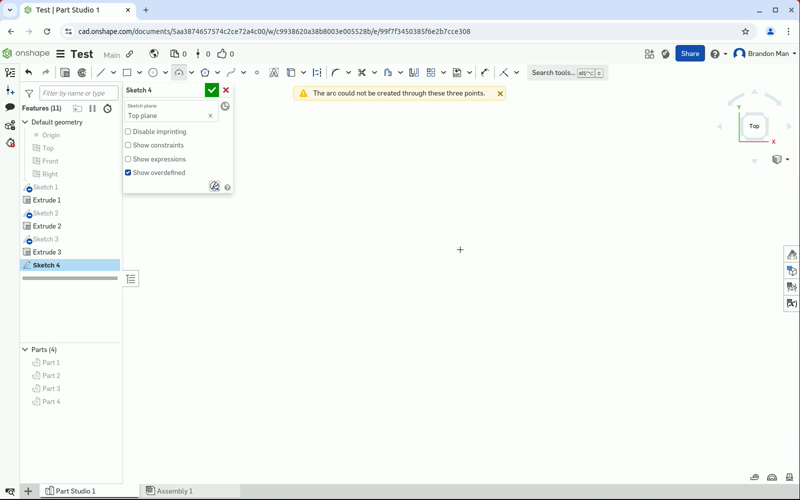
scroll(-6)
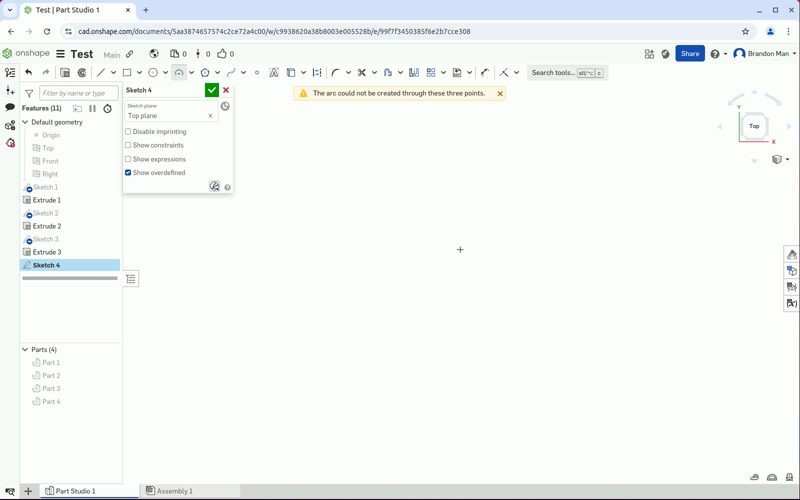
scroll(-6)
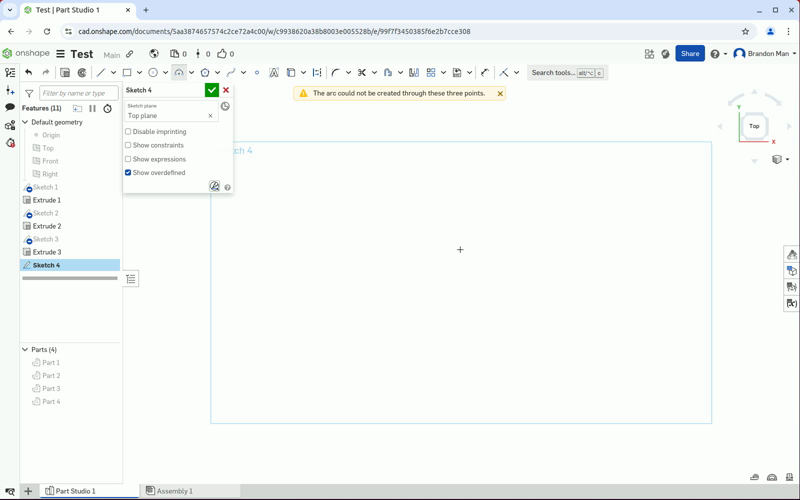
key_up(shift)
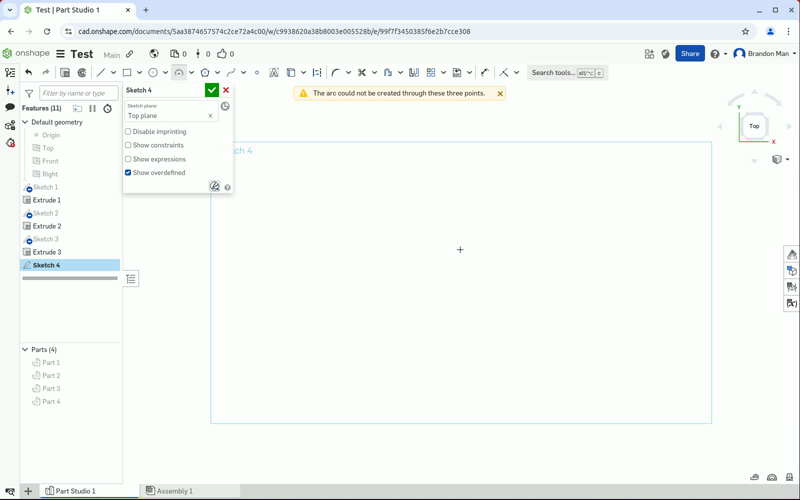
mouse_move(461, 249)
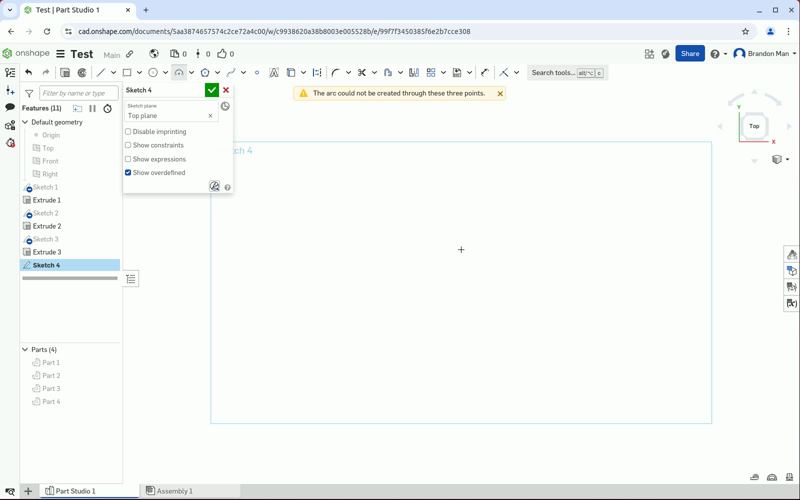
scroll(6)
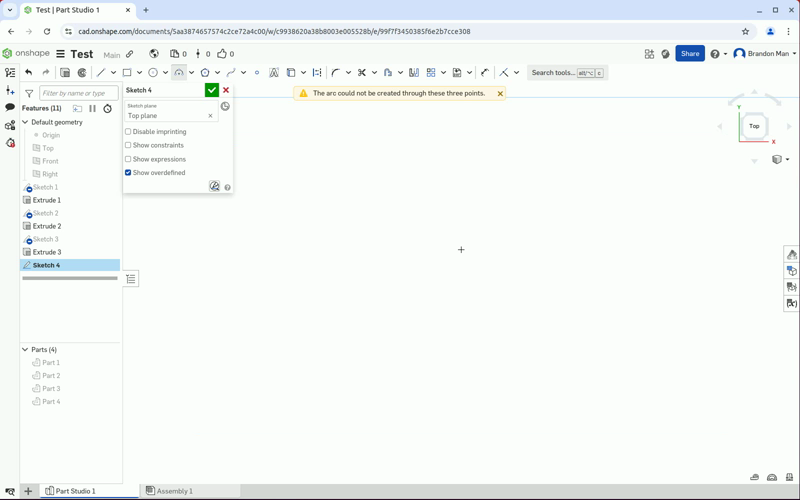
scroll(6)
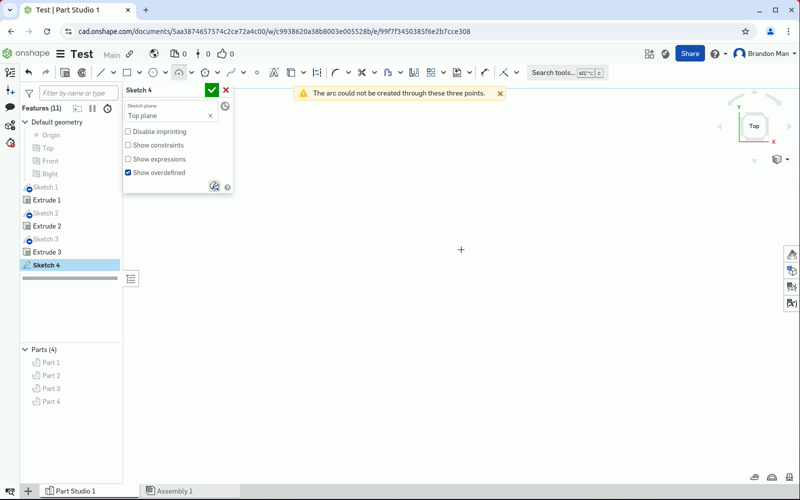
scroll(6)
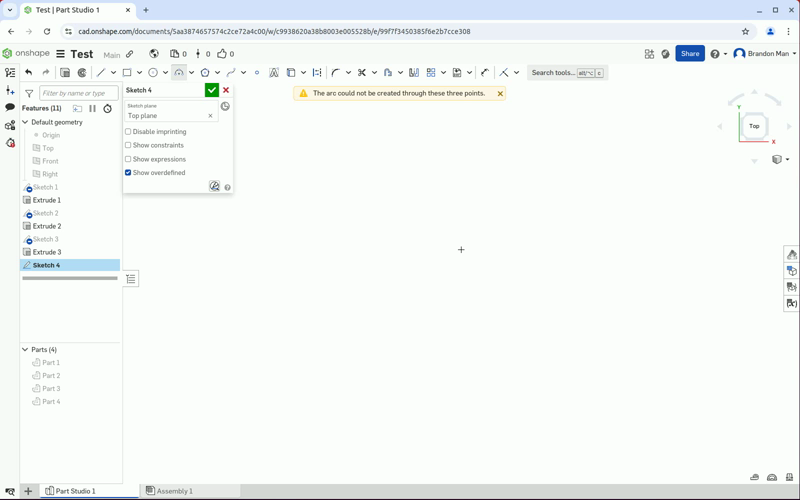
scroll(6)
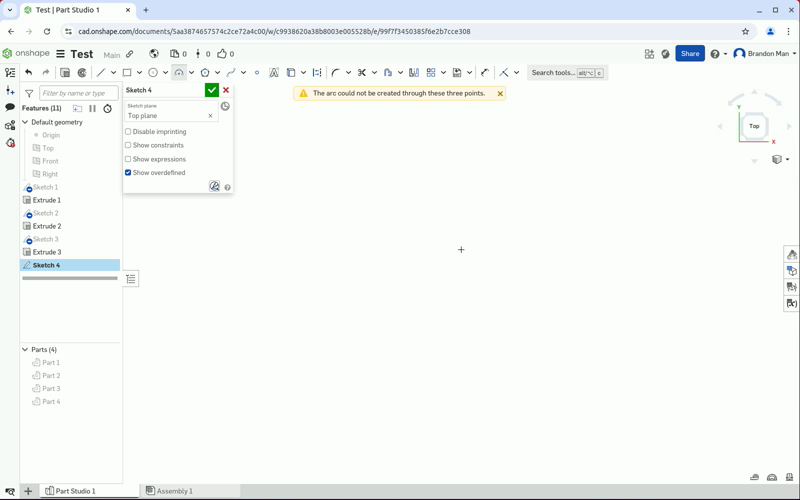
scroll(6)
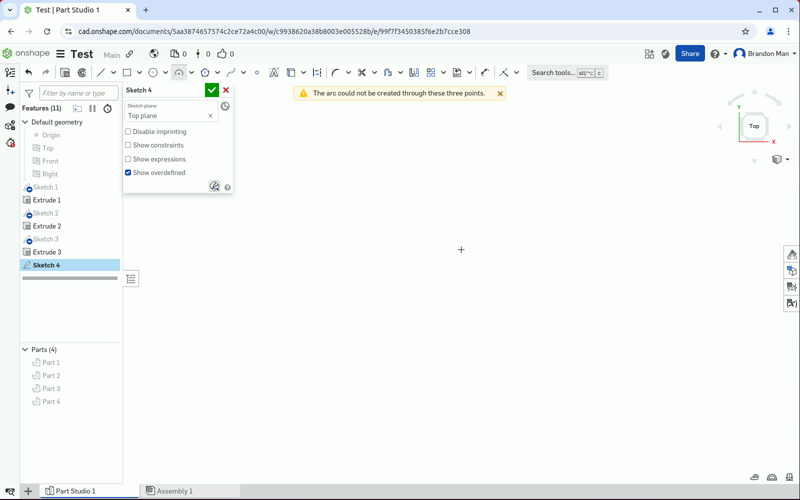
scroll(6)
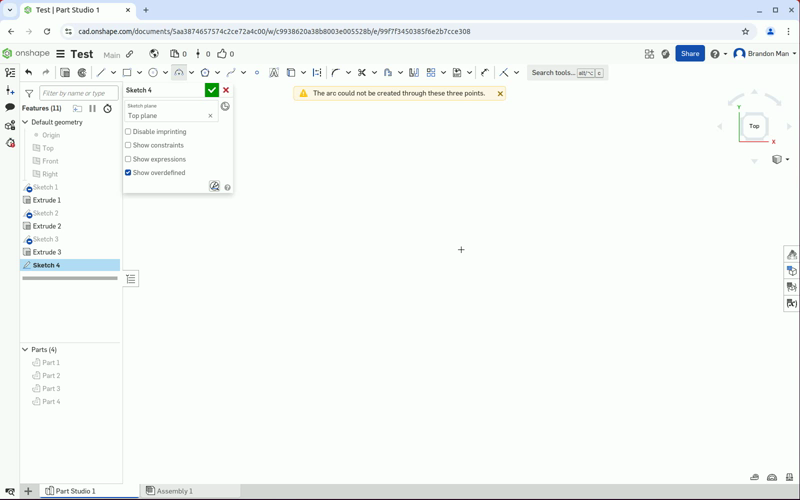
scroll(6)
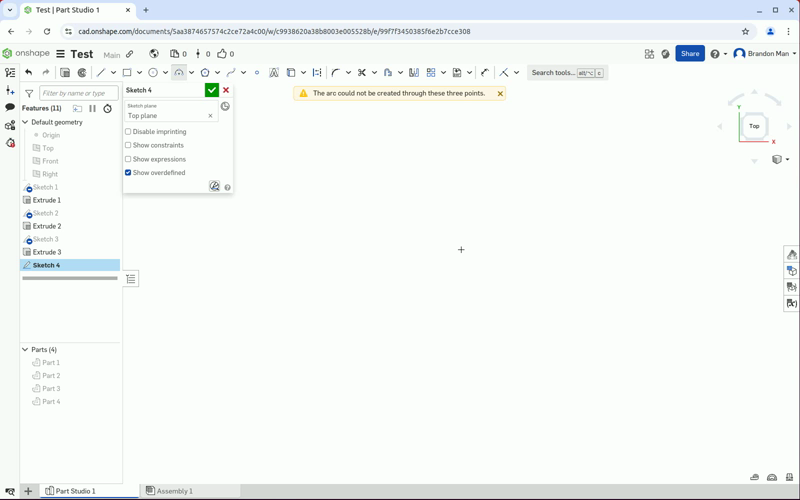
click(461, 249)
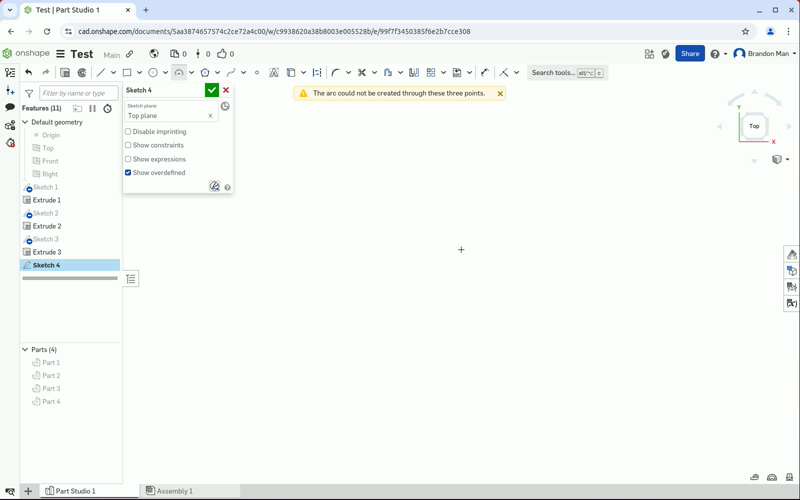
scroll(-6)
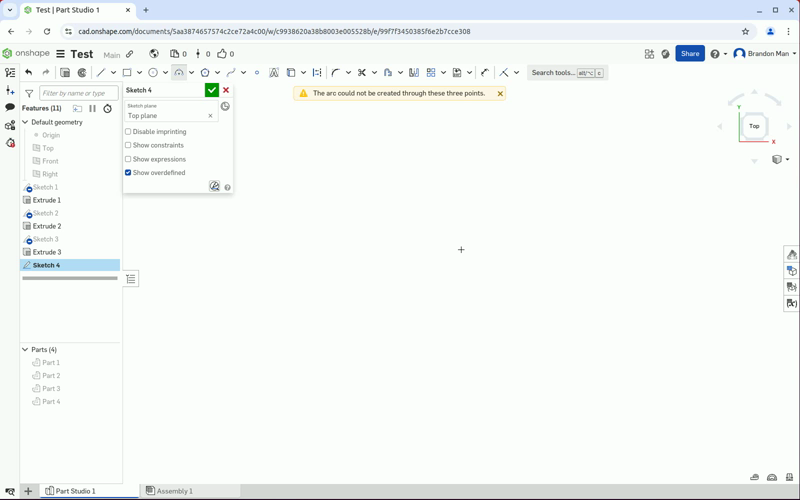
scroll(-6)
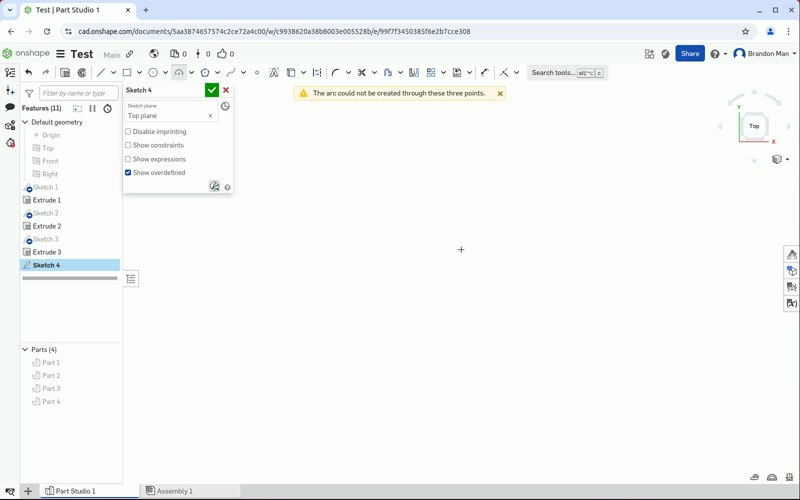
scroll(-6)
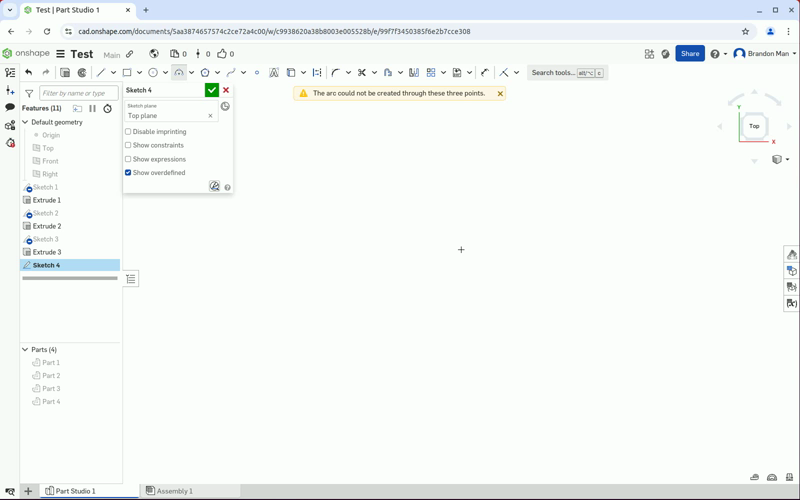
scroll(-6)
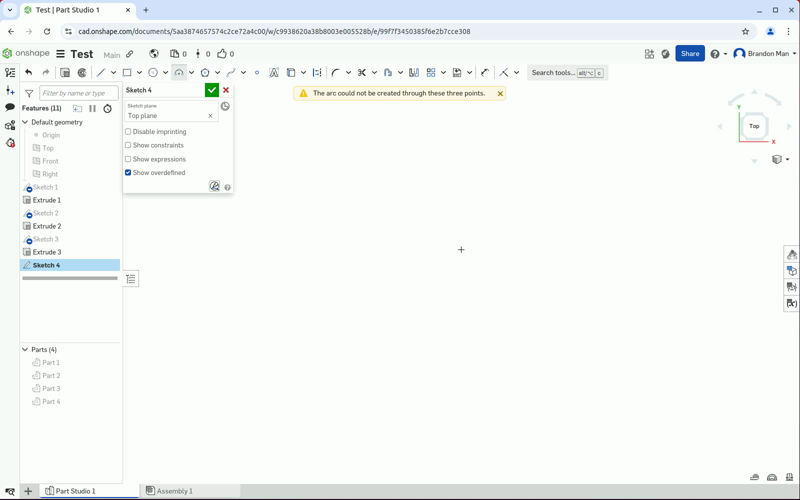
scroll(-6)
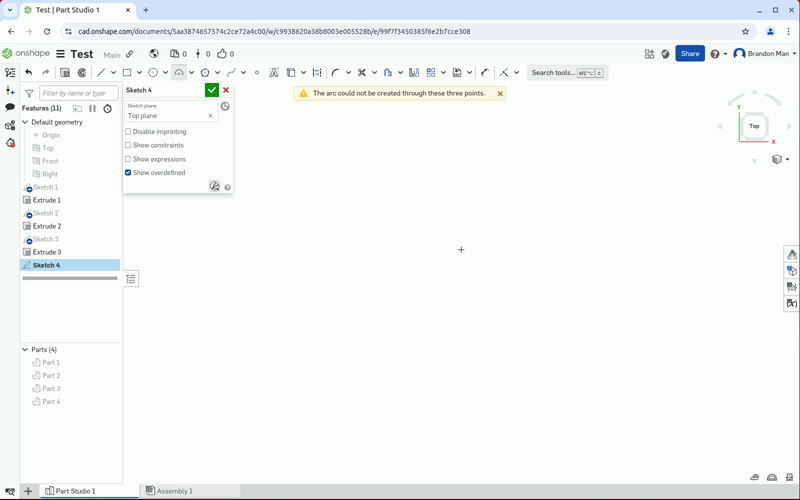
scroll(-6)
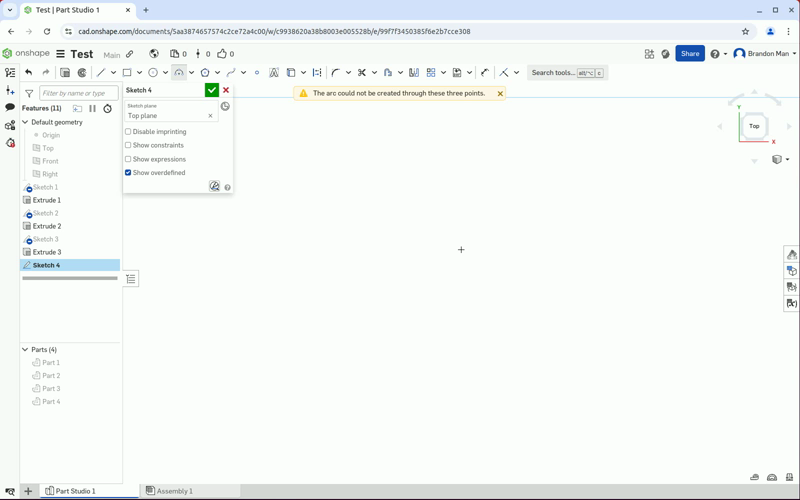
scroll(-6)
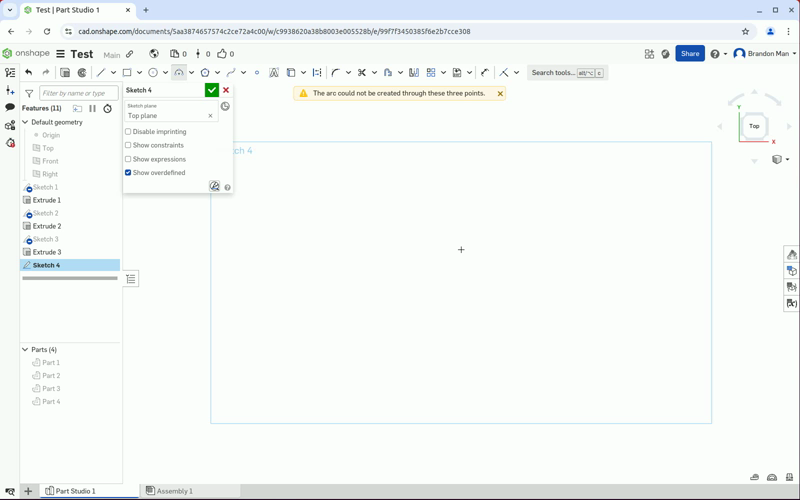
mouse_move(459, 249)
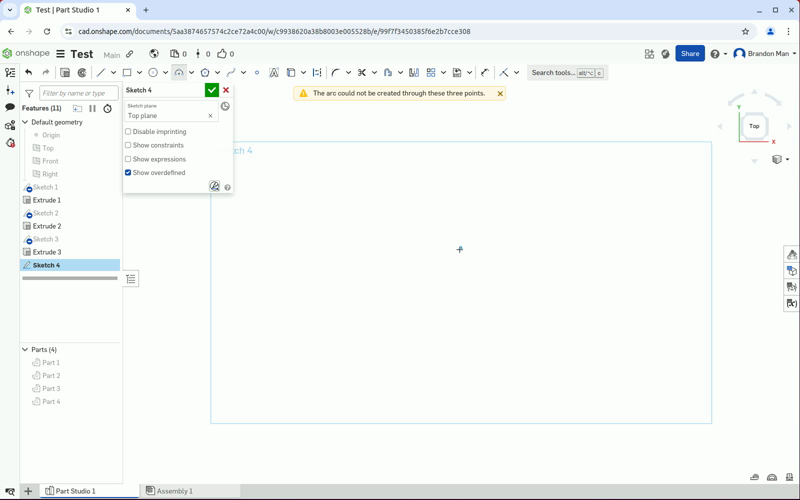
scroll(6)
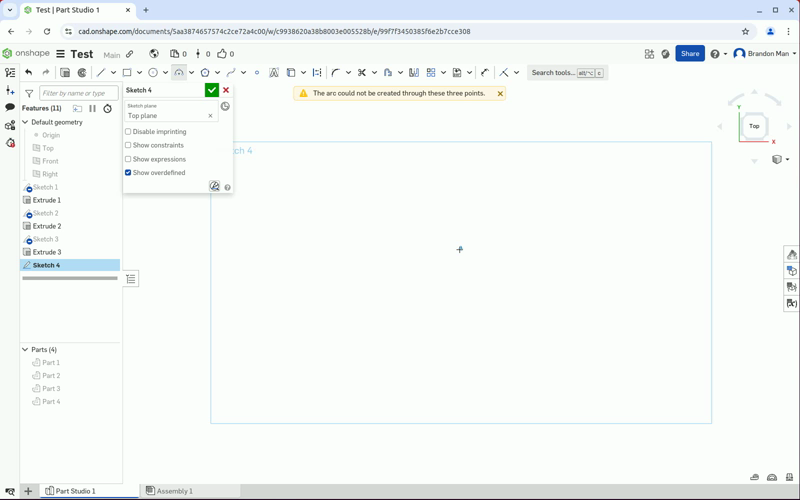
scroll(6)
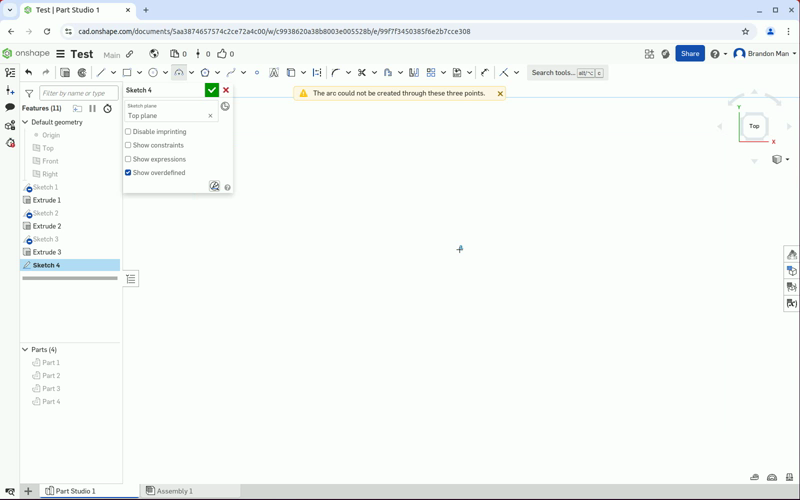
scroll(6)
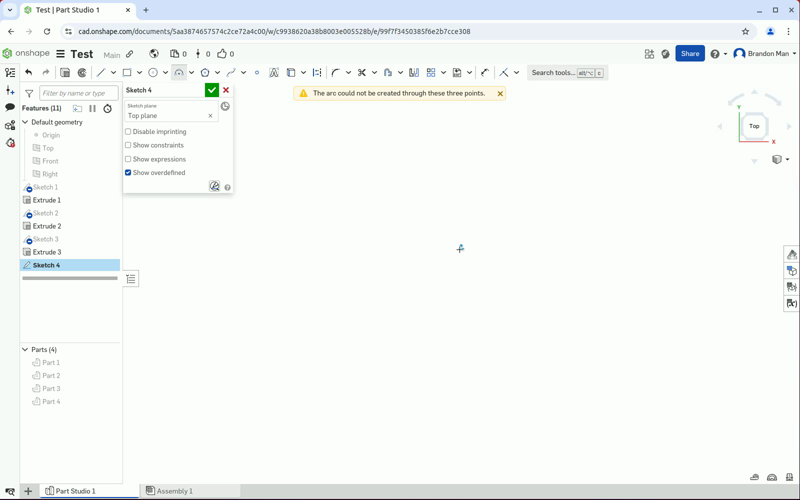
scroll(6)
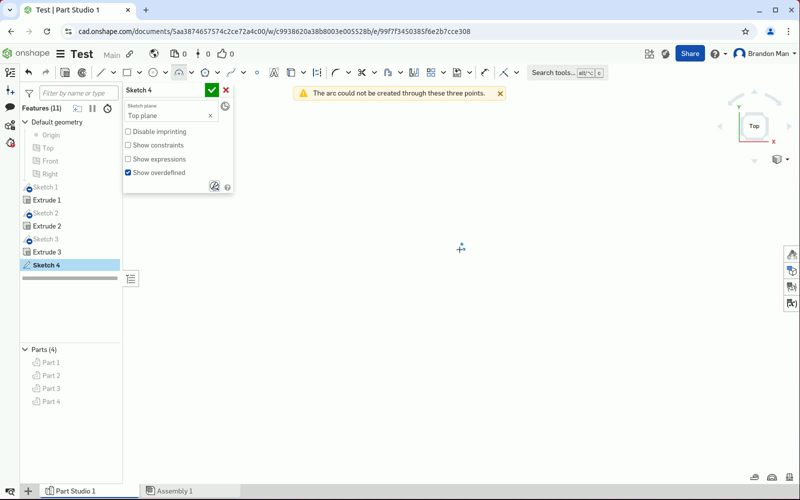
scroll(6)
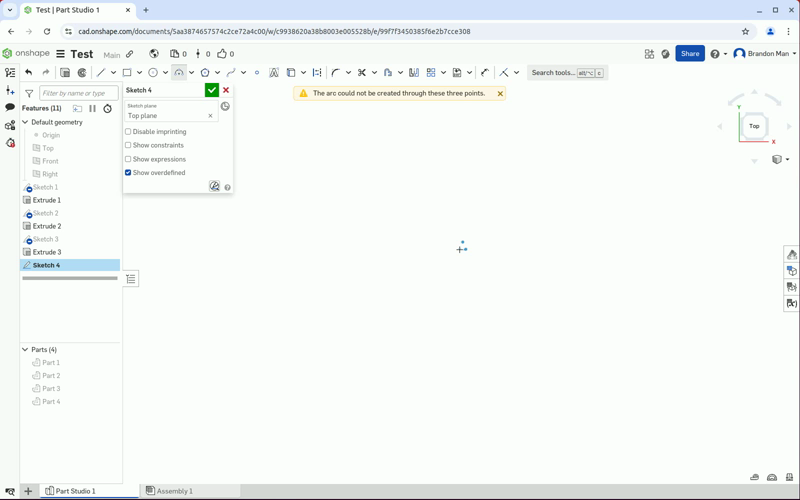
scroll(6)
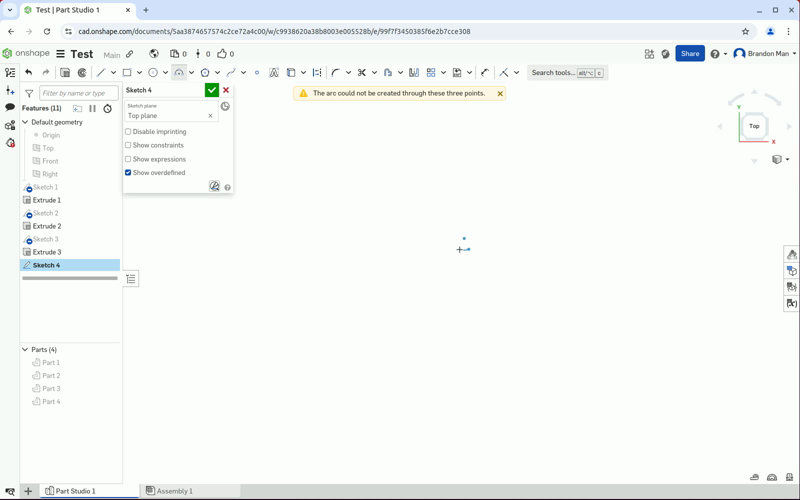
scroll(6)
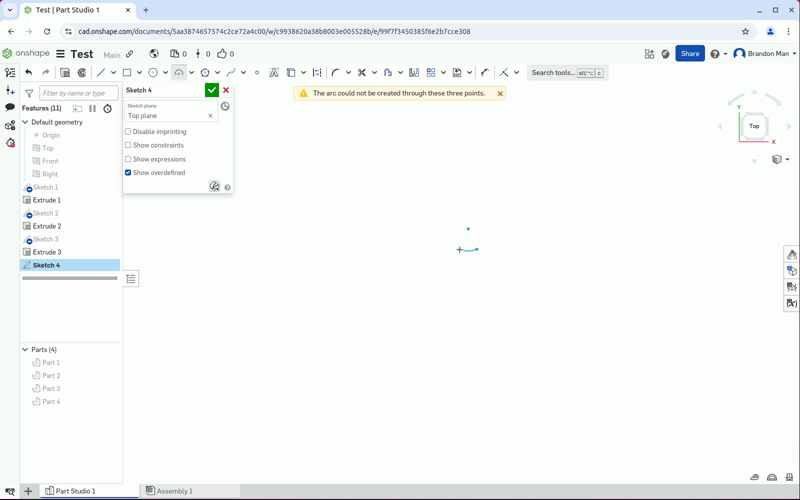
click(459, 249)
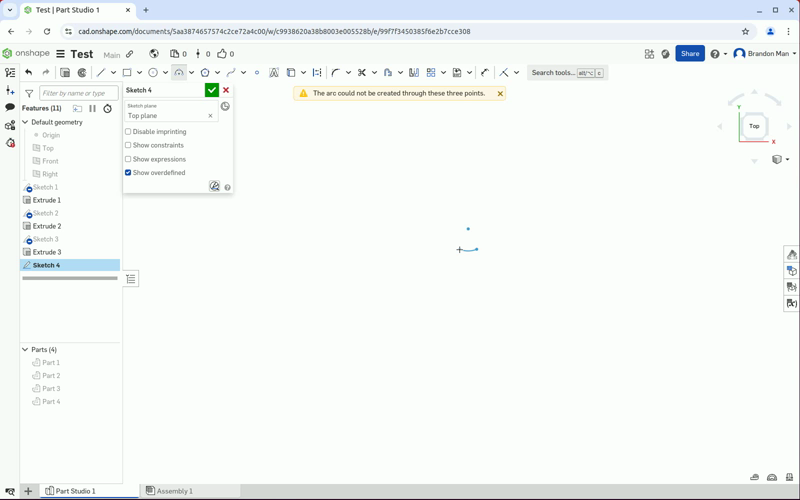
scroll(-6)
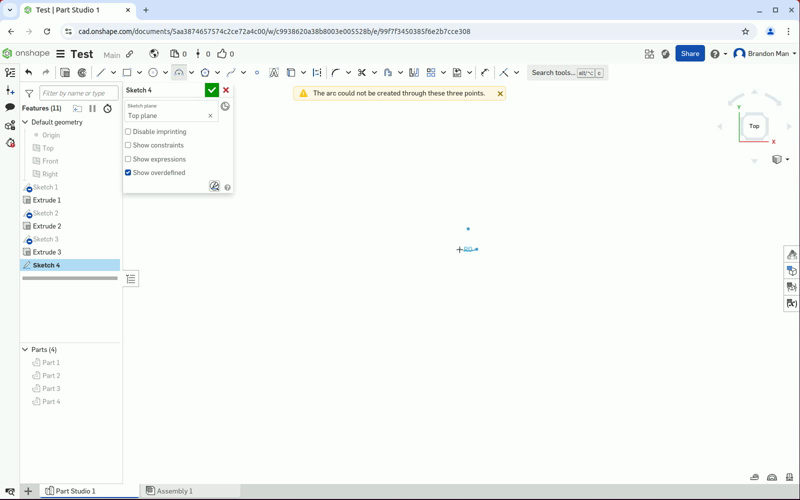
scroll(-6)
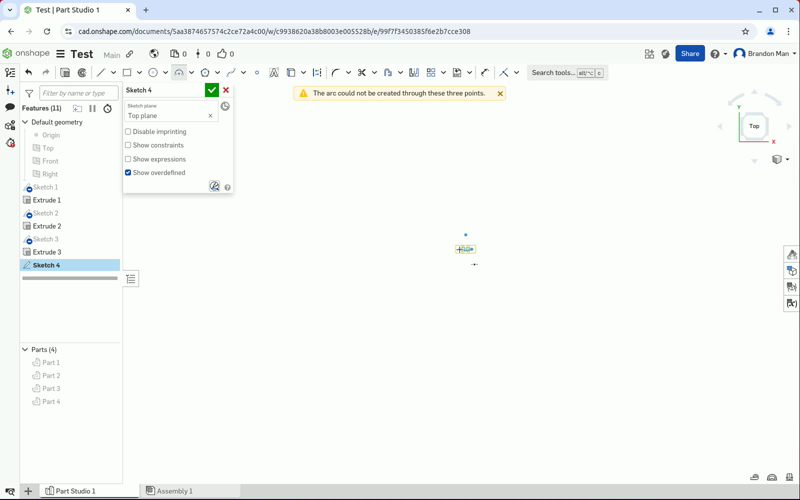
scroll(-6)
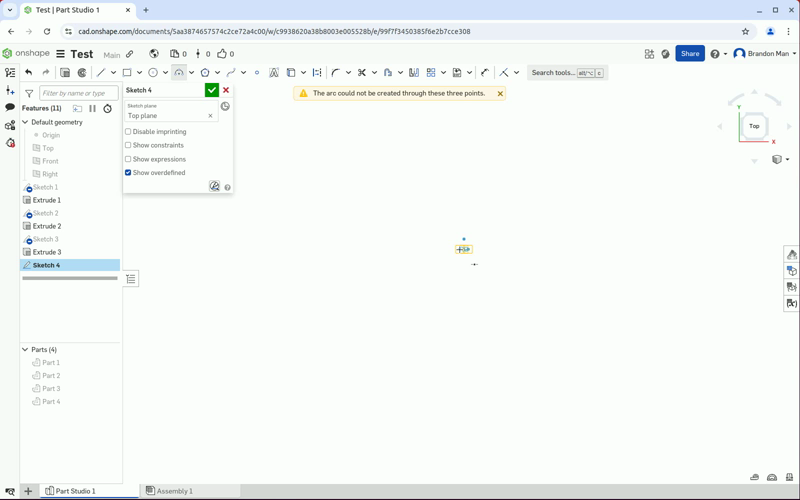
scroll(-6)
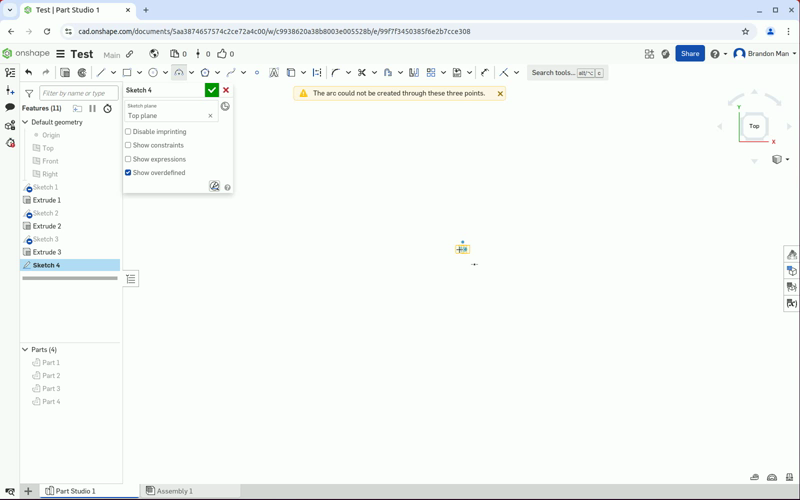
scroll(-6)
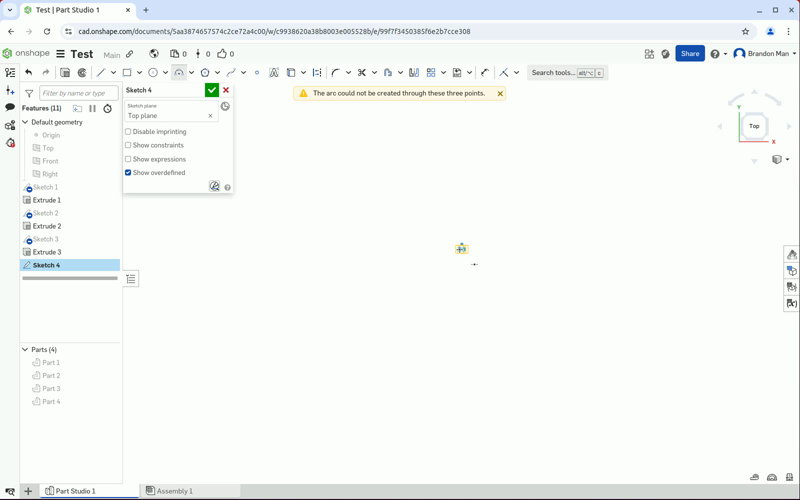
scroll(-6)
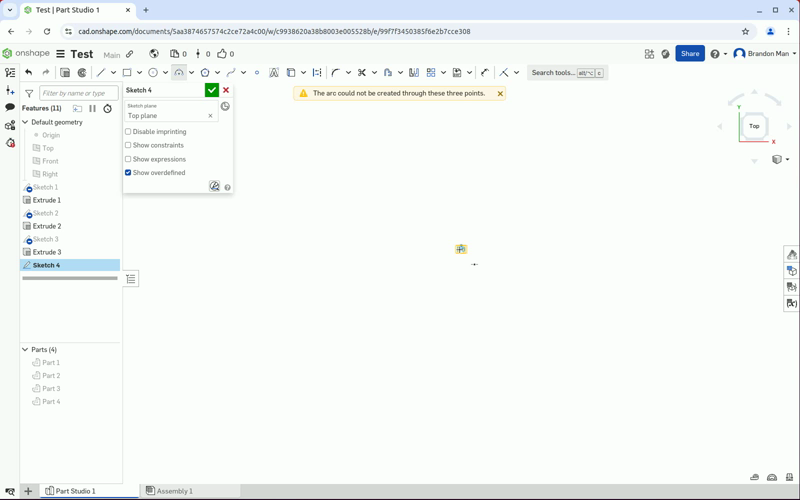
scroll(-6)
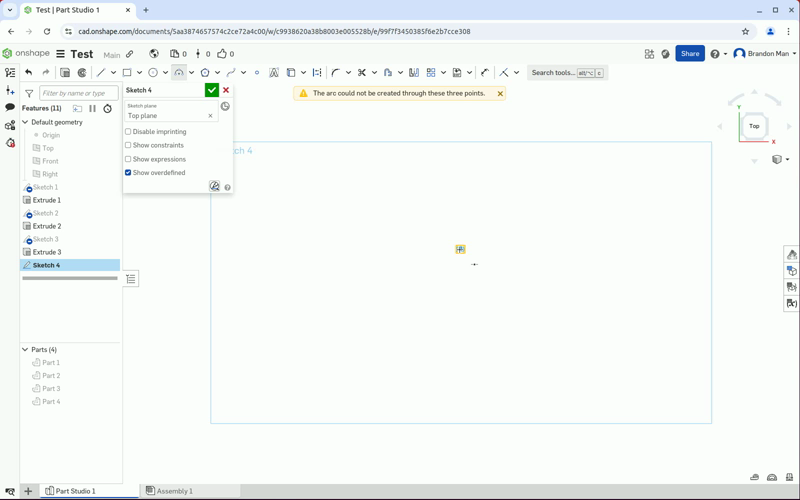
key_down(shift)
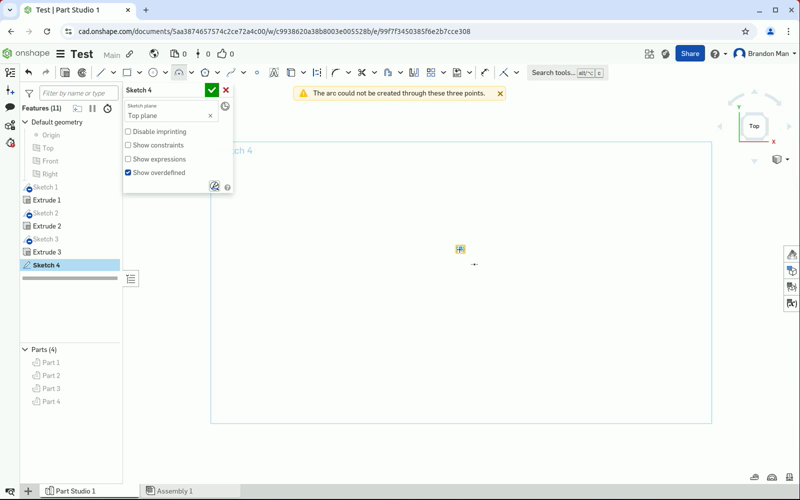
mouse_move(460, 181)
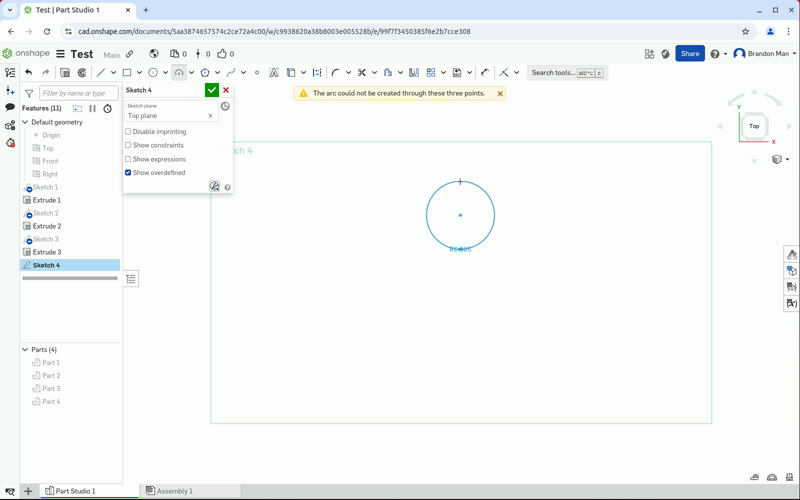
scroll(6)
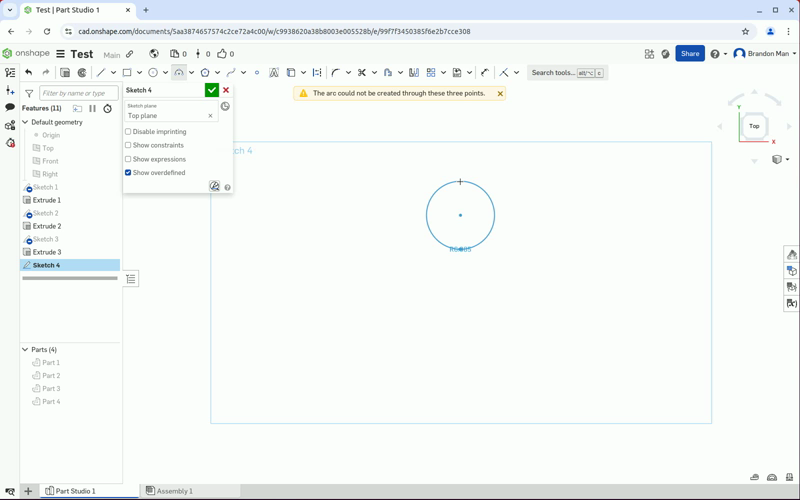
scroll(6)
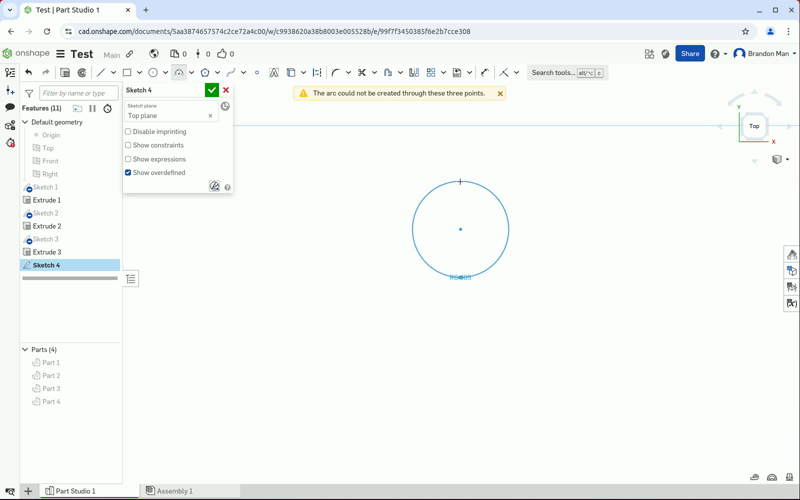
scroll(6)
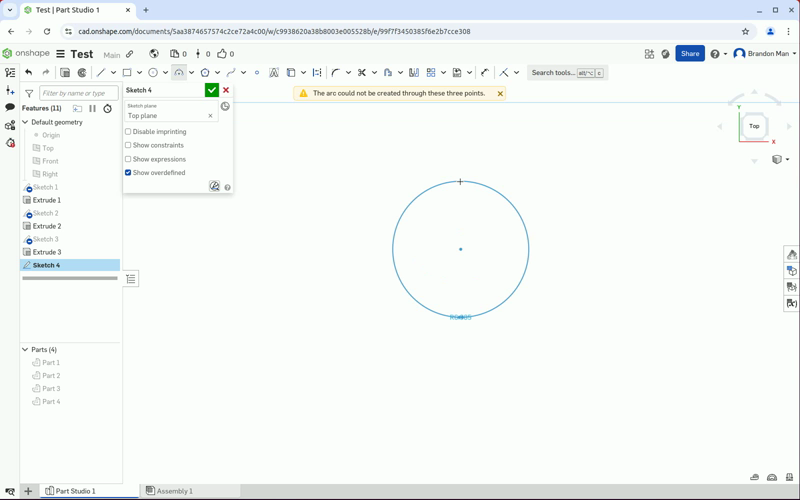
scroll(6)
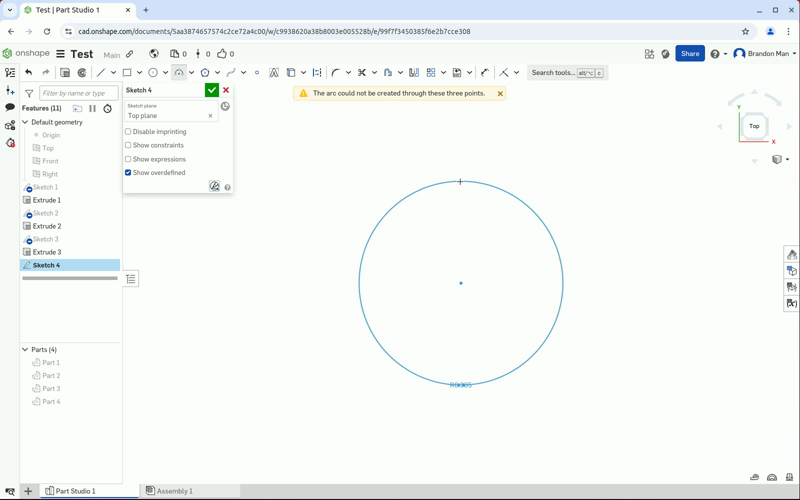
scroll(6)
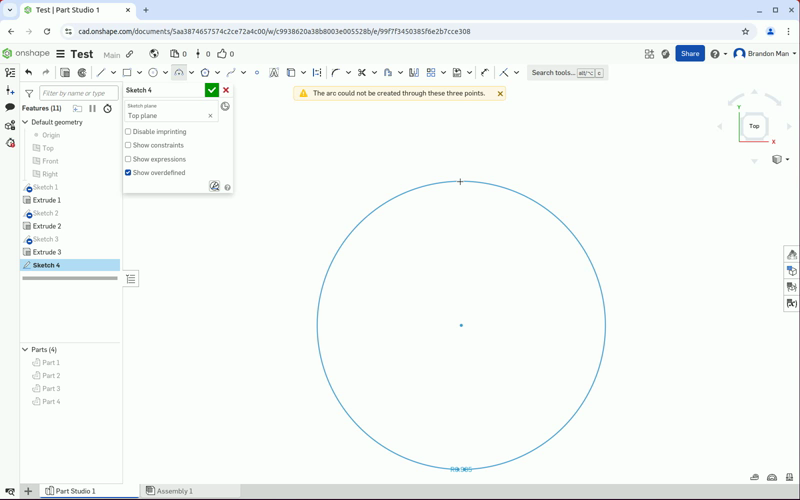
scroll(6)
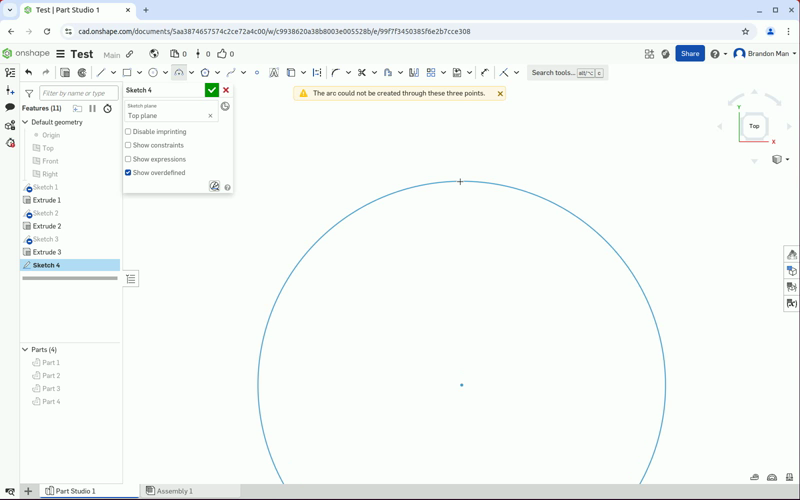
scroll(6)
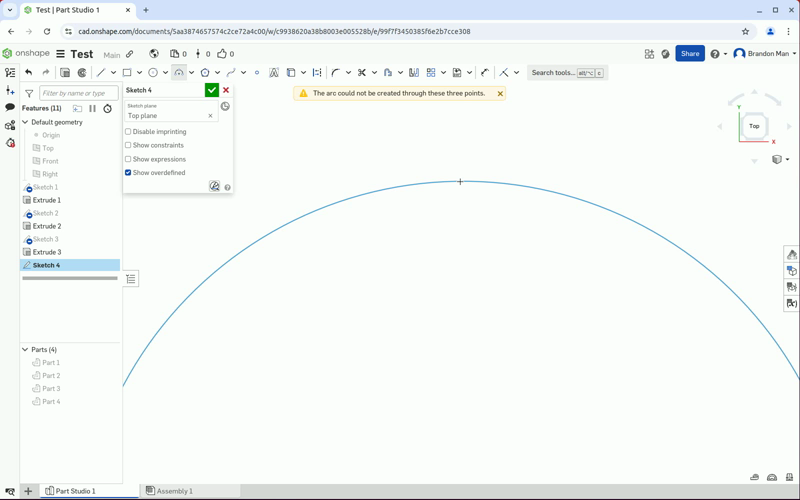
click(460, 181)
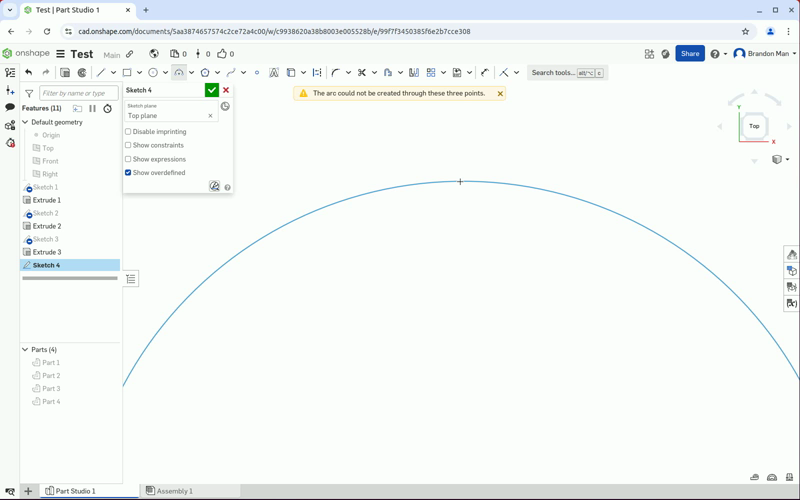
scroll(-6)
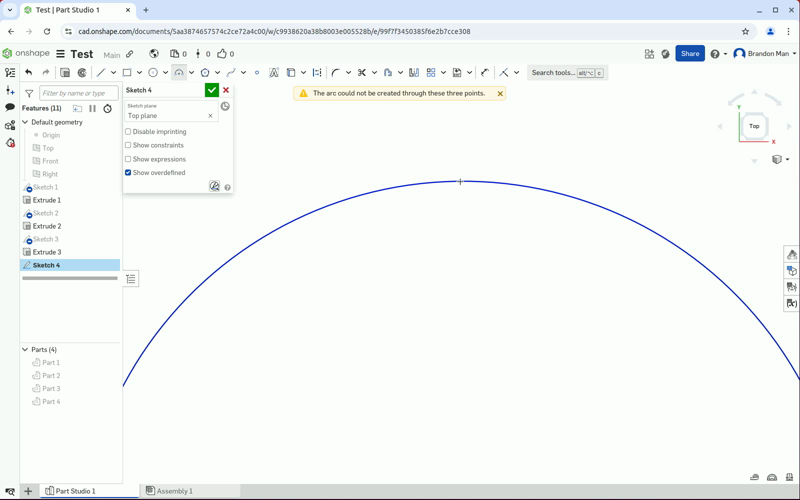
scroll(-6)
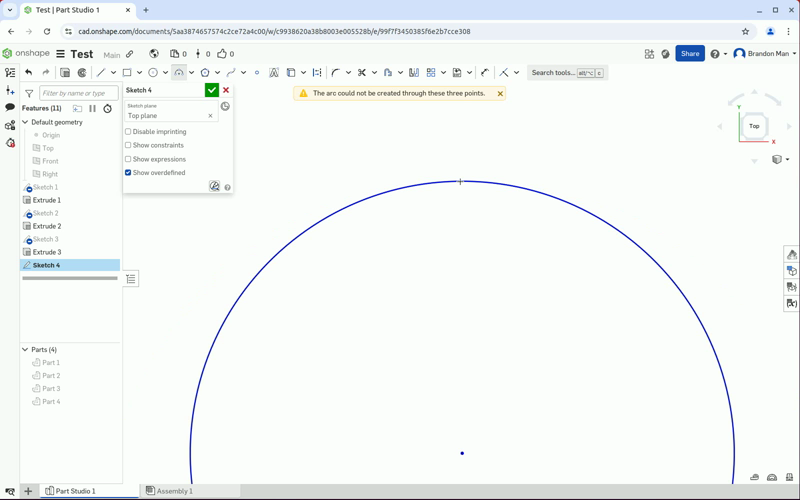
scroll(-6)
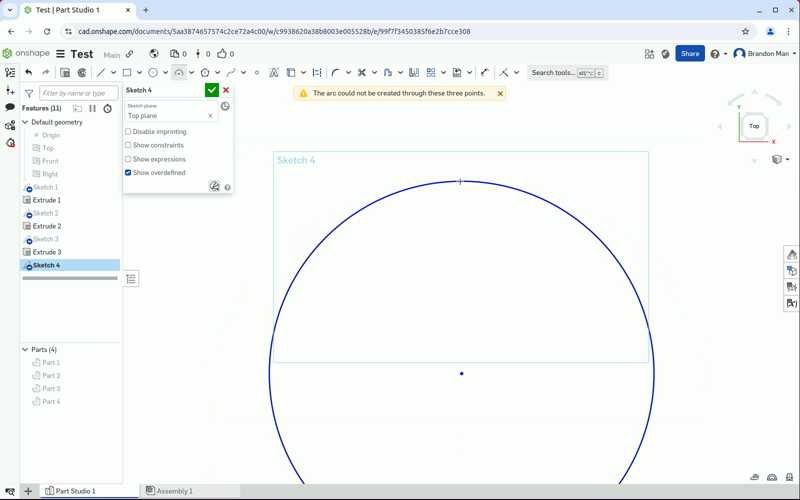
scroll(-6)
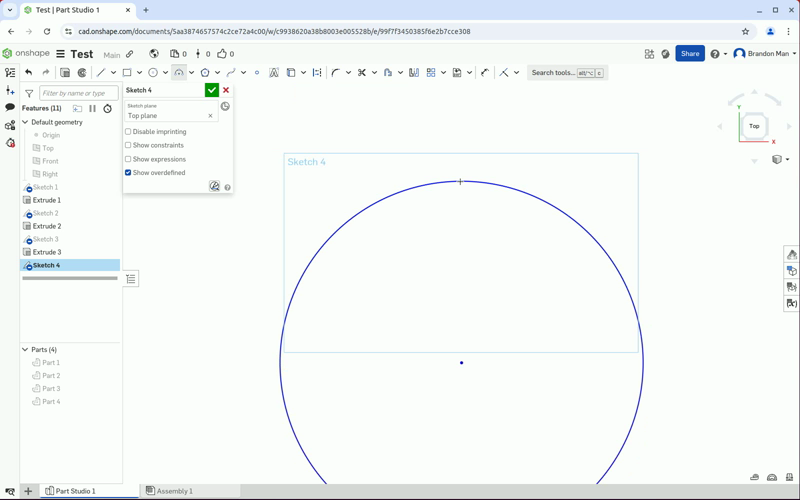
scroll(-6)
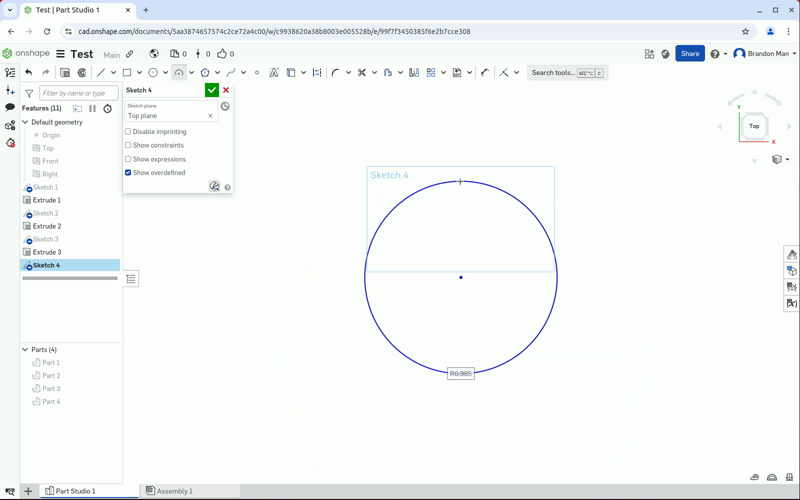
scroll(-6)
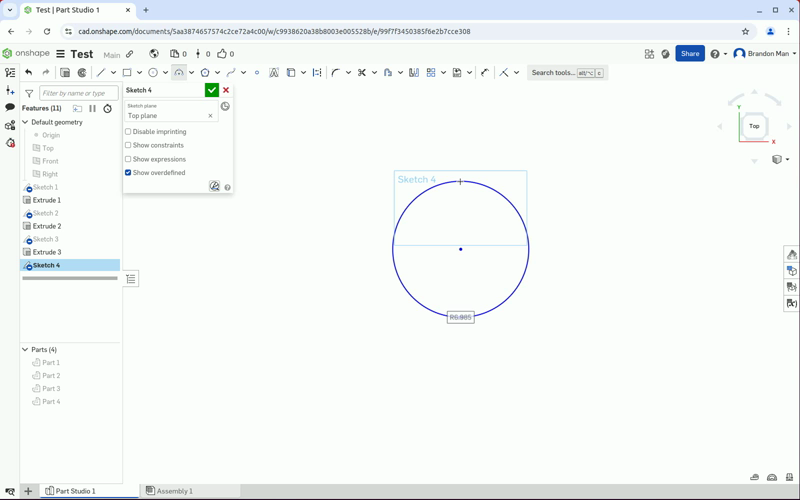
scroll(-6)
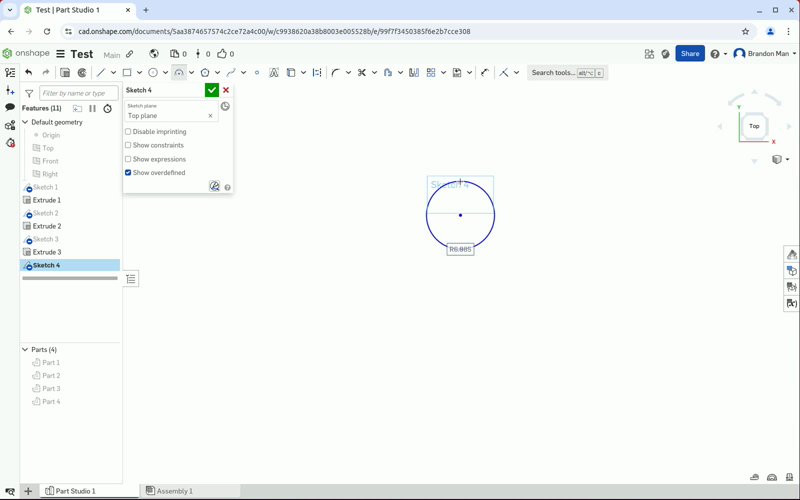
key_up(shift)
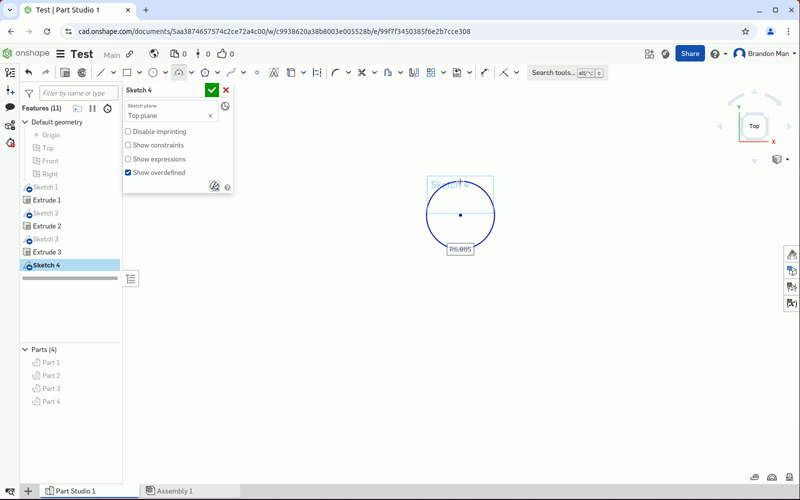
key(esc)
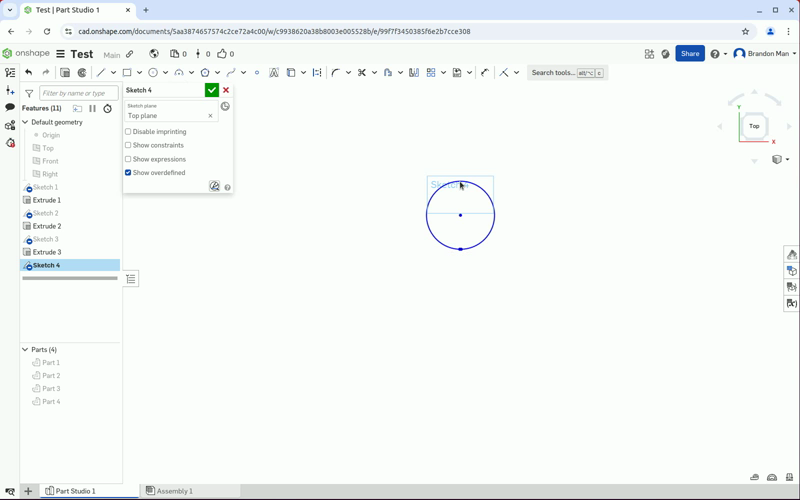
key(c)
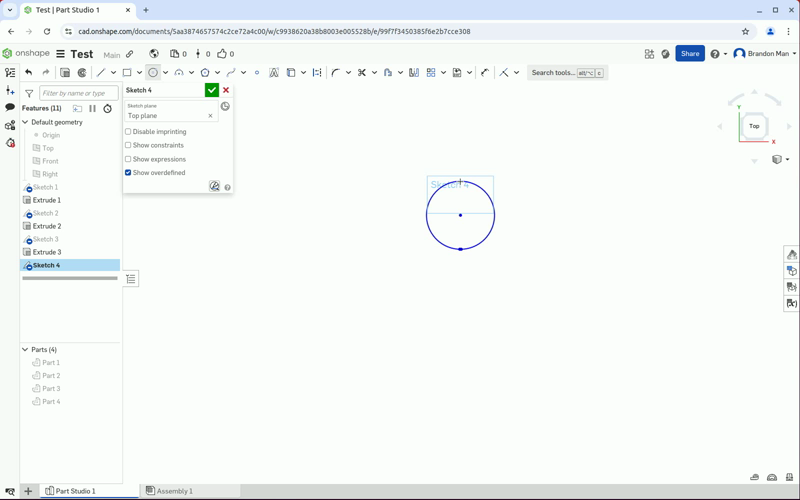
key_down(shift)
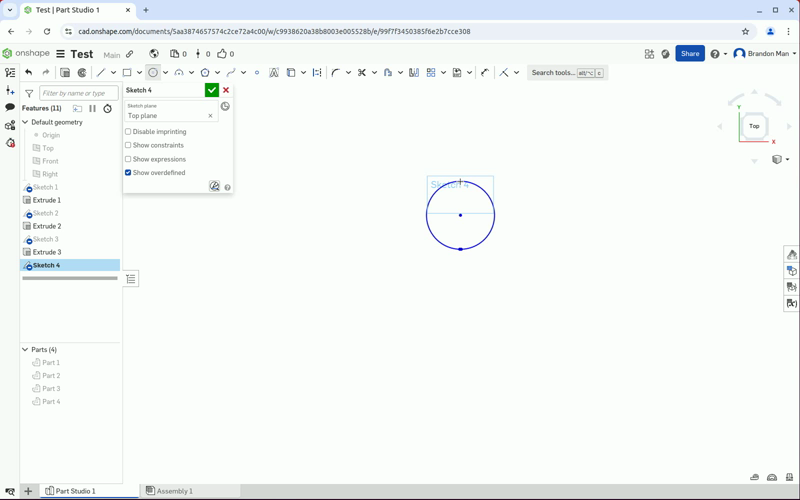
mouse_move(460, 209)
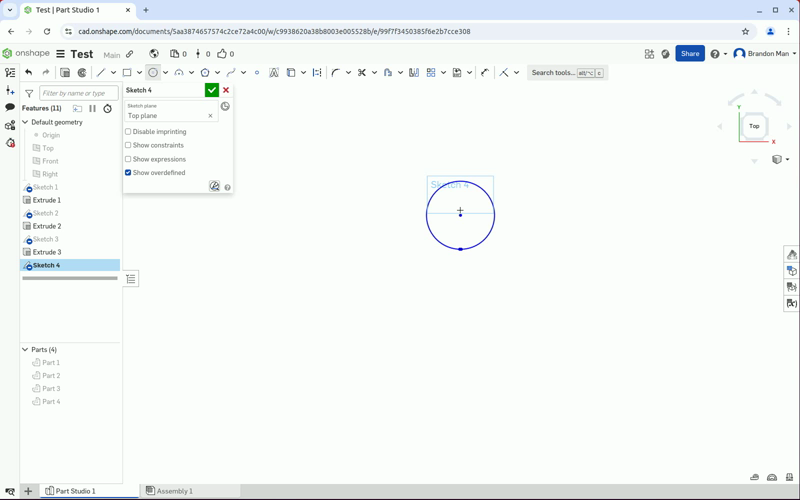
click(460, 209)
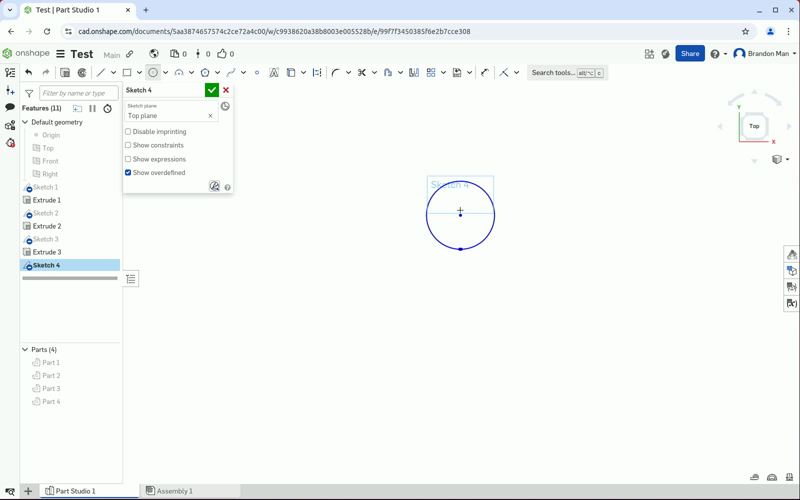
key_up(shift)
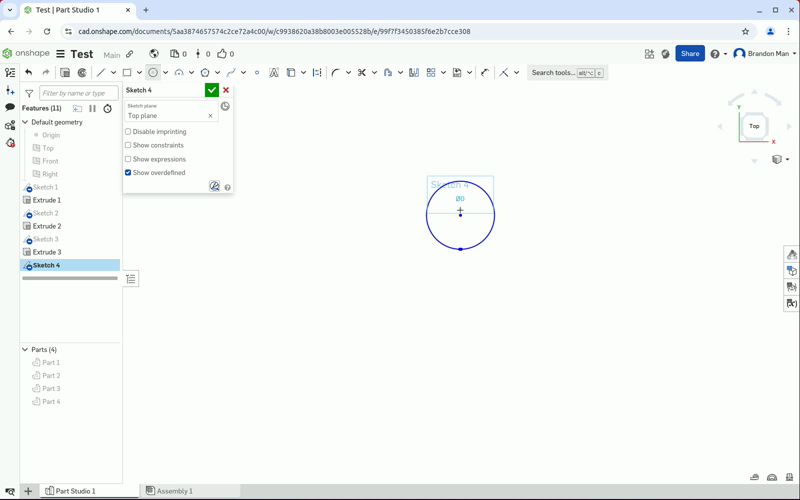
mouse_move(493, 209)
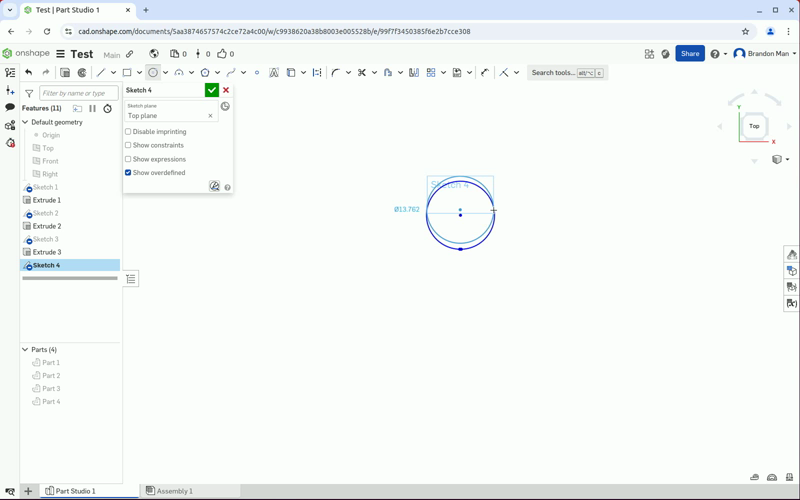
click(493, 209)
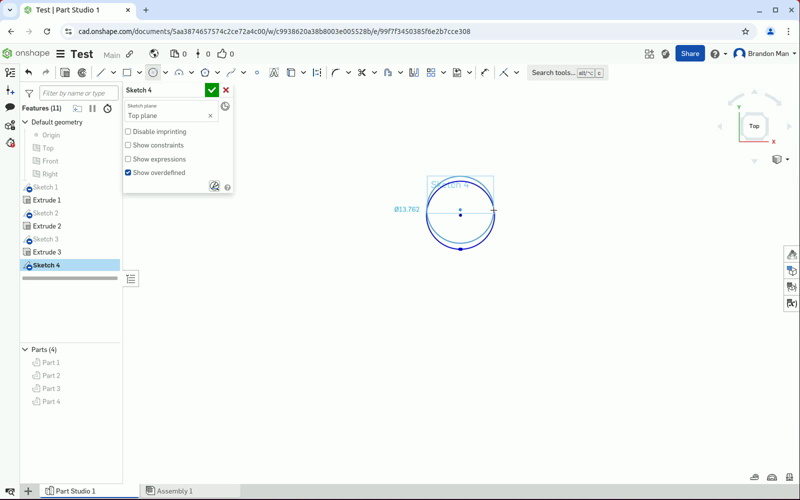
key(esc)
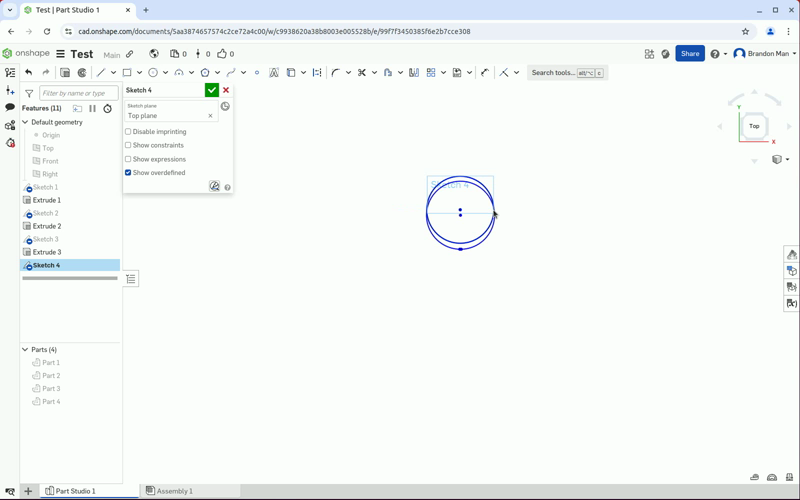
mouse_move(485, 233)
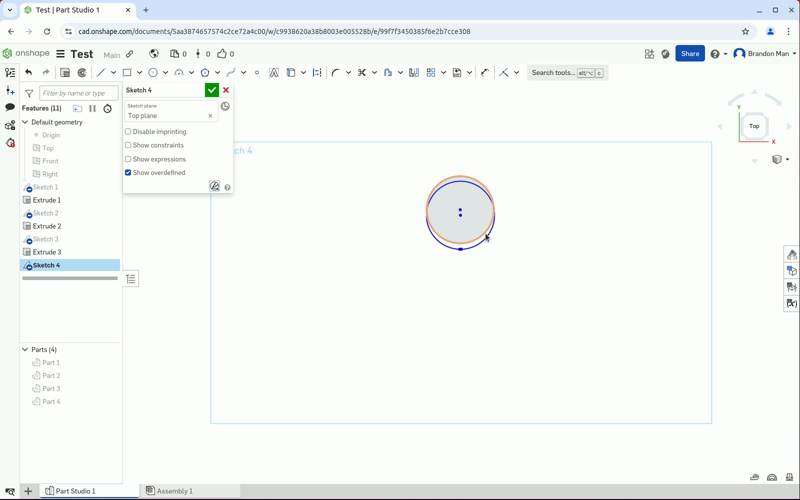
scroll(6)
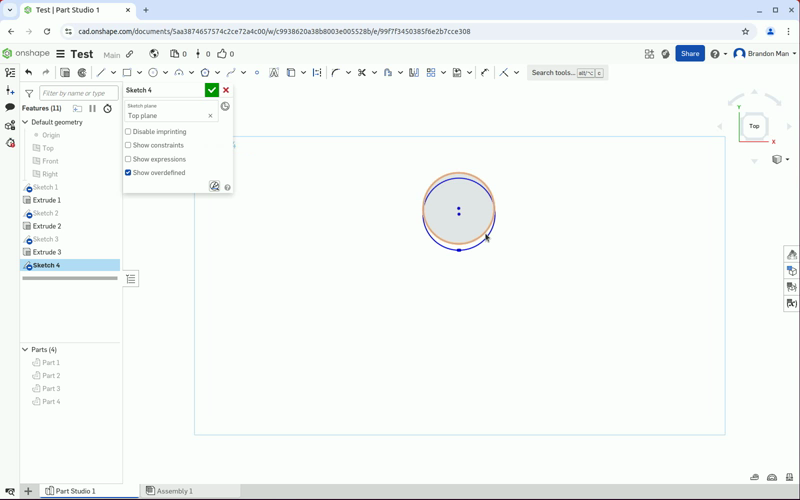
scroll(6)
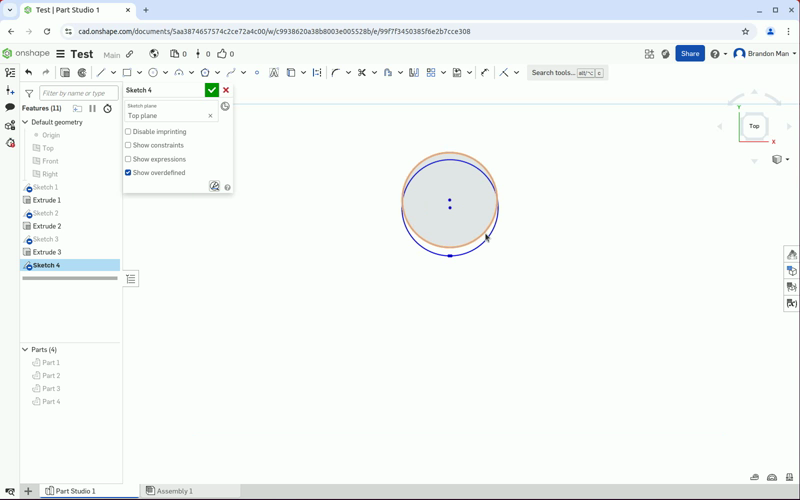
scroll(6)
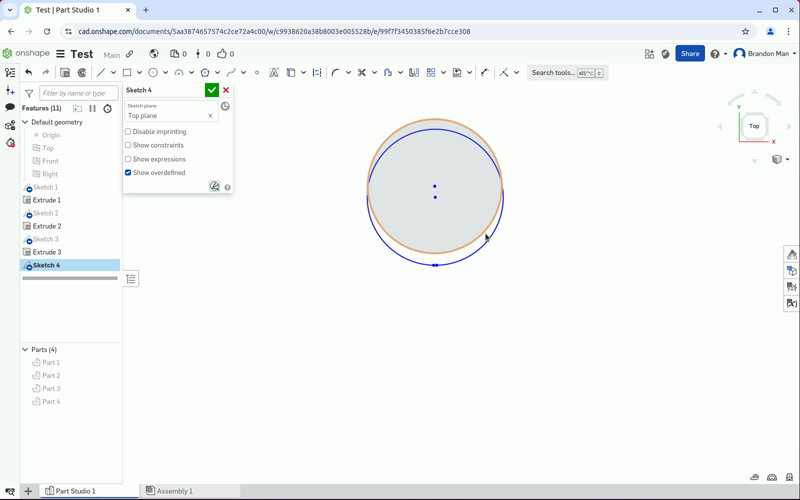
scroll(6)
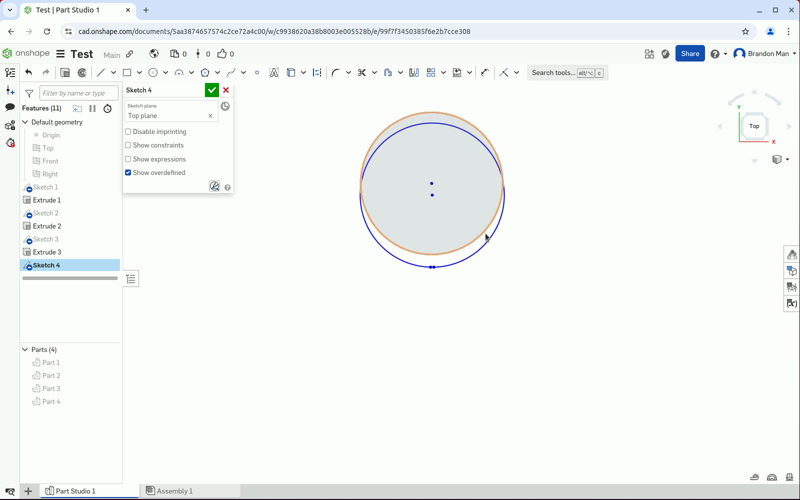
scroll(6)
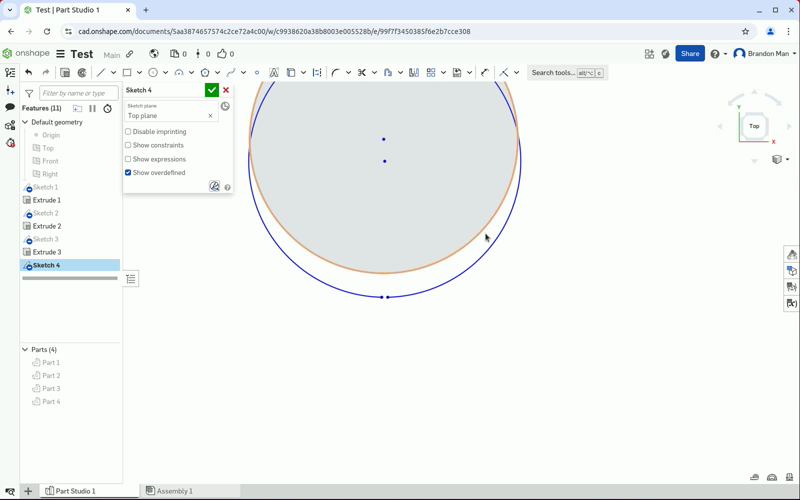
scroll(6)
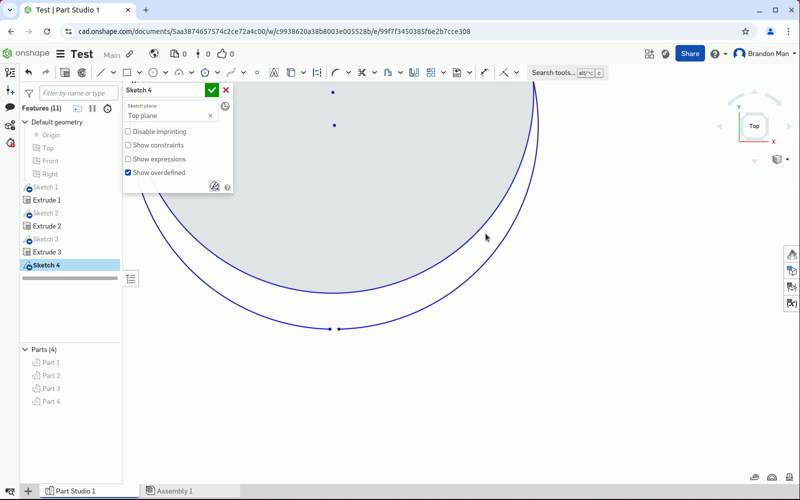
scroll(6)
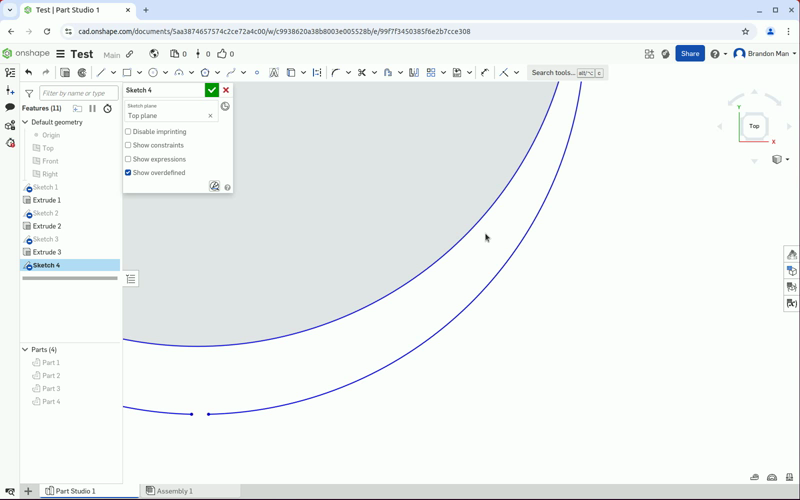
click(485, 233)
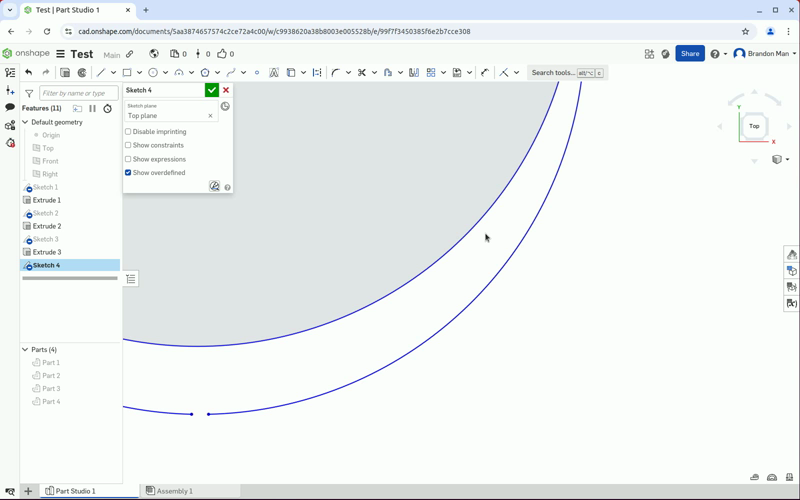
scroll(-6)
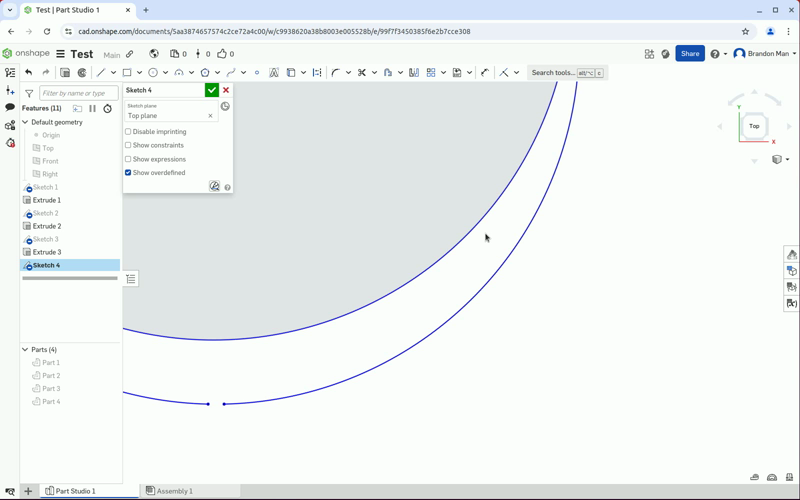
scroll(-6)
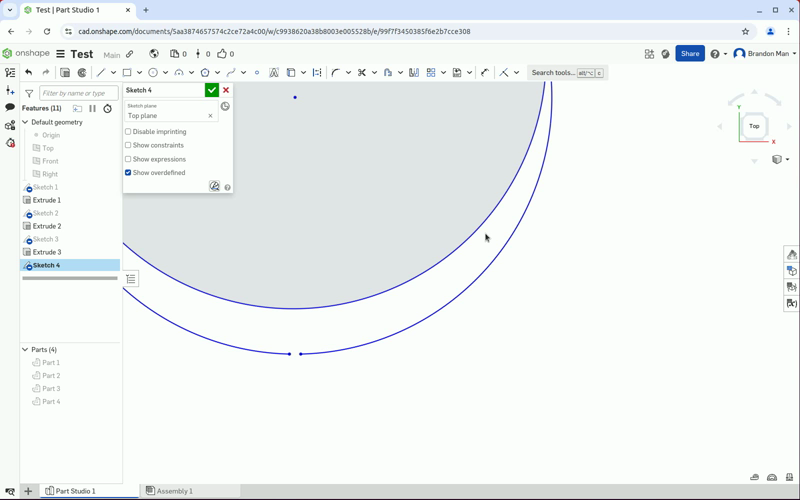
scroll(-6)
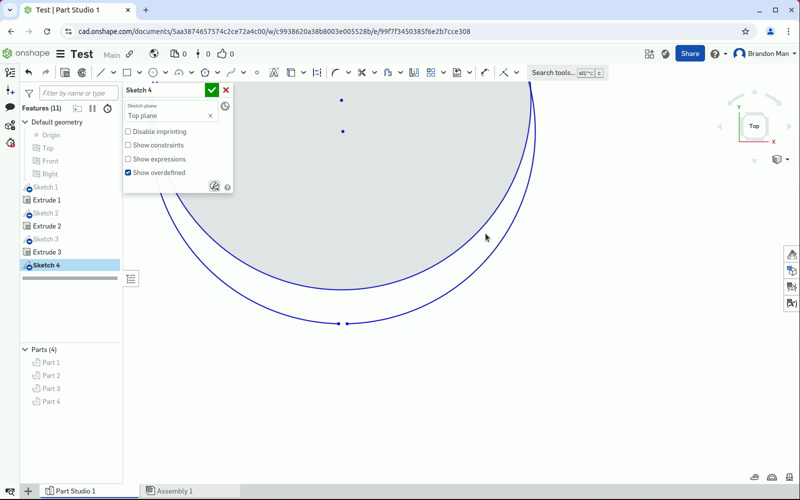
scroll(-6)
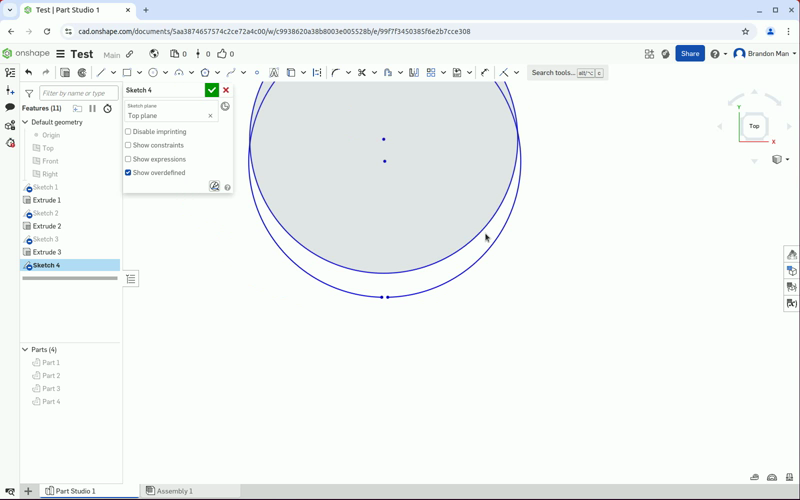
scroll(-6)
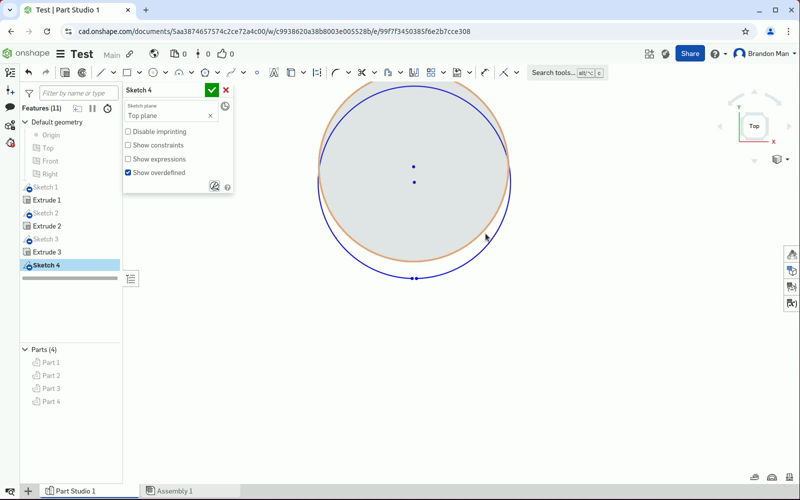
scroll(-6)
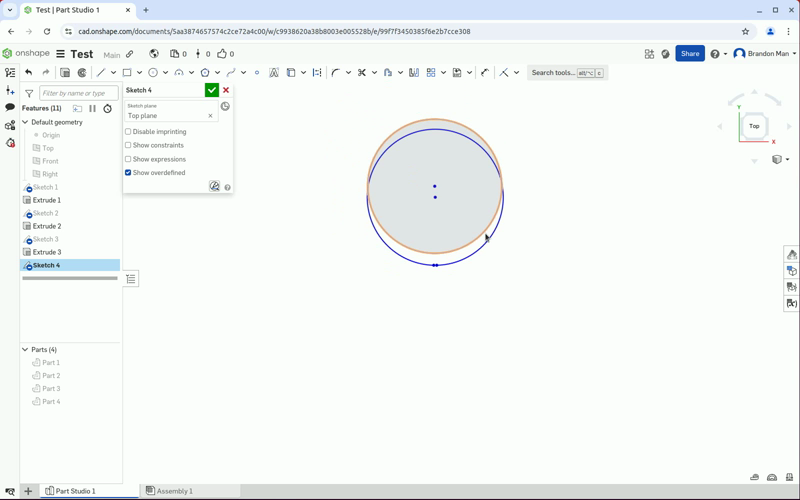
scroll(-6)
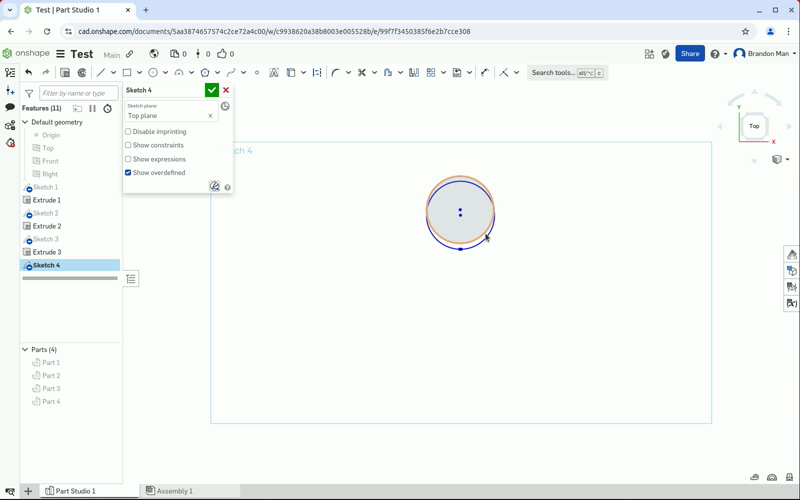
mouse_move(73, 352)
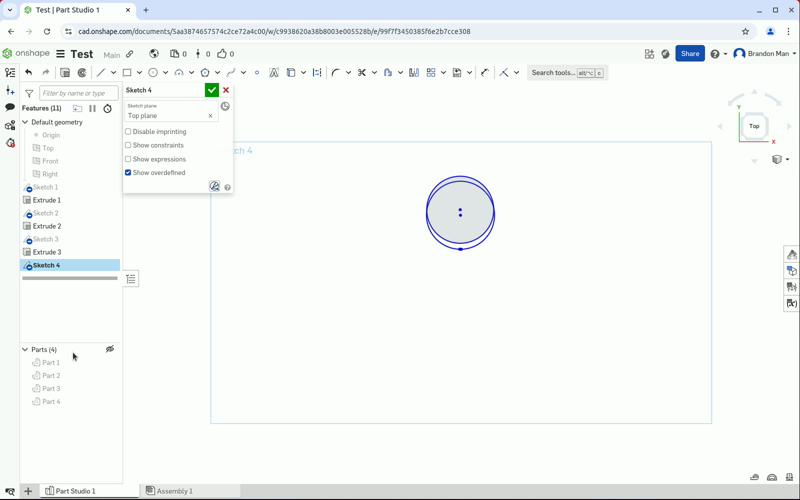
key(shift+y)
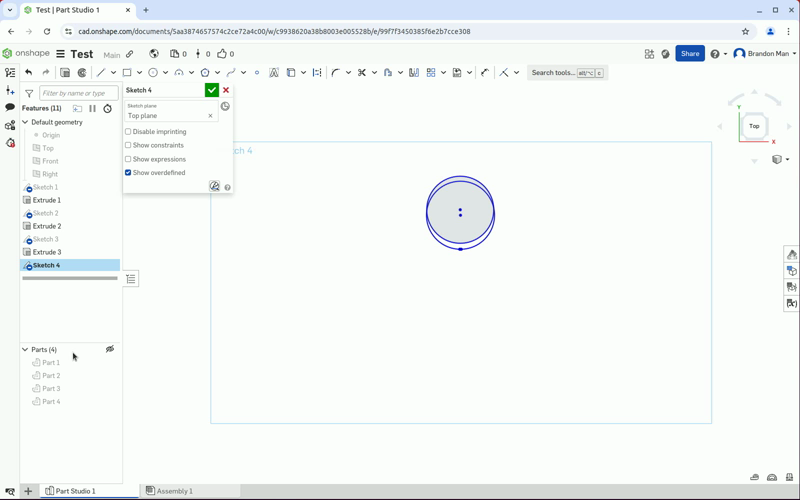
key(shift+e)
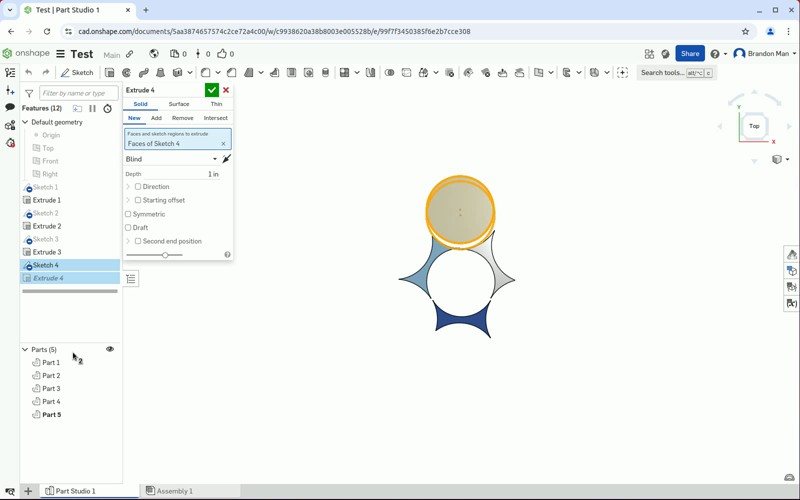
mouse_move(143, 106)
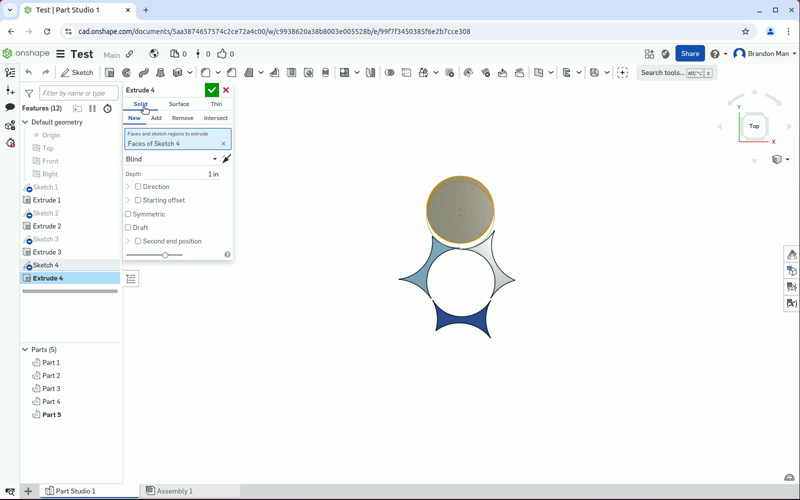
click(143, 106)
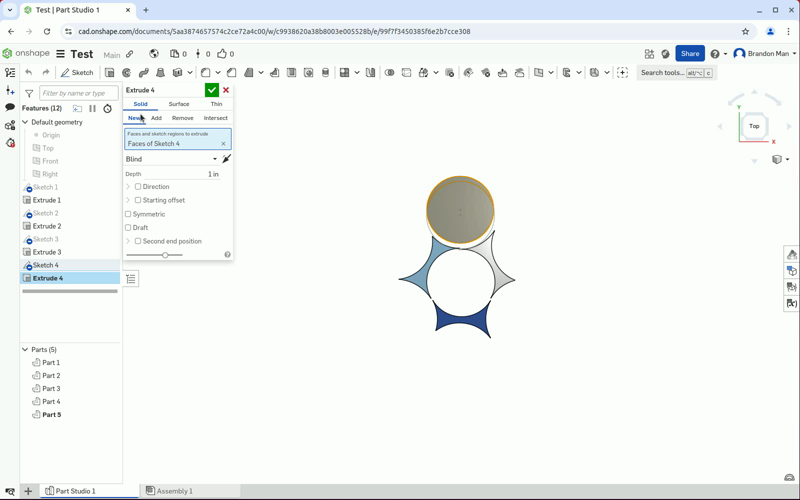
mouse_move(137, 120)
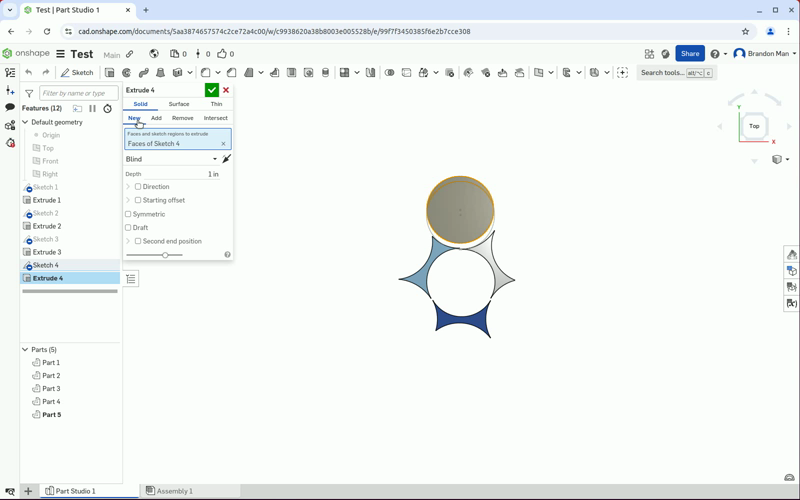
click(137, 120)
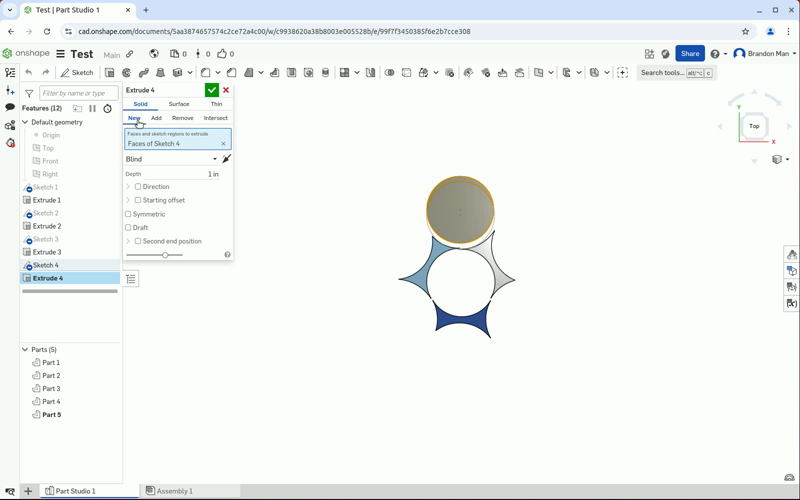
key(tab, 4)
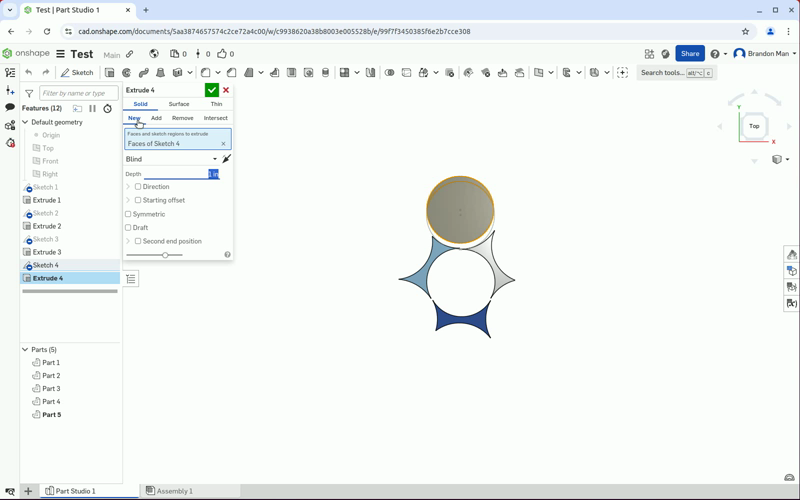
text(15.405)
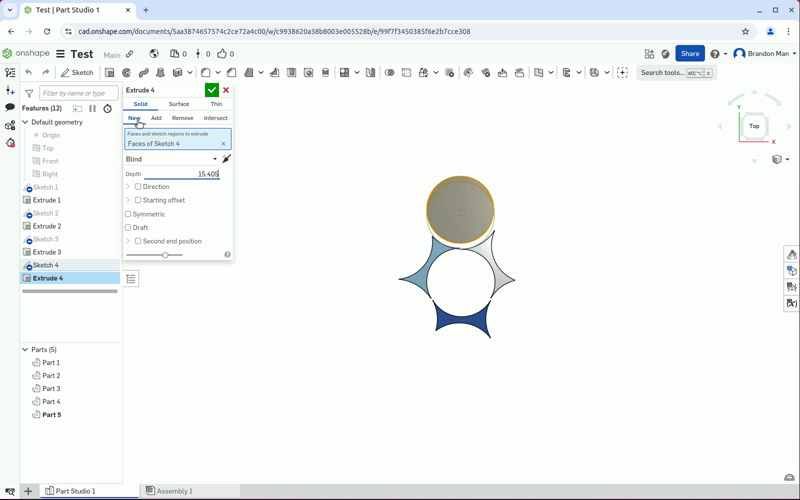
key(enter)
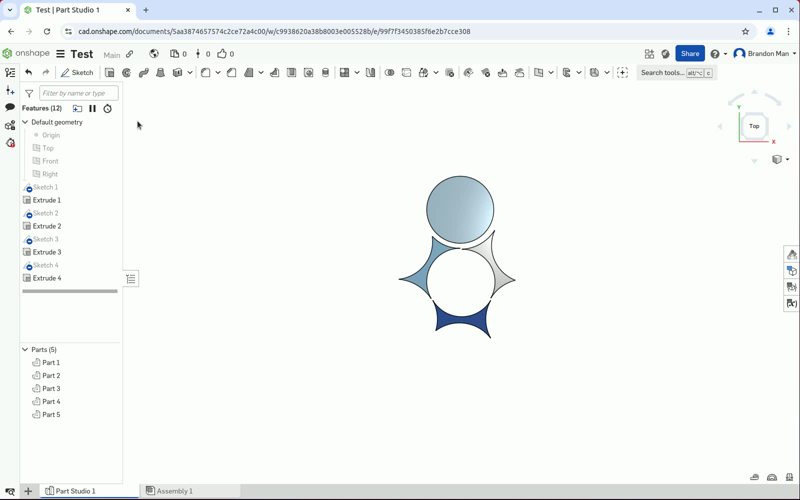
key(shift+h)
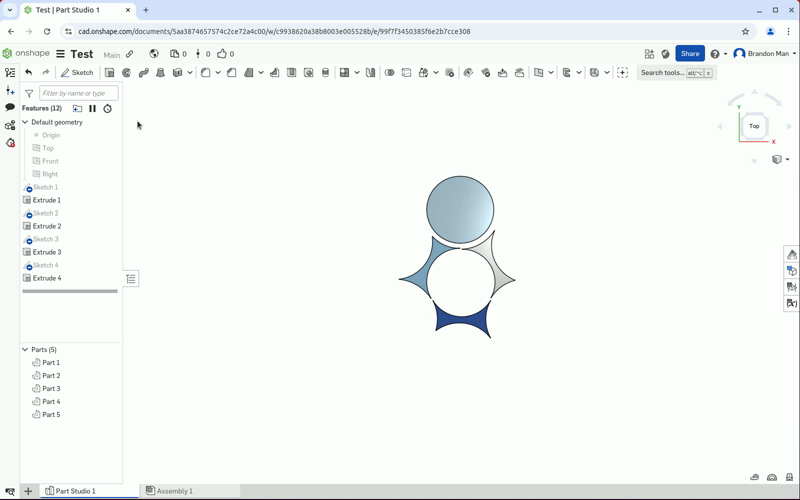
key(shift+h)
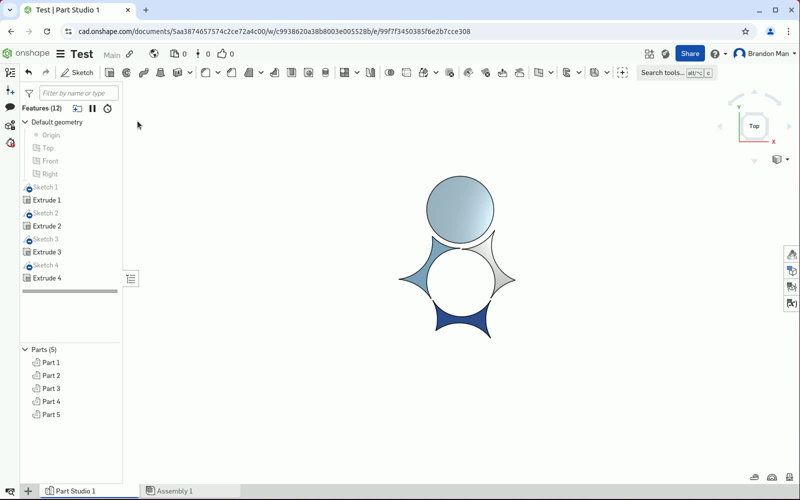
mouse_move(73, 189)
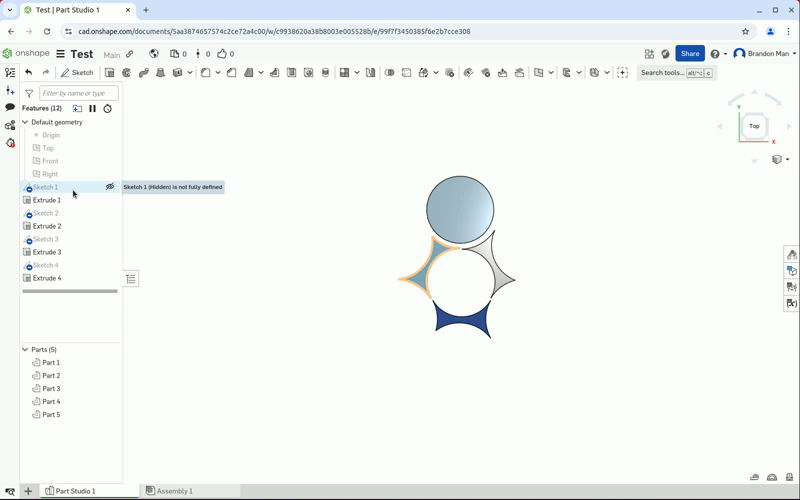
click(73, 189)
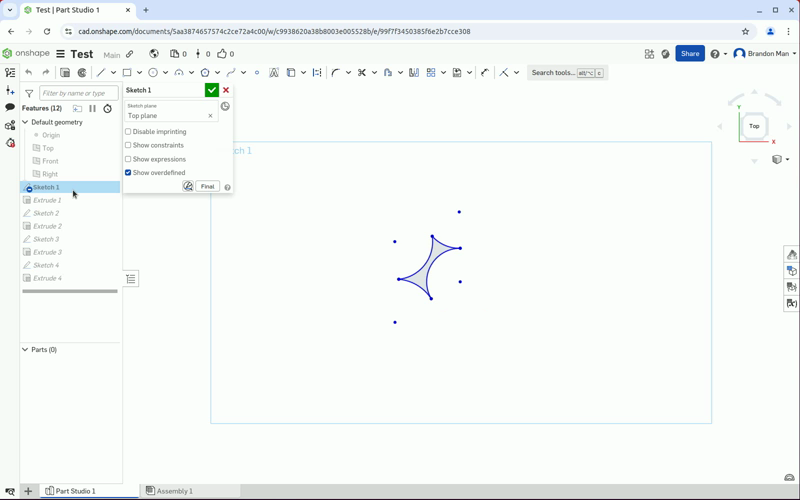
mouse_move(229, 92)
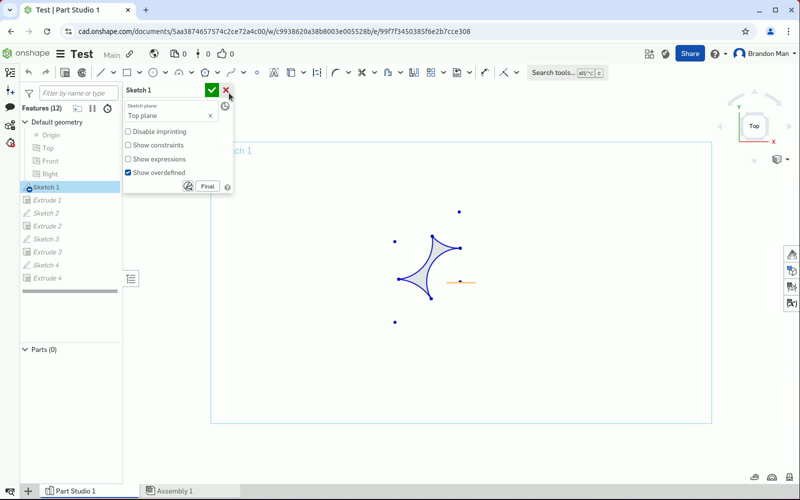
click(229, 92)
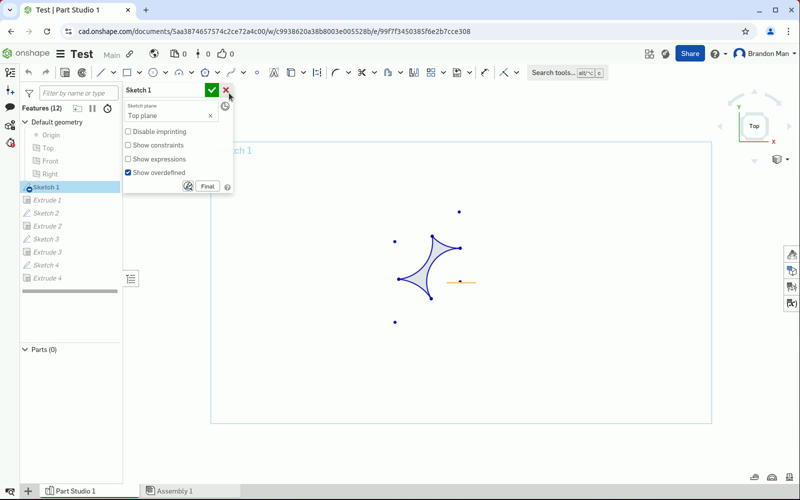
key(shift+s)
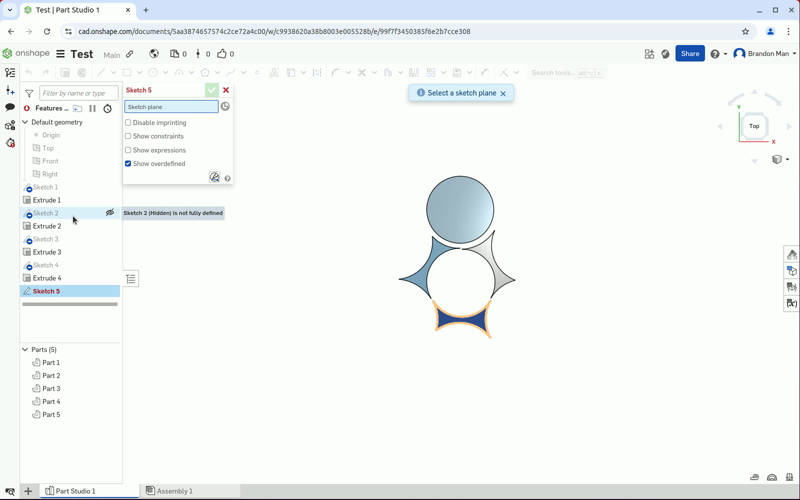
scroll(3)
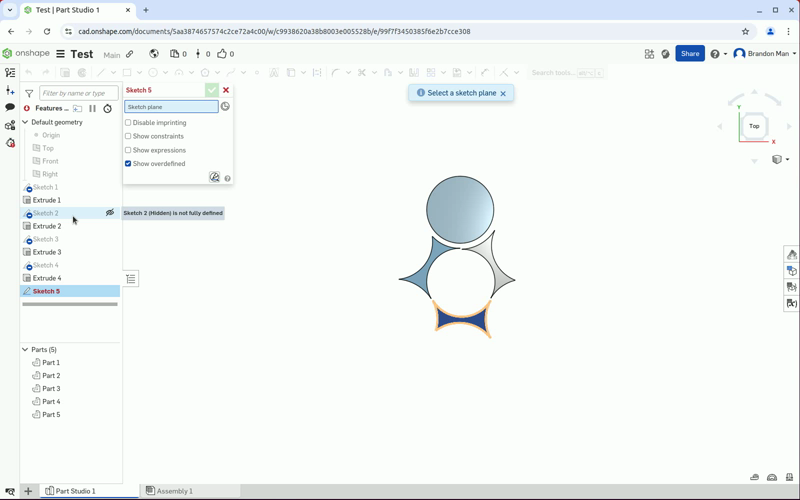
mouse_move(73, 150)
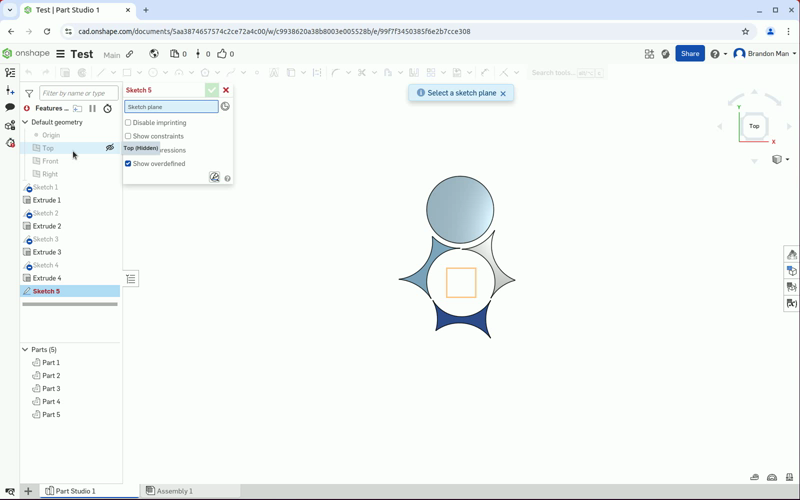
click(73, 150)
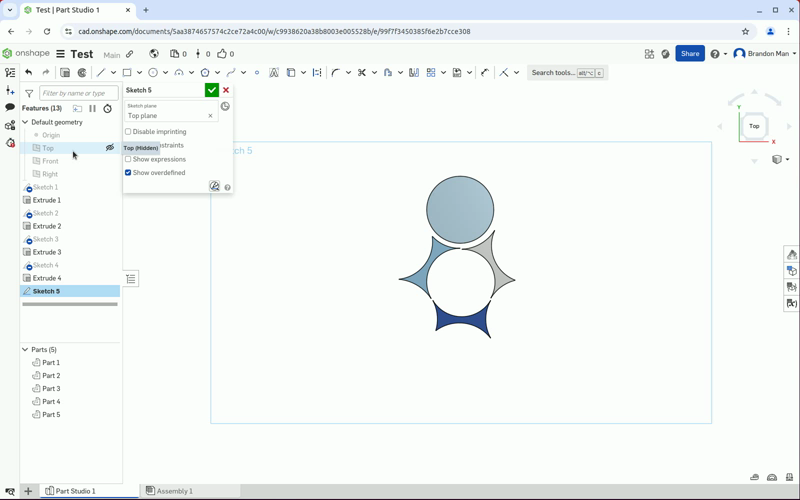
mouse_move(73, 352)
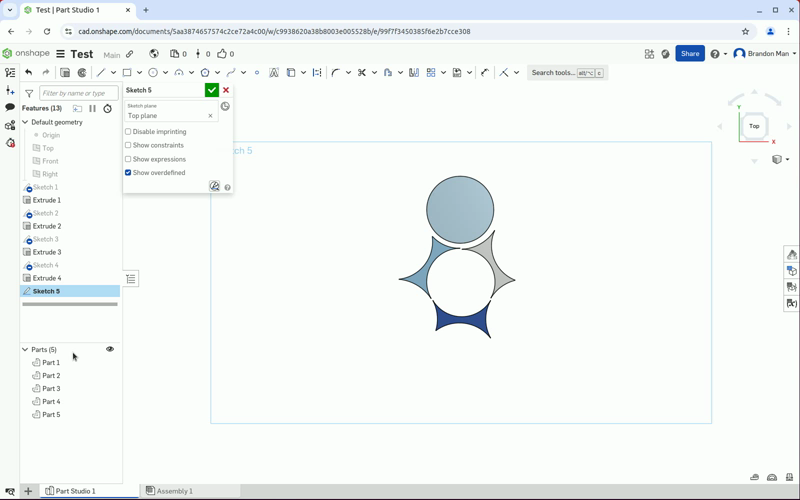
key(y)
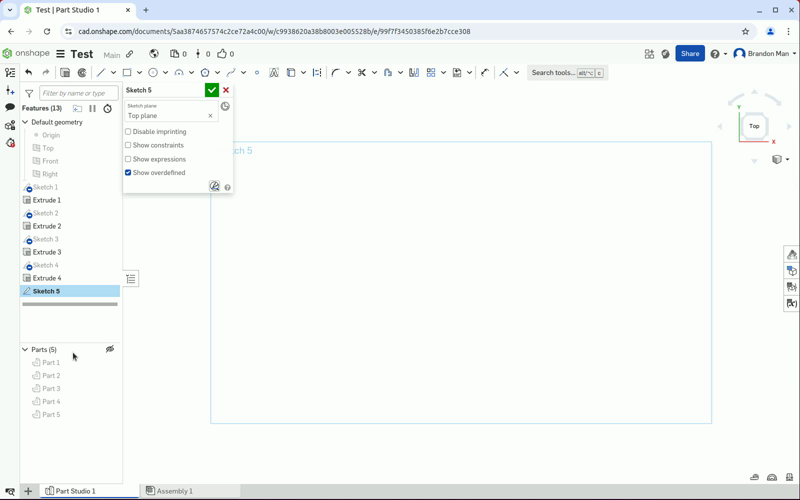
key(c)
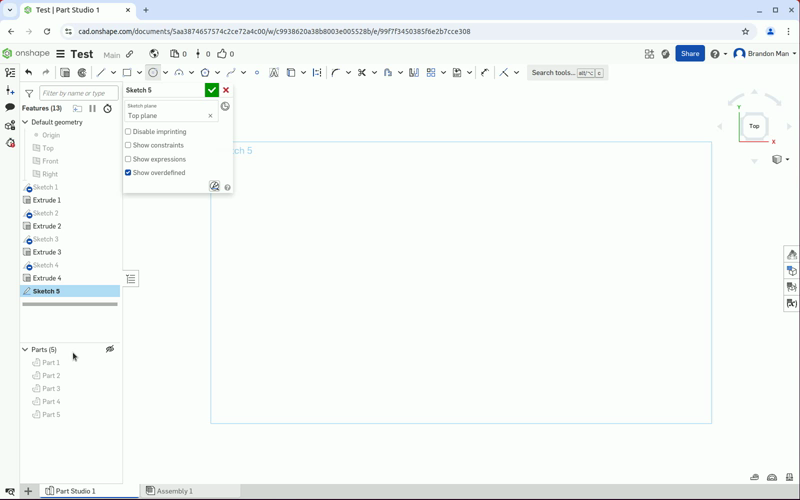
key_down(shift)
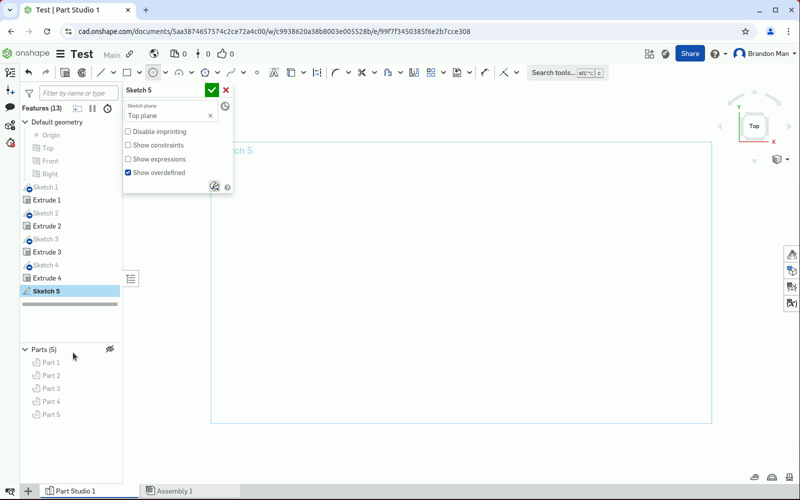
mouse_move(397, 320)
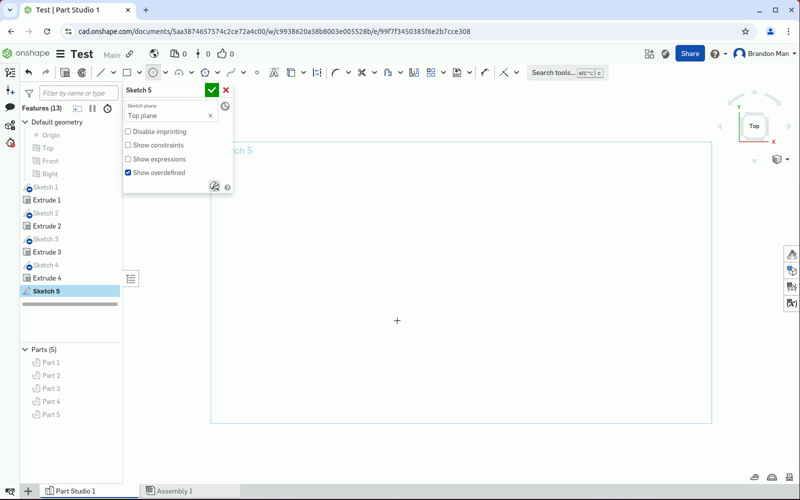
click(397, 320)
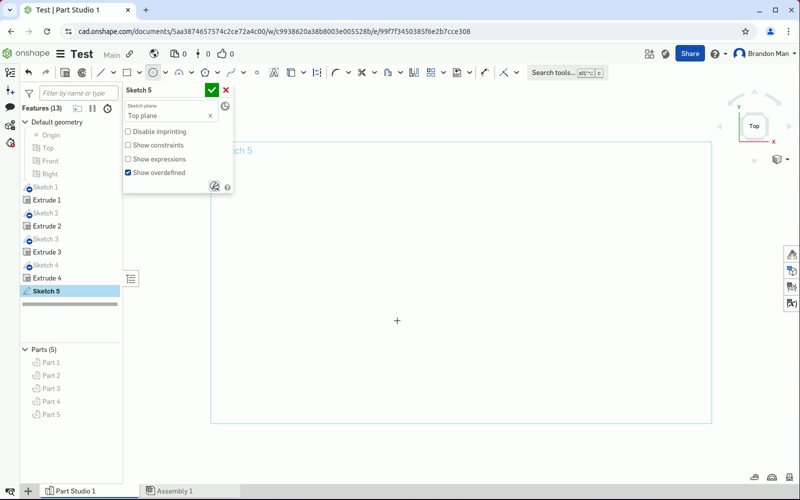
key_up(shift)
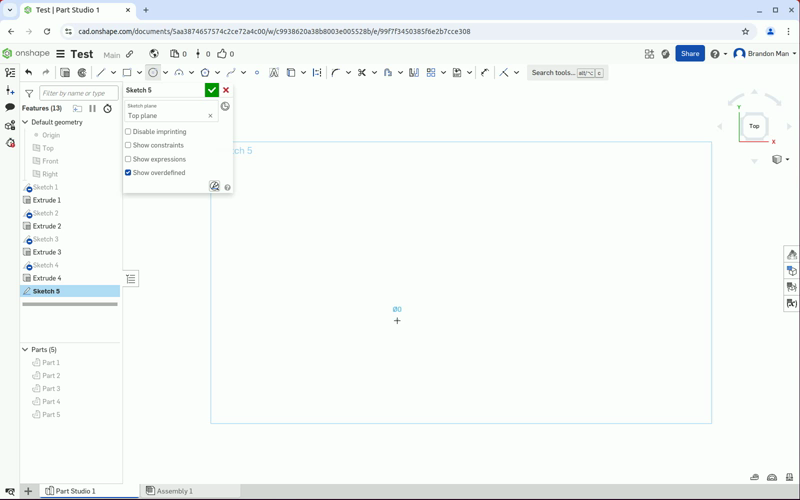
mouse_move(430, 320)
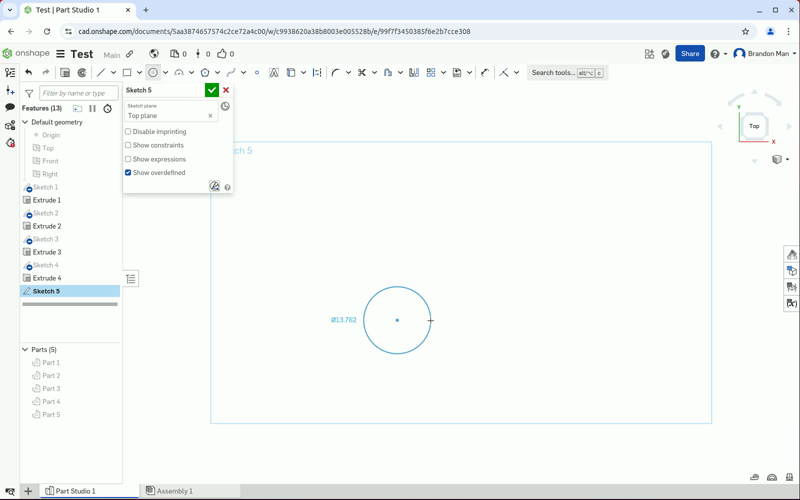
click(430, 320)
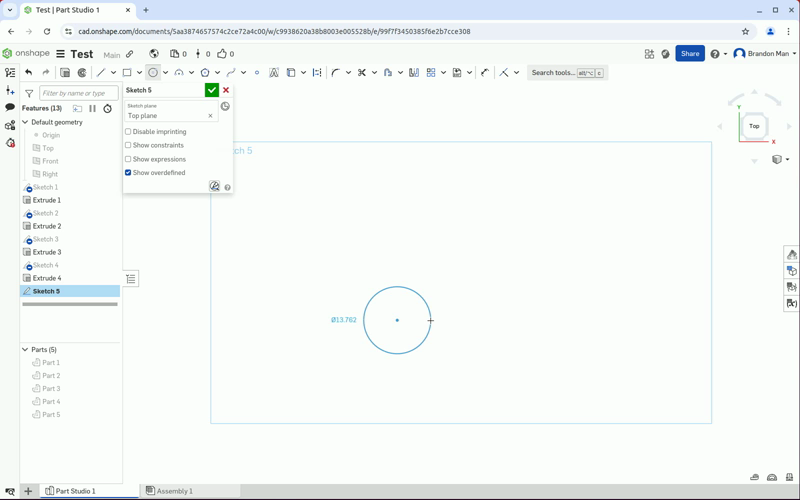
key(esc)
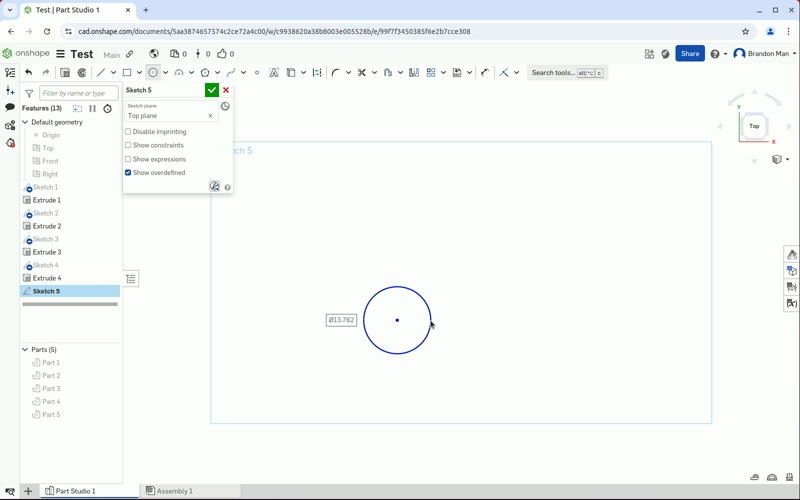
key(a)
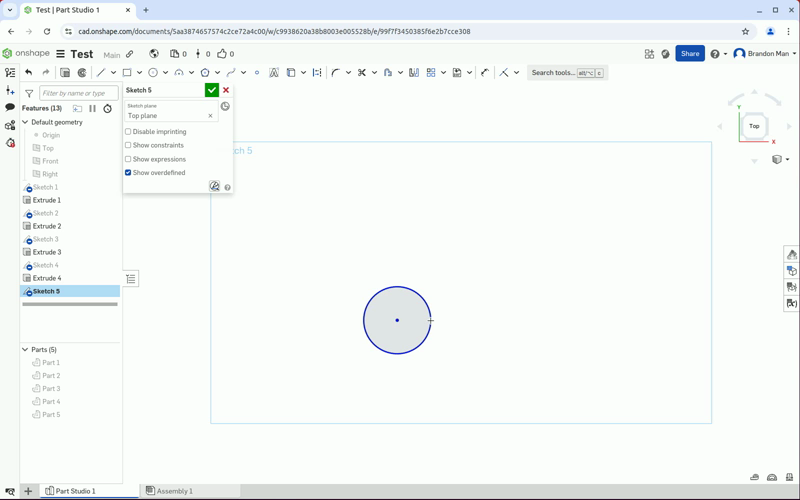
key_down(shift)
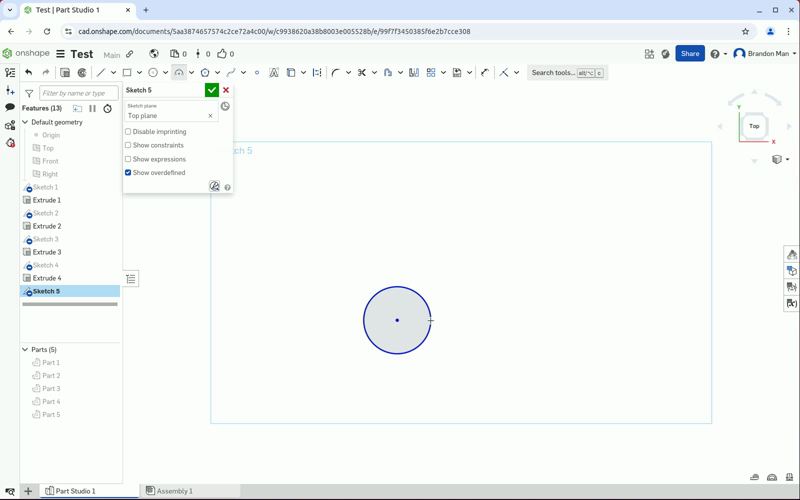
mouse_move(431, 299)
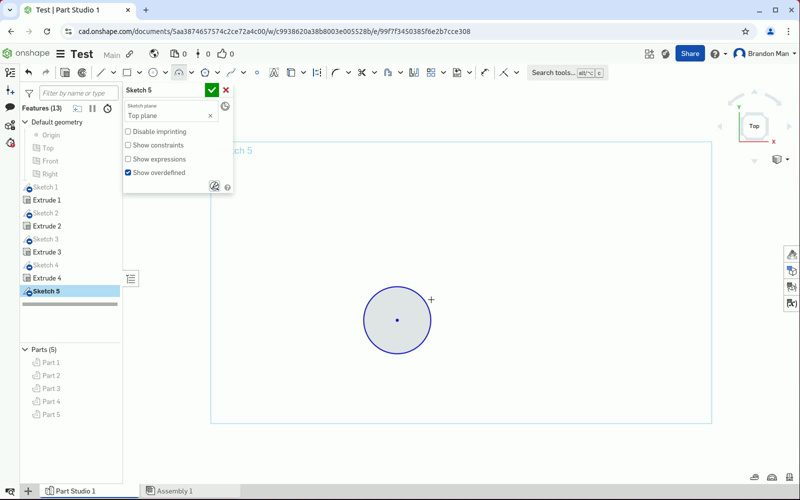
click(431, 299)
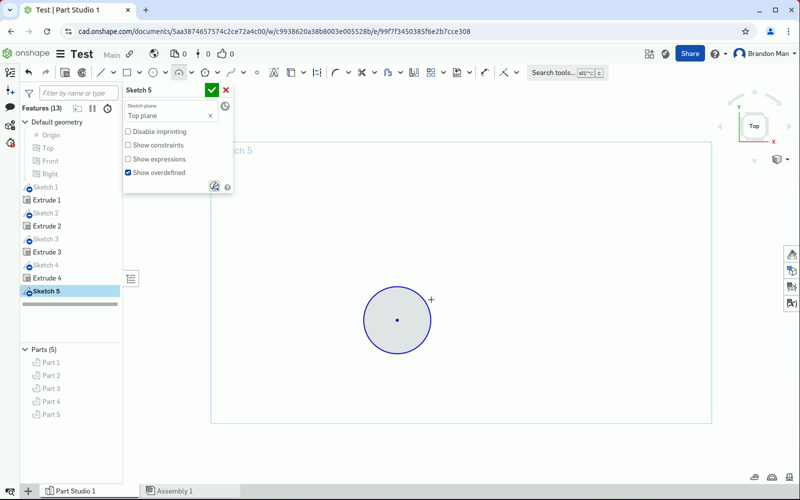
key_up(shift)
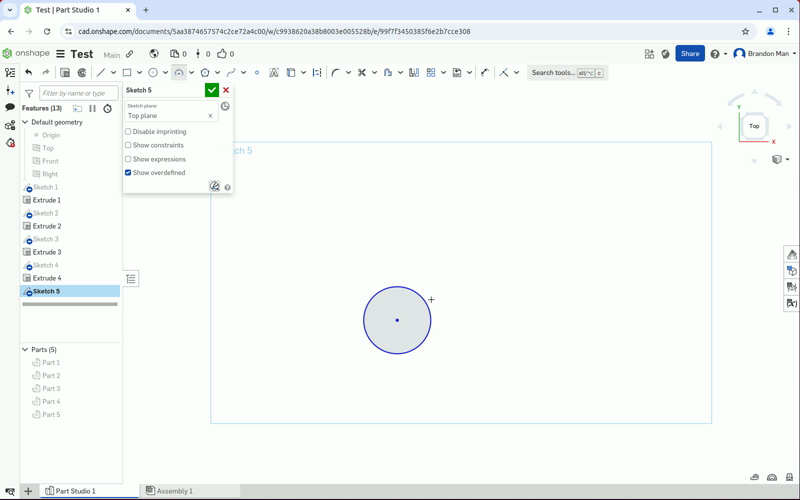
key_down(shift)
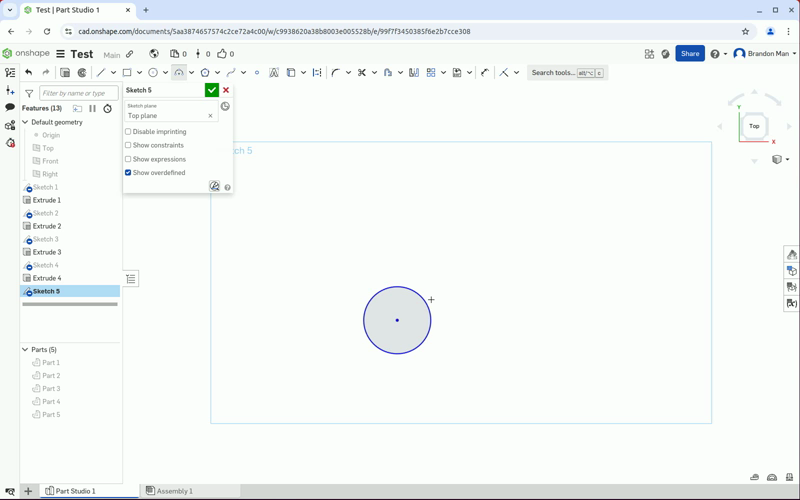
mouse_move(432, 300)
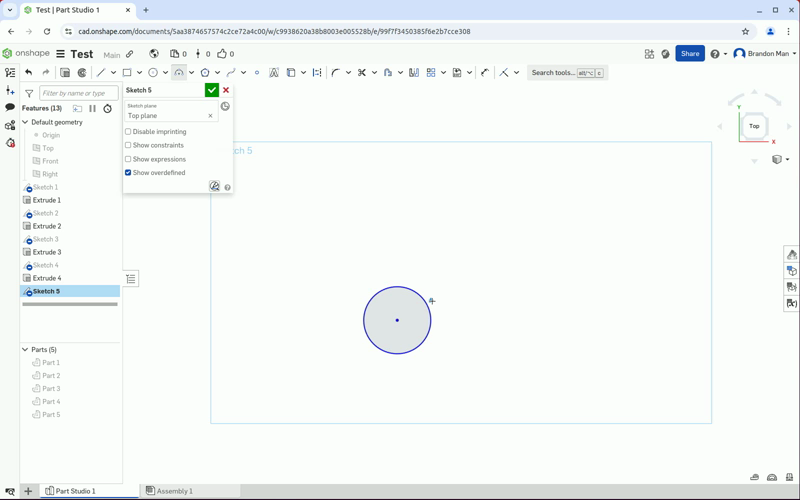
scroll(6)
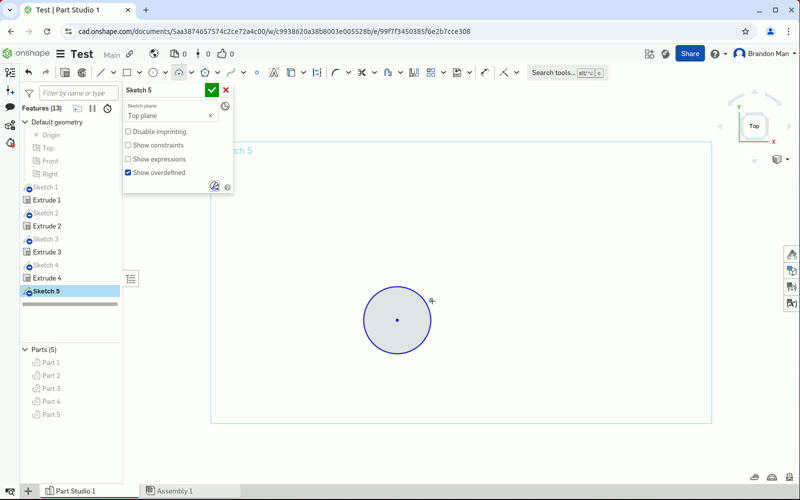
scroll(6)
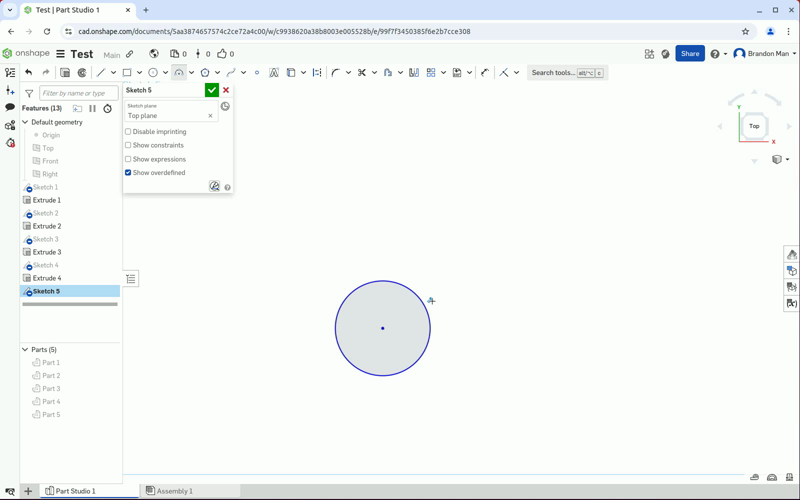
scroll(6)
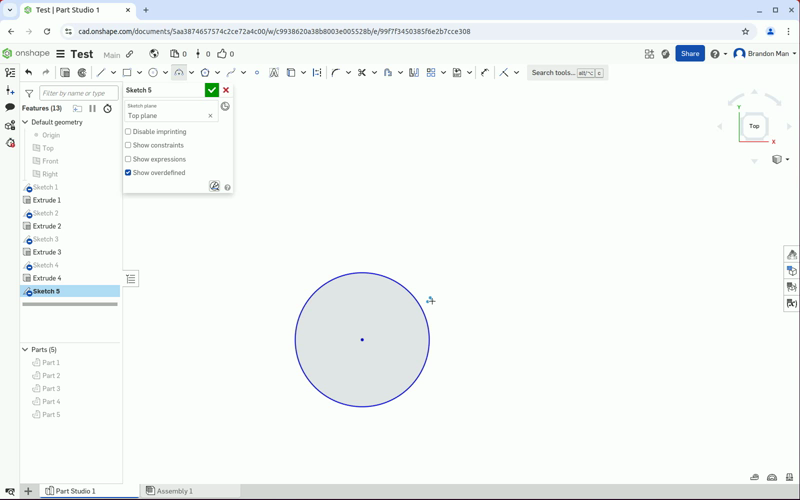
scroll(6)
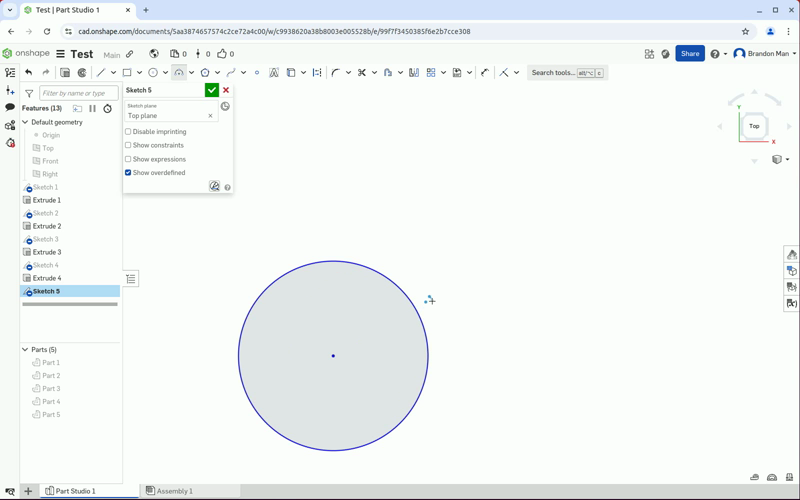
scroll(6)
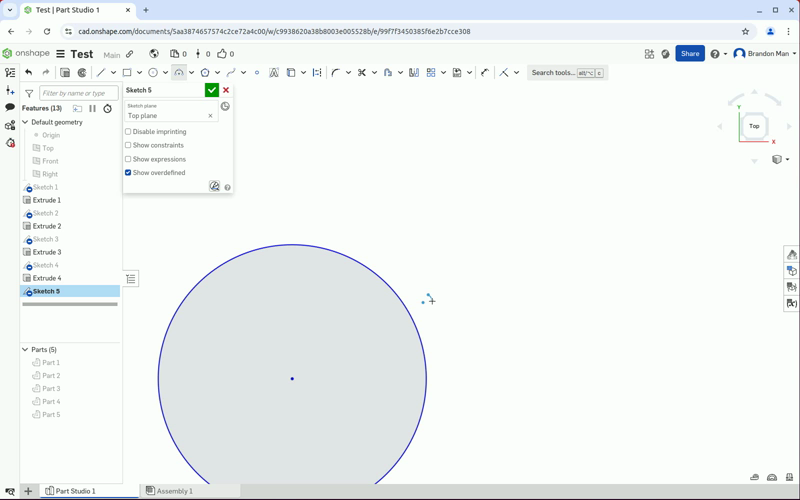
scroll(6)
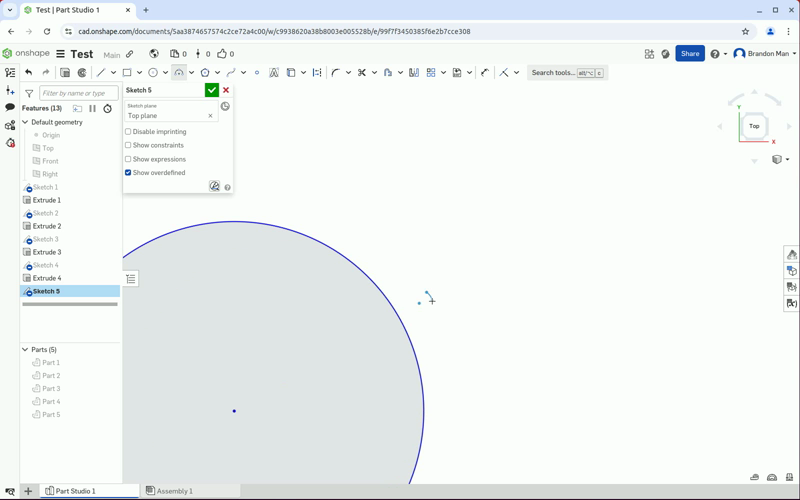
scroll(6)
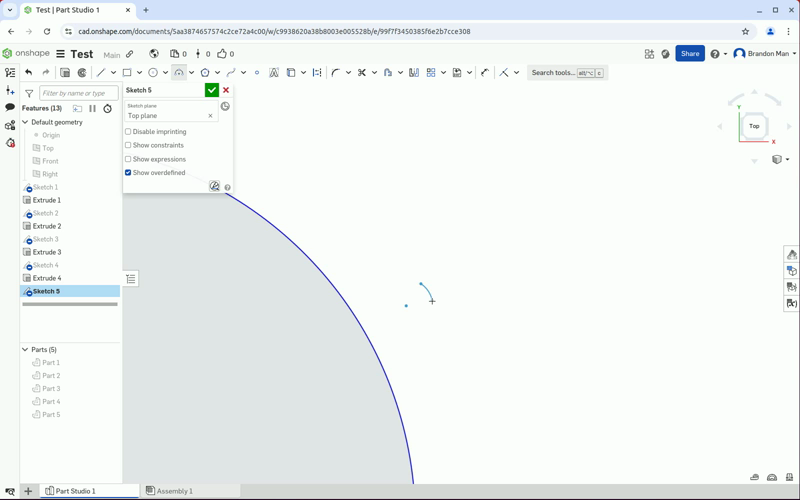
click(432, 300)
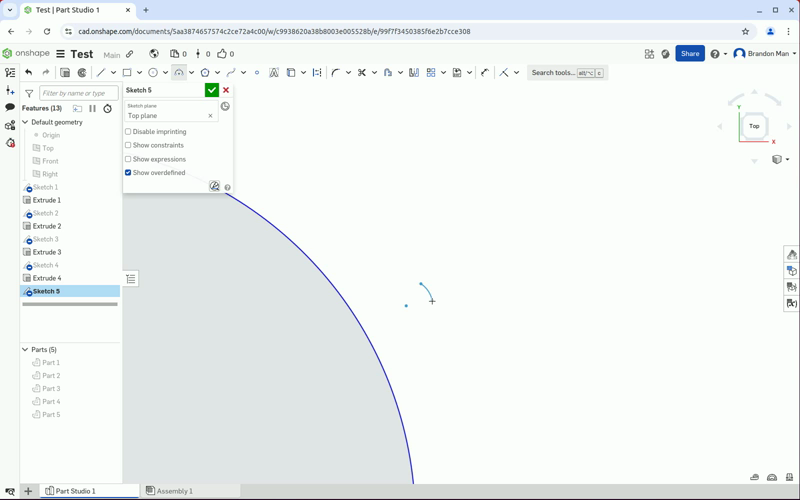
scroll(-6)
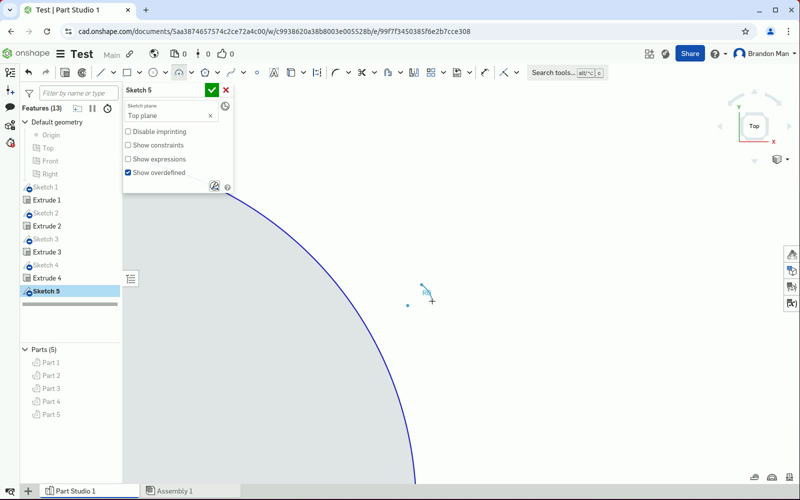
scroll(-6)
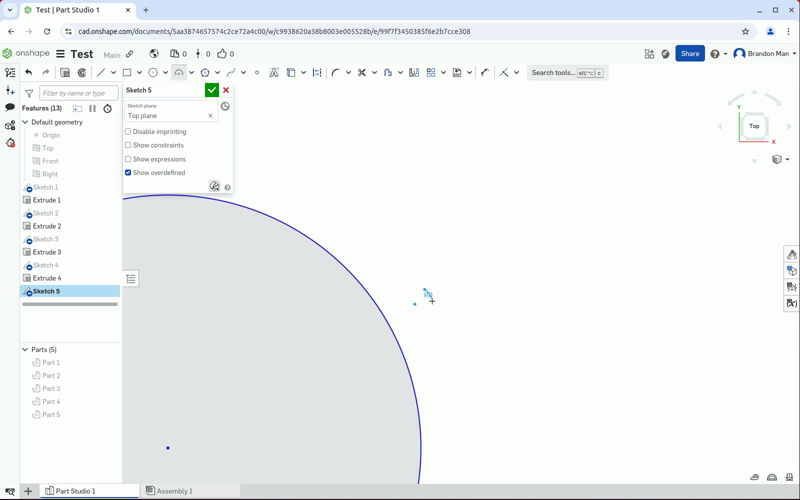
scroll(-6)
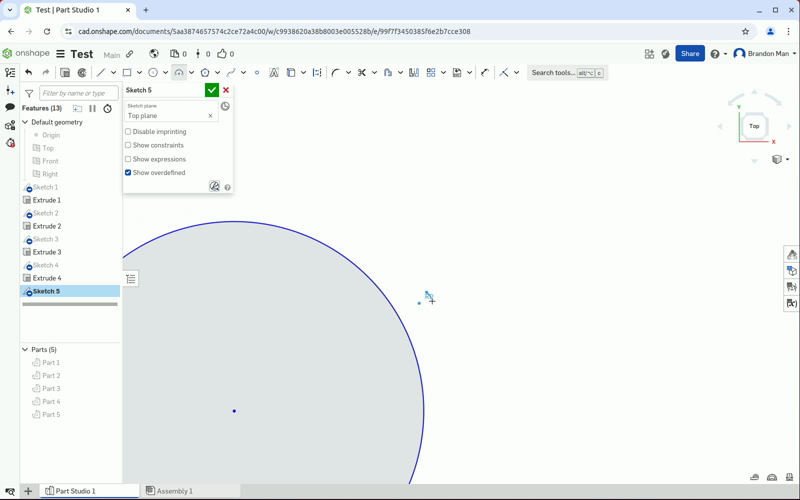
scroll(-6)
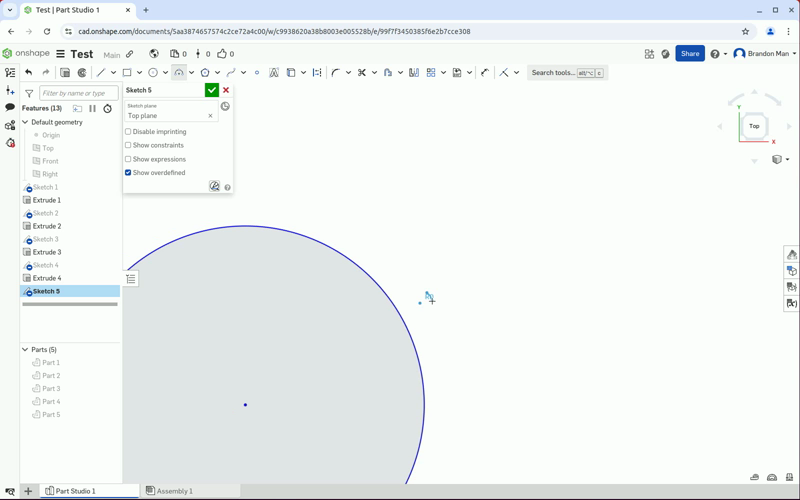
scroll(-6)
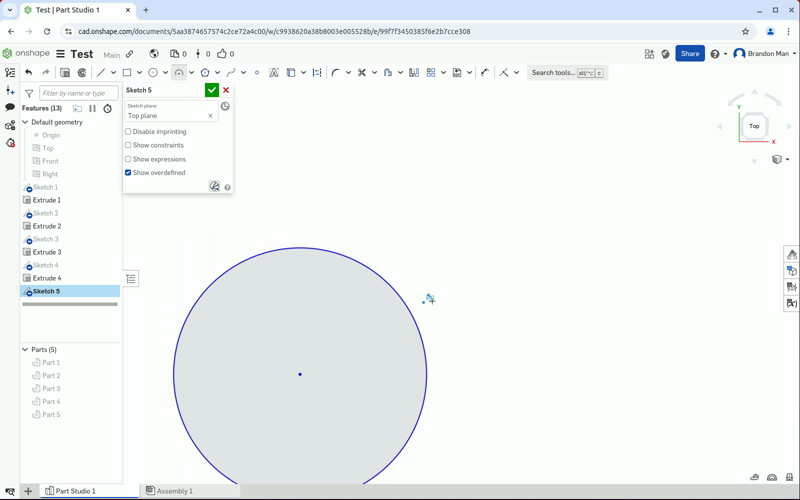
scroll(-6)
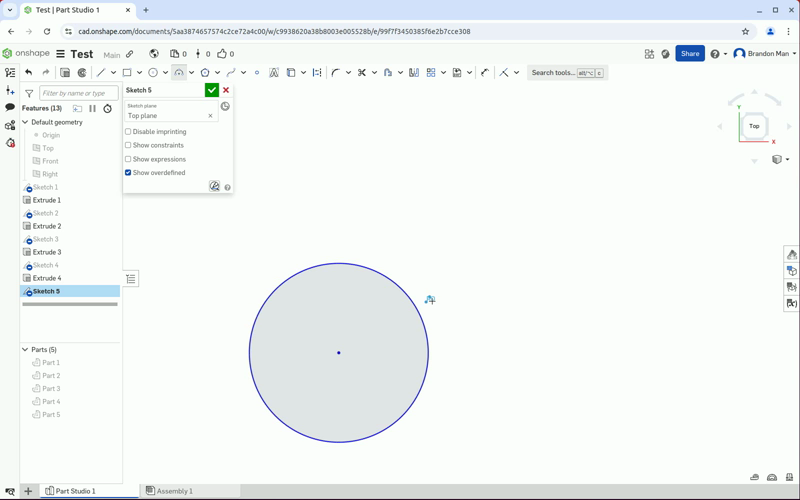
scroll(-6)
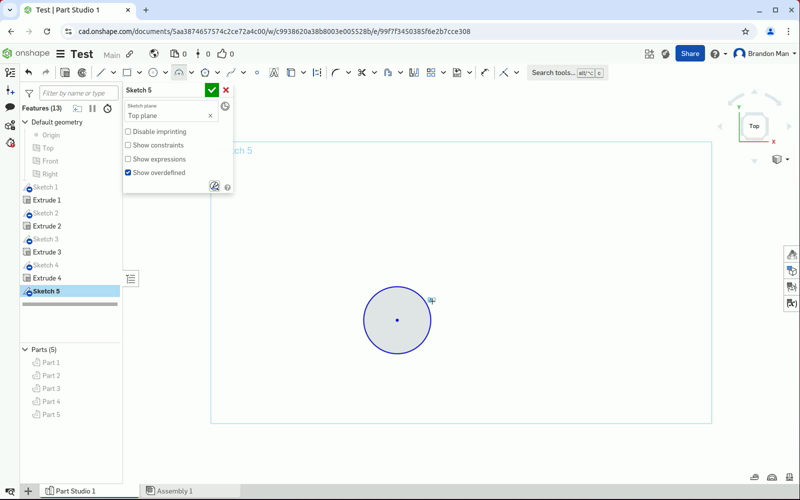
mouse_move(368, 331)
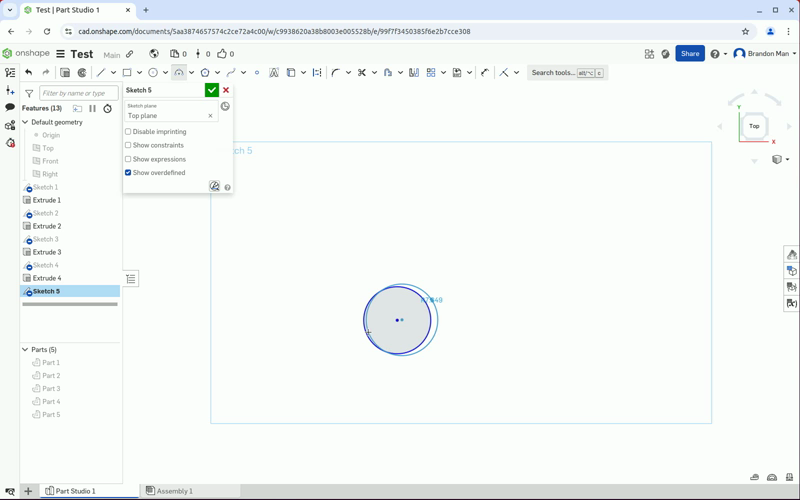
scroll(6)
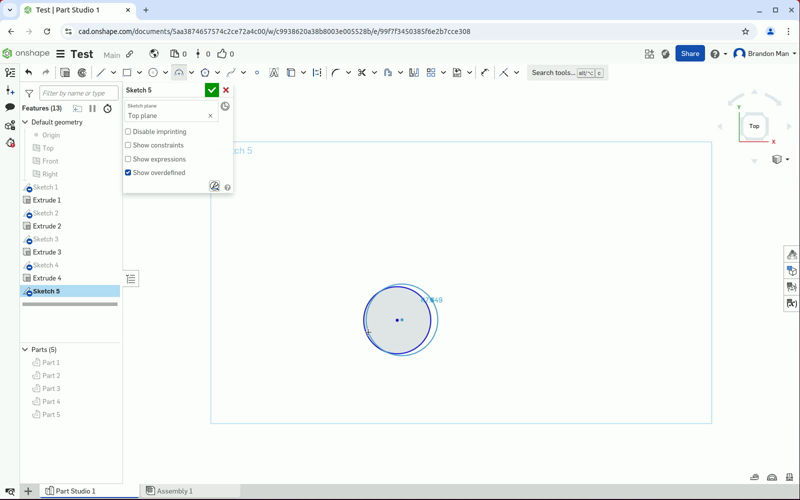
scroll(6)
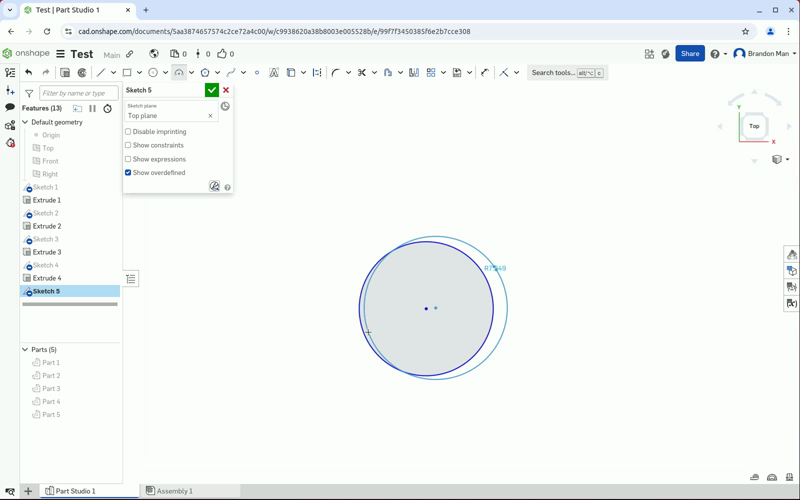
scroll(6)
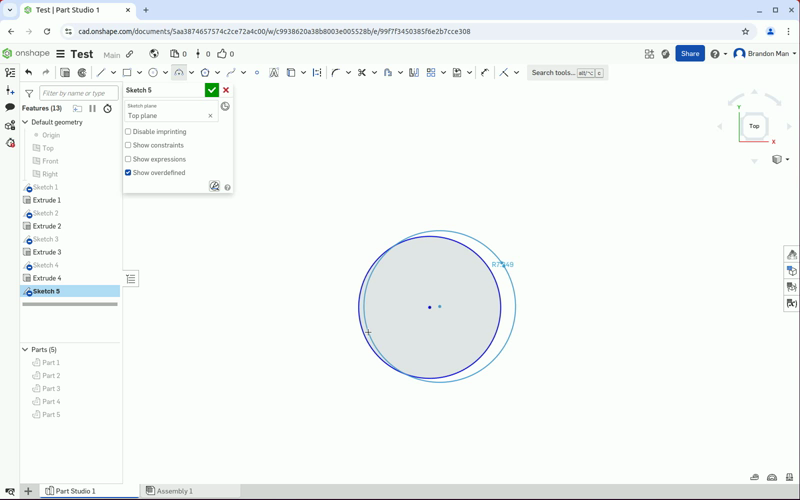
scroll(6)
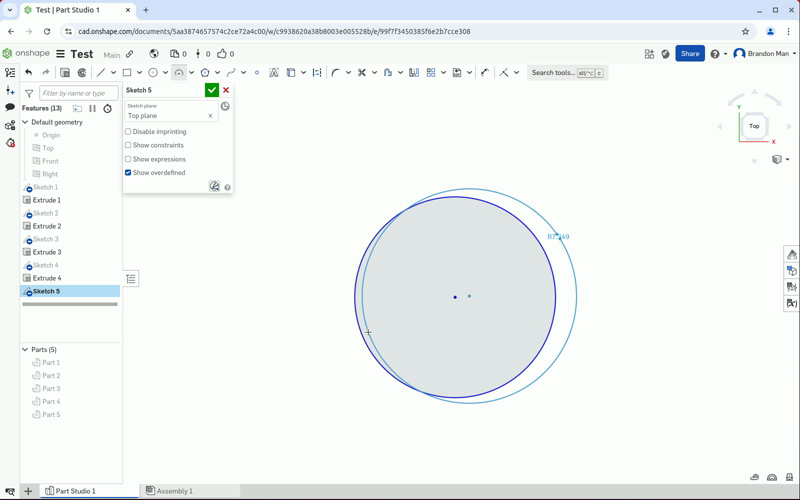
scroll(6)
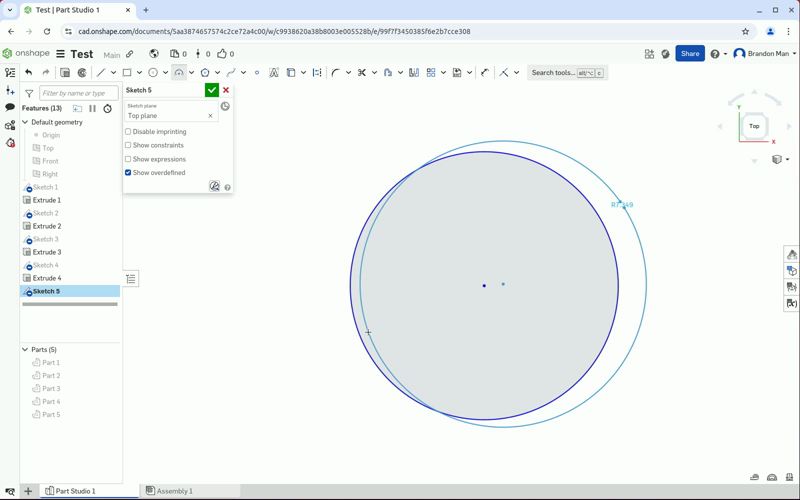
scroll(6)
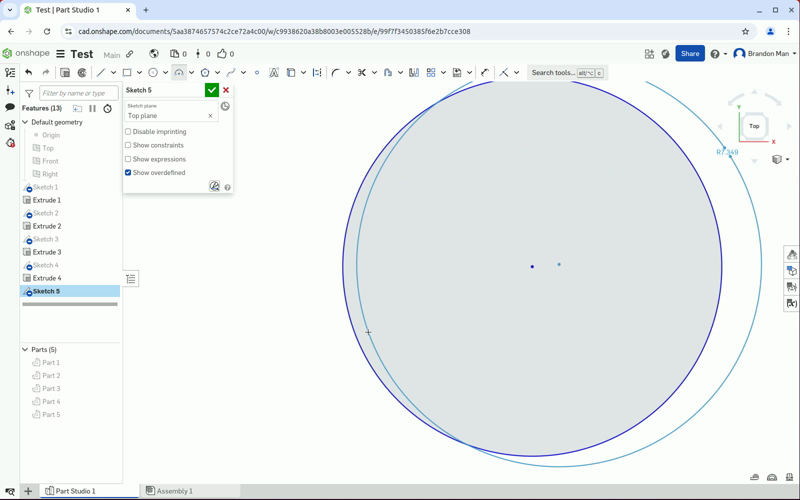
scroll(6)
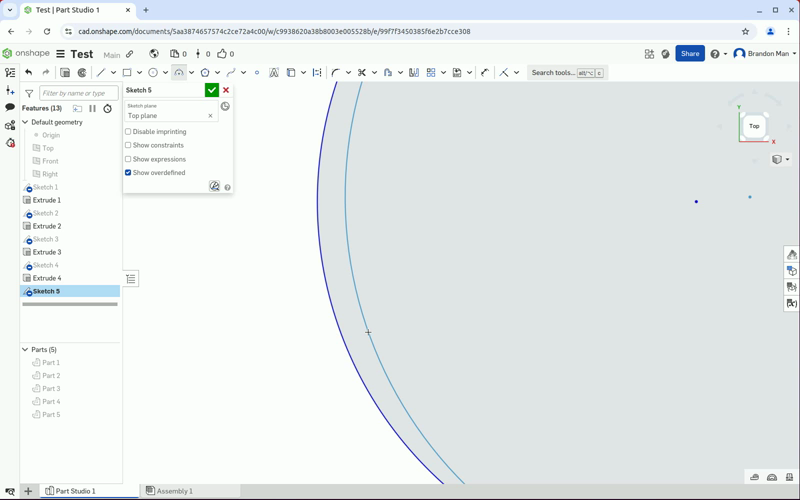
click(368, 331)
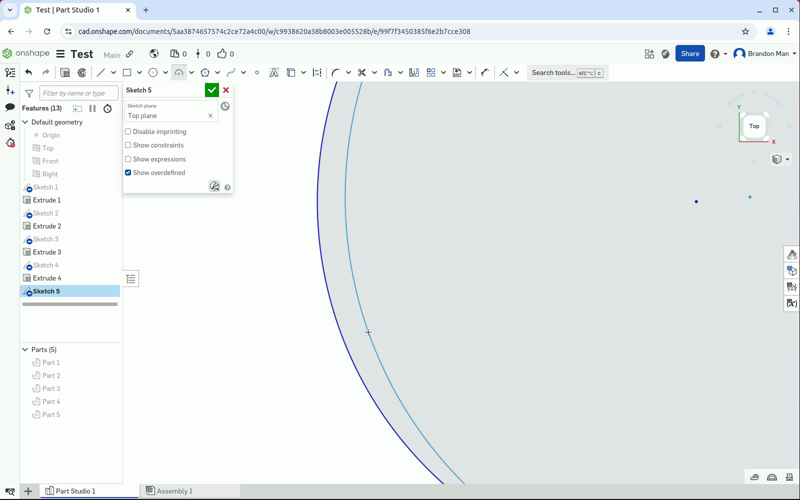
scroll(-6)
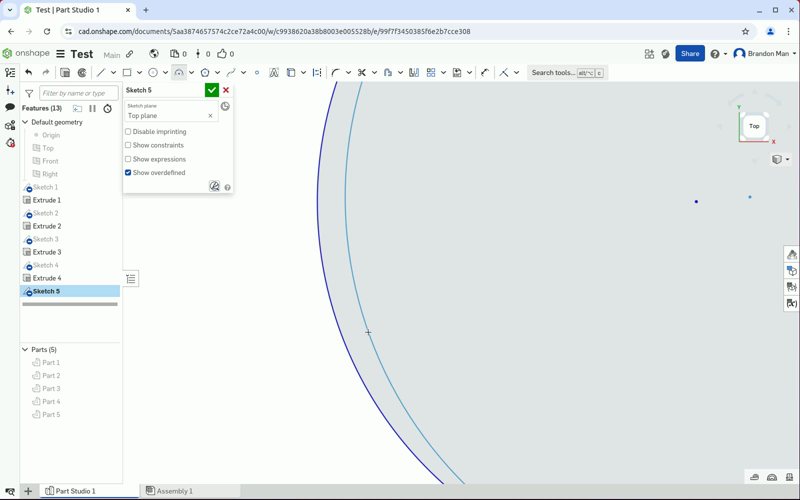
scroll(-6)
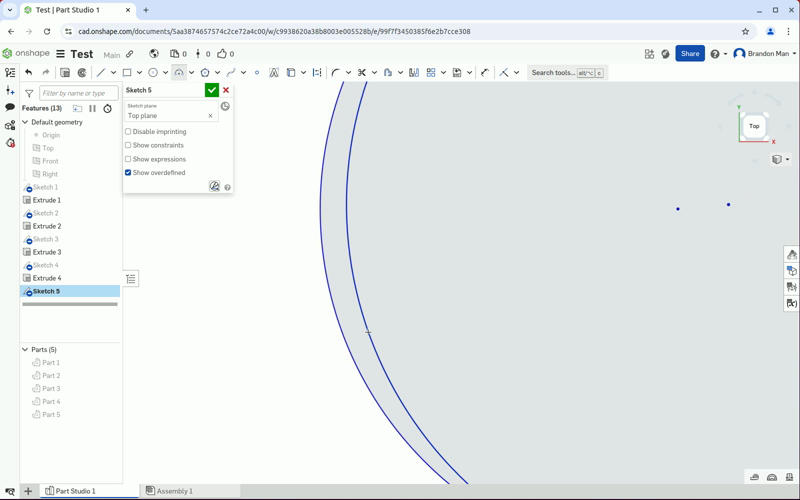
scroll(-6)
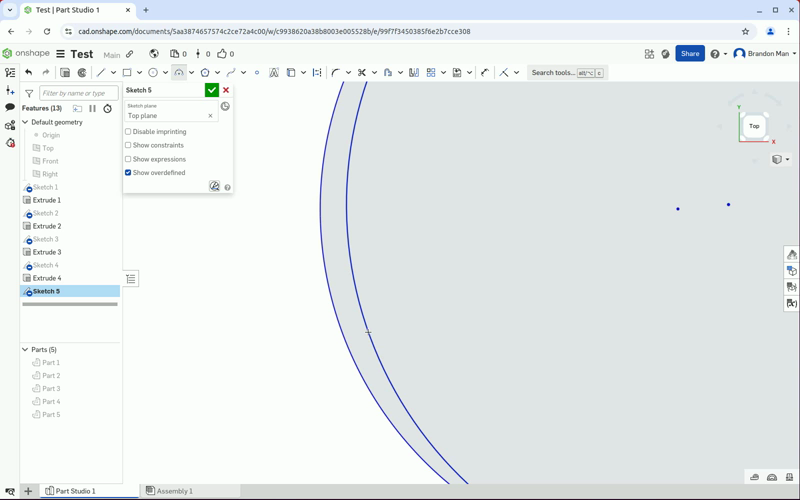
scroll(-6)
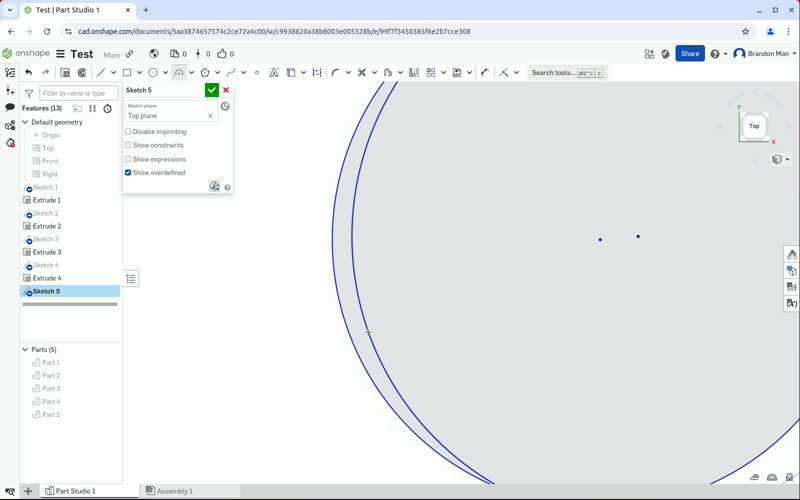
scroll(-6)
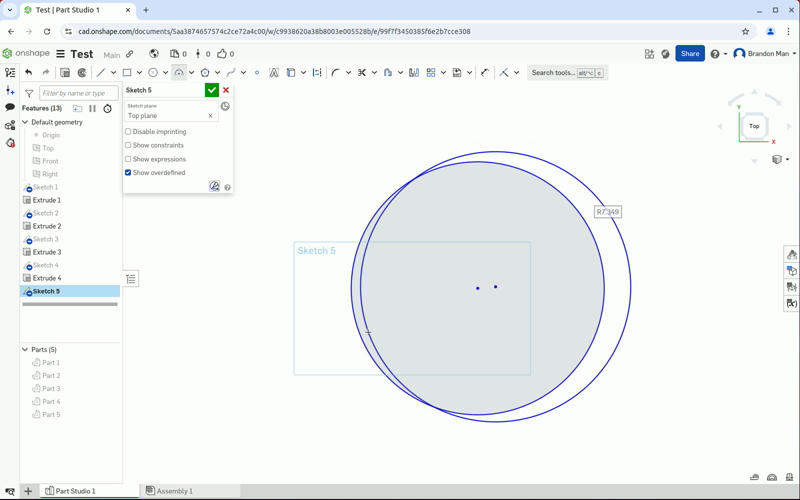
scroll(-6)
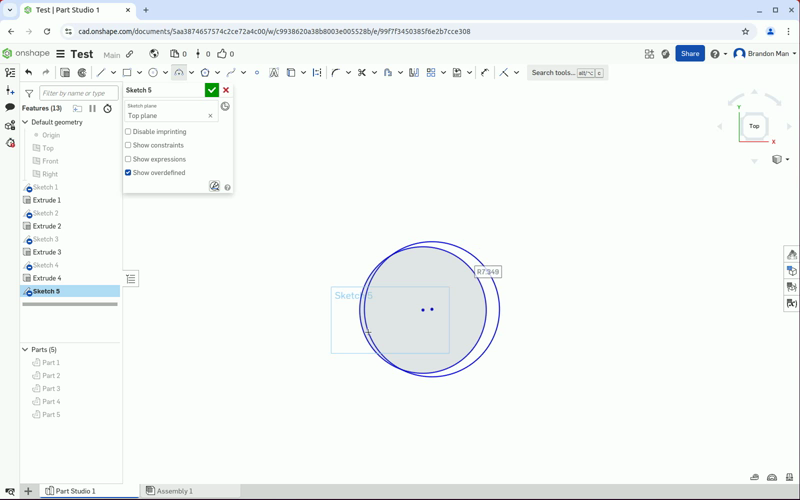
scroll(-6)
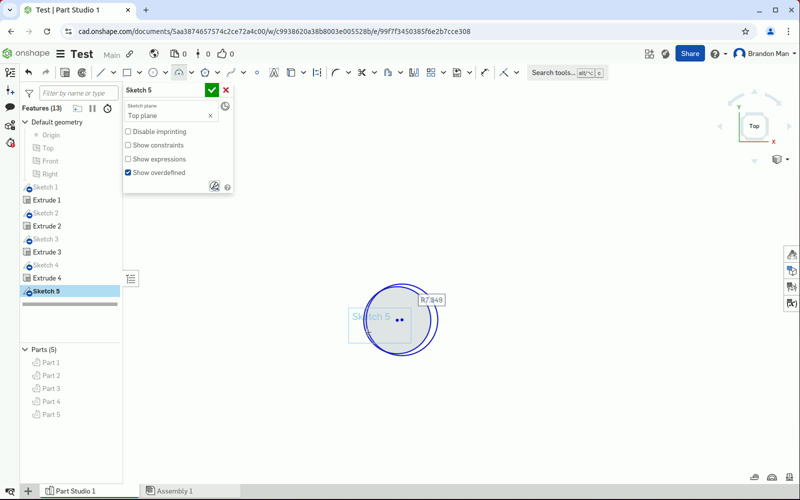
key_up(shift)
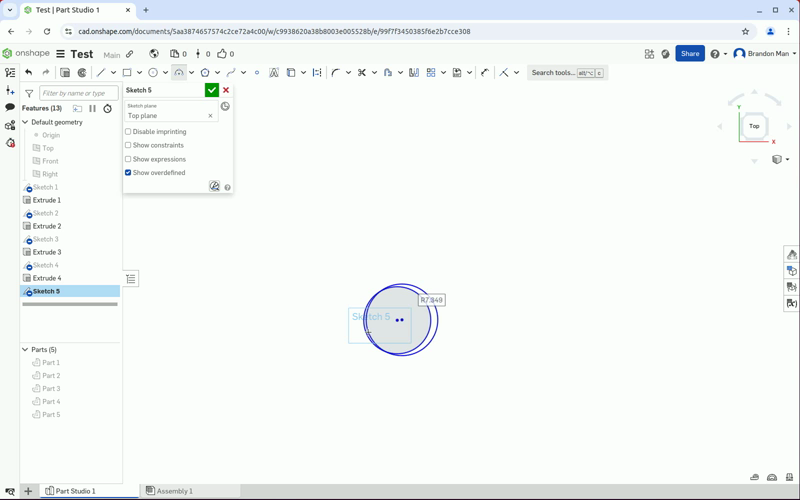
mouse_move(432, 300)
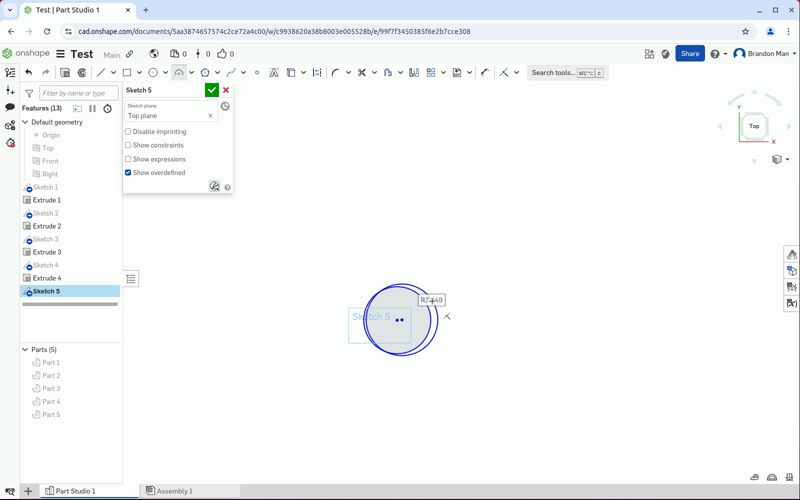
scroll(6)
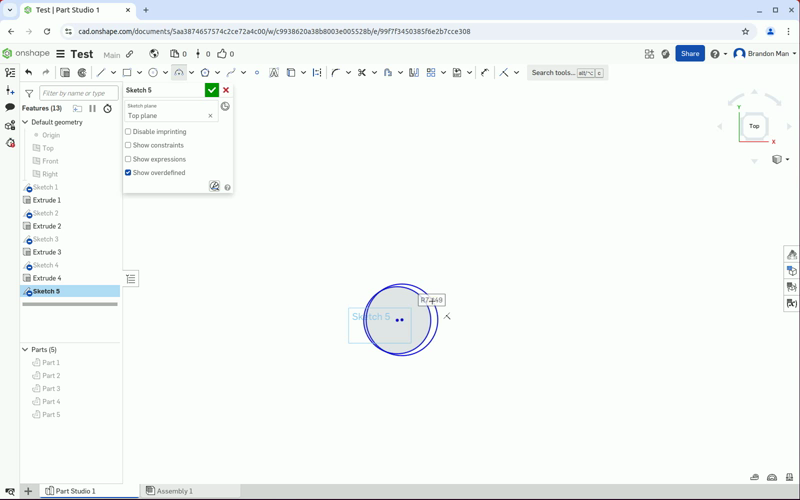
scroll(6)
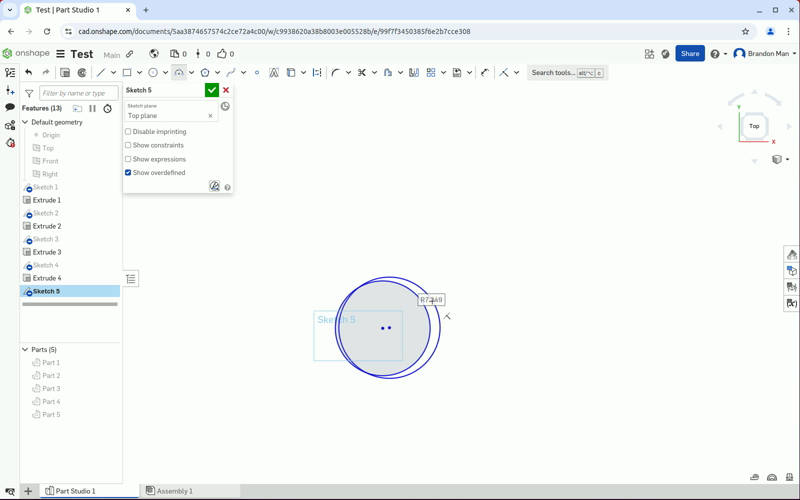
scroll(6)
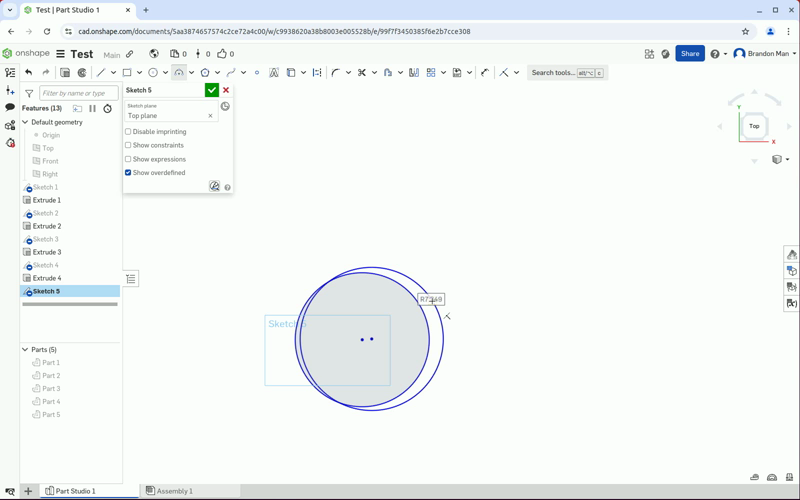
scroll(6)
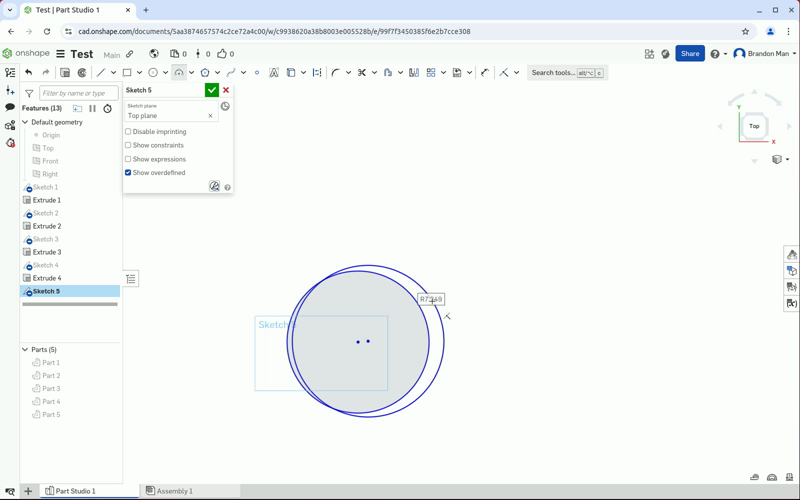
scroll(6)
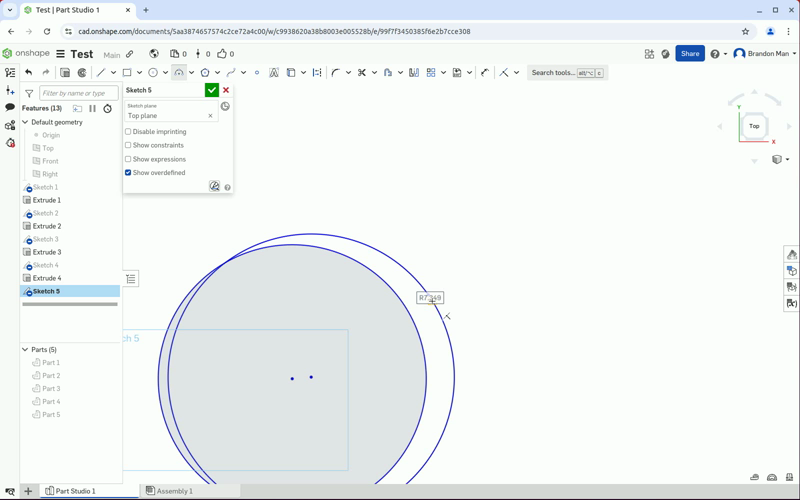
scroll(6)
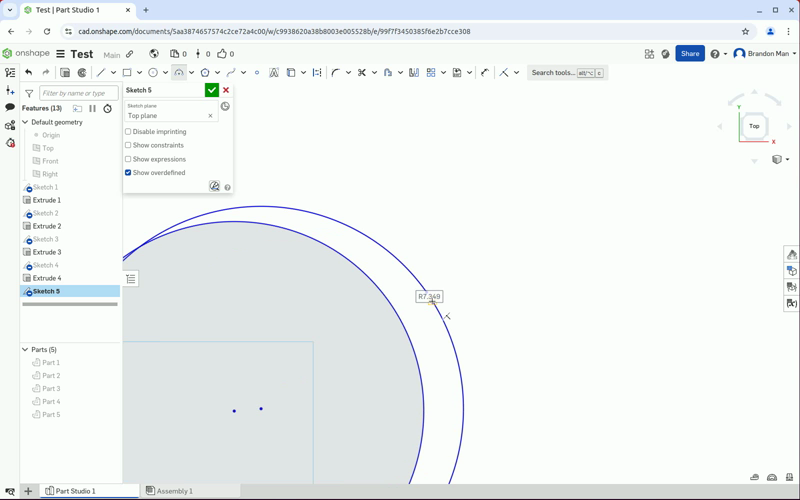
scroll(6)
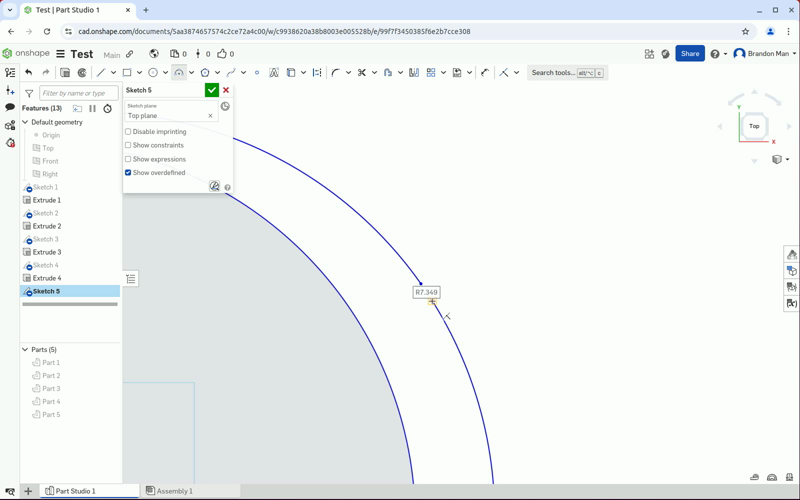
click(432, 300)
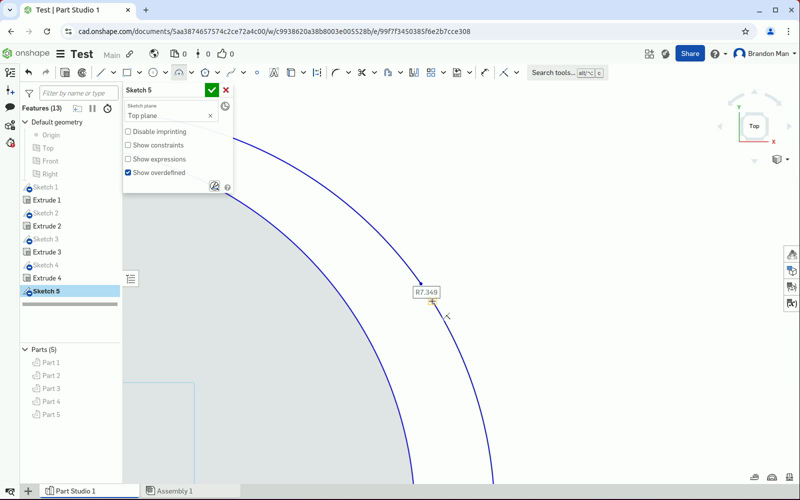
scroll(-6)
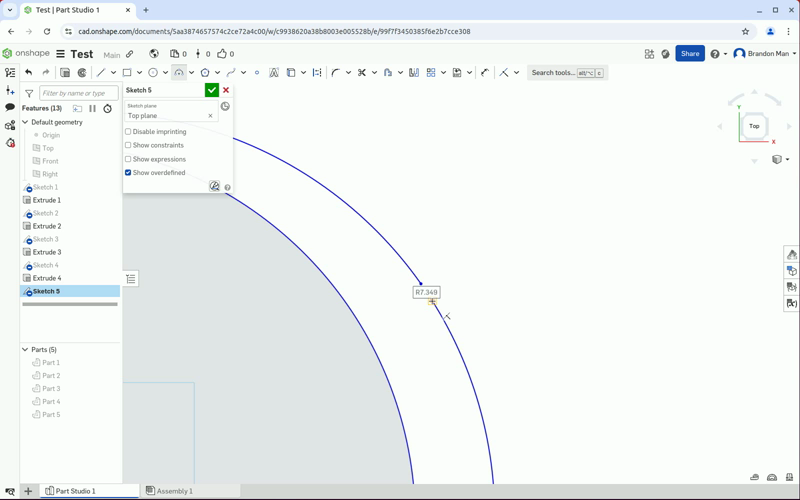
scroll(-6)
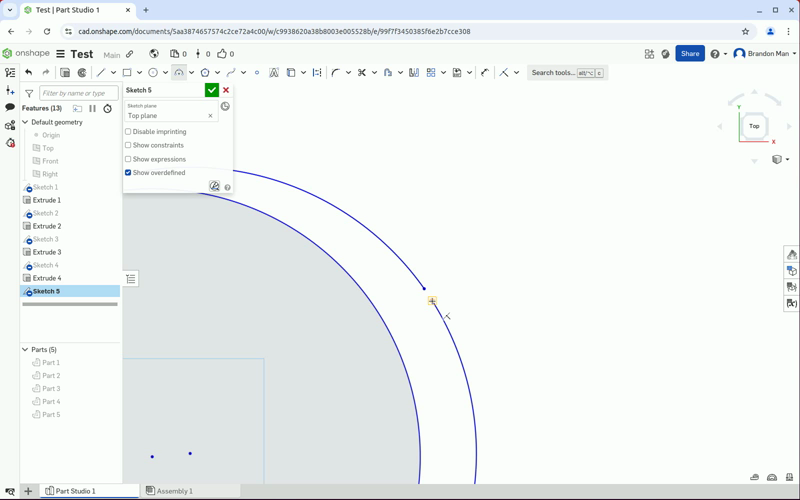
scroll(-6)
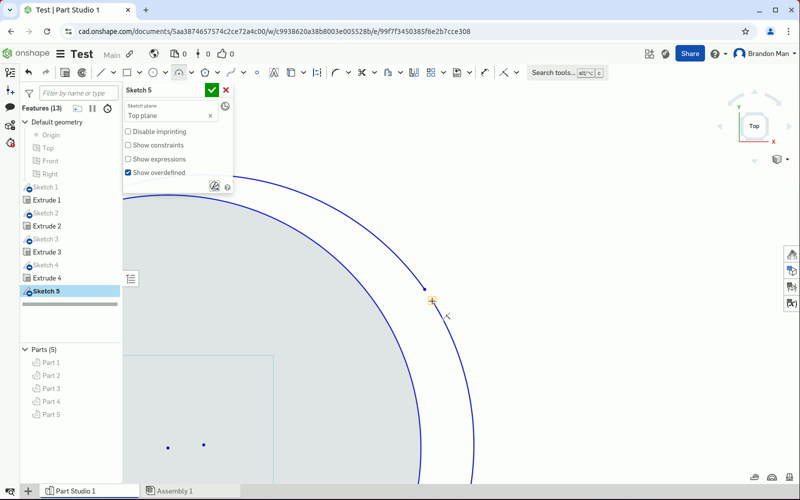
scroll(-6)
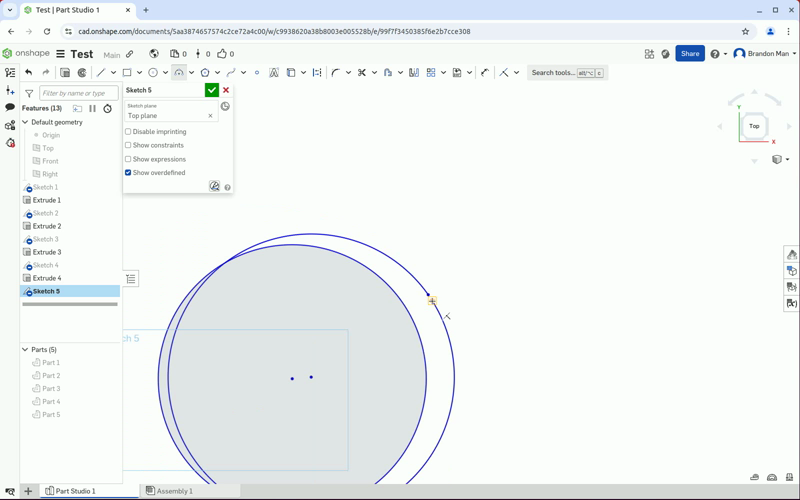
scroll(-6)
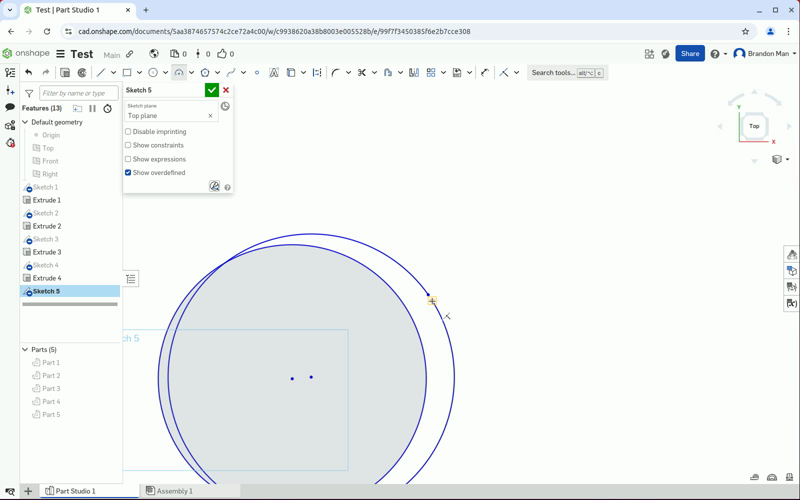
scroll(-6)
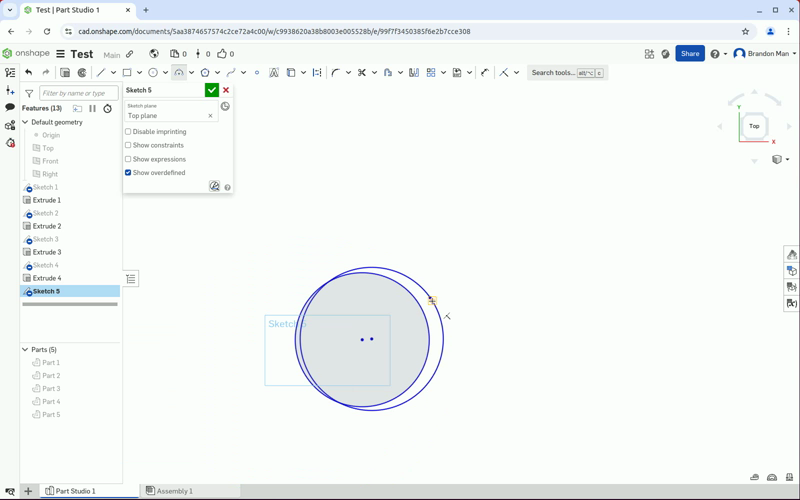
scroll(-6)
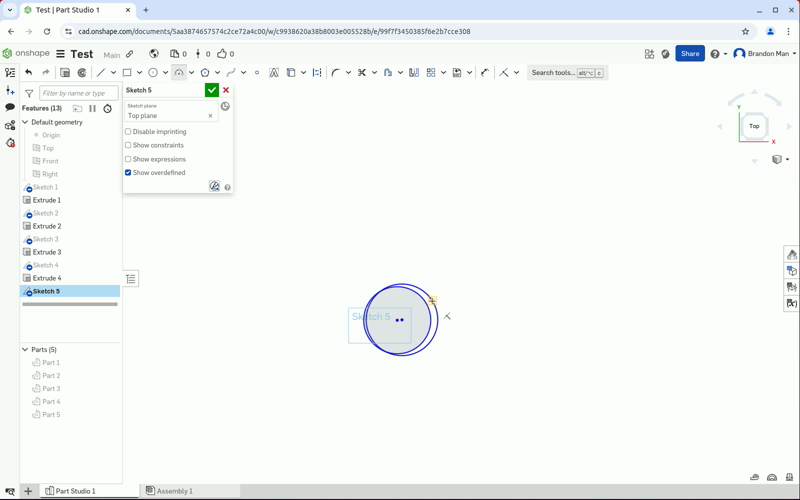
mouse_move(431, 299)
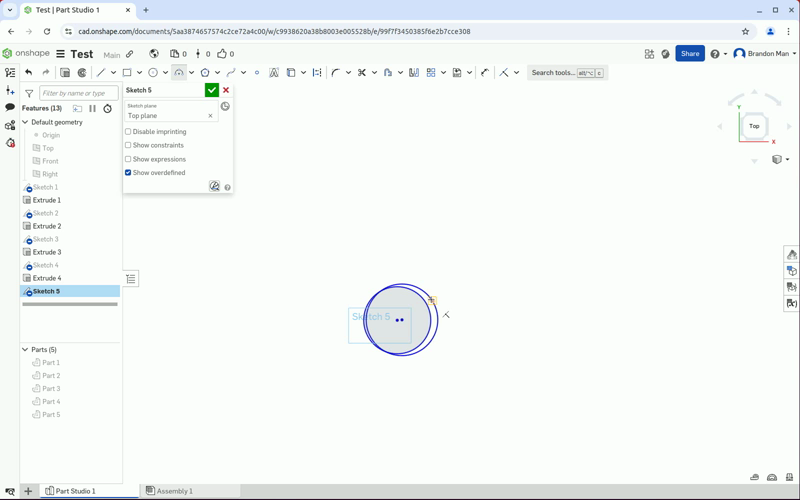
scroll(6)
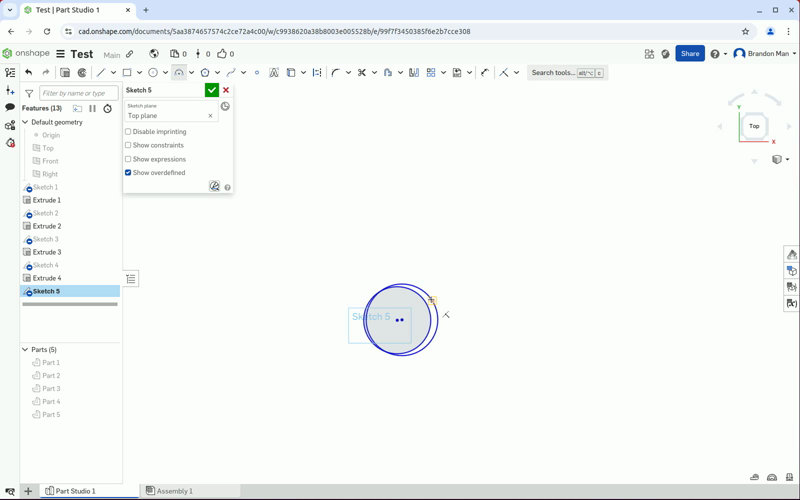
scroll(6)
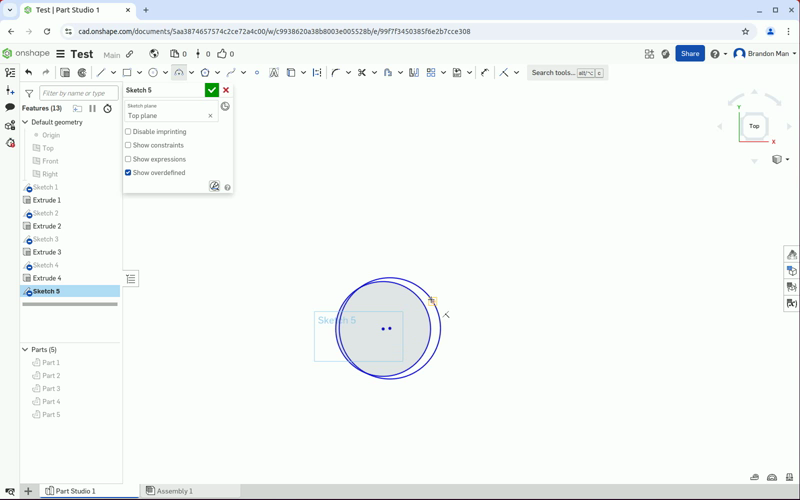
scroll(6)
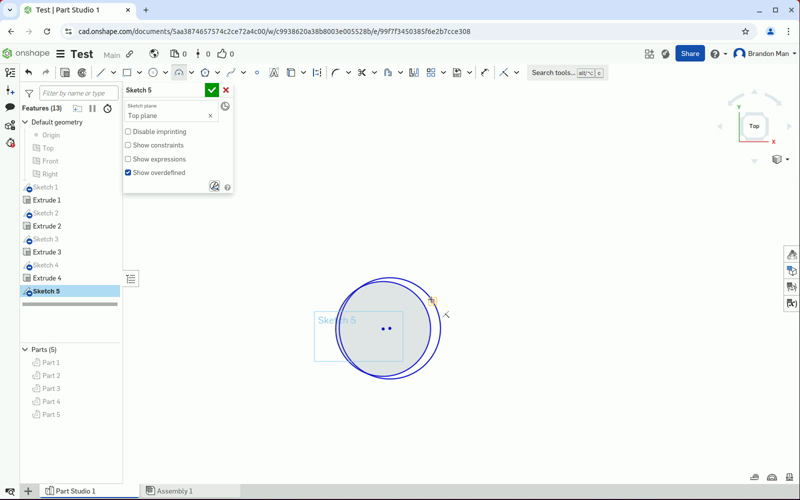
scroll(6)
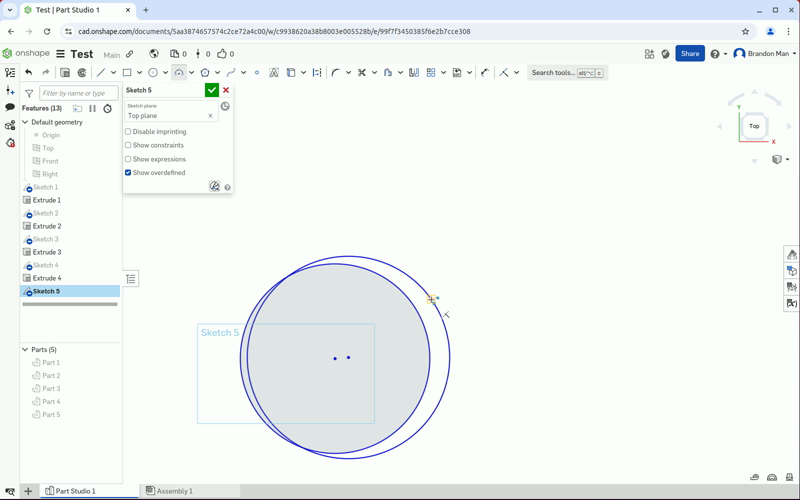
scroll(6)
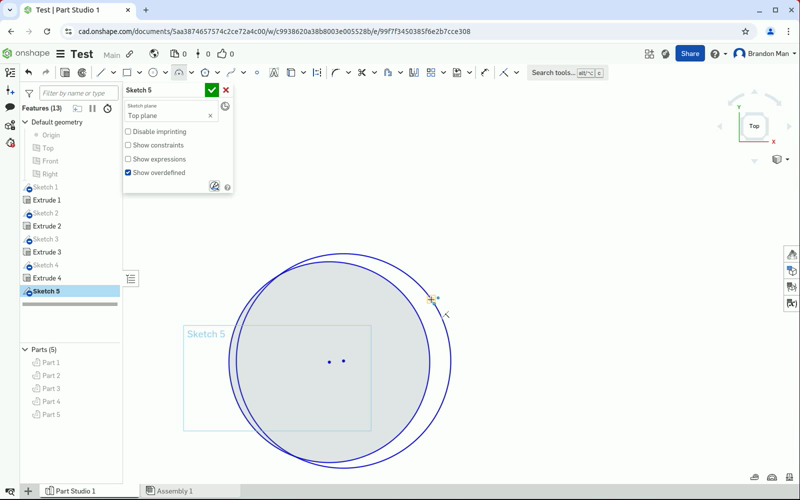
scroll(6)
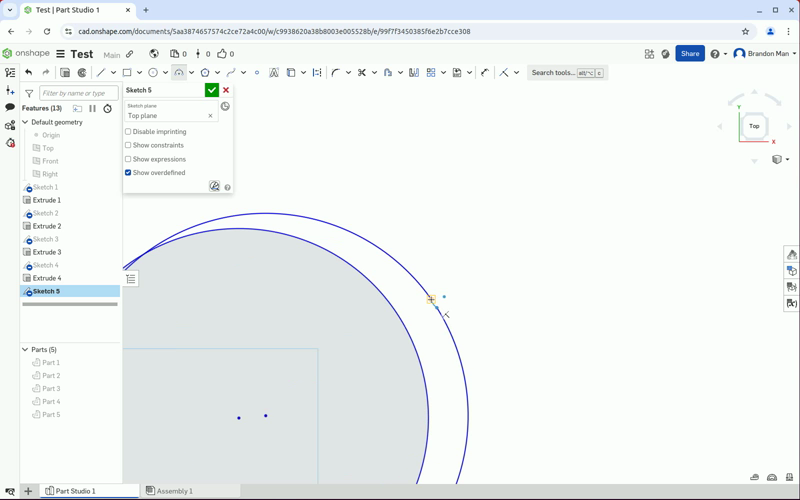
scroll(6)
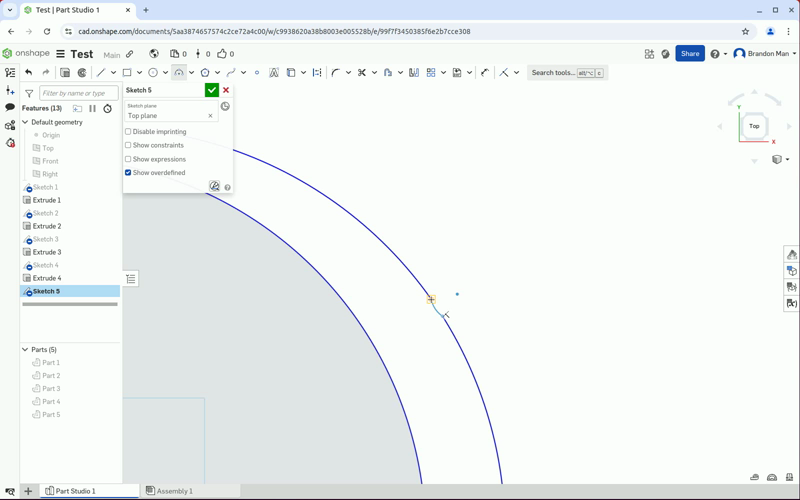
click(431, 299)
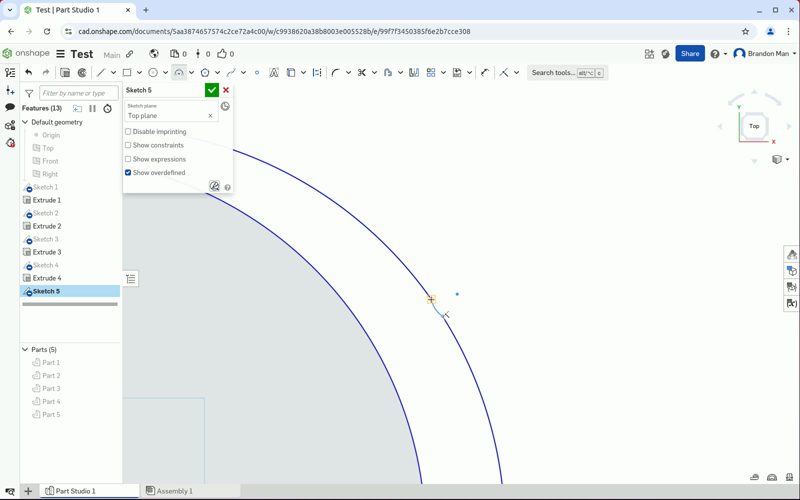
scroll(-6)
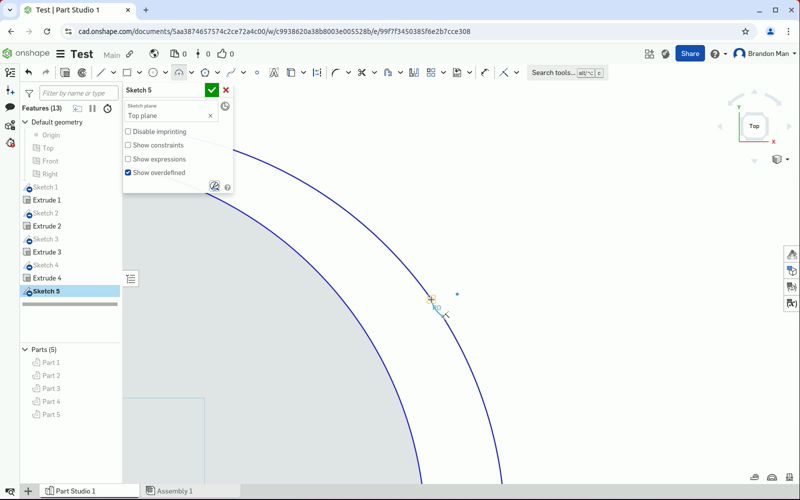
scroll(-6)
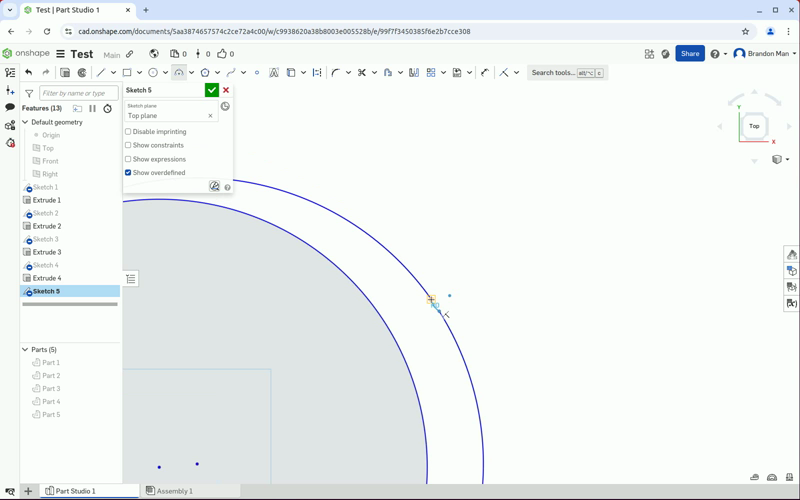
scroll(-6)
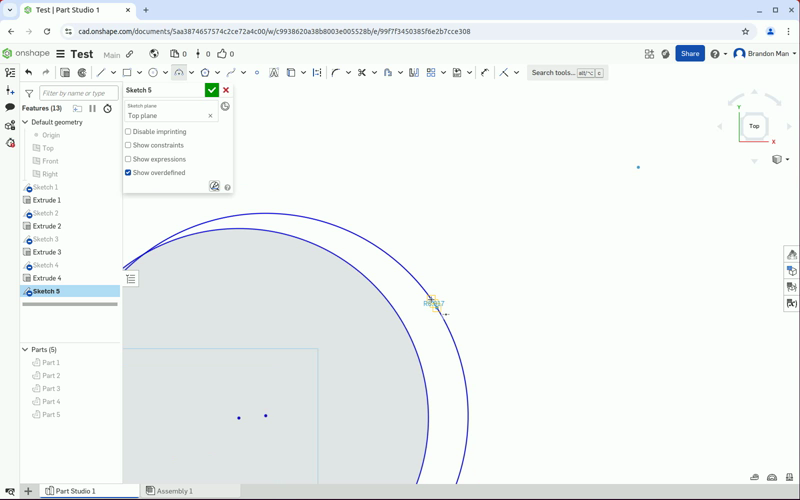
scroll(-6)
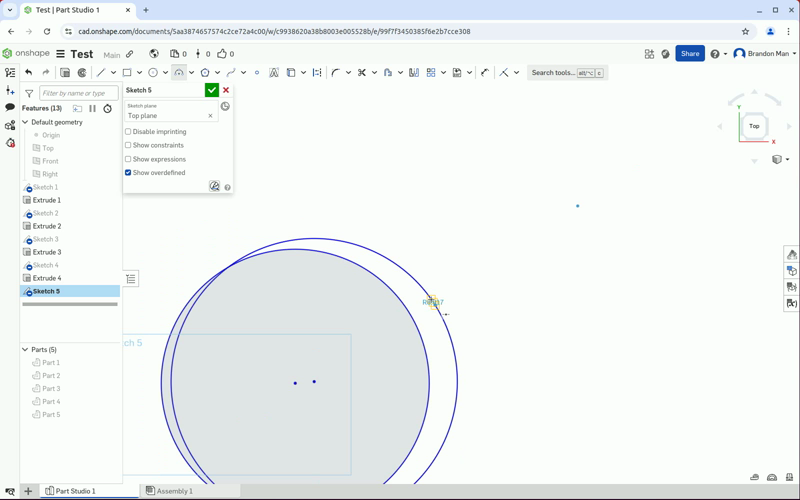
scroll(-6)
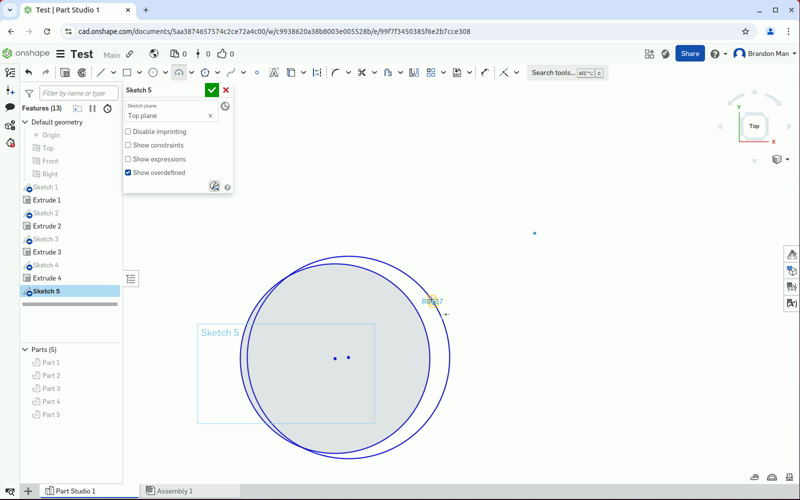
scroll(-6)
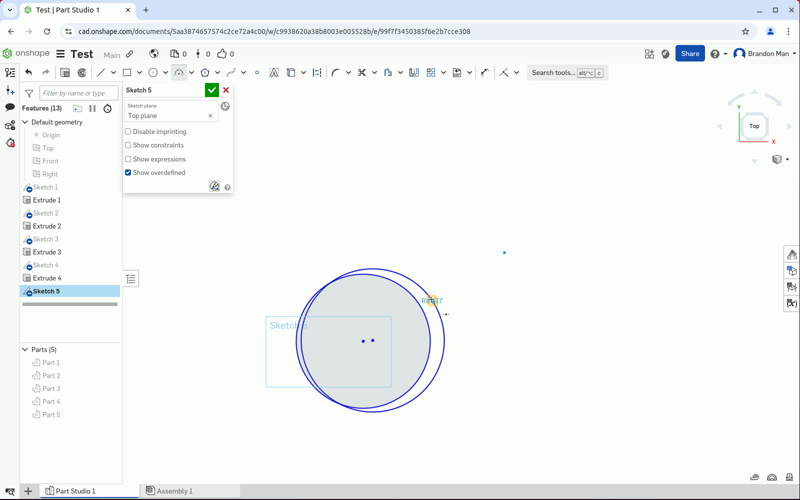
scroll(-6)
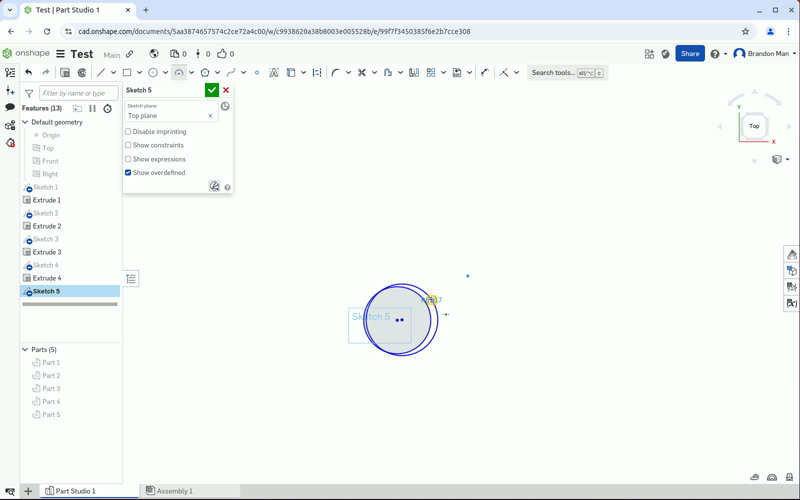
key_down(shift)
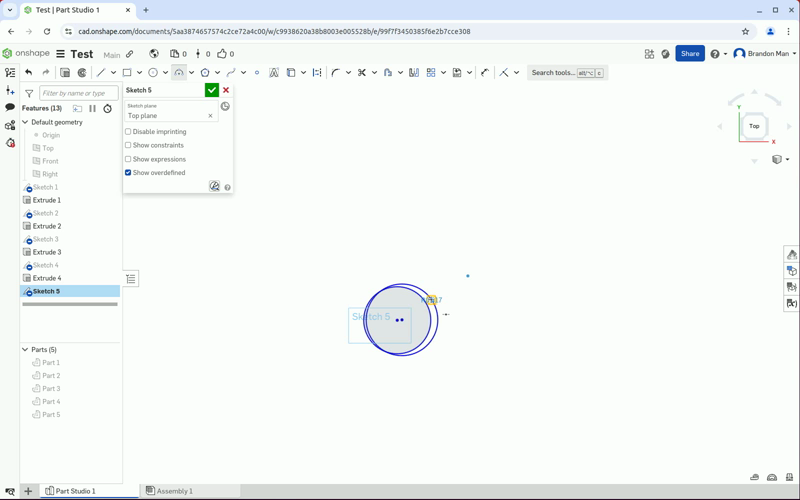
mouse_move(431, 300)
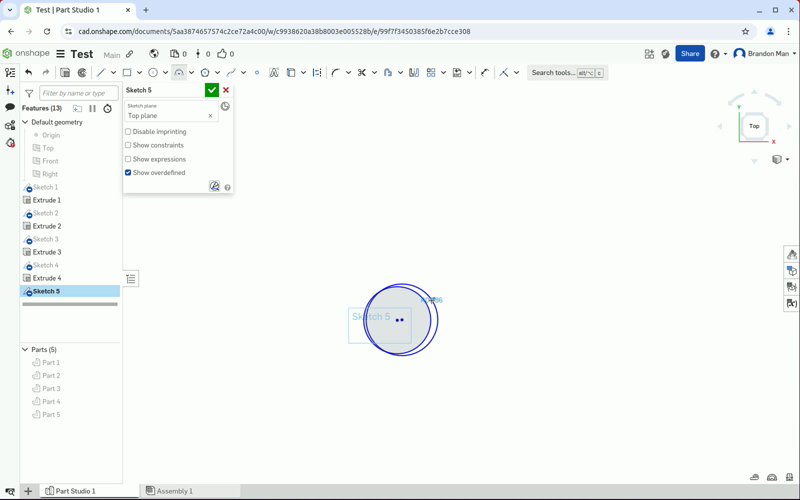
scroll(6)
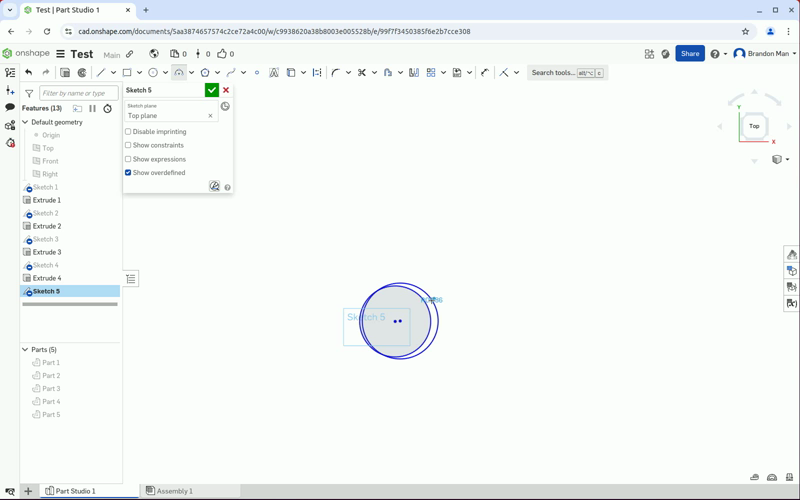
scroll(6)
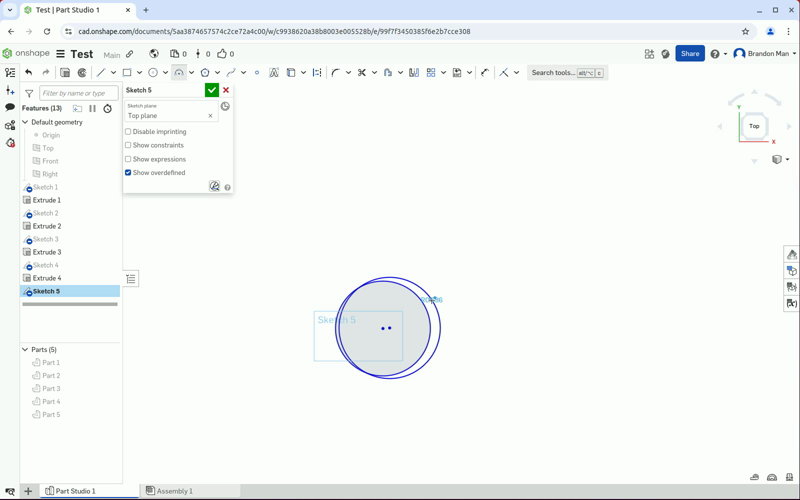
scroll(6)
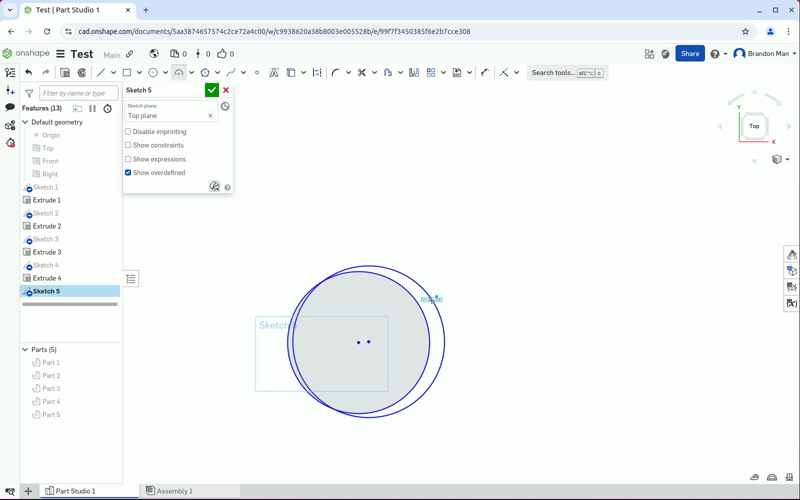
scroll(6)
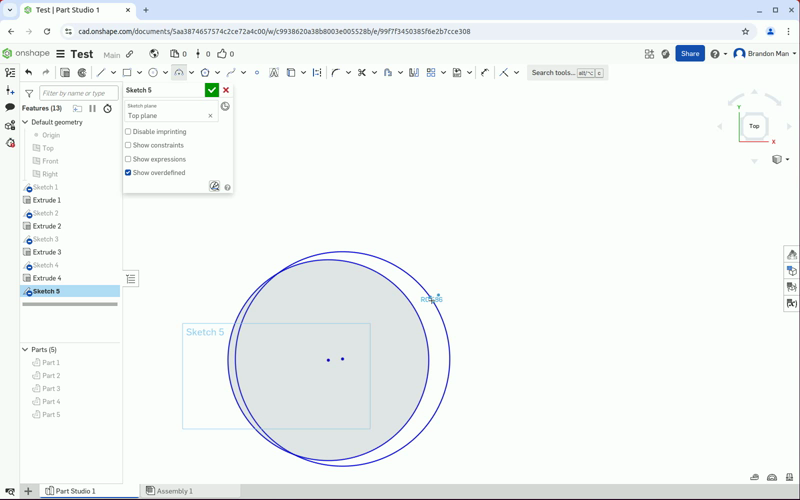
scroll(6)
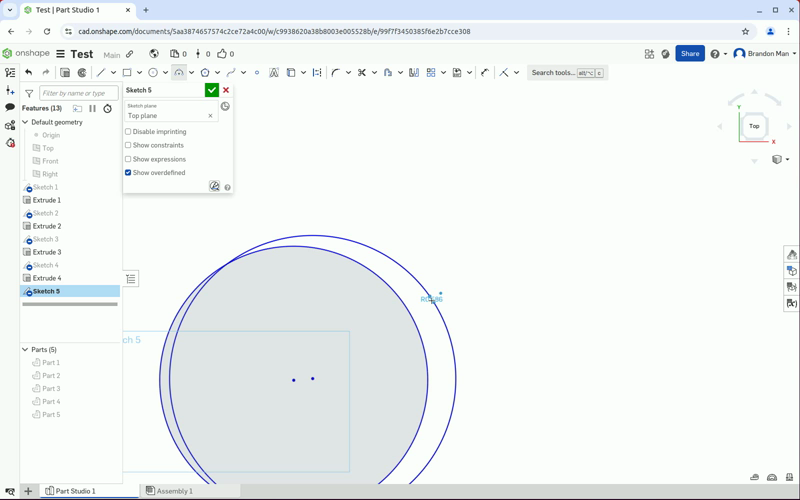
scroll(6)
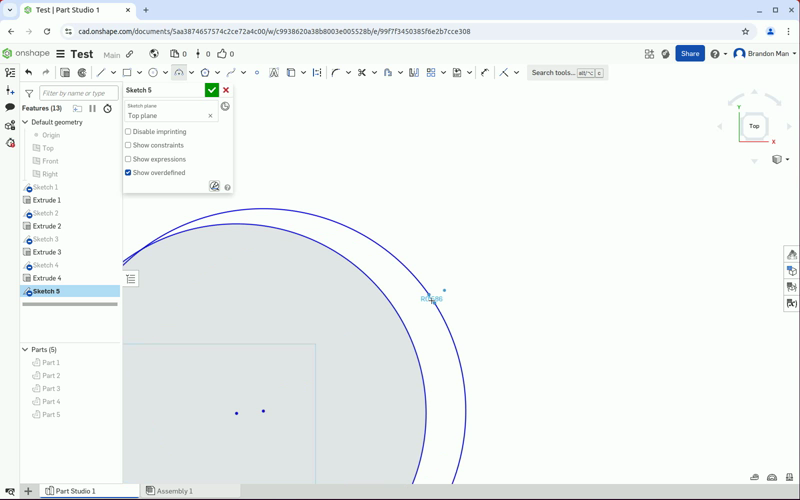
scroll(6)
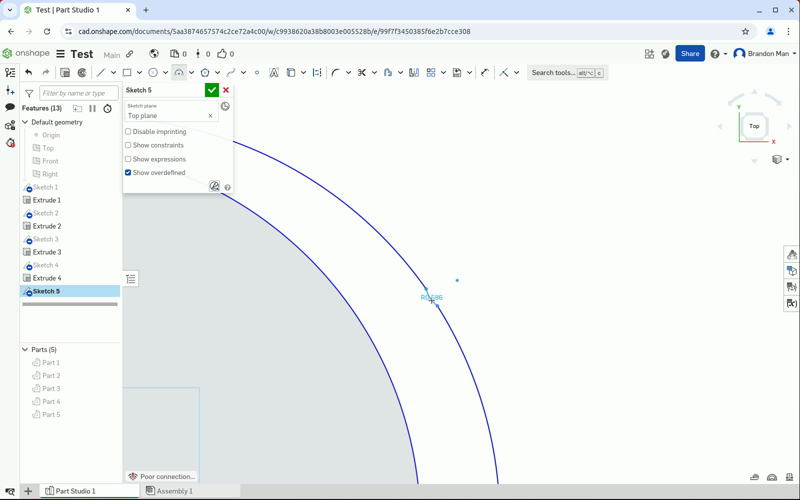
click(431, 300)
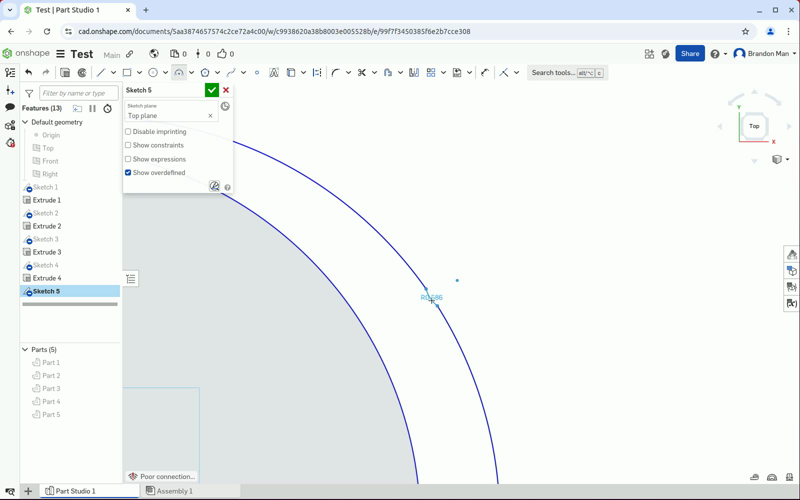
scroll(-6)
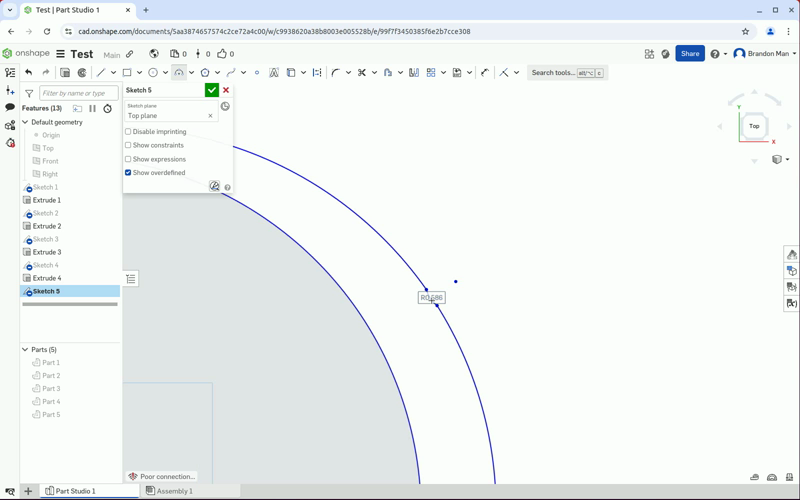
scroll(-6)
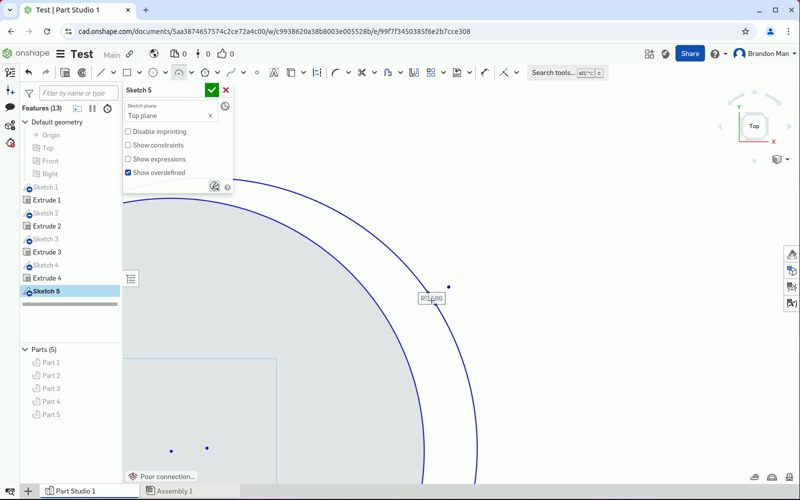
scroll(-6)
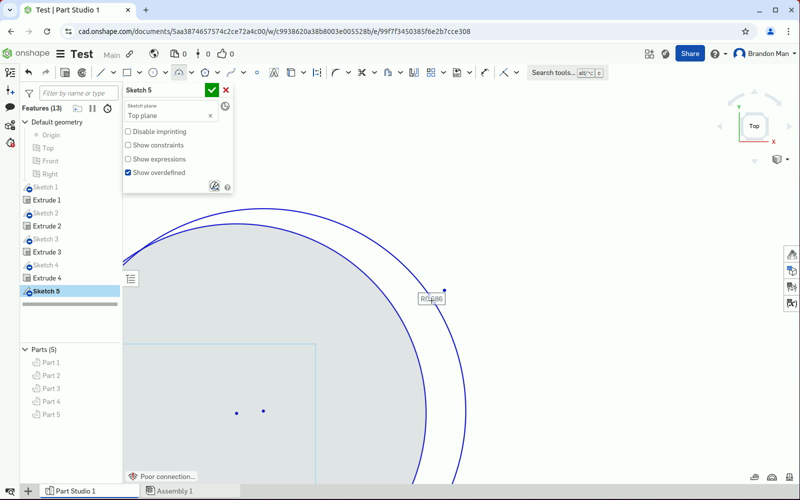
scroll(-6)
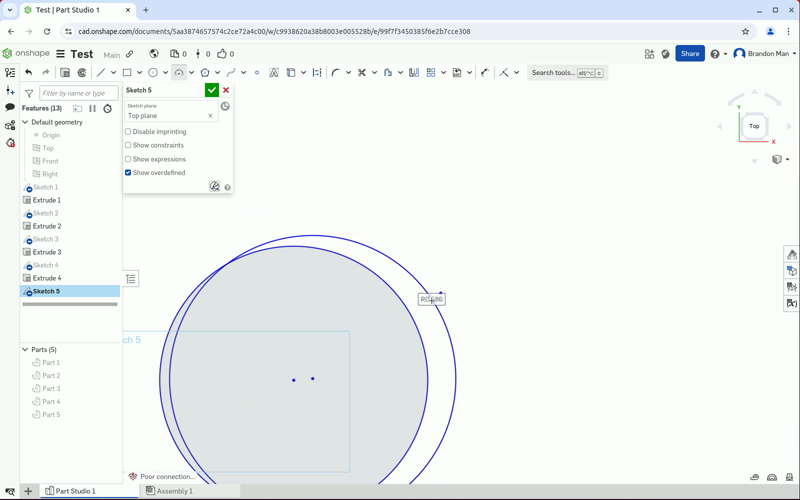
scroll(-6)
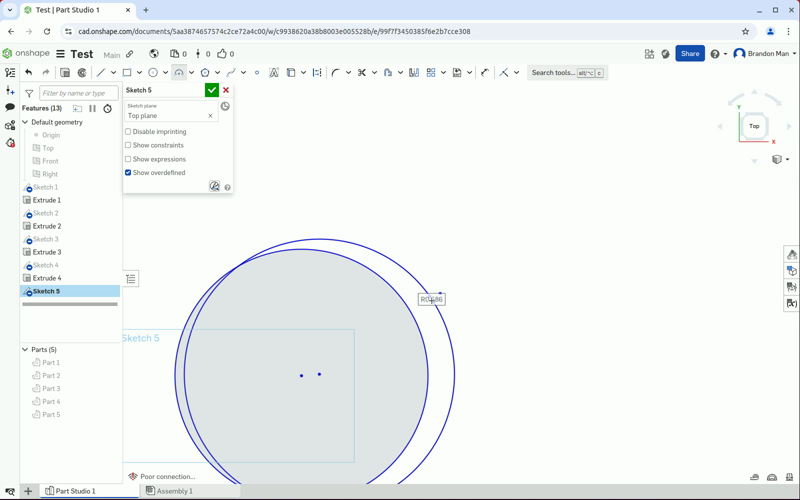
scroll(-6)
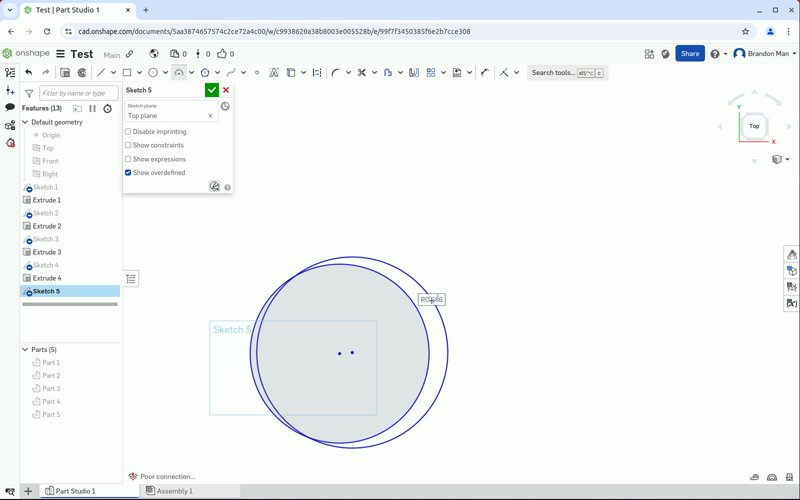
scroll(-6)
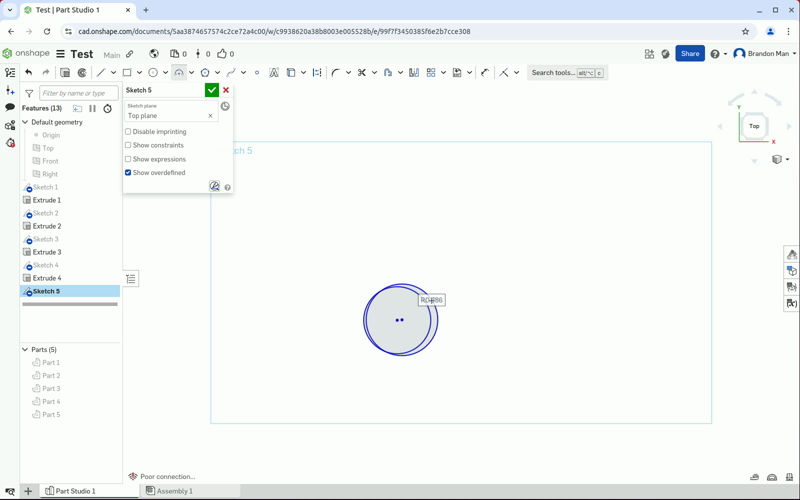
key_up(shift)
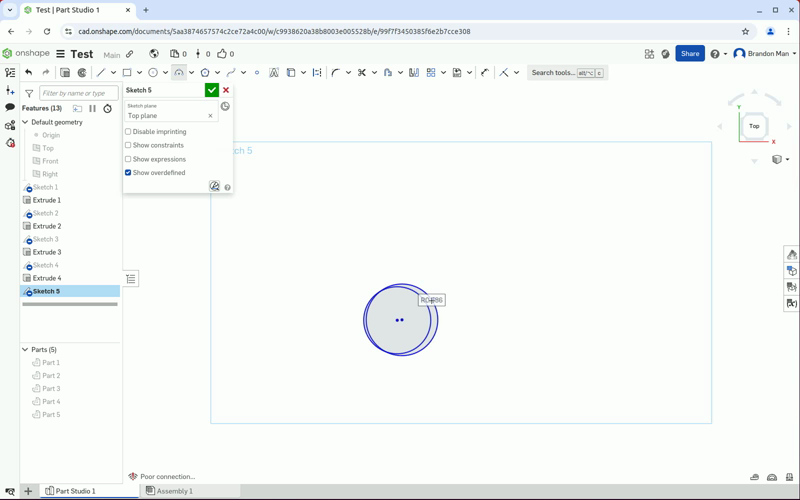
key(esc)
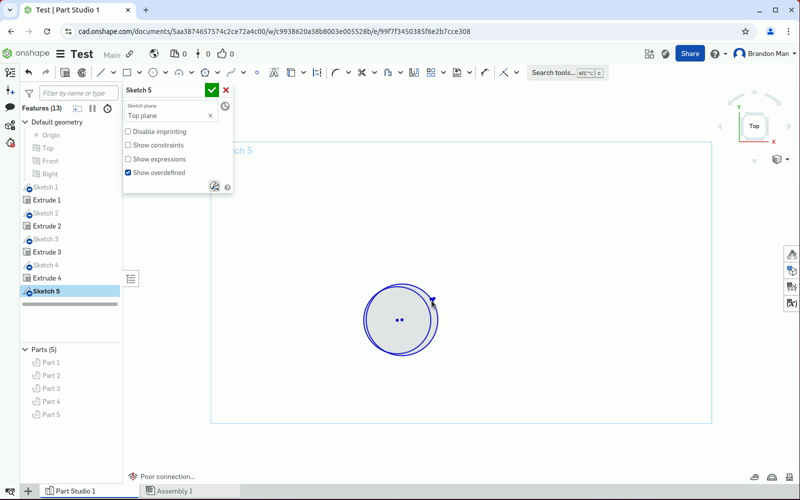
mouse_move(384, 287)
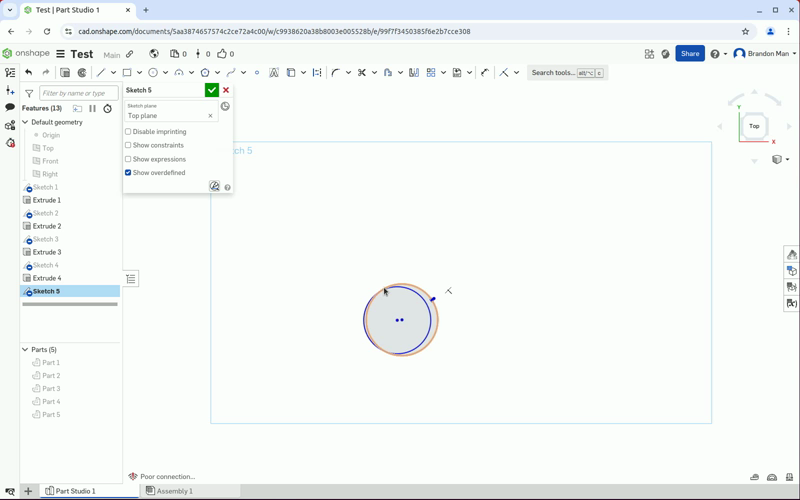
scroll(6)
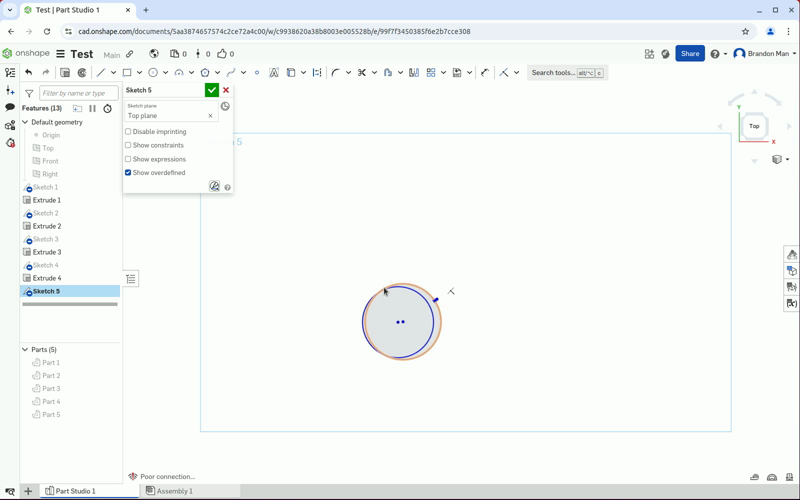
scroll(6)
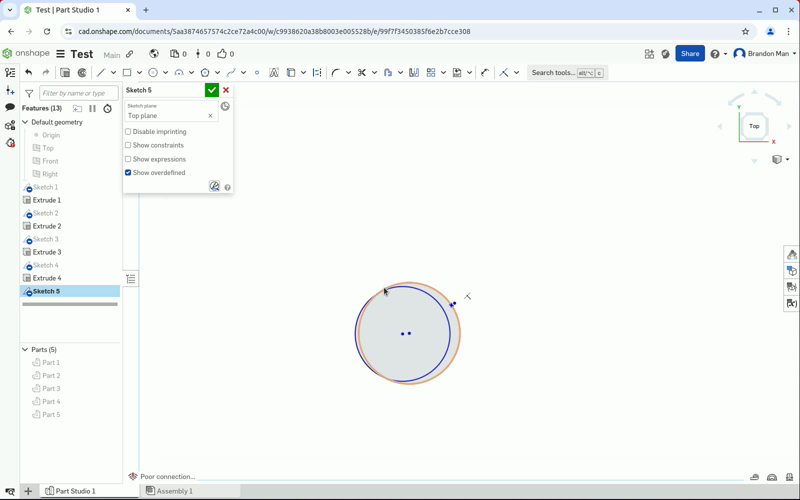
scroll(6)
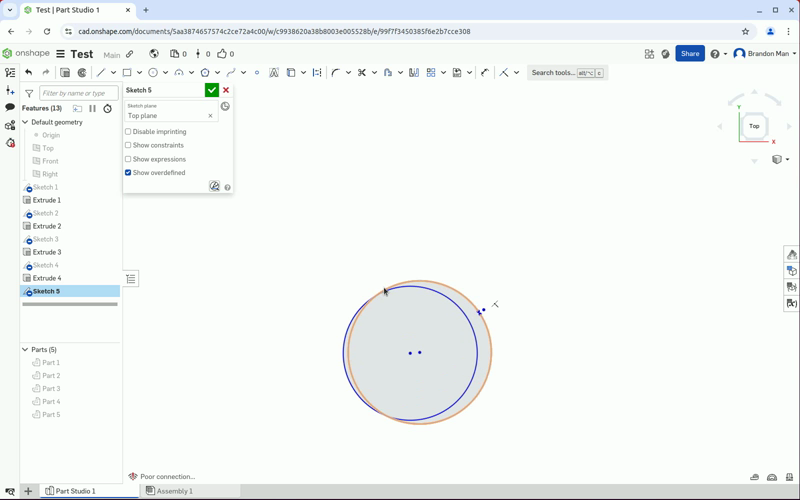
scroll(6)
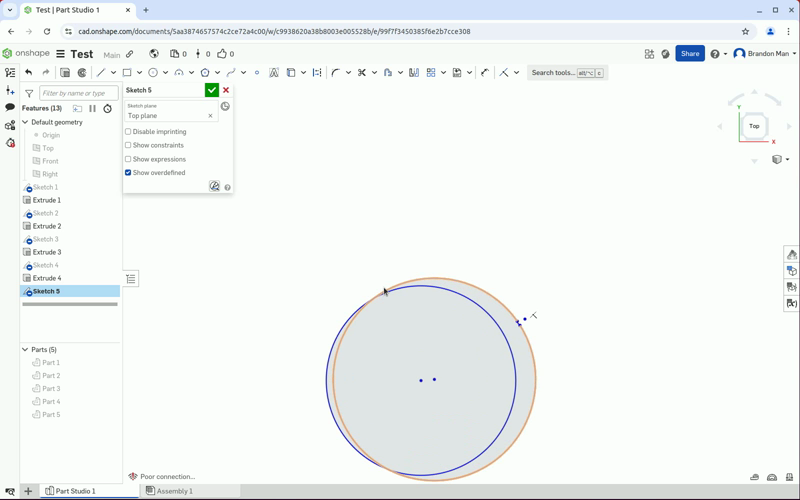
scroll(6)
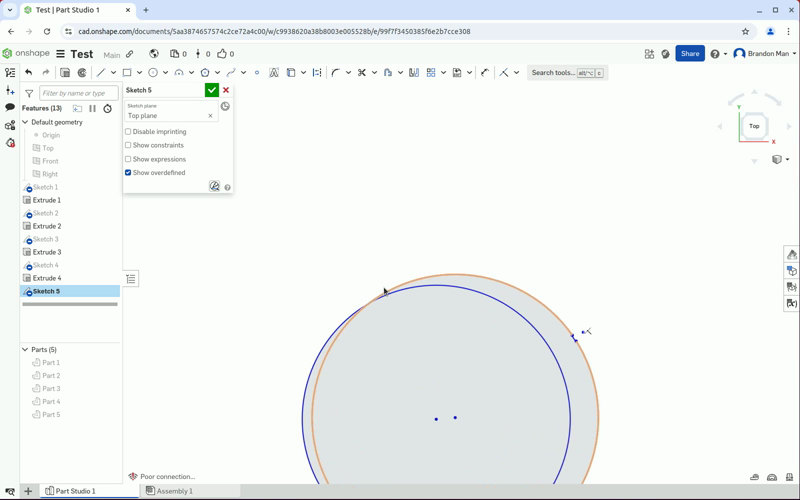
scroll(6)
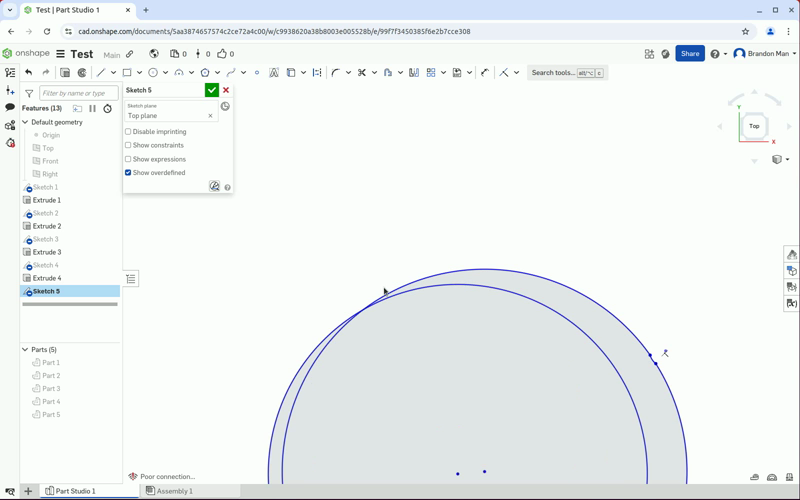
scroll(6)
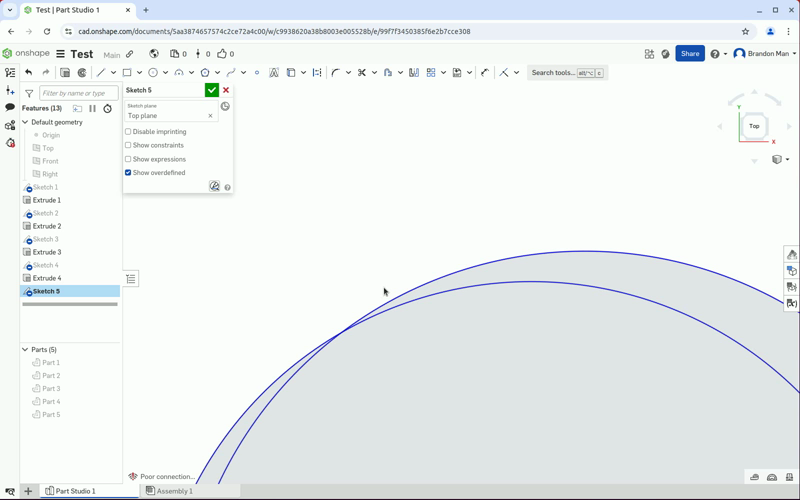
click(384, 287)
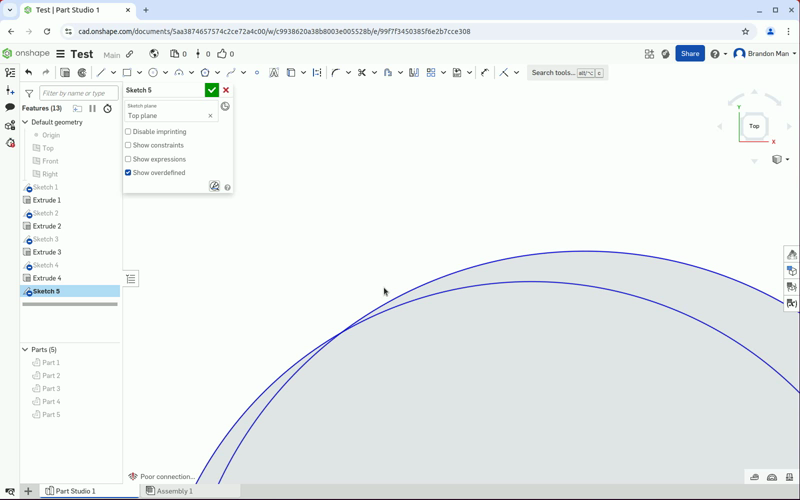
scroll(-6)
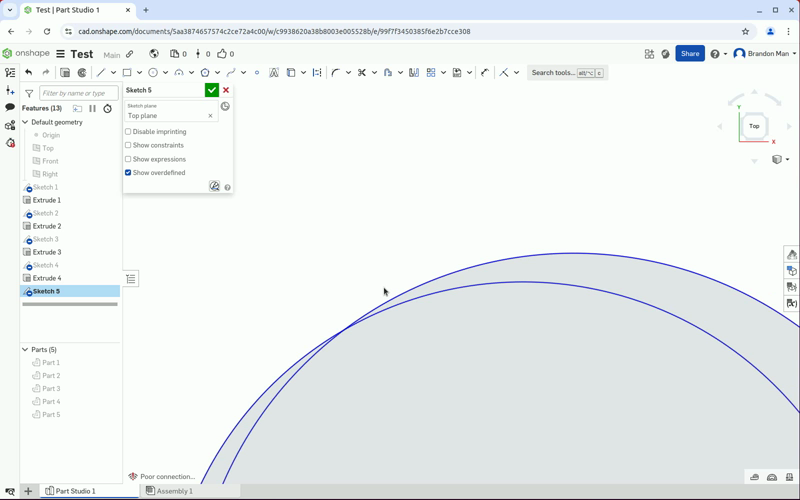
scroll(-6)
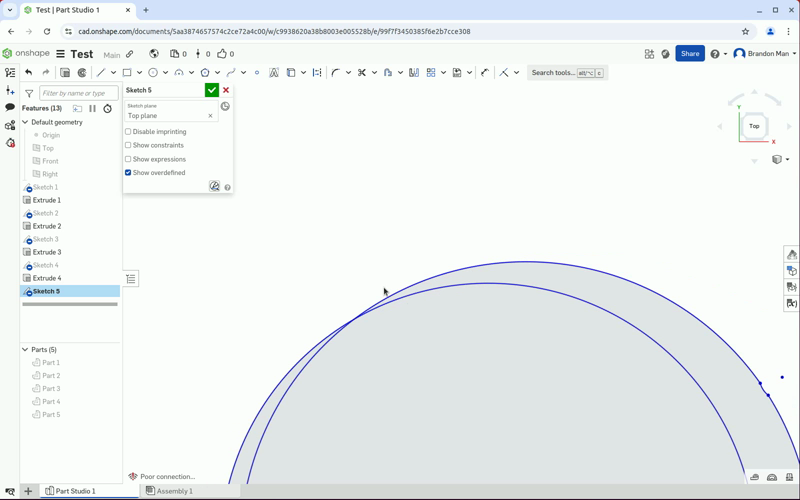
scroll(-6)
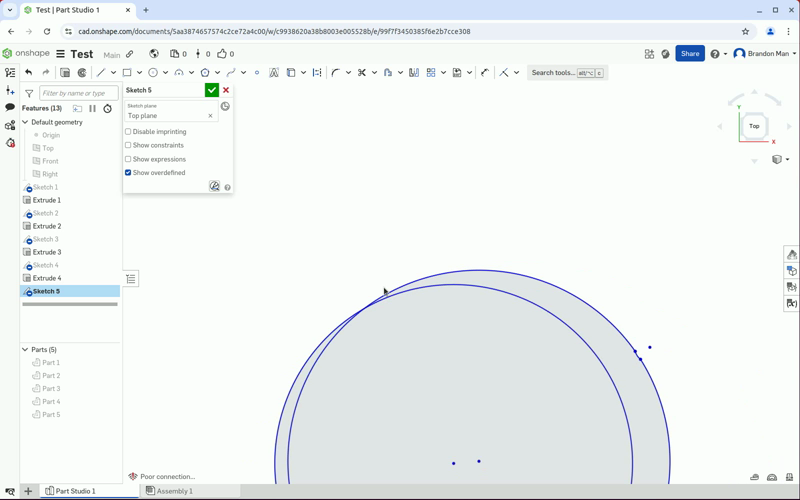
scroll(-6)
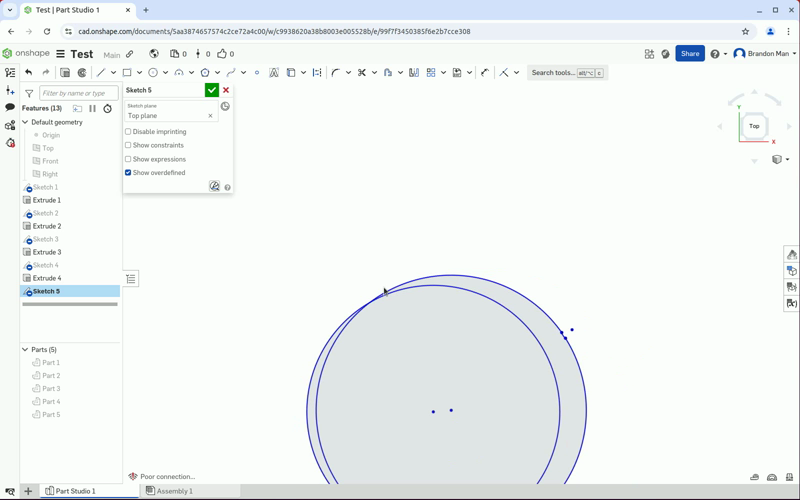
scroll(-6)
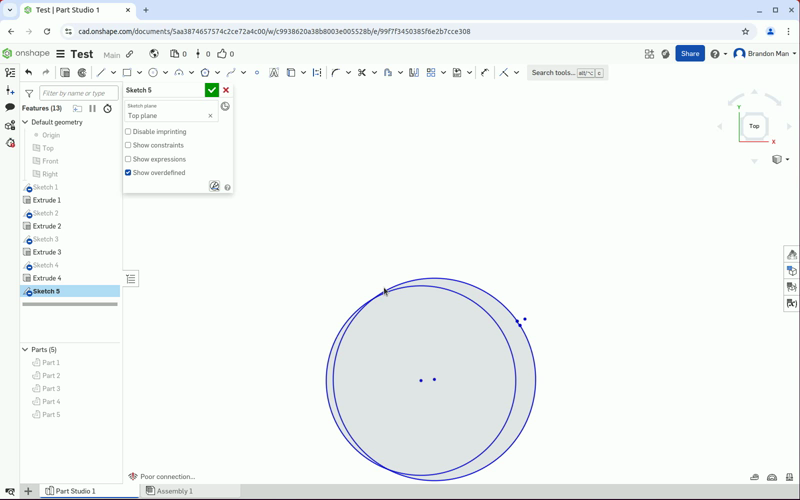
scroll(-6)
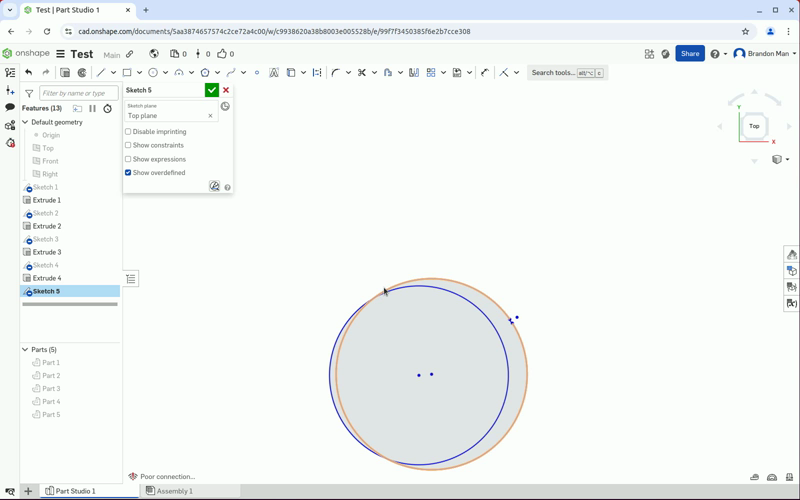
scroll(-6)
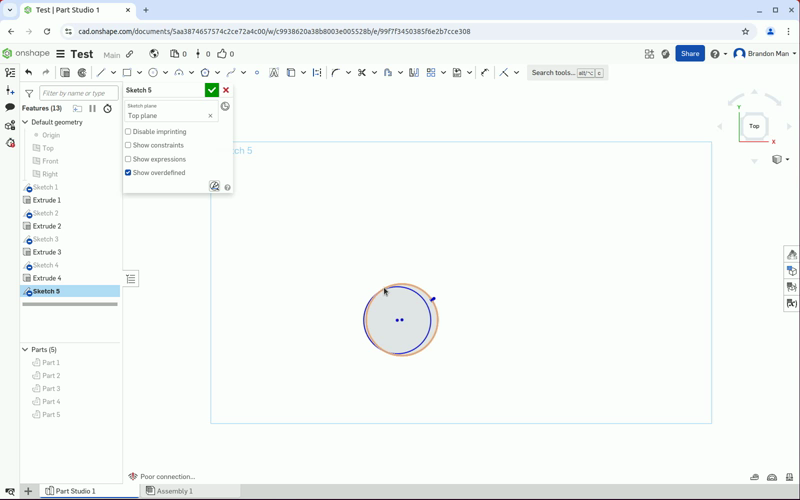
mouse_move(73, 352)
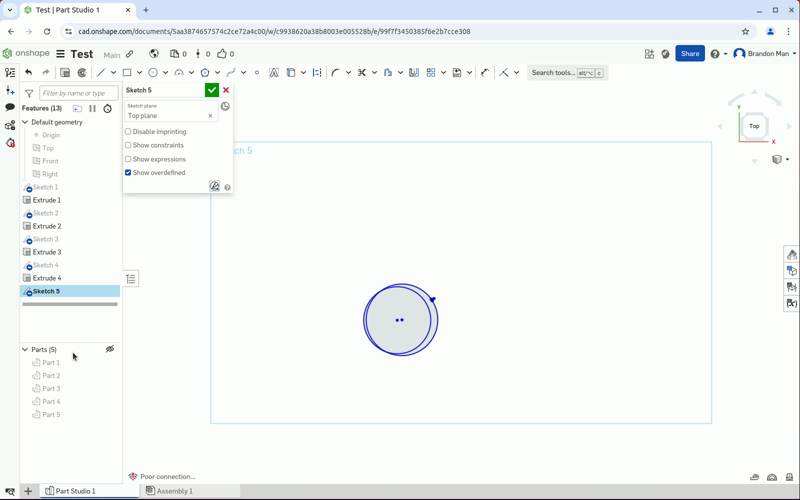
key(shift+y)
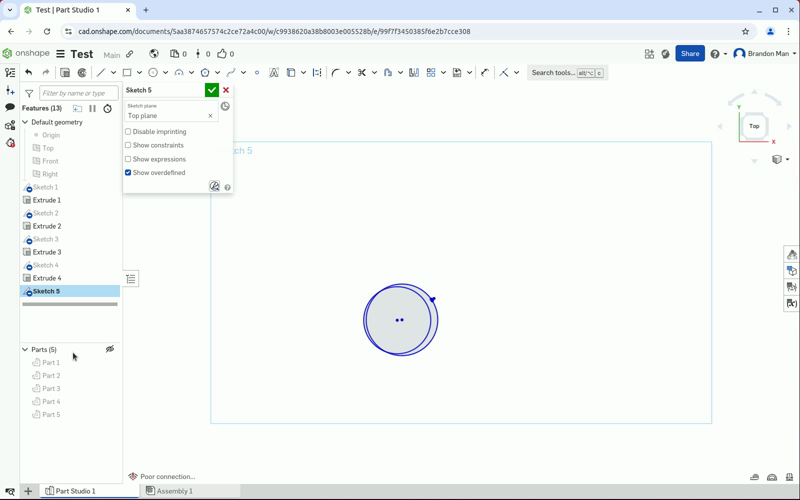
key(shift+e)
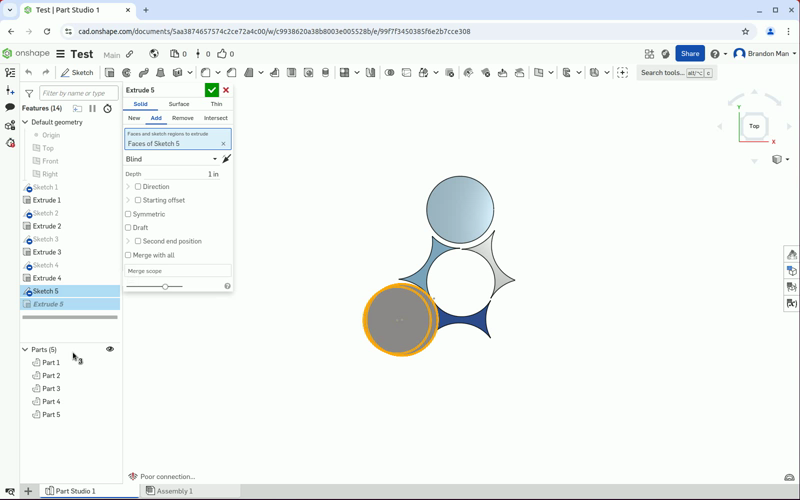
mouse_move(143, 106)
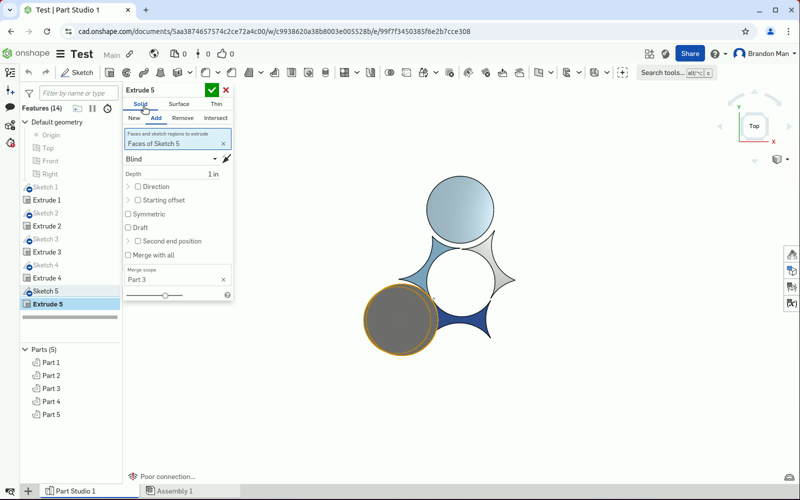
click(143, 106)
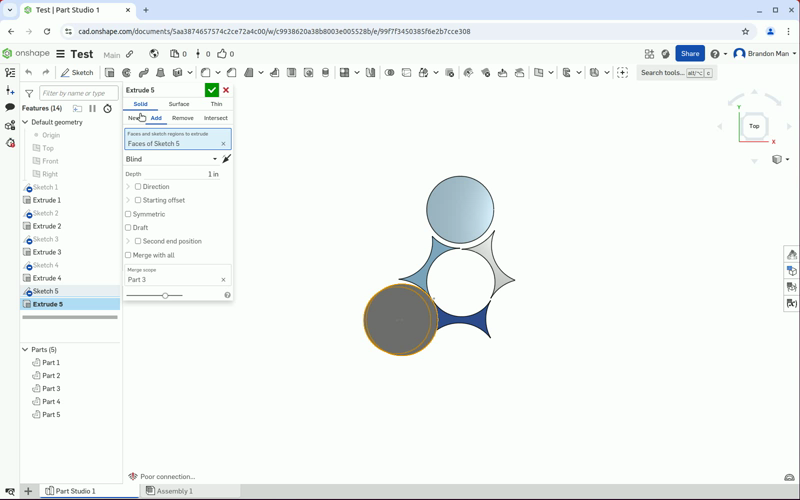
mouse_move(137, 120)
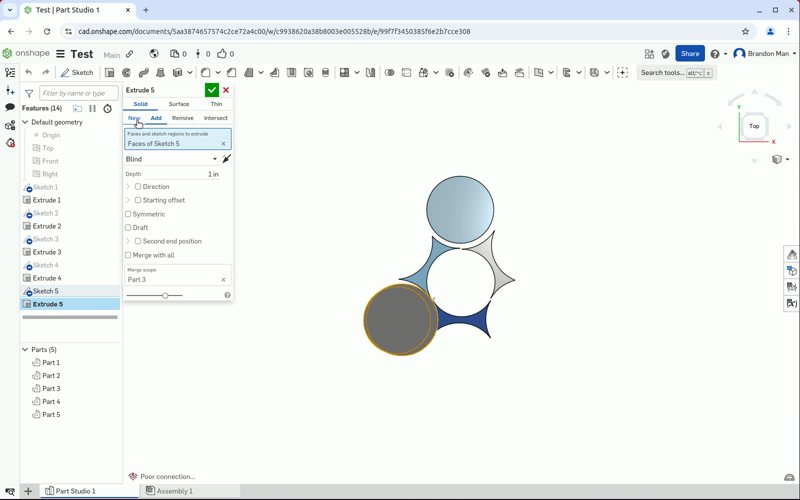
click(137, 120)
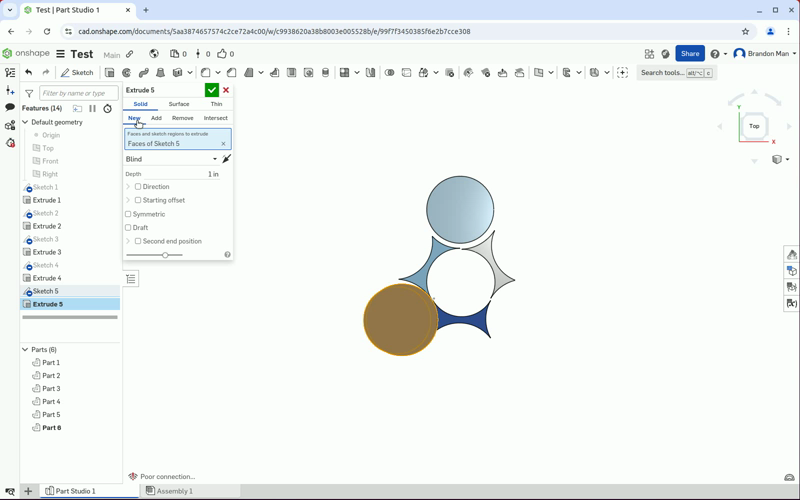
key(tab, 4)
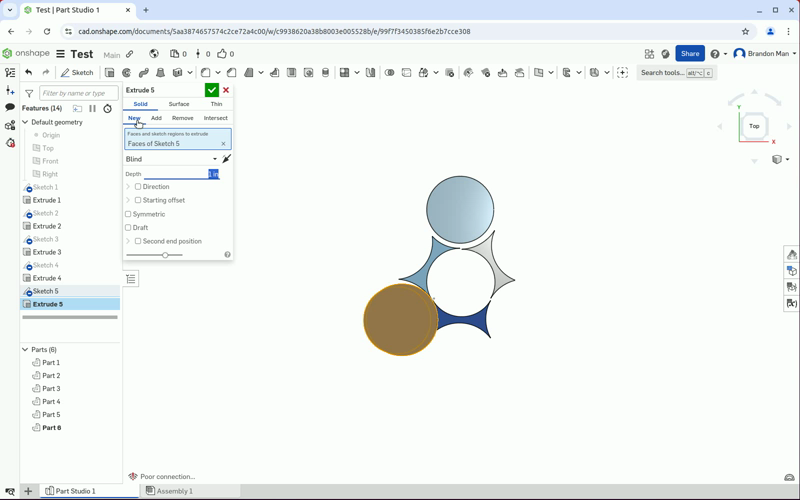
text(15.405)
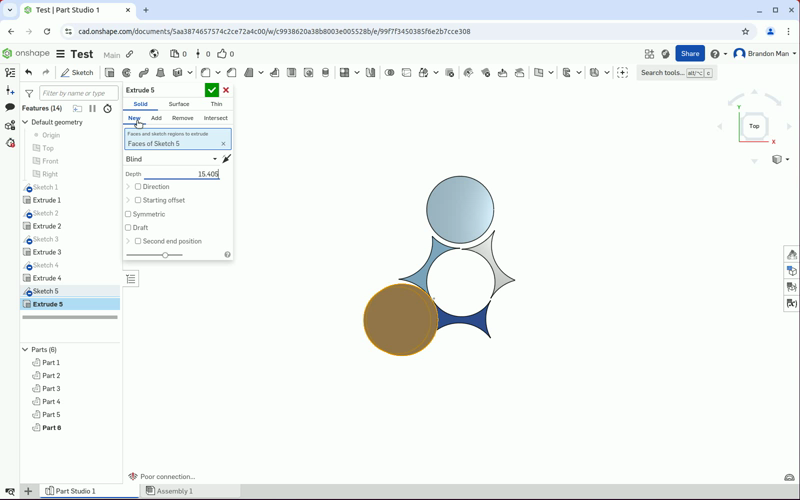
key(enter)
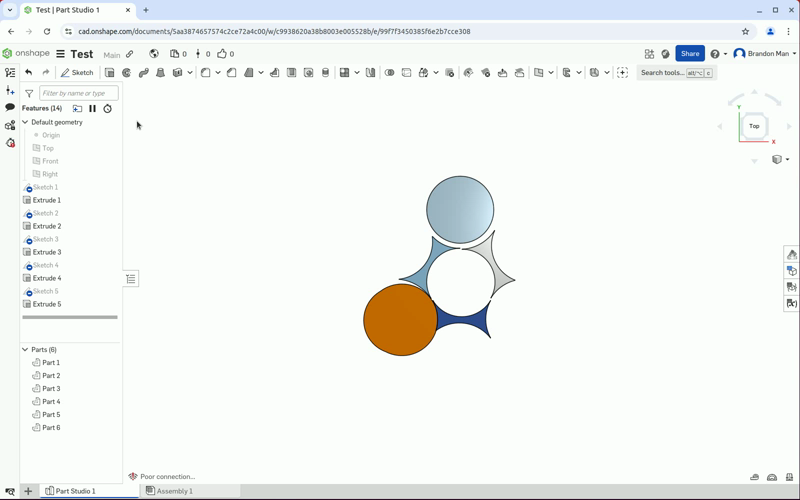
key(shift+h)
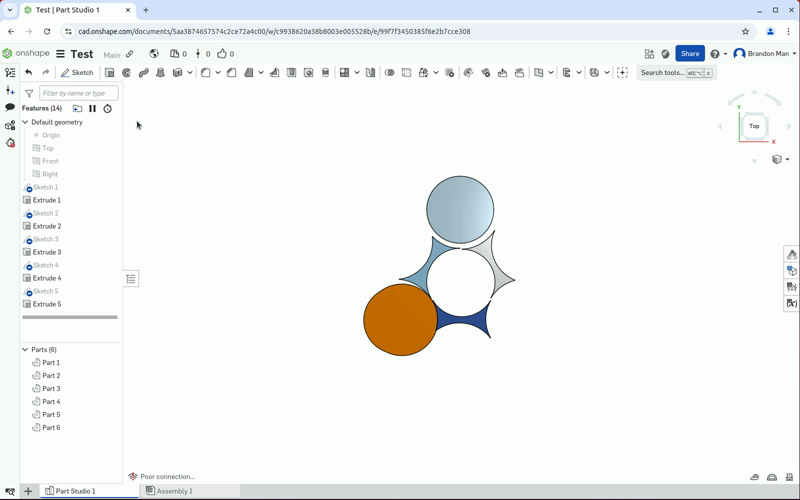
key(shift+h)
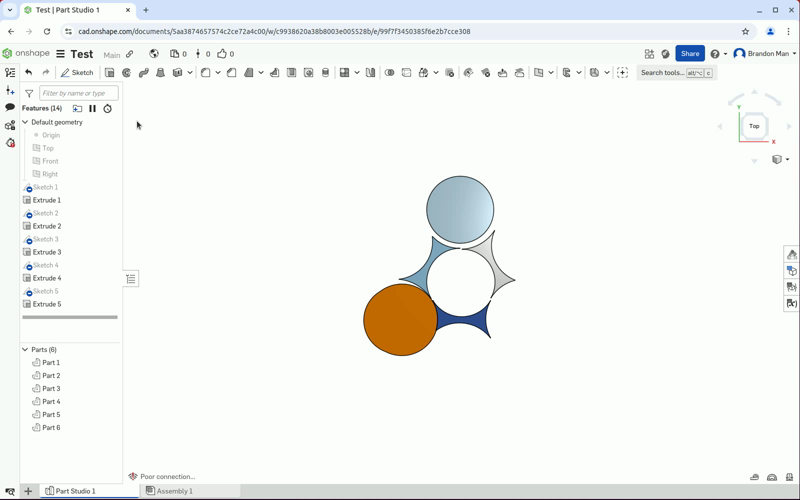
mouse_move(73, 189)
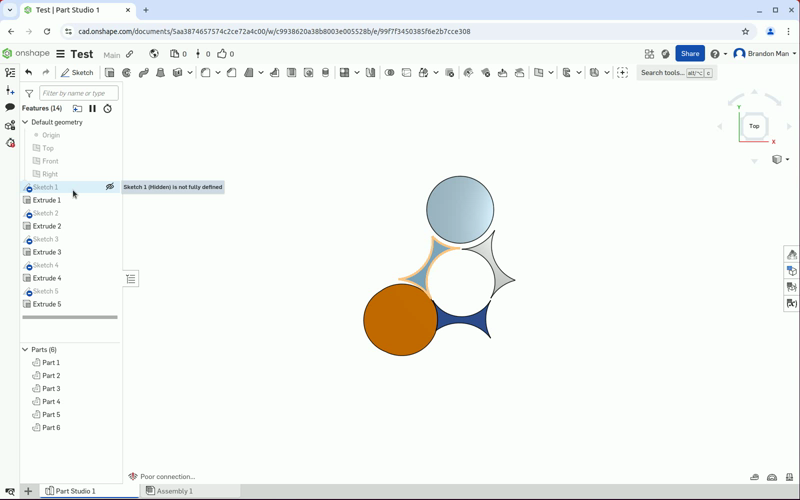
click(73, 189)
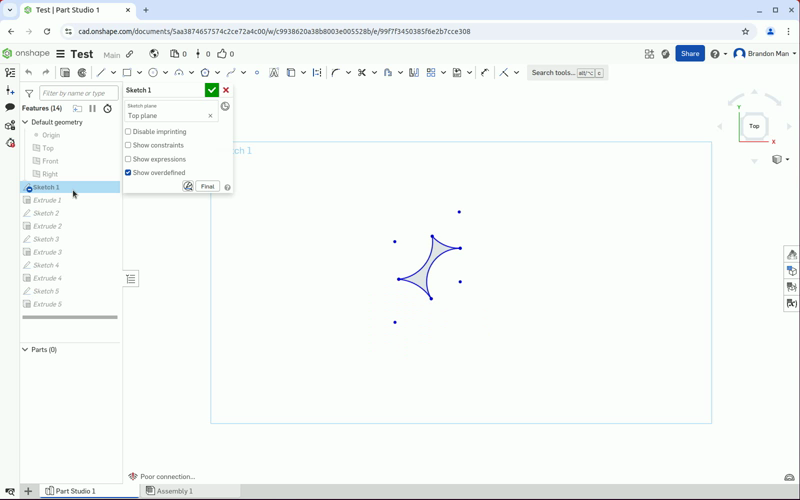
mouse_move(229, 92)
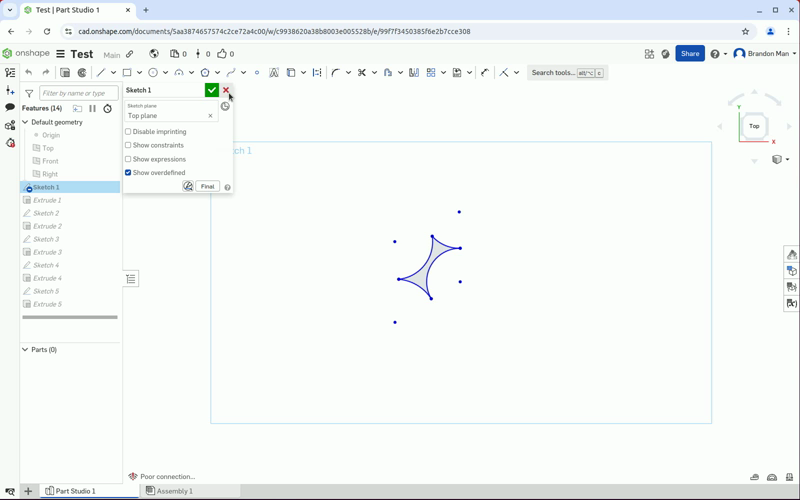
click(229, 92)
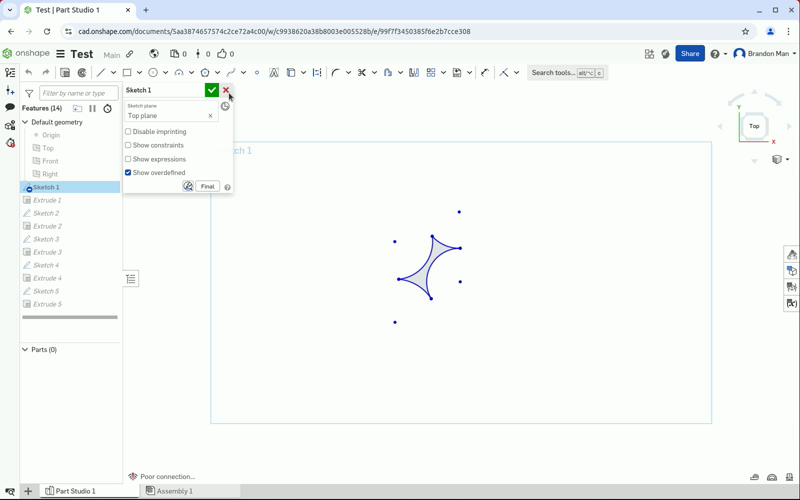
key(shift+s)
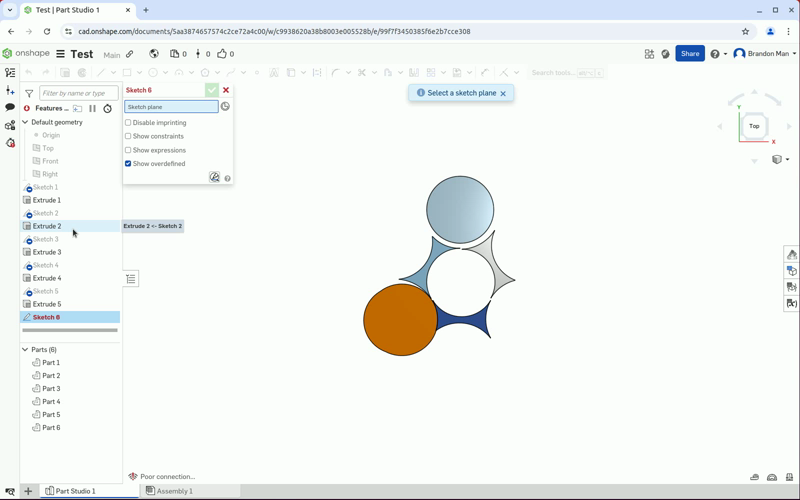
scroll(3)
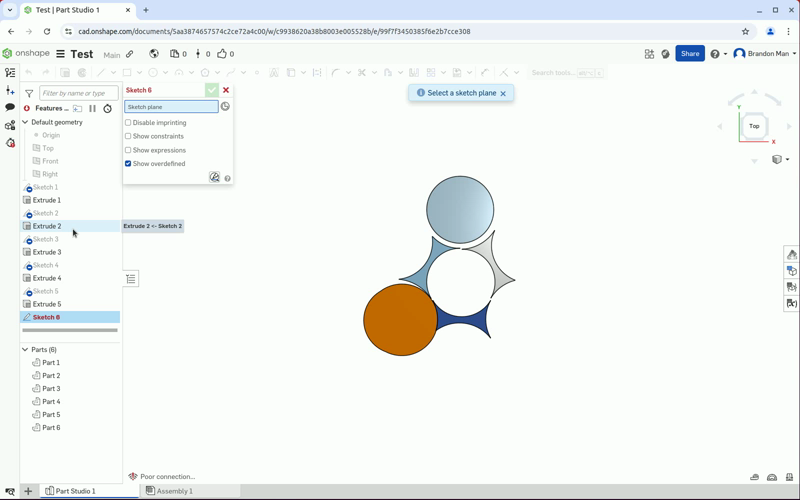
mouse_move(73, 150)
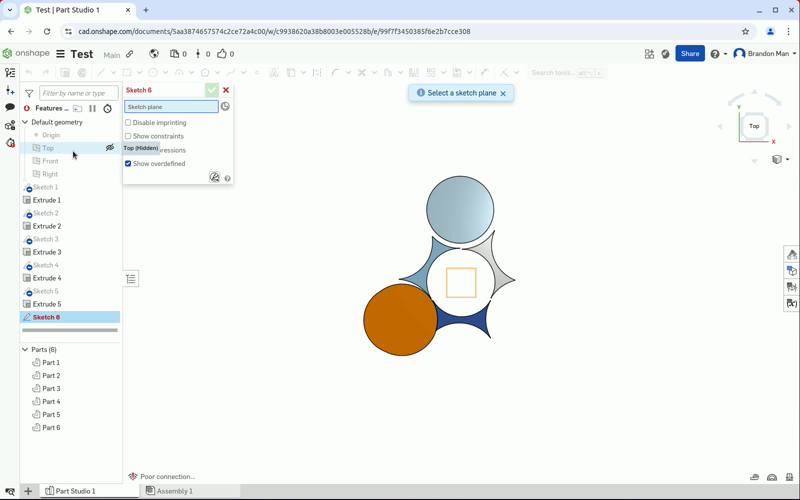
click(73, 150)
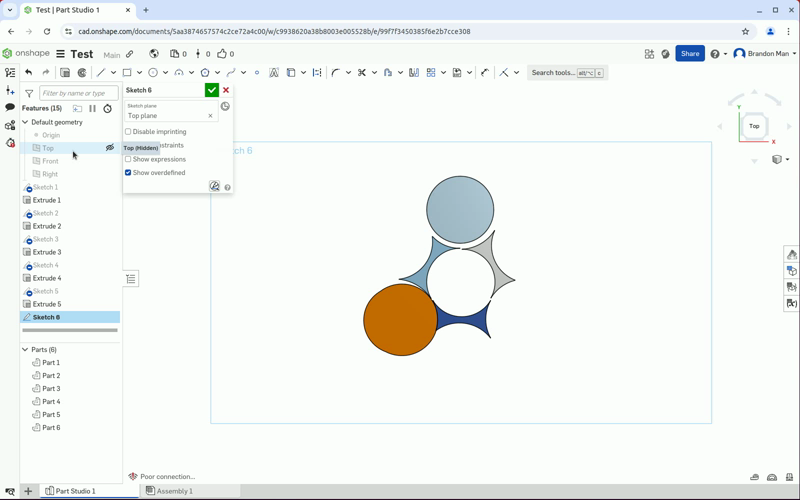
mouse_move(73, 352)
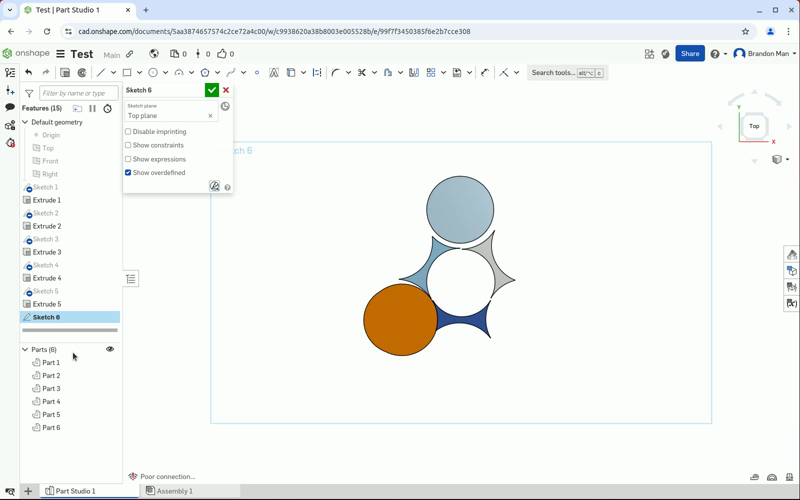
key(y)
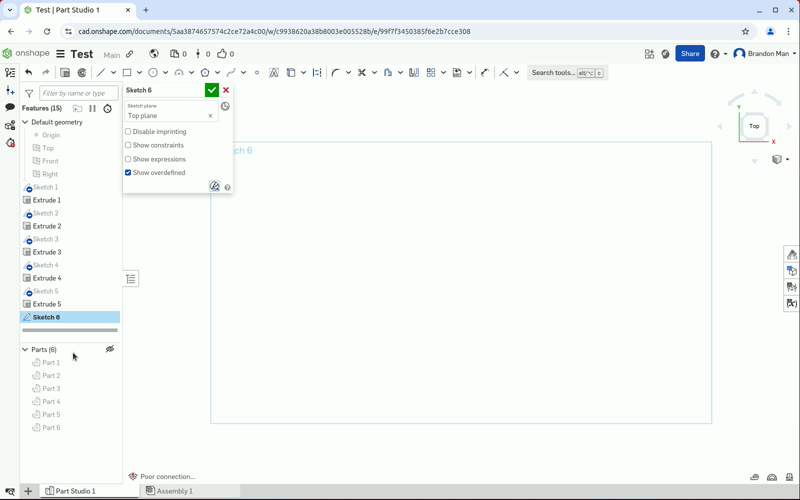
key(a)
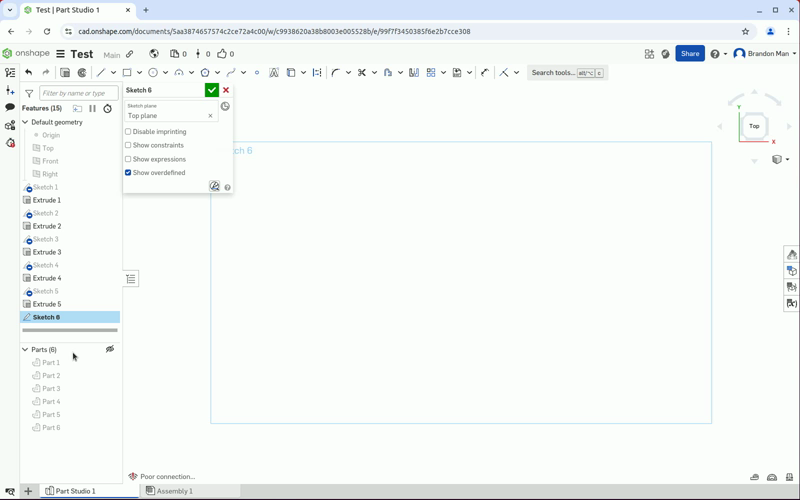
key_down(shift)
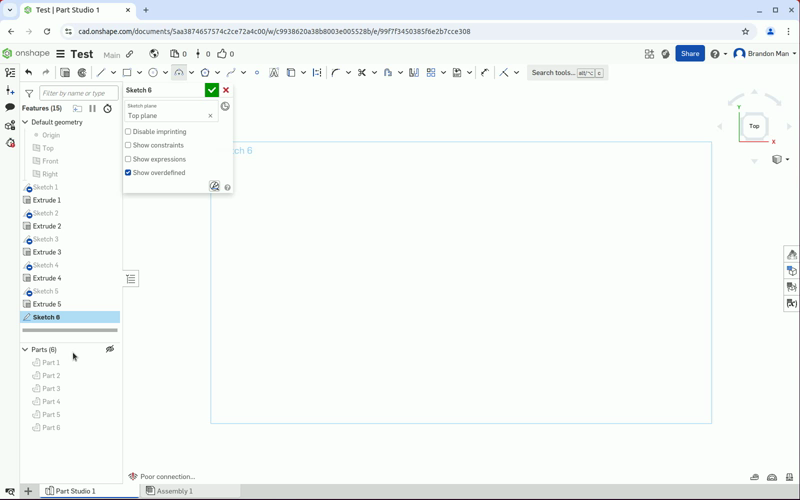
mouse_move(489, 300)
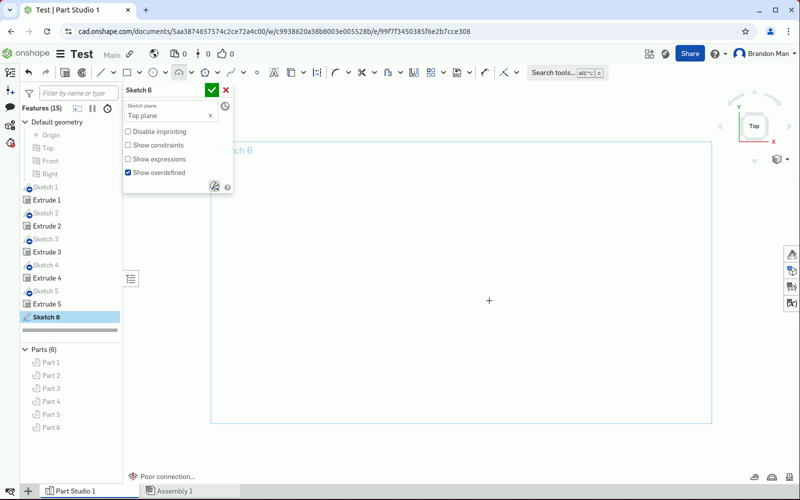
click(489, 300)
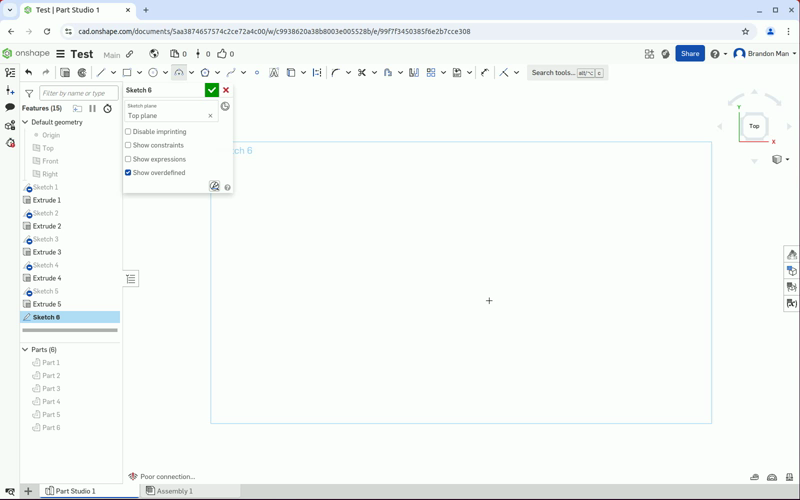
key_up(shift)
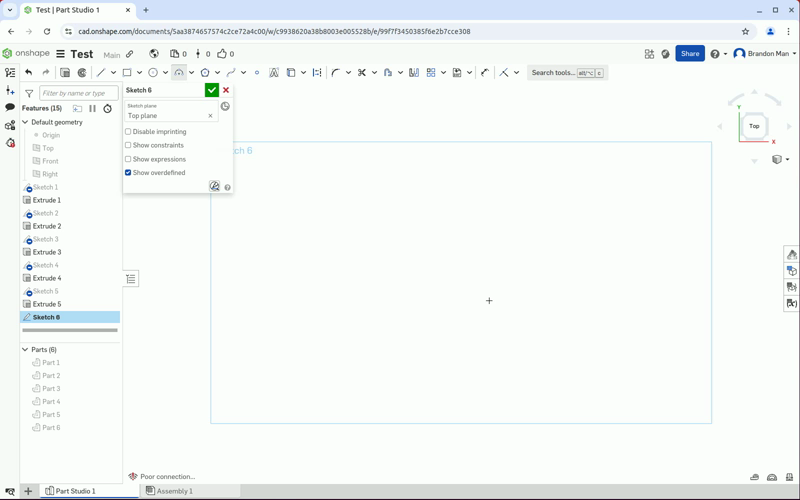
key_down(shift)
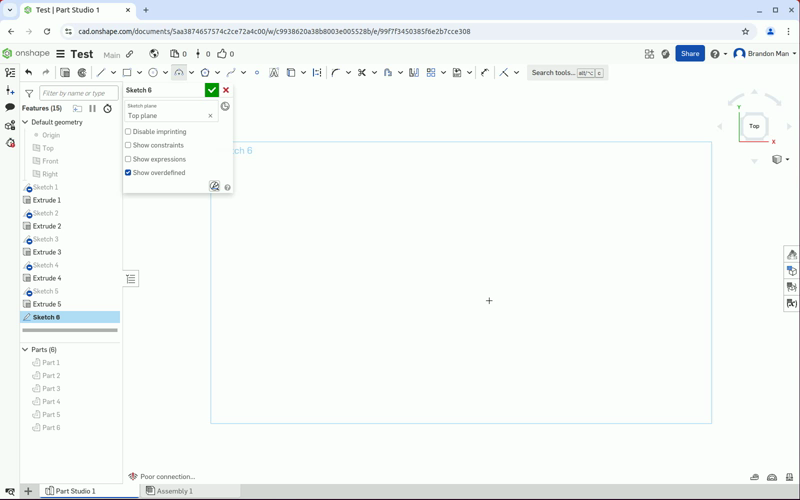
mouse_move(489, 298)
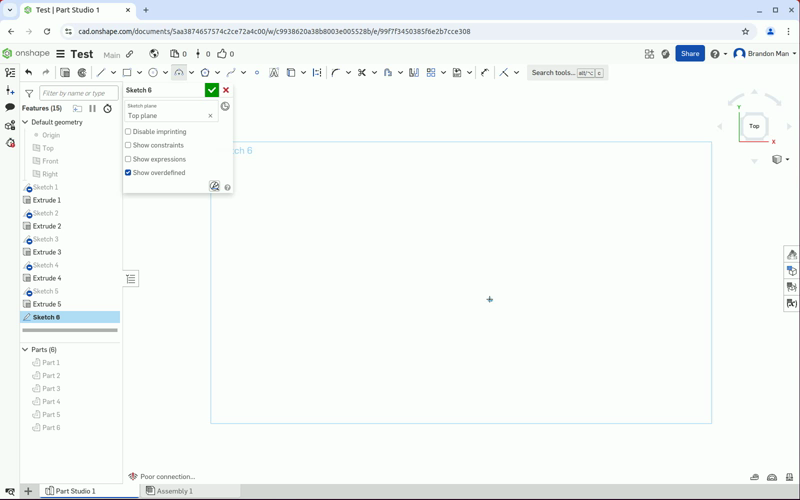
scroll(6)
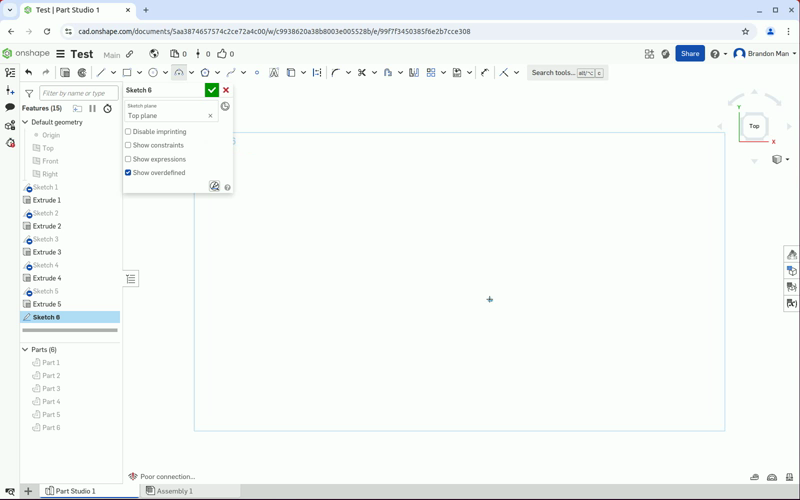
scroll(6)
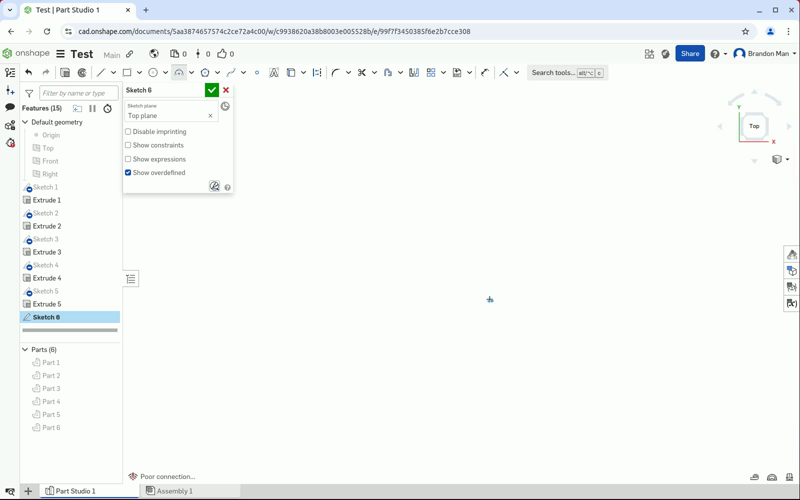
scroll(6)
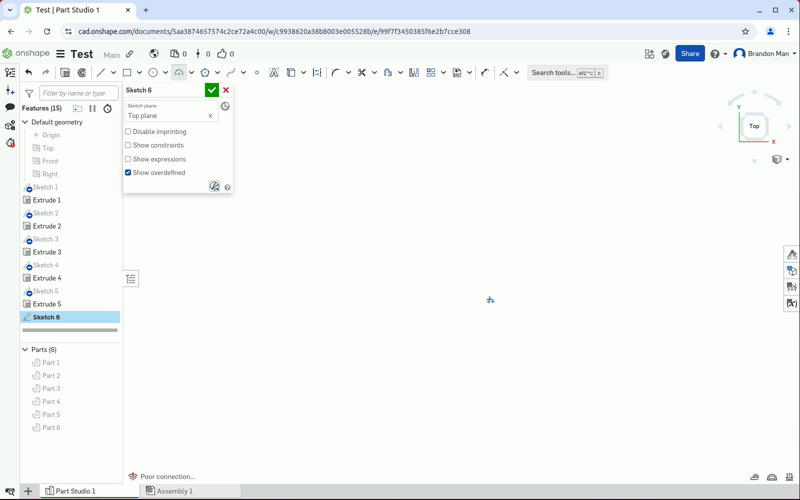
scroll(6)
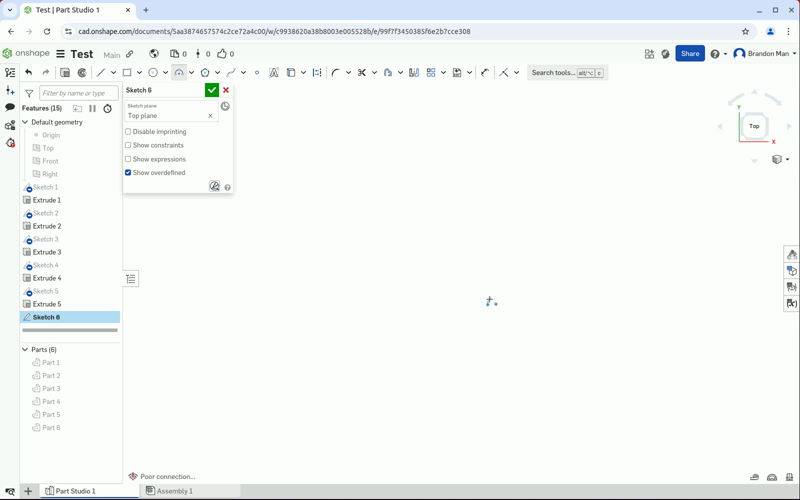
scroll(6)
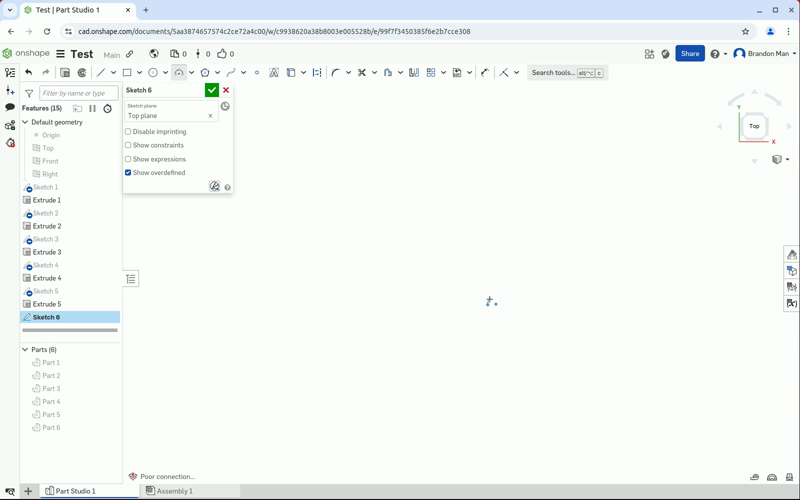
scroll(6)
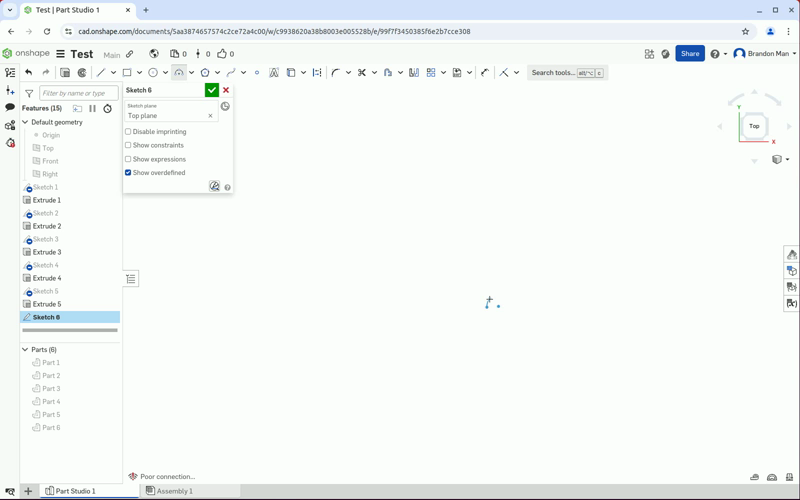
scroll(6)
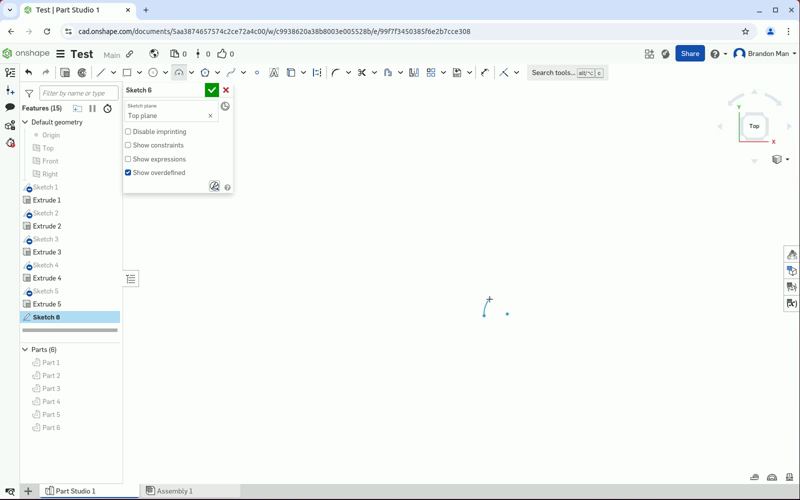
click(489, 298)
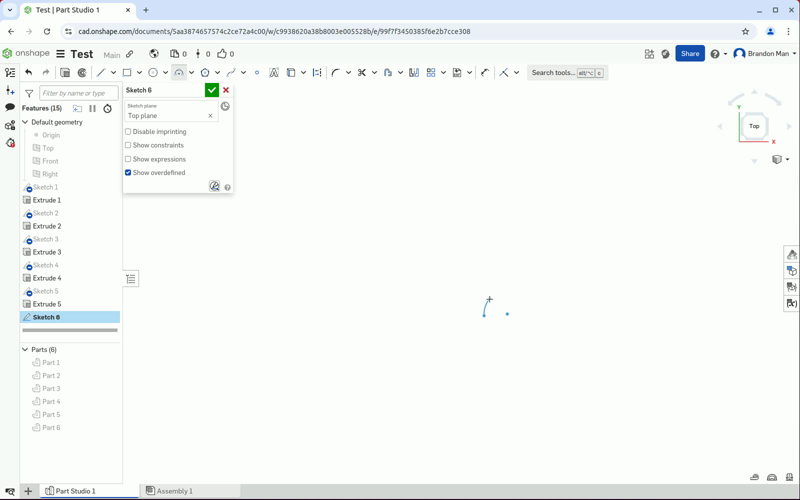
scroll(-6)
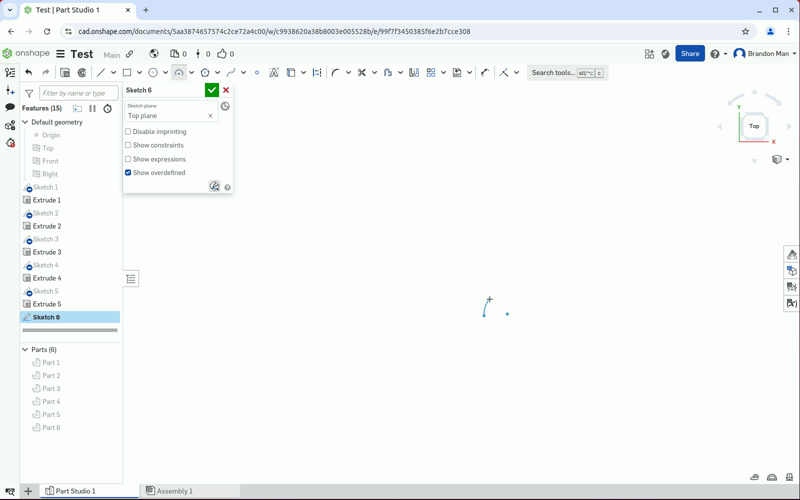
scroll(-6)
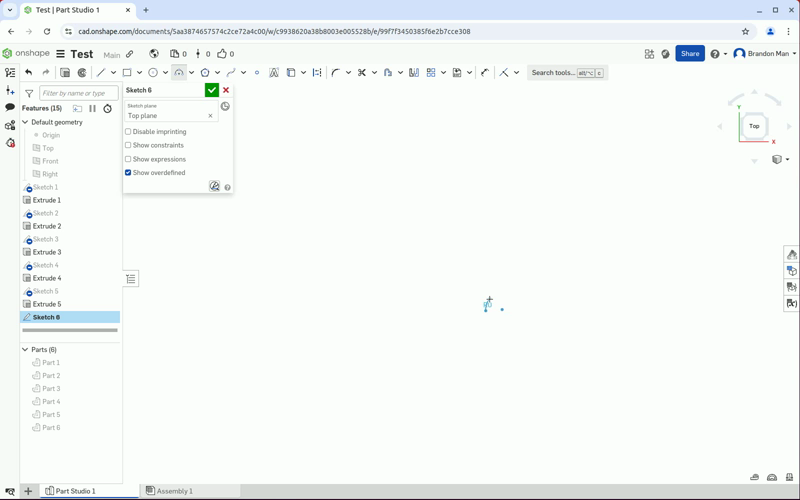
scroll(-6)
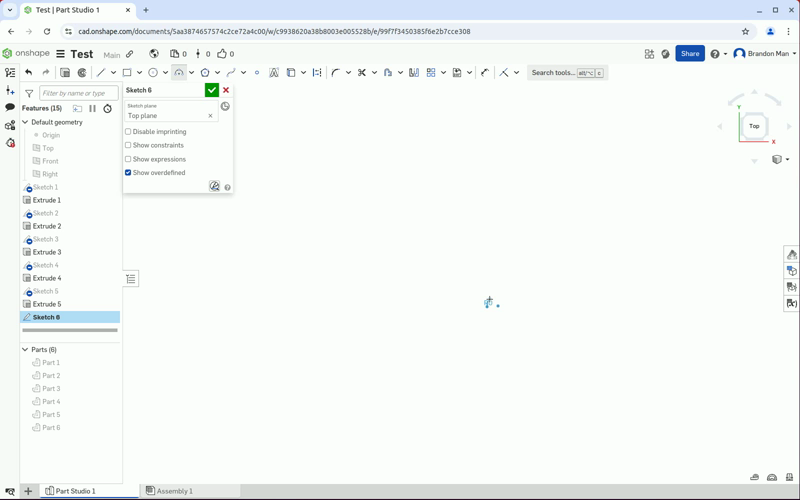
scroll(-6)
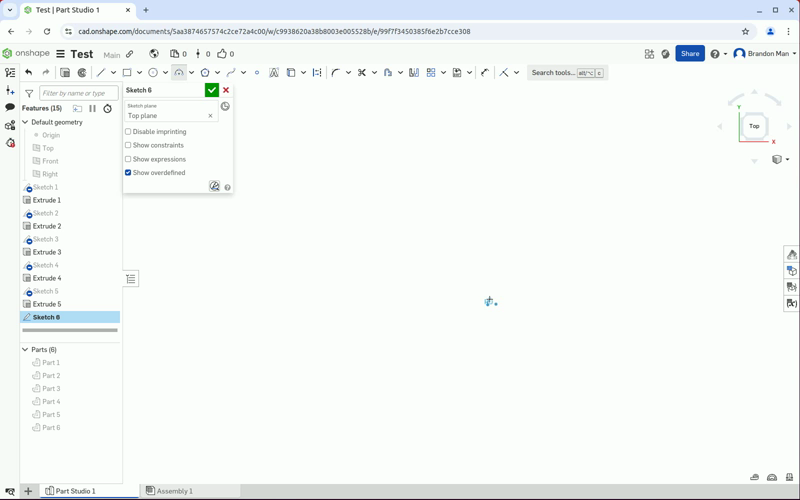
scroll(-6)
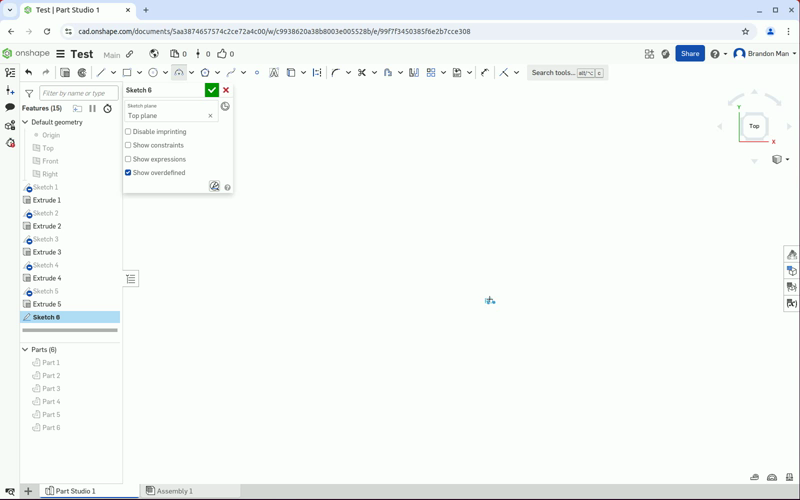
scroll(-6)
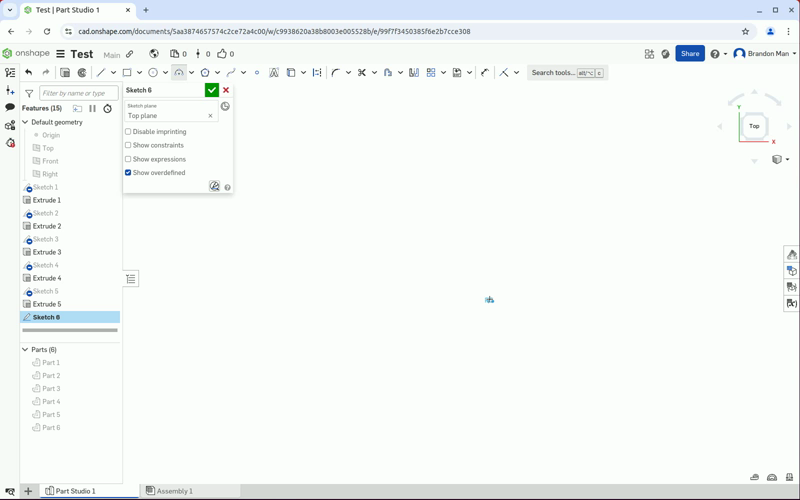
scroll(-6)
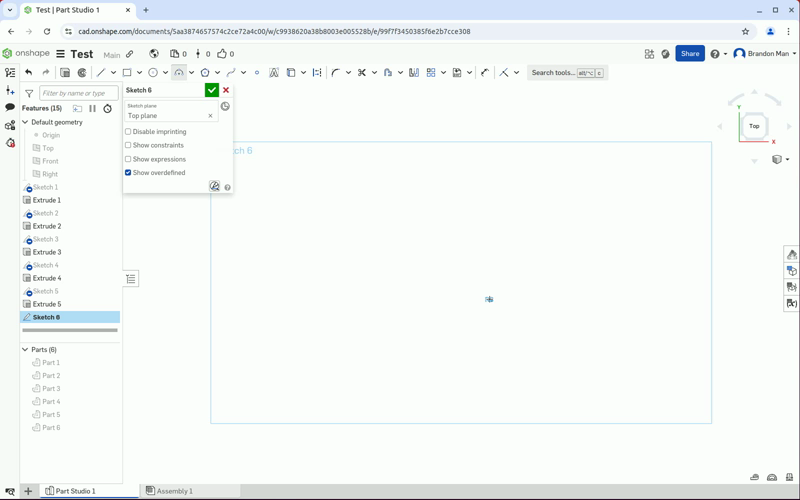
mouse_move(552, 331)
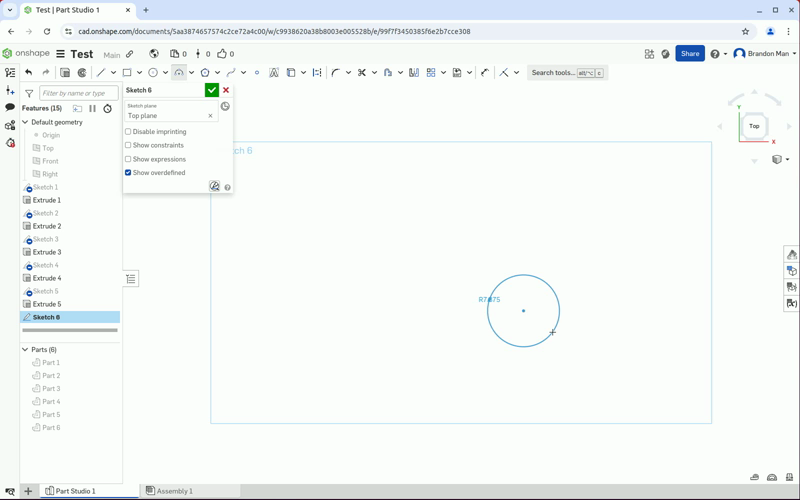
scroll(6)
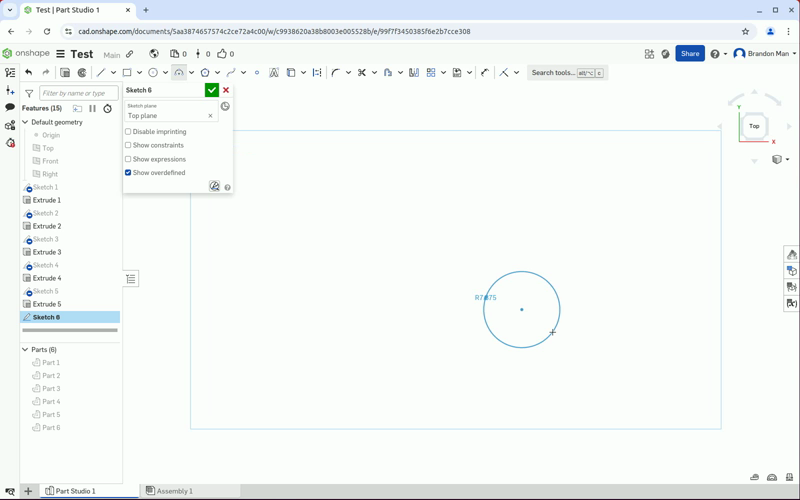
scroll(6)
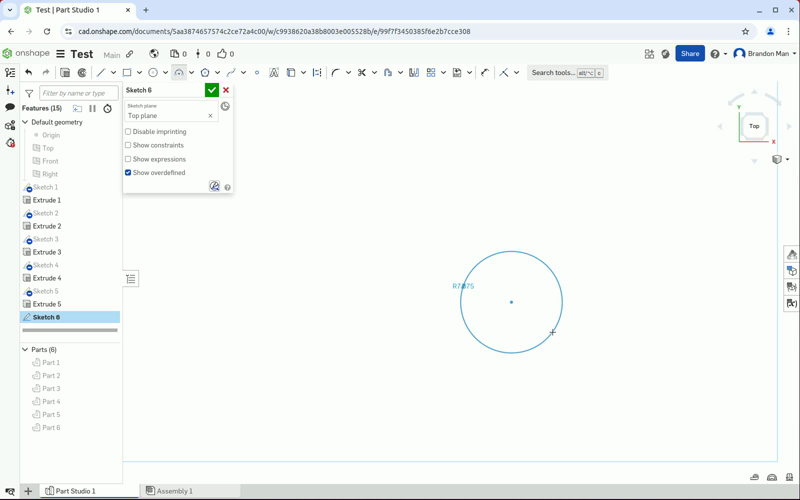
scroll(6)
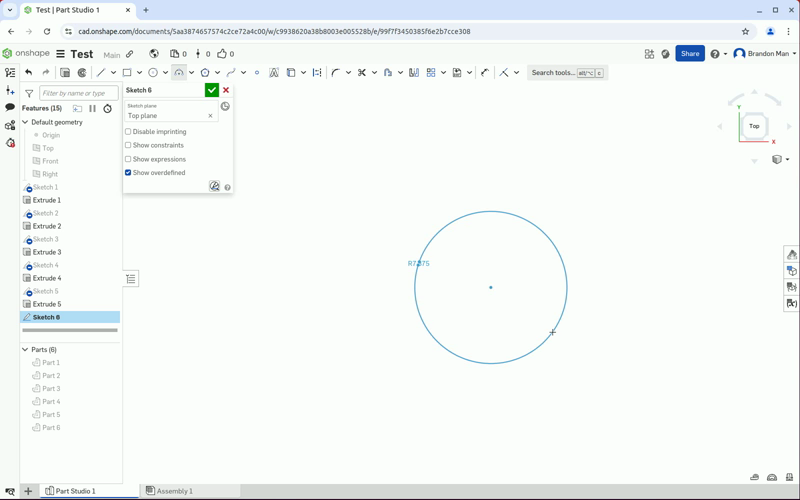
scroll(6)
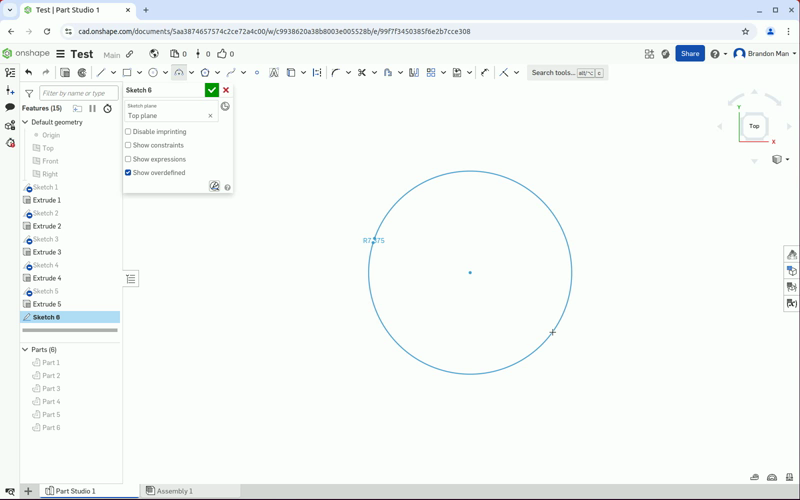
scroll(6)
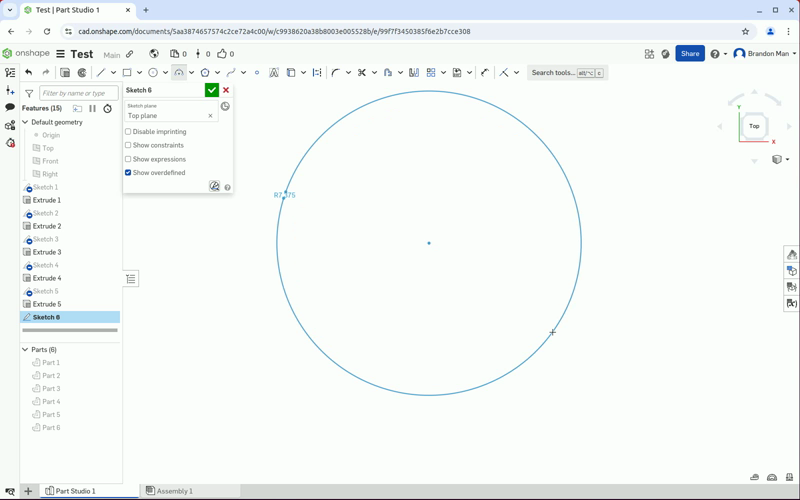
scroll(6)
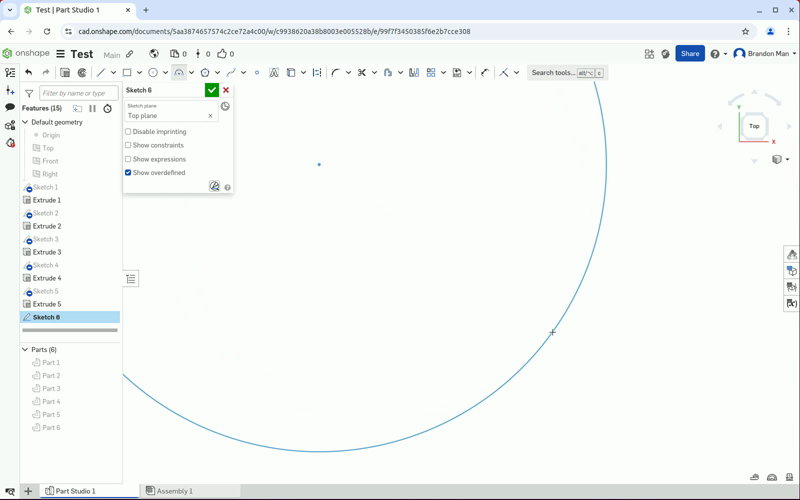
scroll(6)
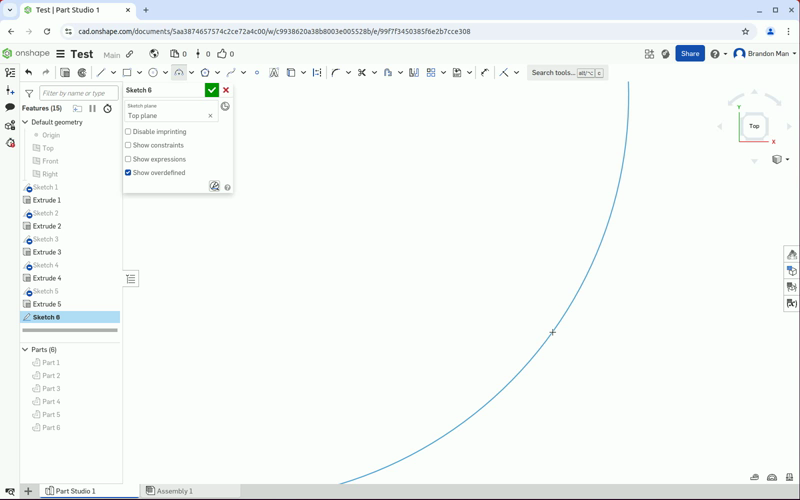
click(552, 331)
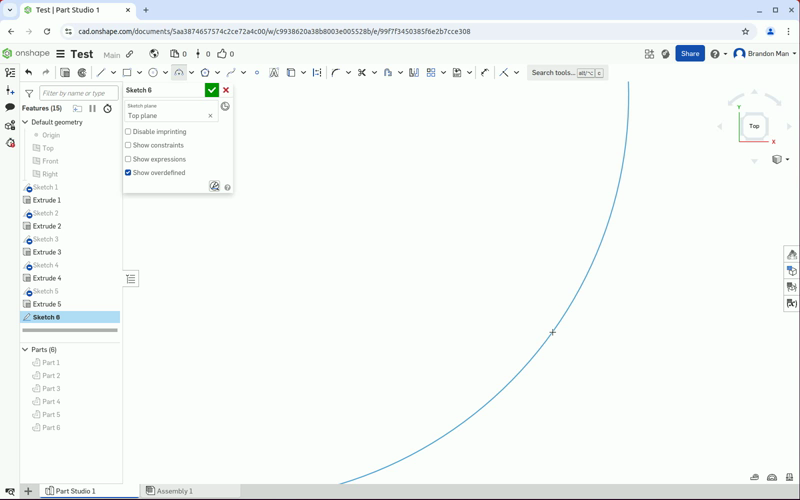
scroll(-6)
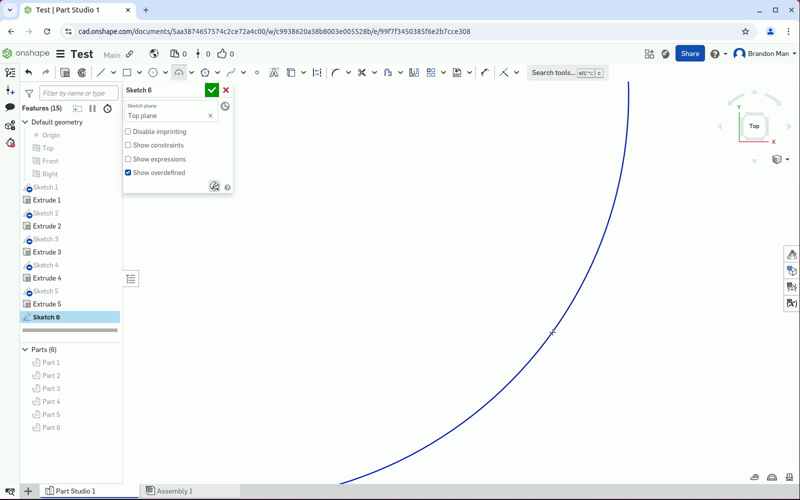
scroll(-6)
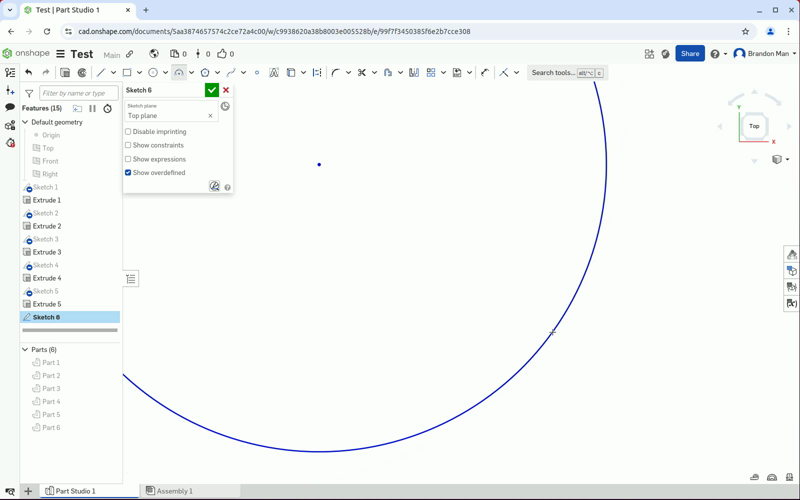
scroll(-6)
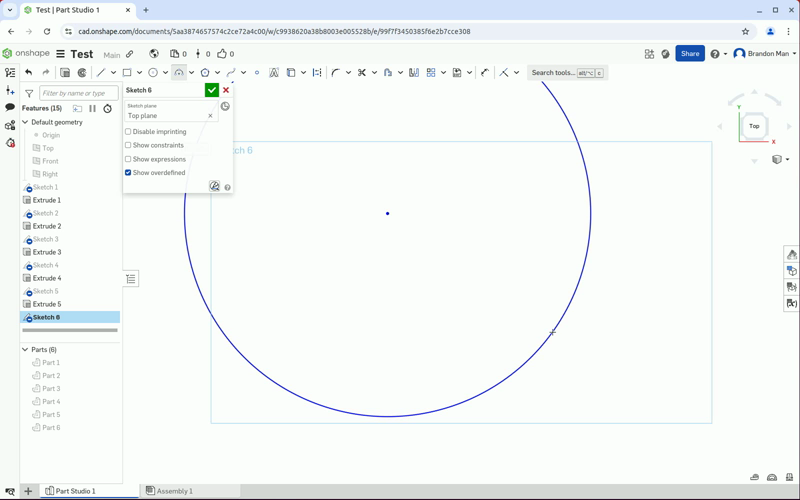
scroll(-6)
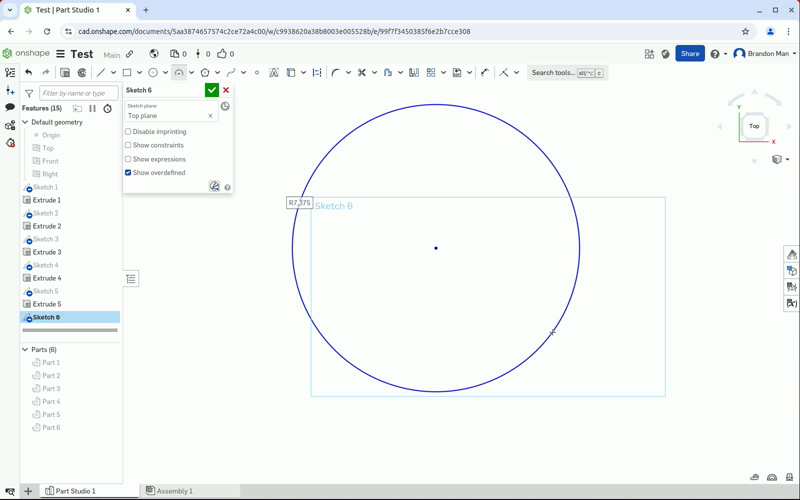
scroll(-6)
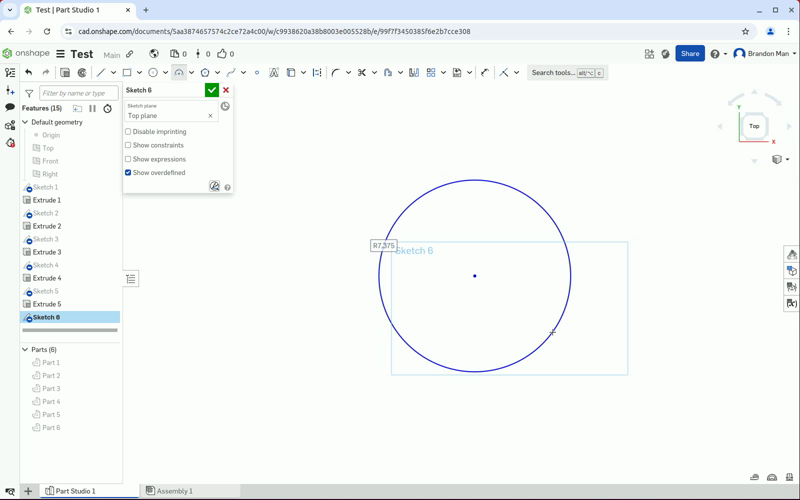
scroll(-6)
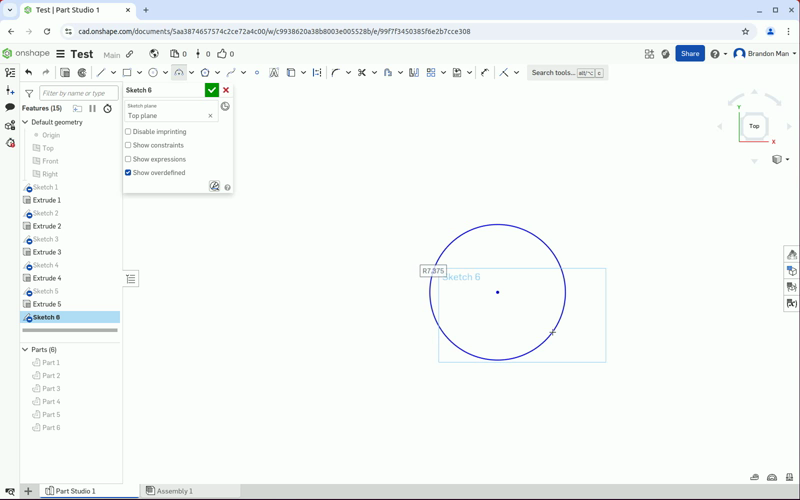
scroll(-6)
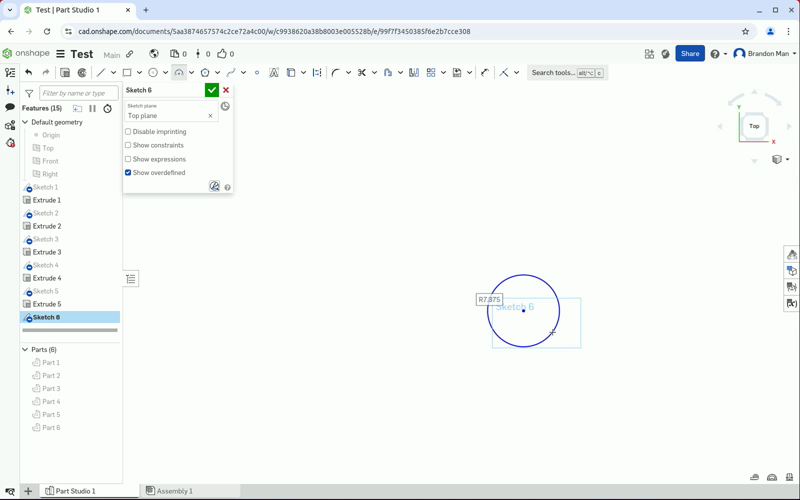
key_up(shift)
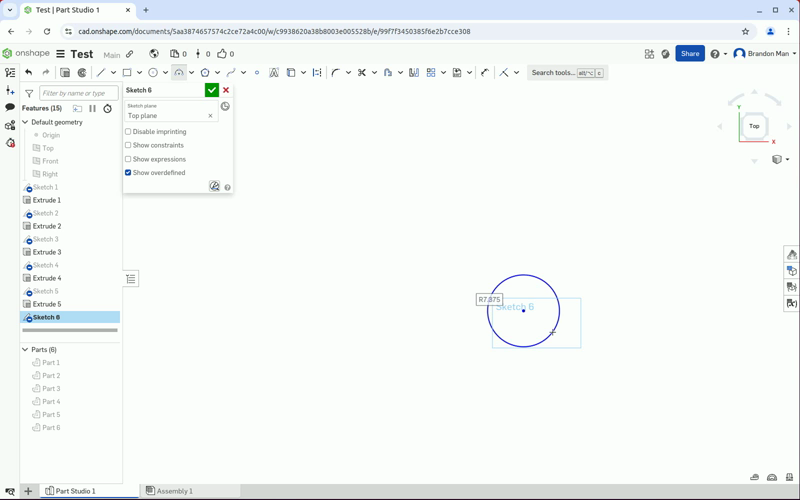
mouse_move(489, 298)
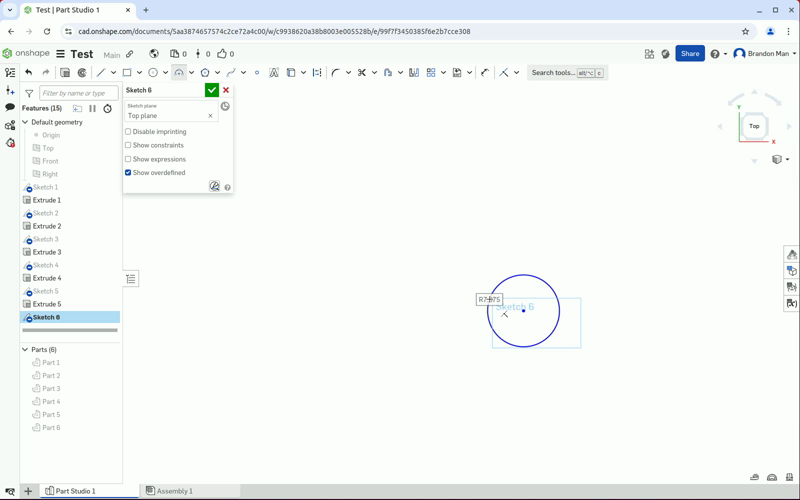
scroll(6)
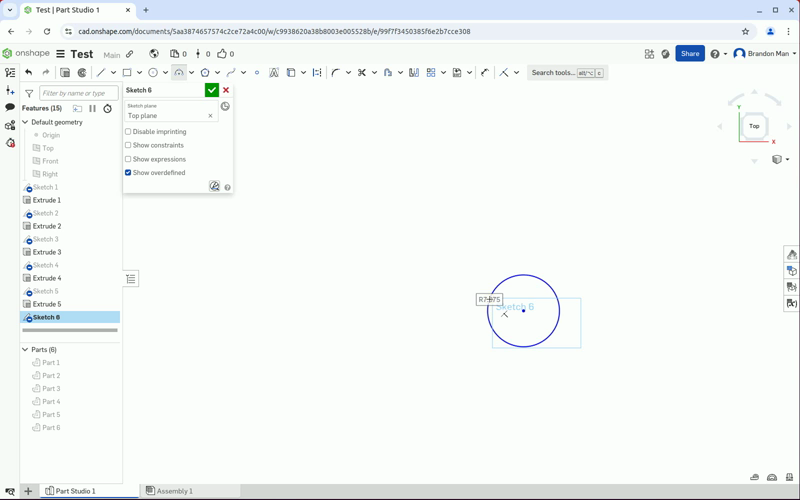
scroll(6)
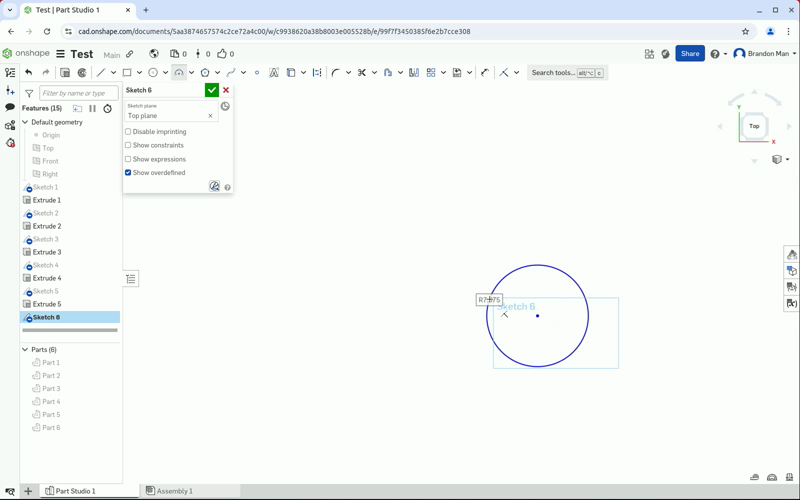
scroll(6)
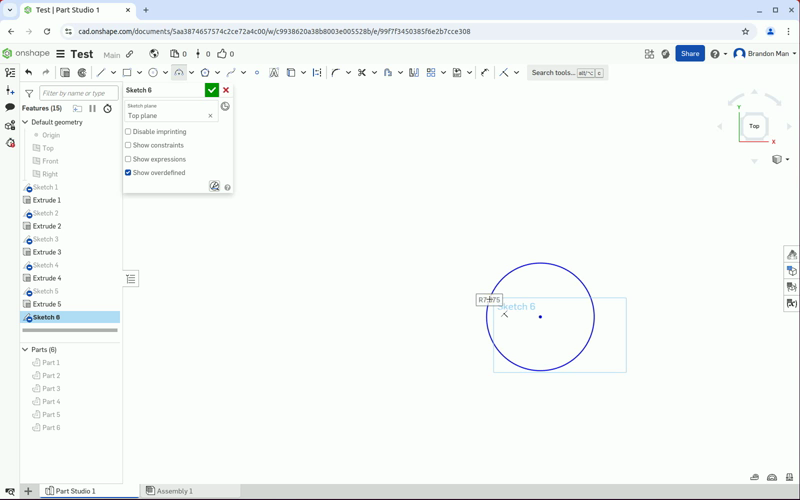
scroll(6)
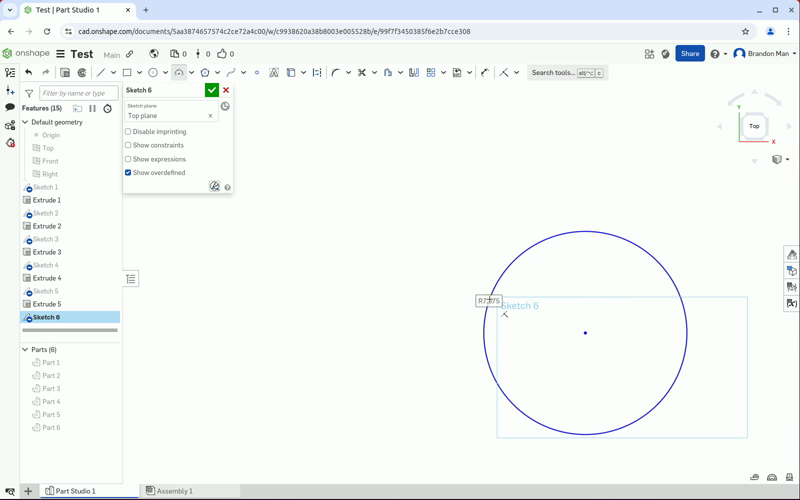
scroll(6)
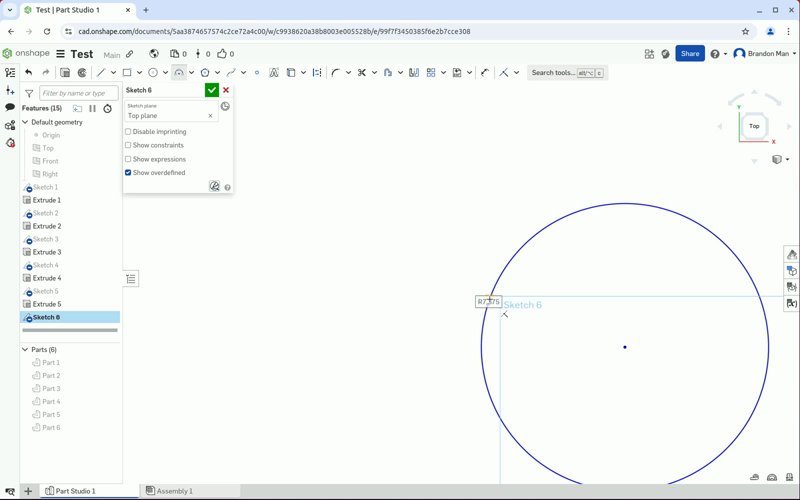
scroll(6)
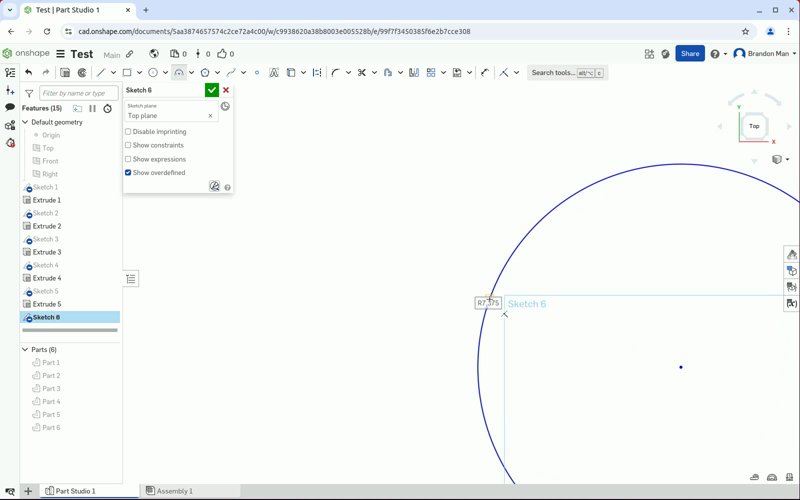
scroll(6)
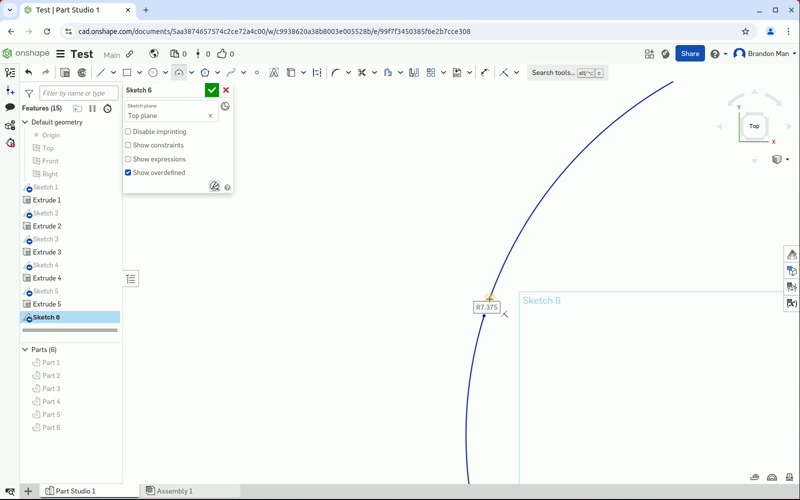
click(489, 298)
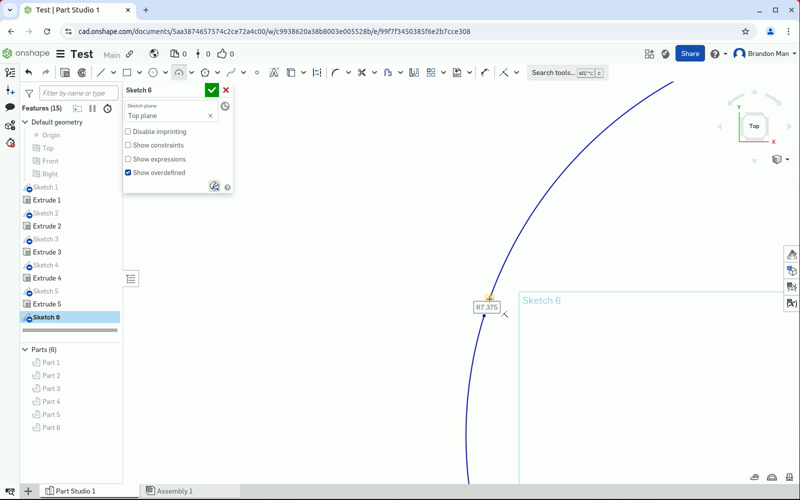
scroll(-6)
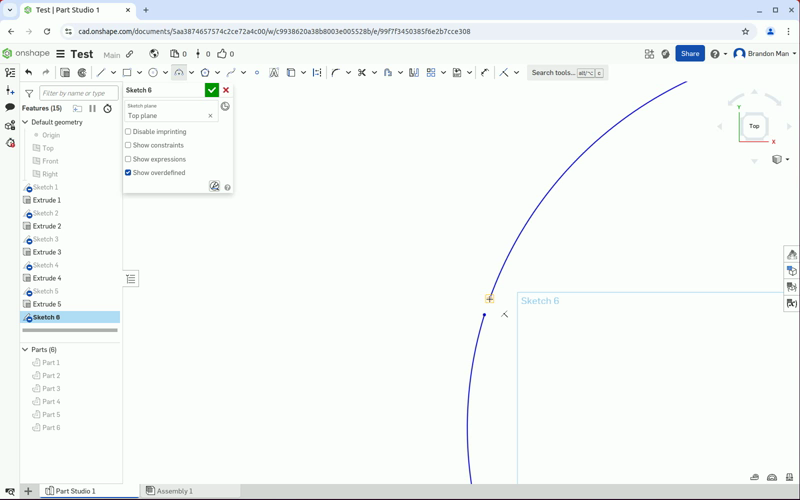
scroll(-6)
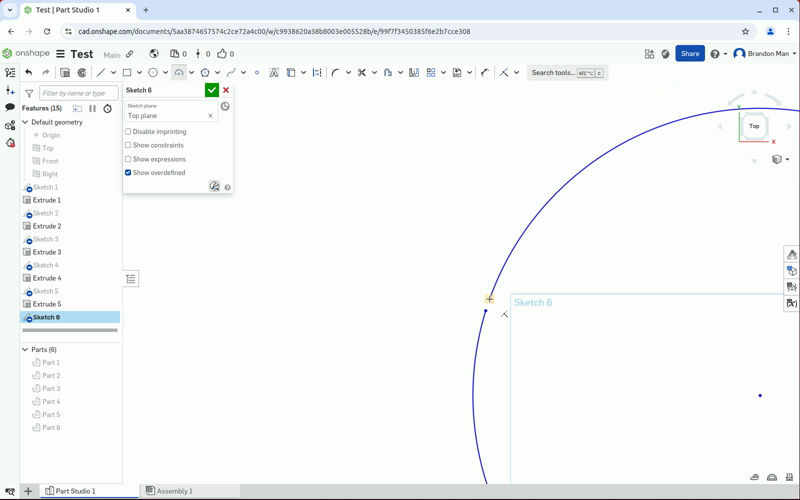
scroll(-6)
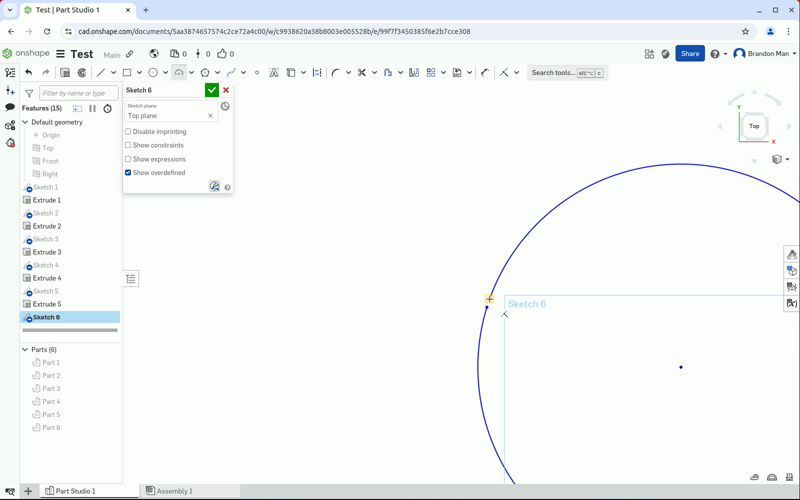
scroll(-6)
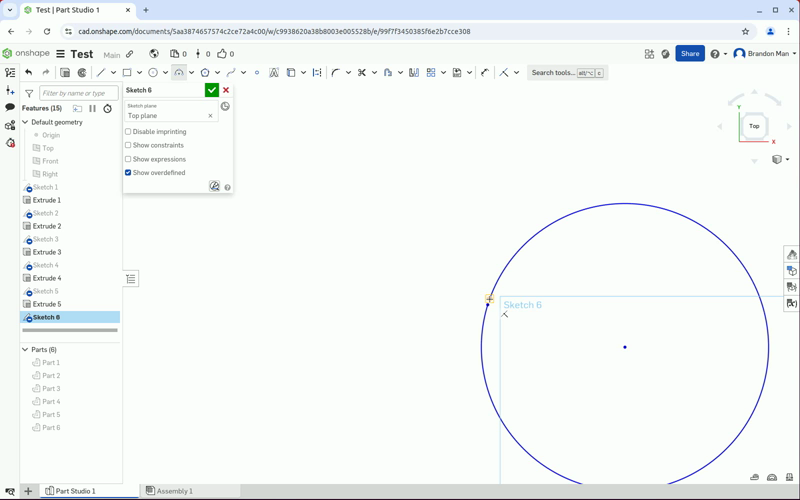
scroll(-6)
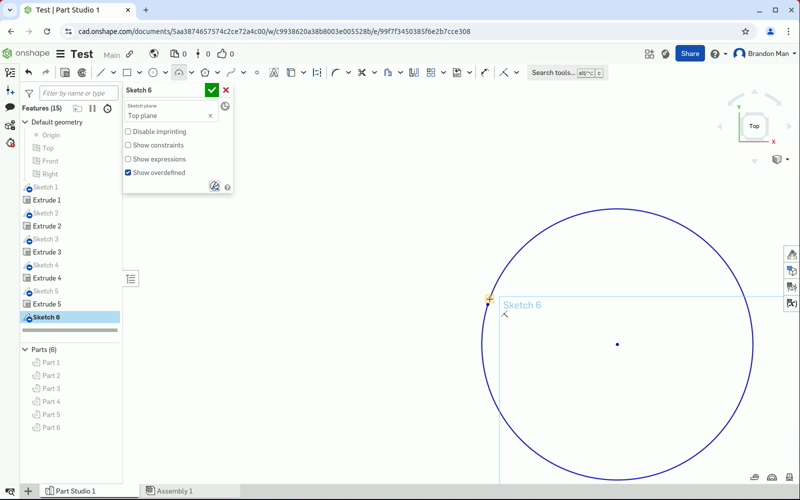
scroll(-6)
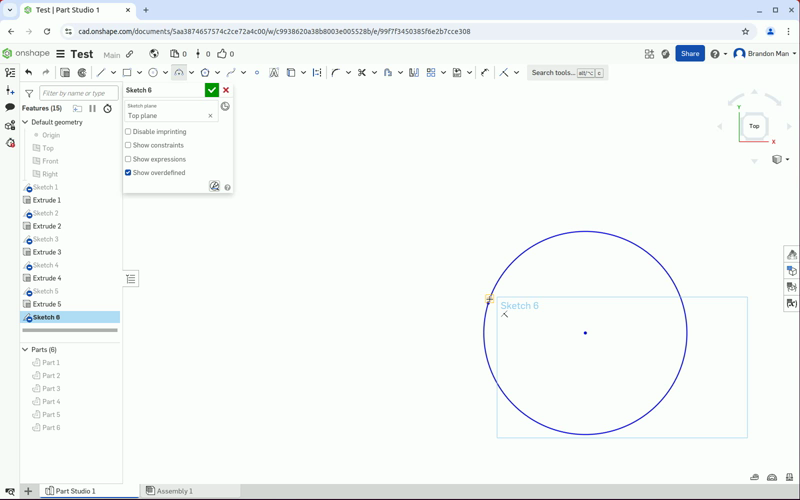
scroll(-6)
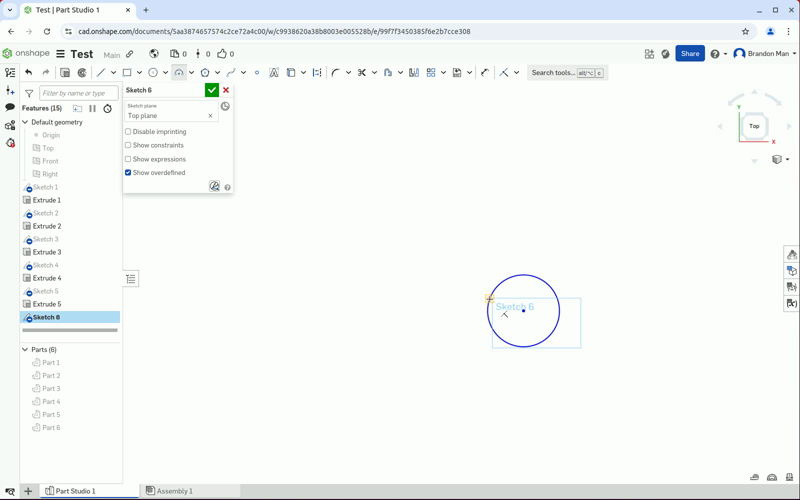
mouse_move(489, 300)
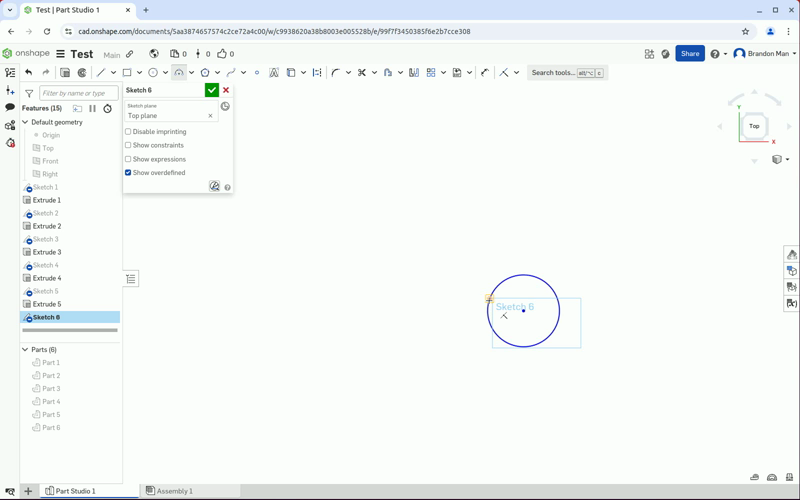
scroll(6)
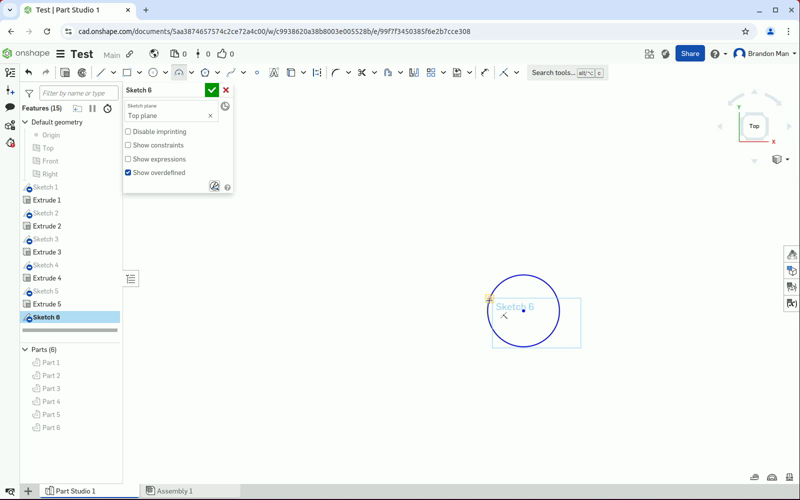
scroll(6)
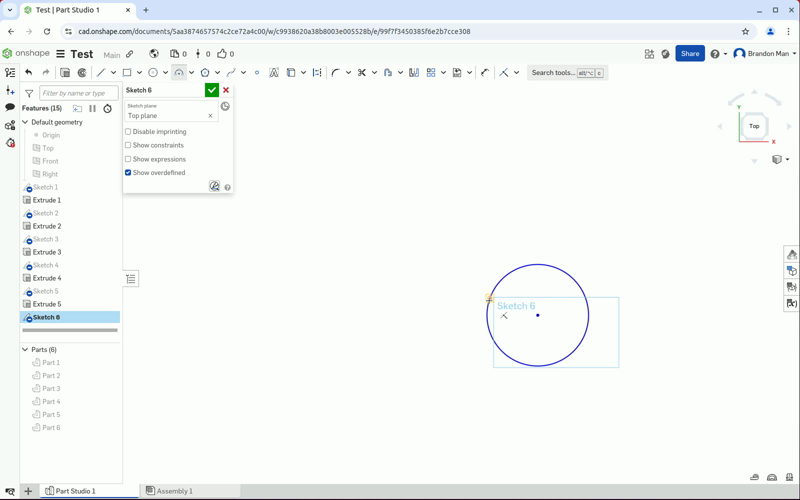
scroll(6)
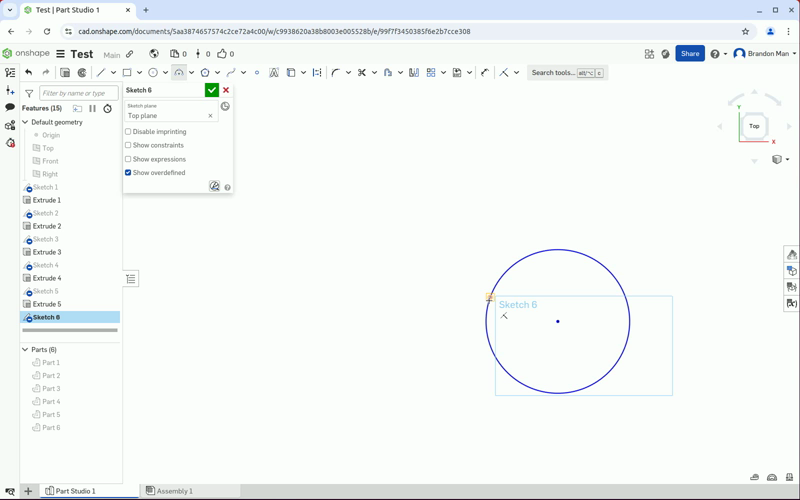
scroll(6)
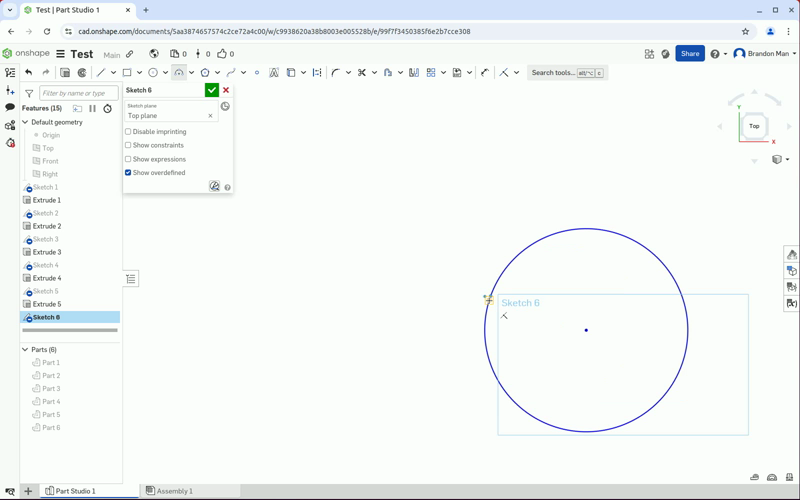
scroll(6)
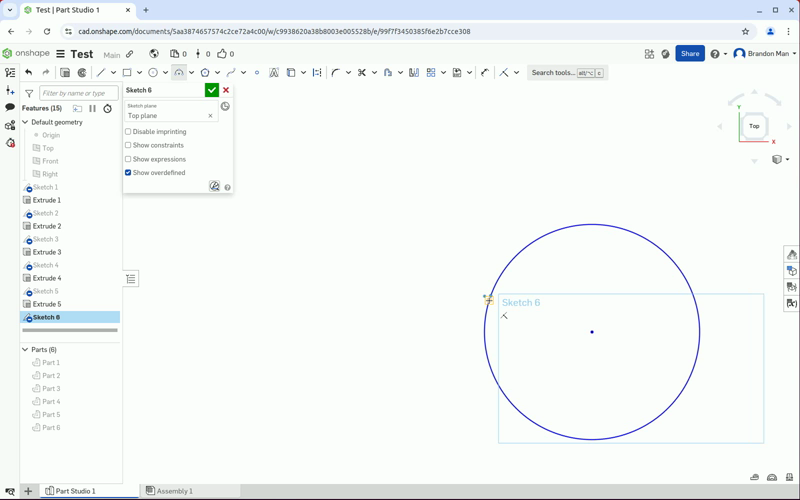
scroll(6)
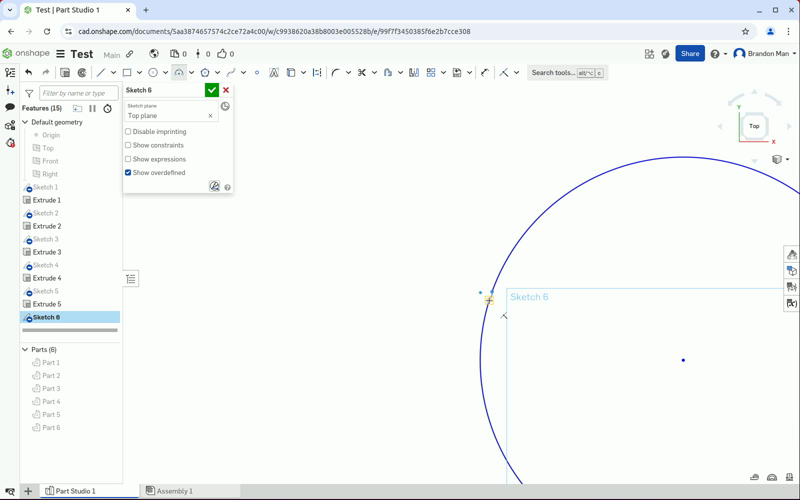
scroll(6)
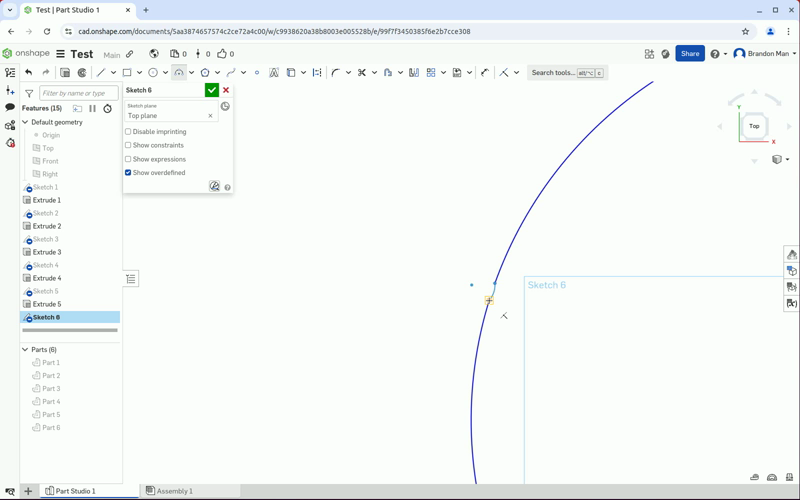
click(489, 300)
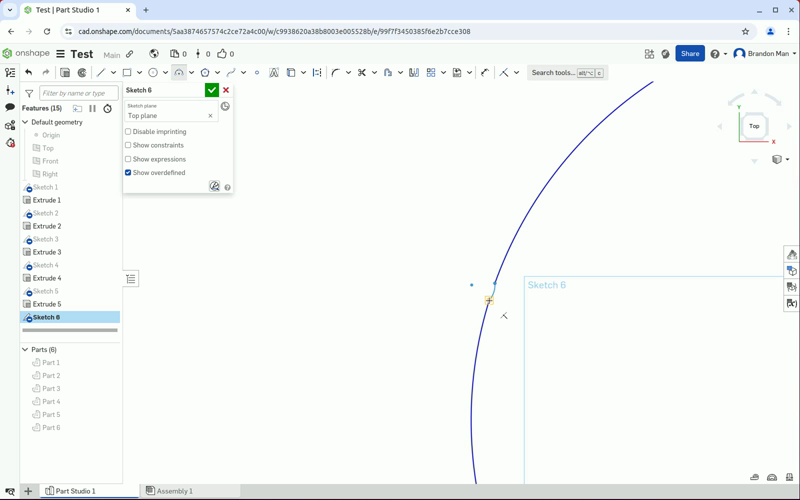
scroll(-6)
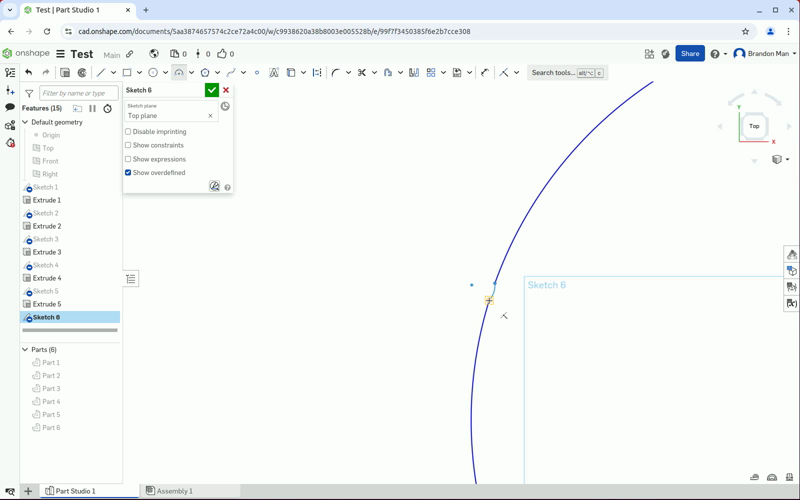
scroll(-6)
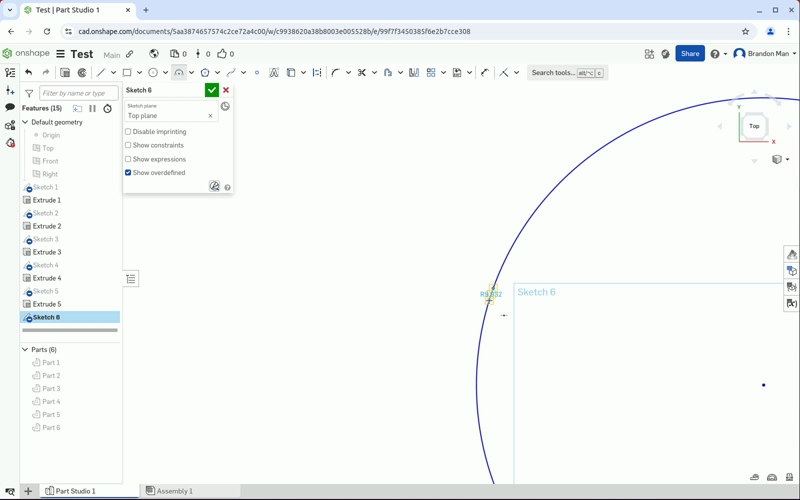
scroll(-6)
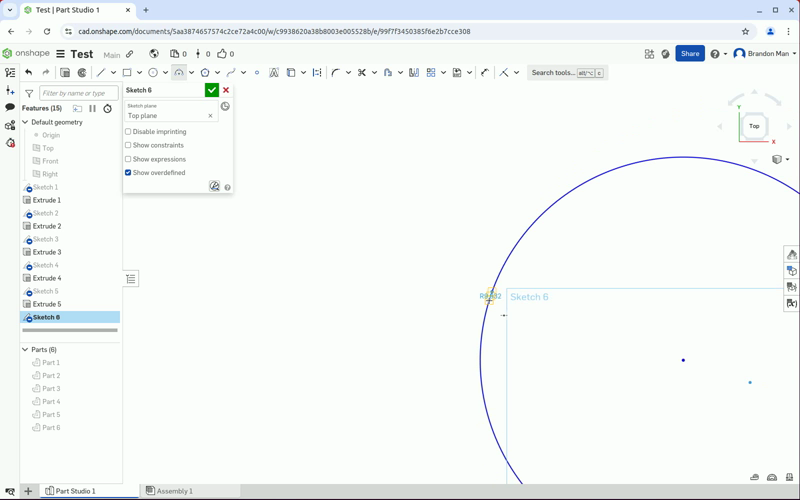
scroll(-6)
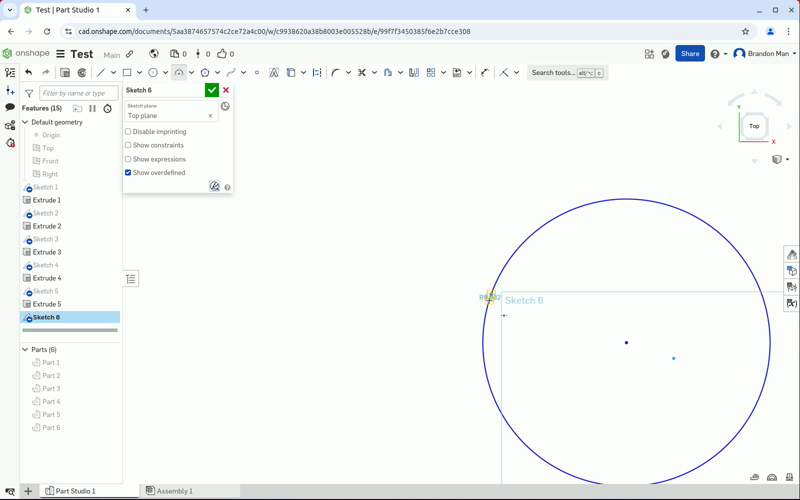
scroll(-6)
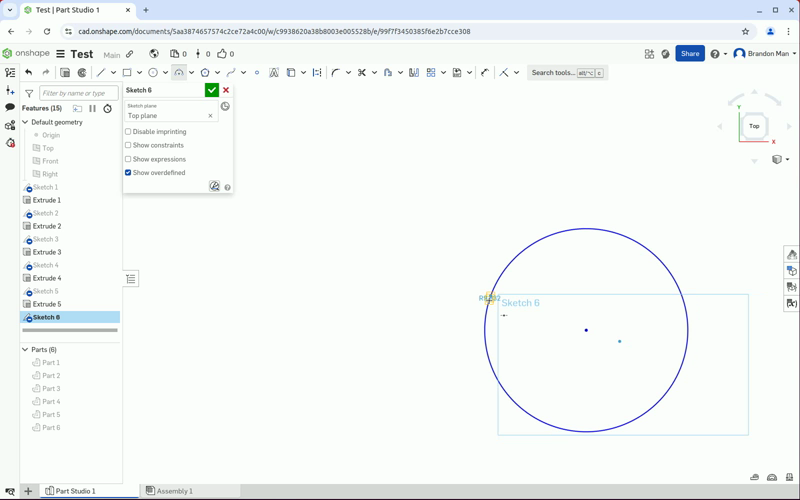
scroll(-6)
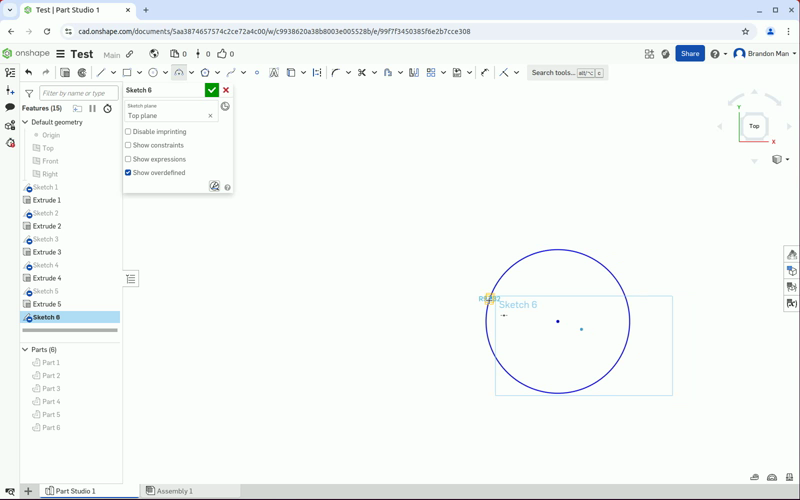
scroll(-6)
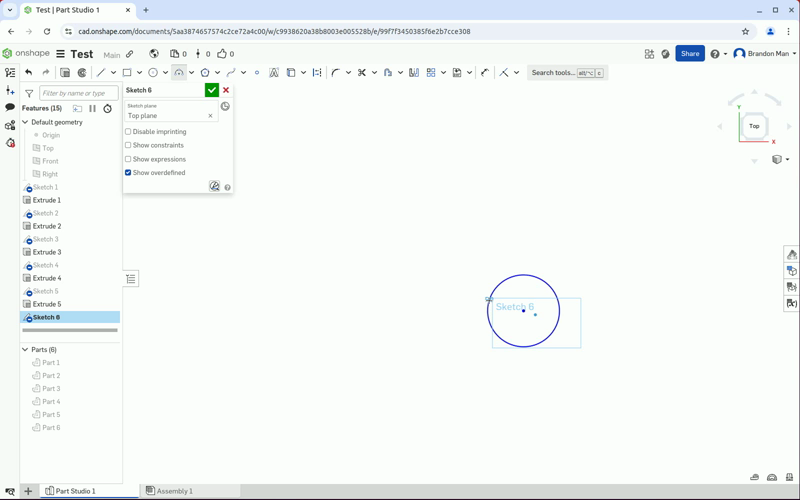
key_down(shift)
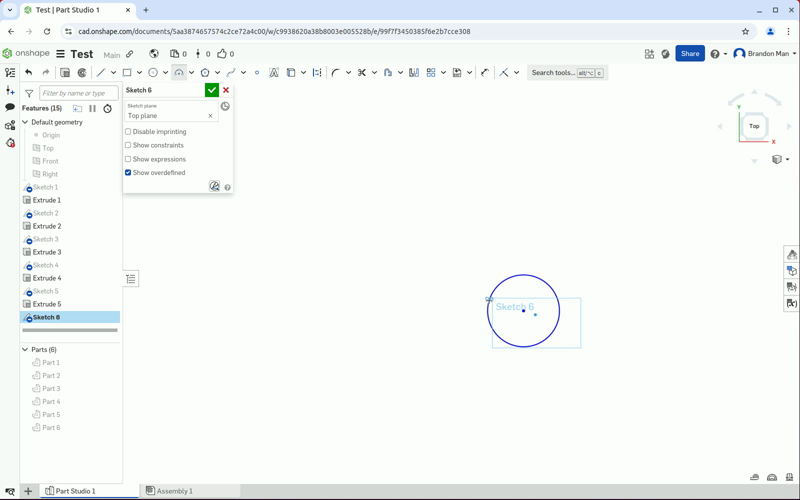
mouse_move(489, 299)
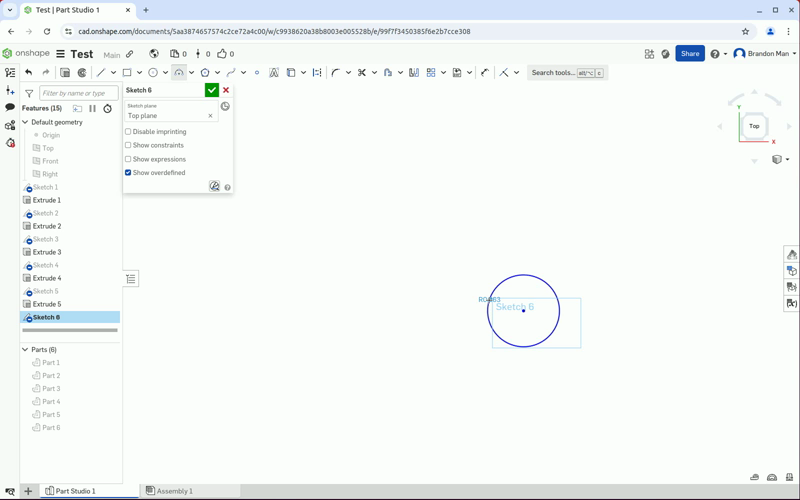
scroll(6)
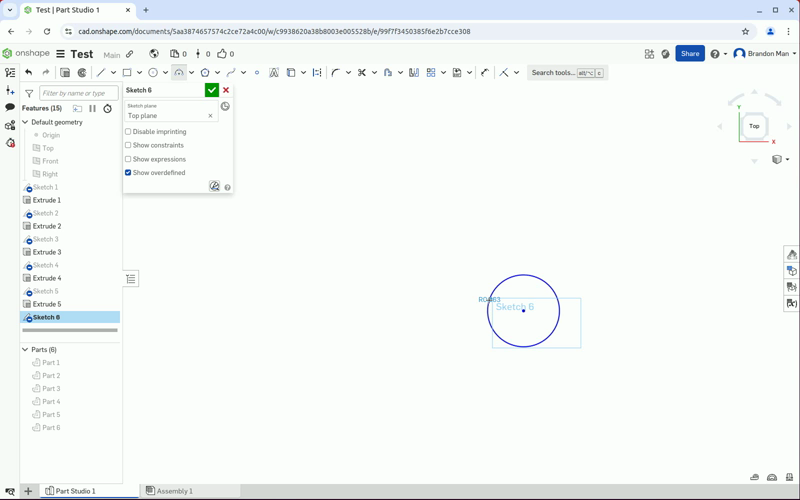
scroll(6)
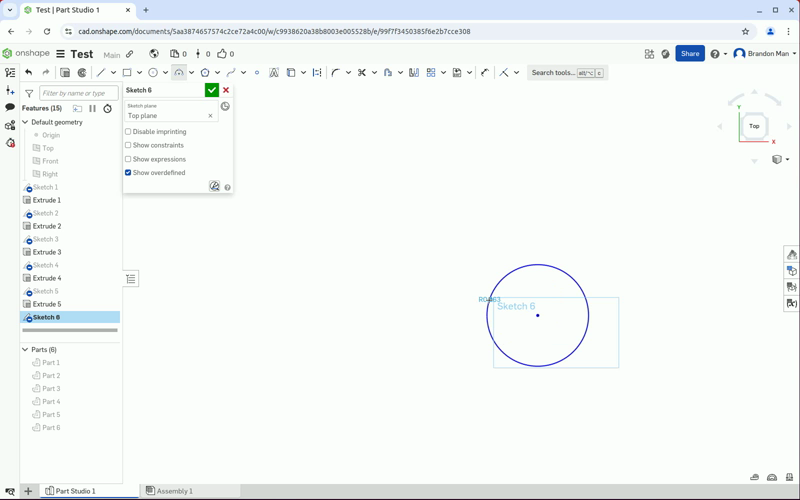
scroll(6)
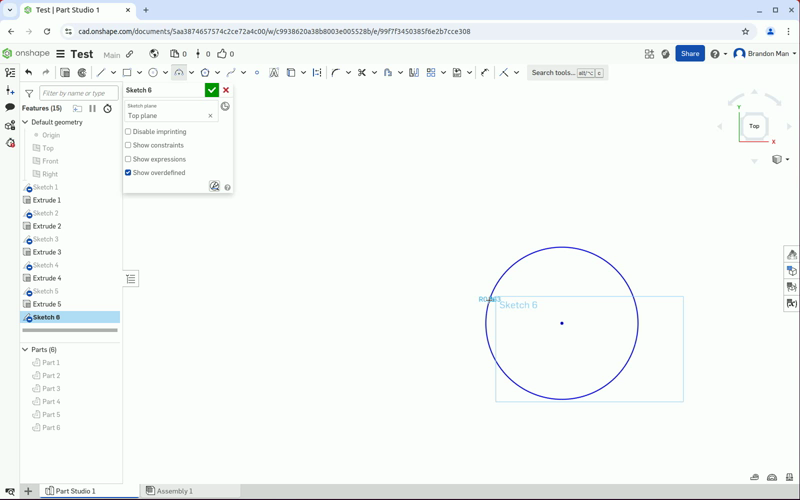
scroll(6)
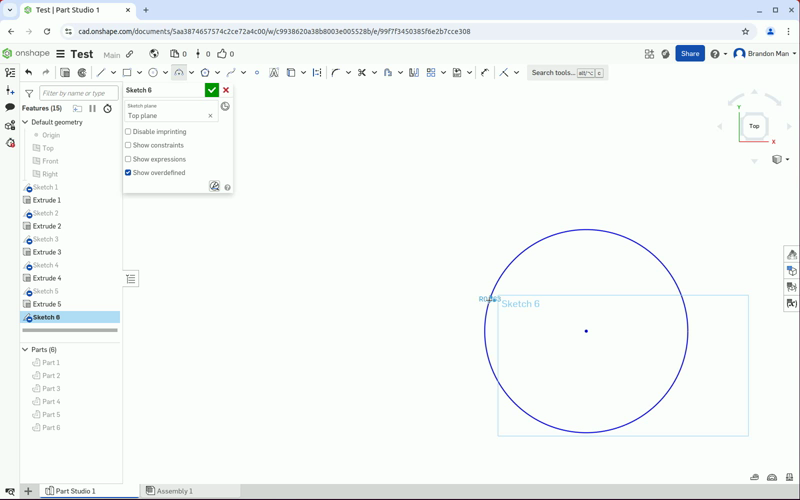
scroll(6)
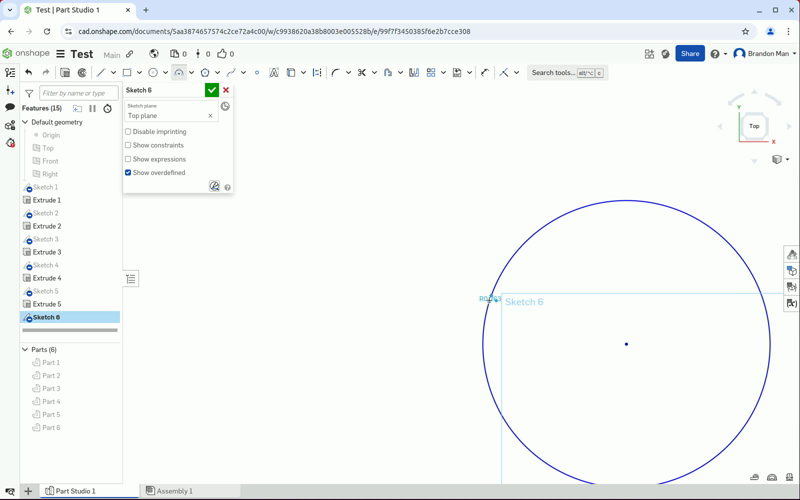
scroll(6)
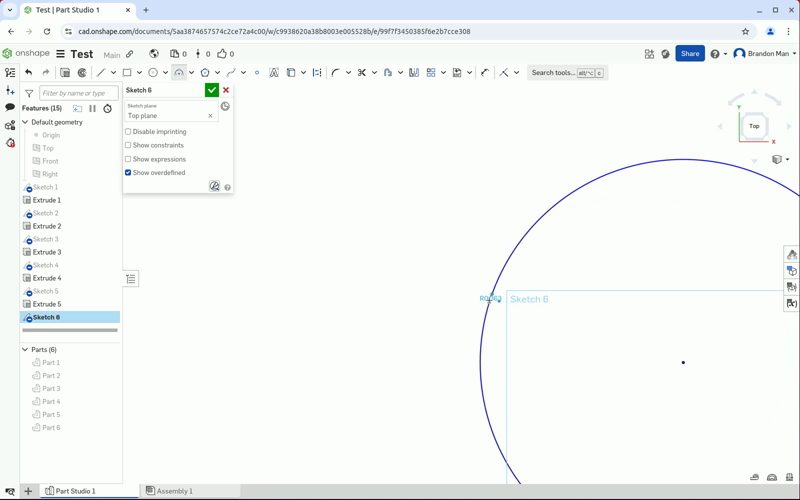
scroll(6)
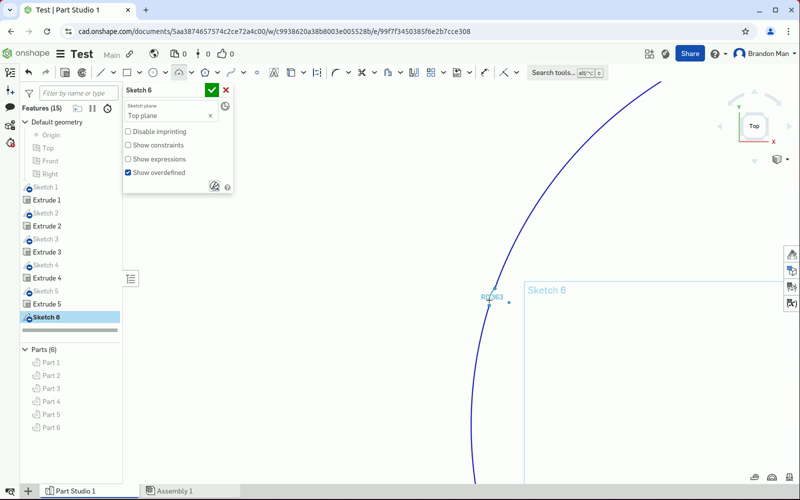
click(489, 299)
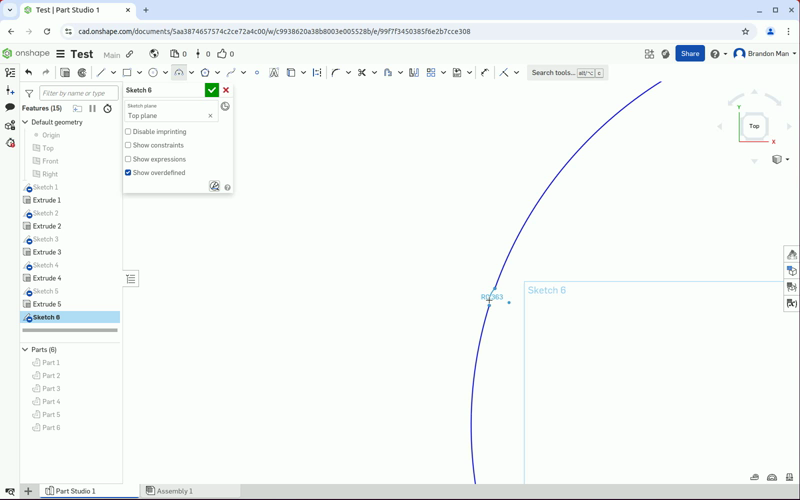
scroll(-6)
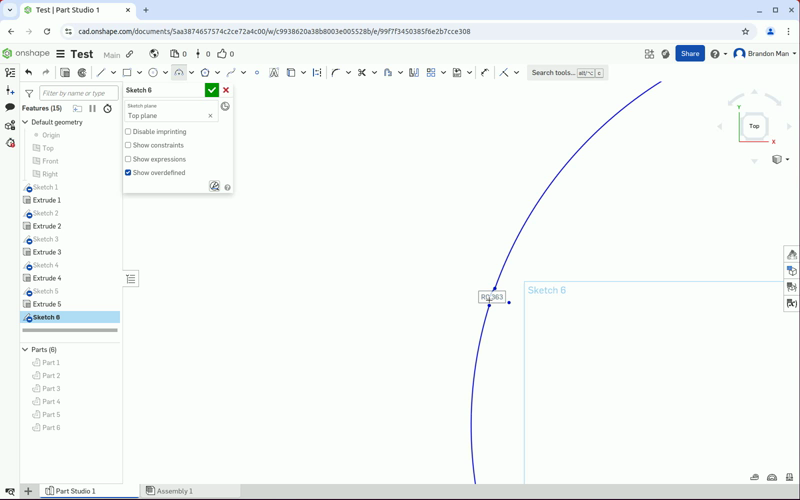
scroll(-6)
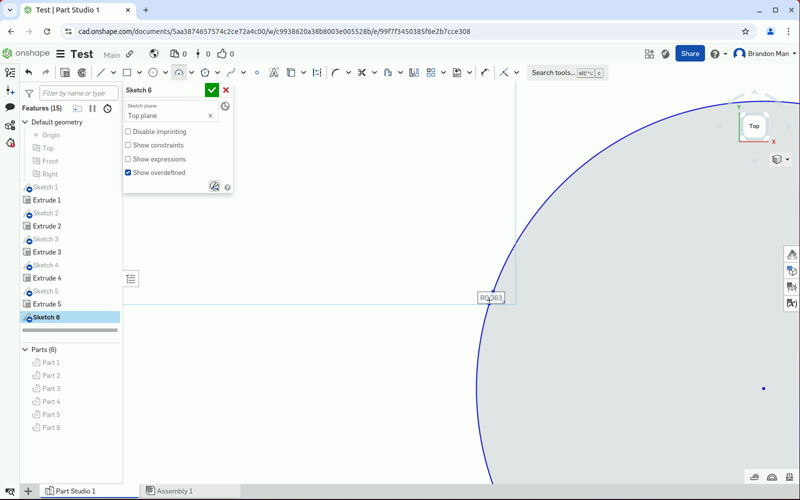
scroll(-6)
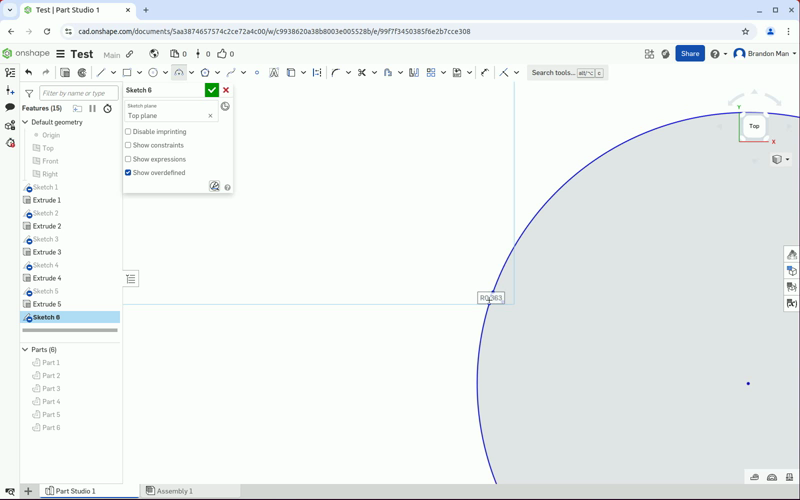
scroll(-6)
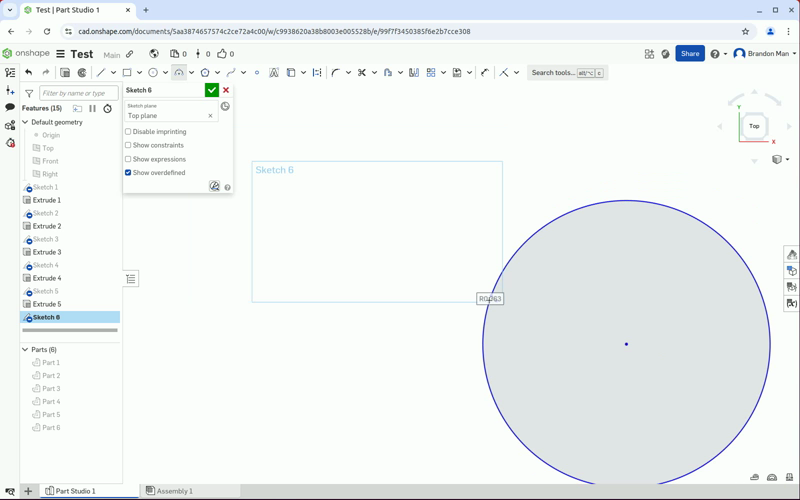
scroll(-6)
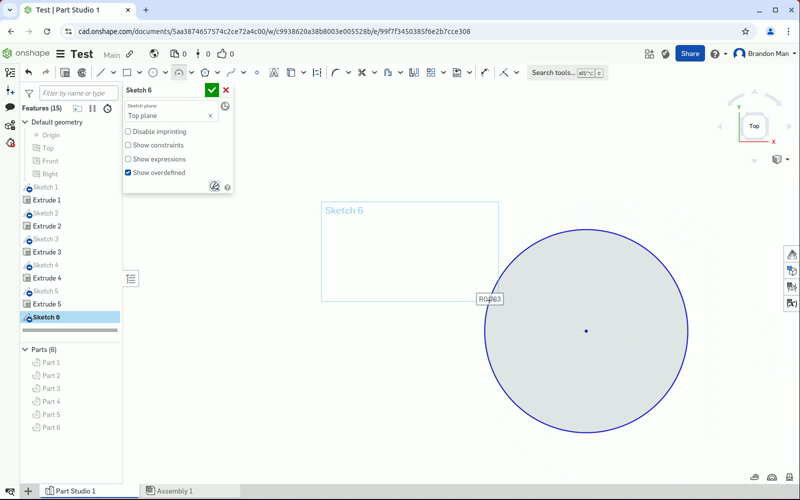
scroll(-6)
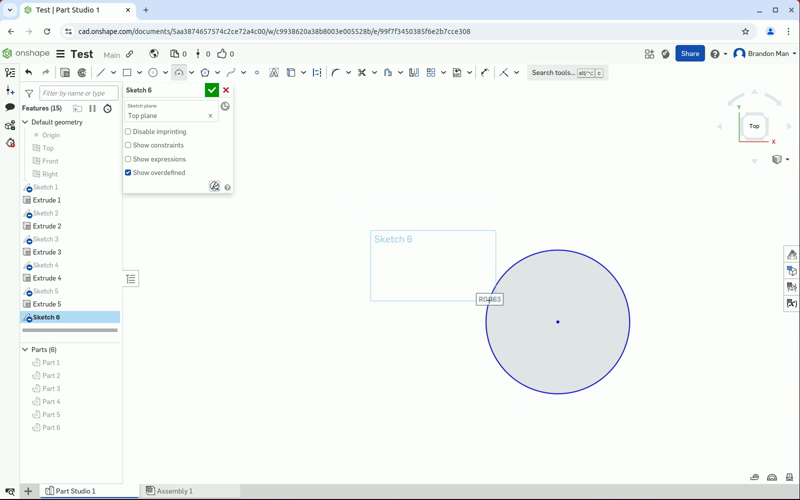
scroll(-6)
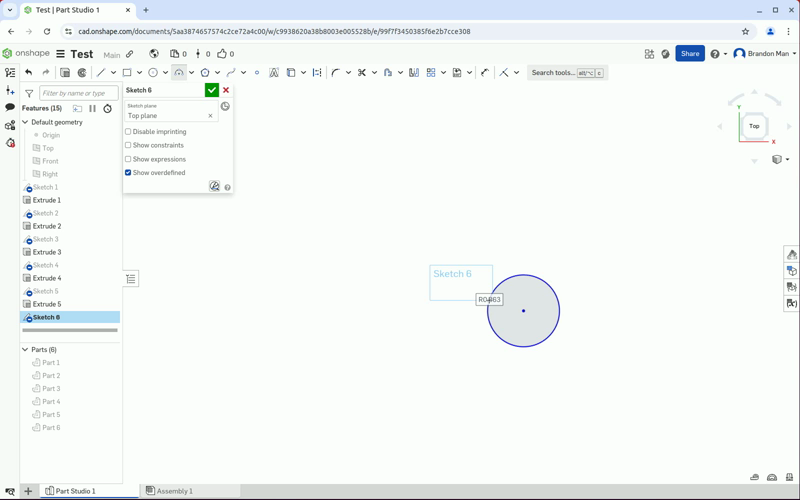
key_up(shift)
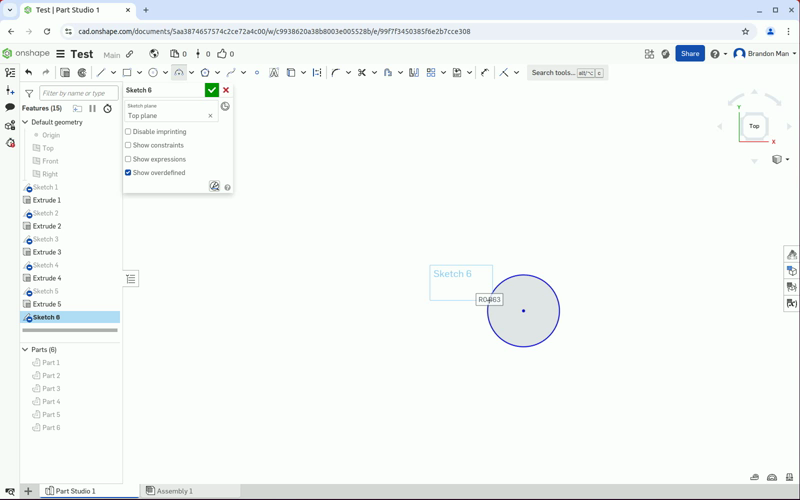
key(esc)
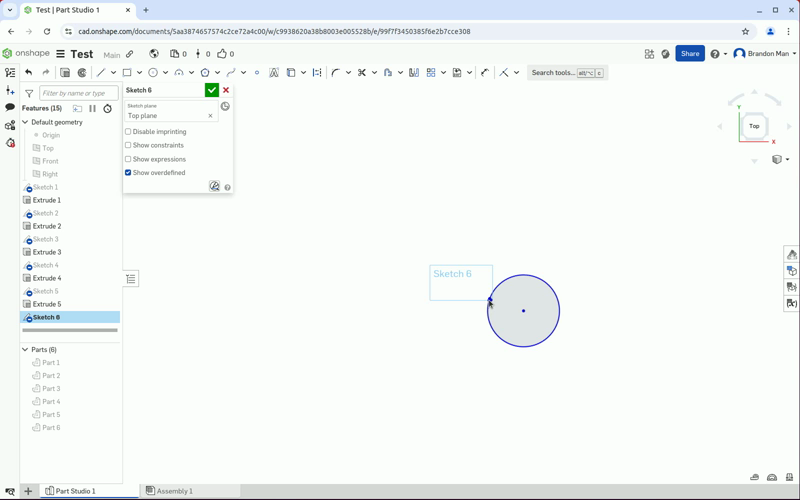
key(c)
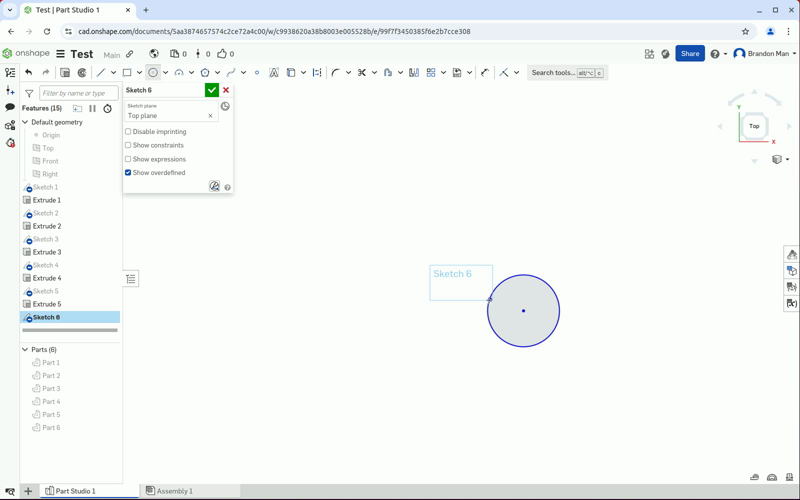
key_down(shift)
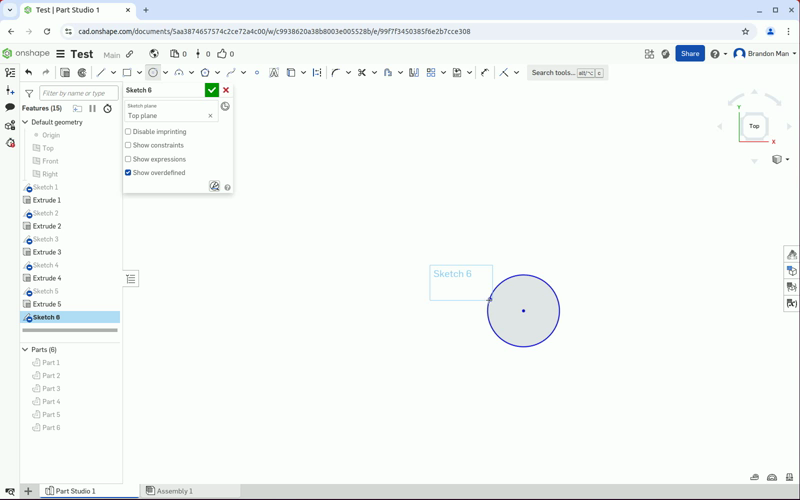
mouse_move(523, 319)
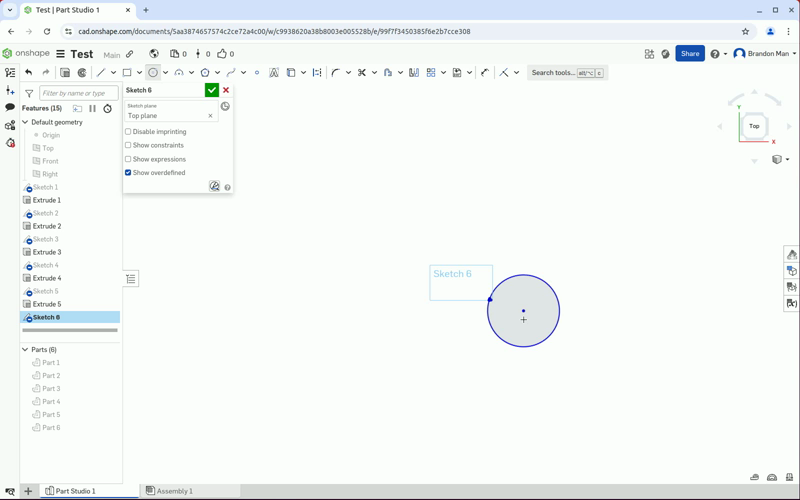
scroll(6)
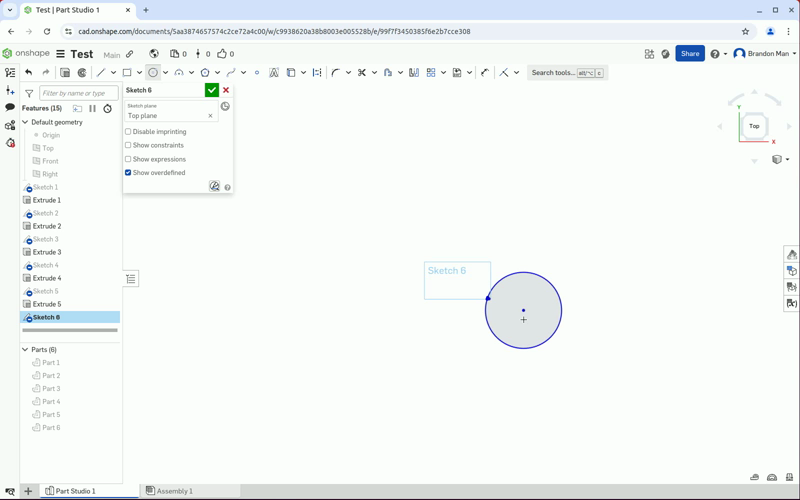
scroll(6)
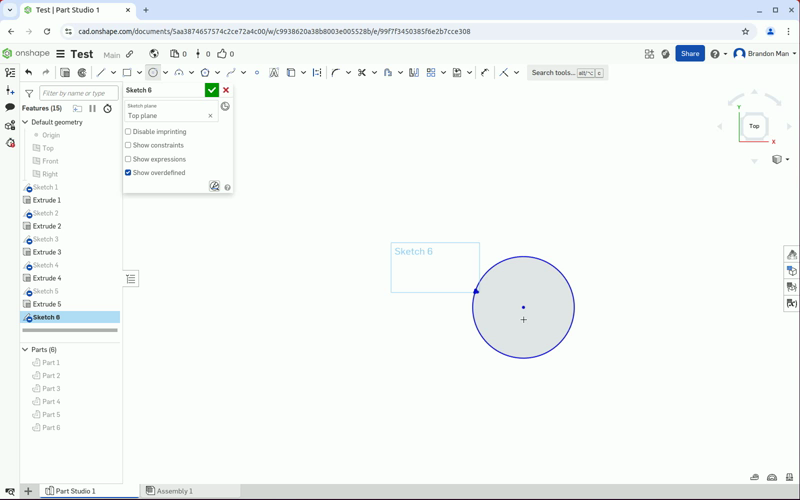
scroll(6)
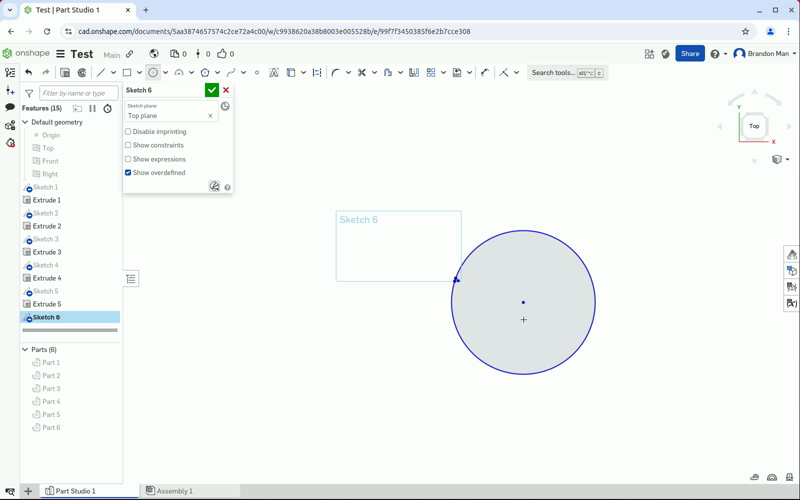
scroll(6)
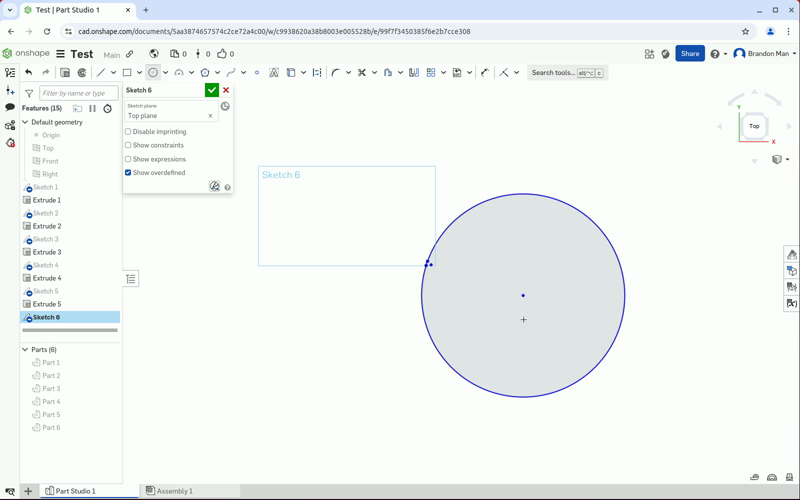
scroll(6)
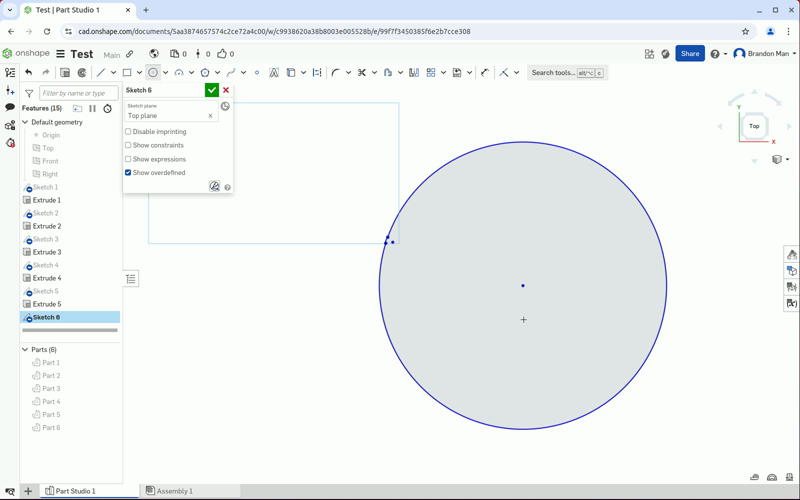
scroll(6)
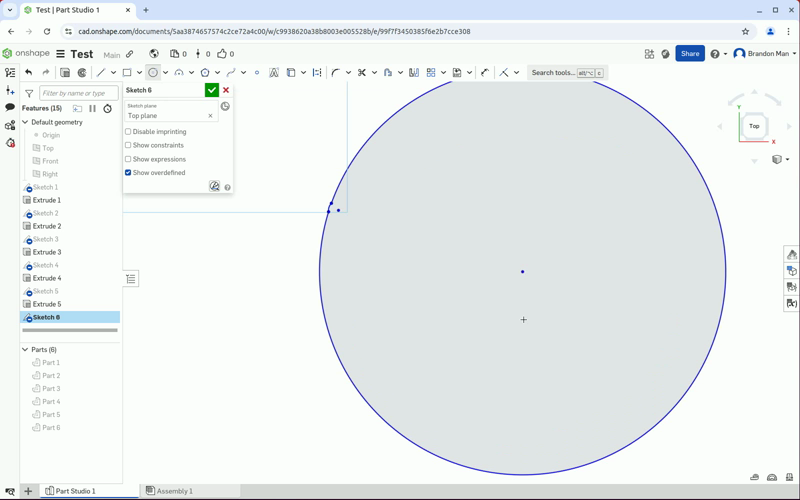
scroll(6)
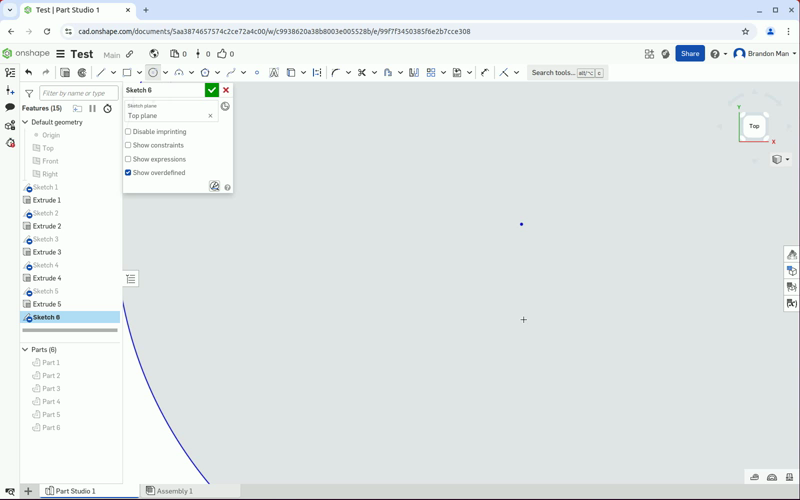
click(523, 319)
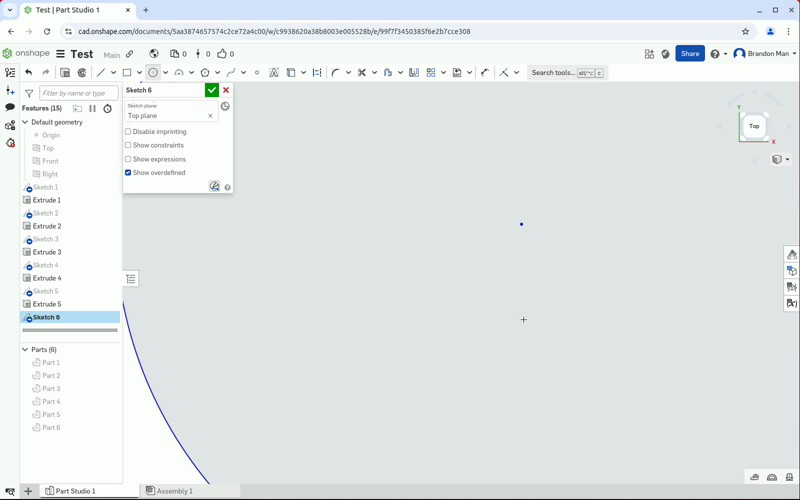
scroll(-6)
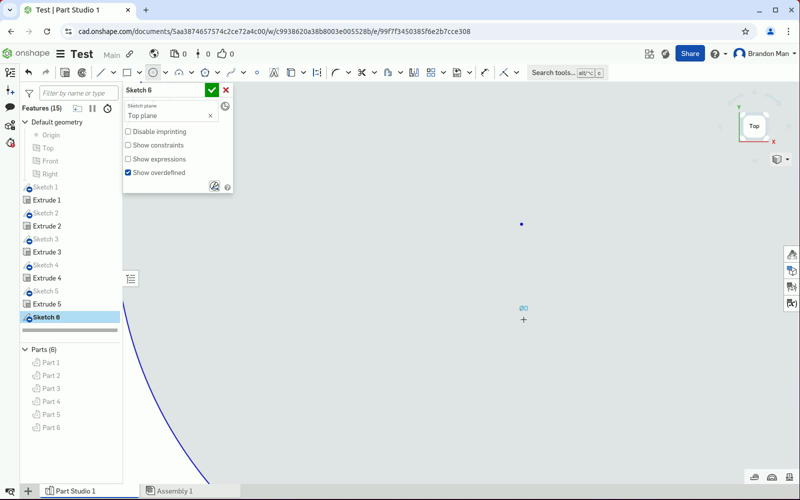
scroll(-6)
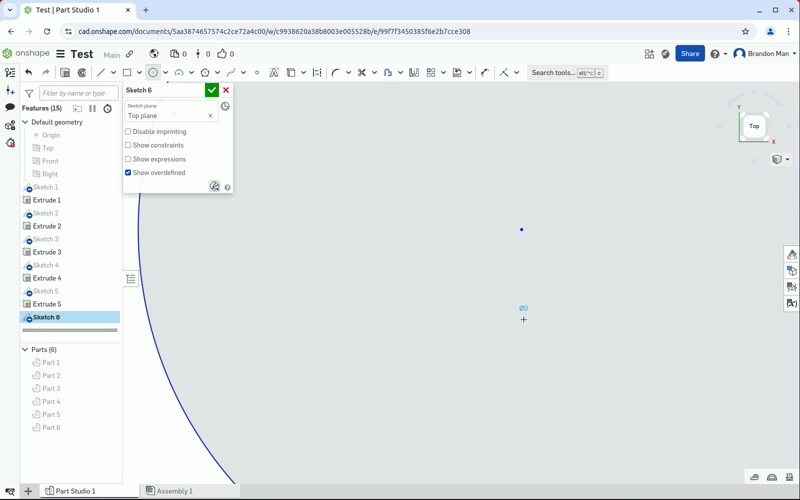
scroll(-6)
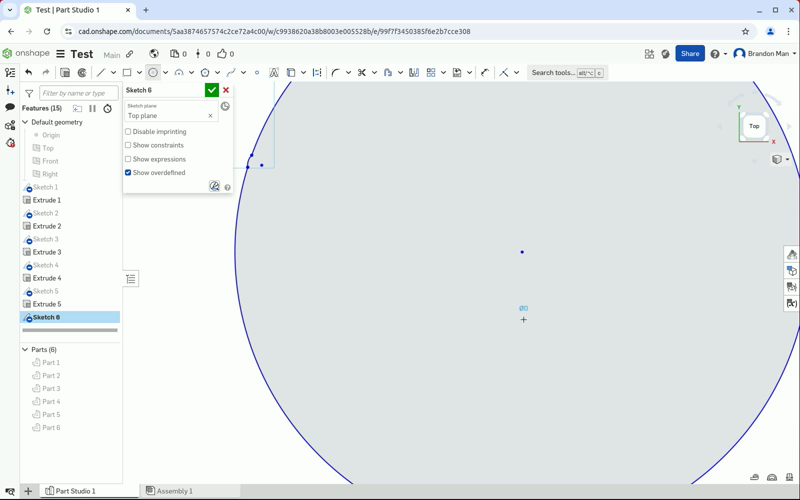
scroll(-6)
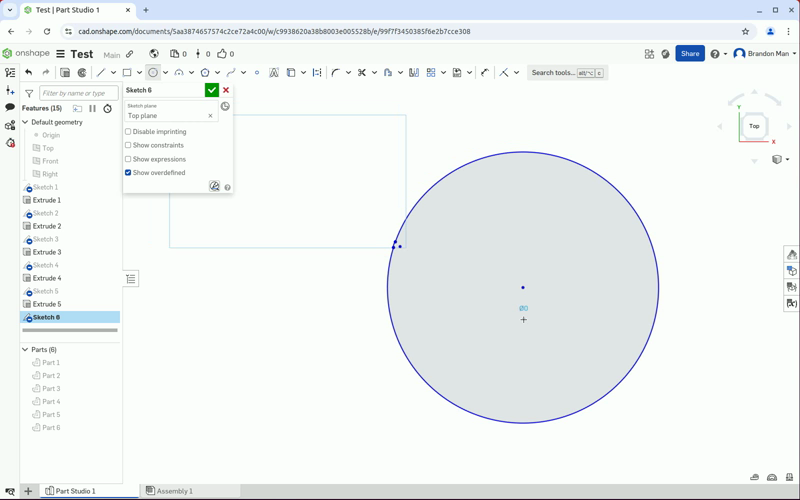
scroll(-6)
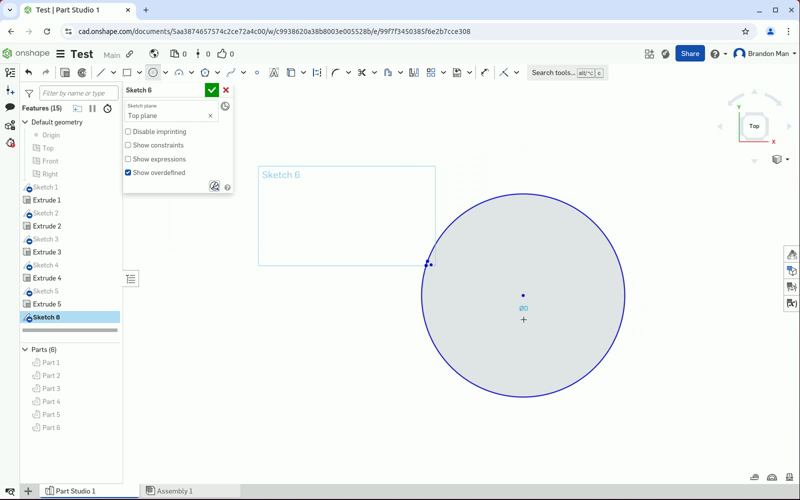
scroll(-6)
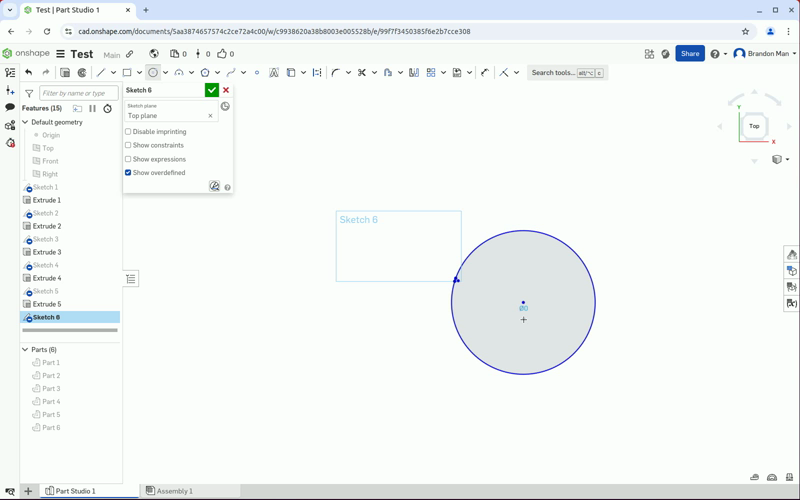
scroll(-6)
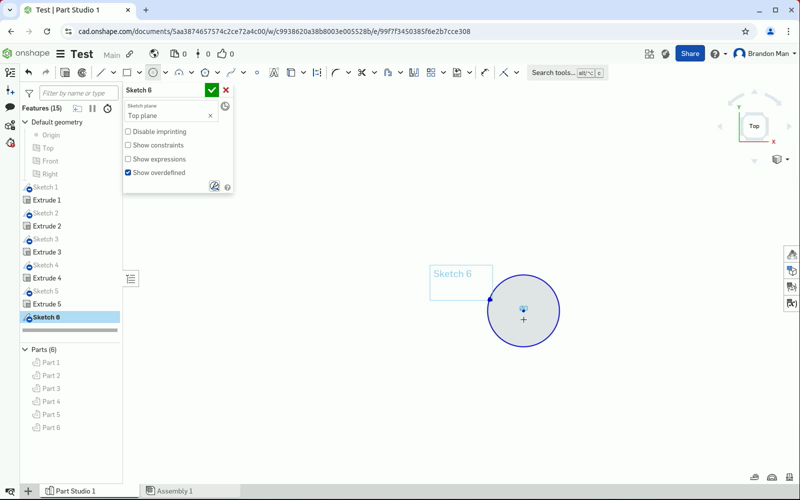
key_up(shift)
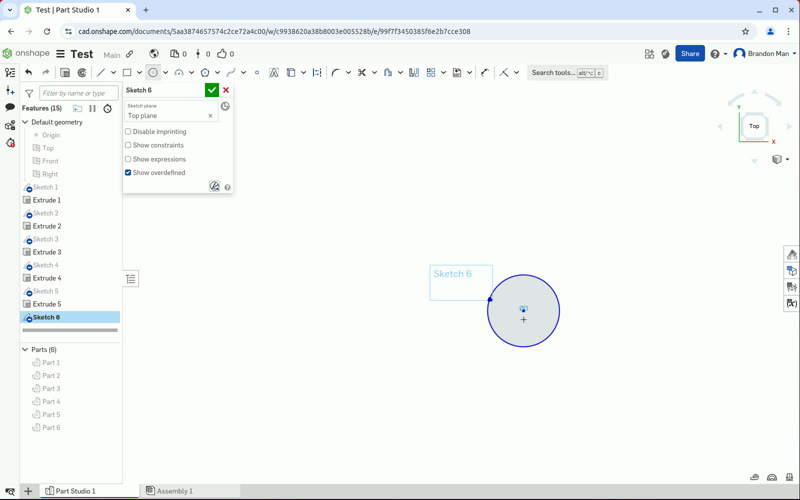
mouse_move(557, 319)
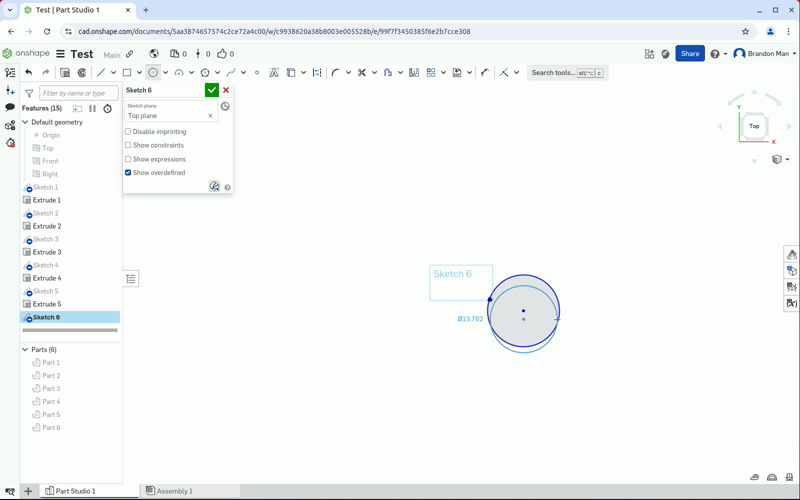
click(557, 319)
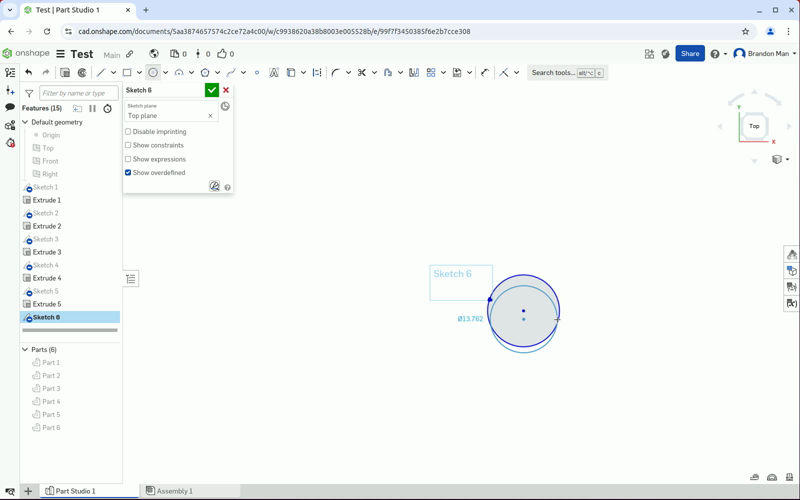
key(esc)
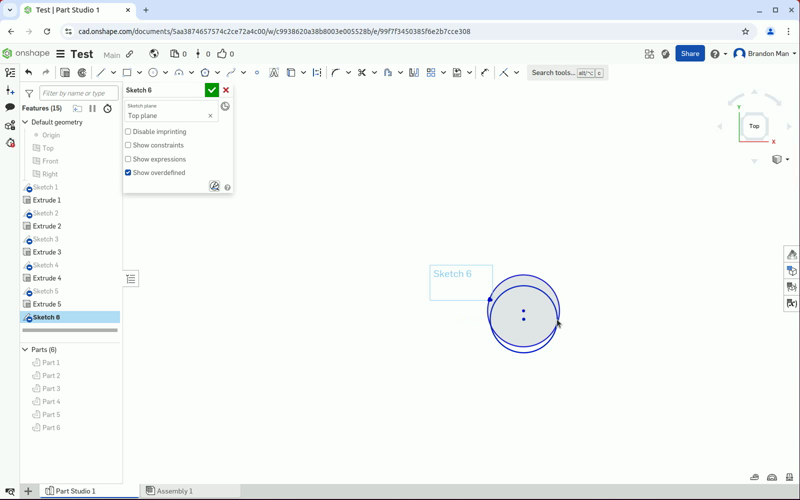
mouse_move(501, 293)
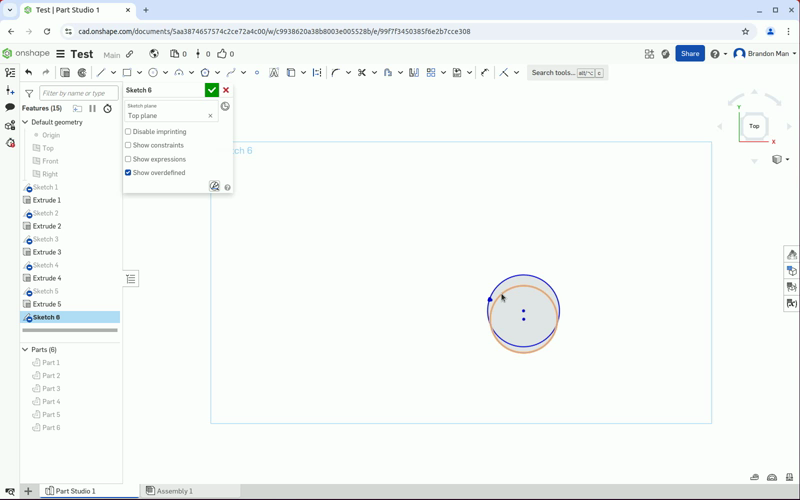
scroll(6)
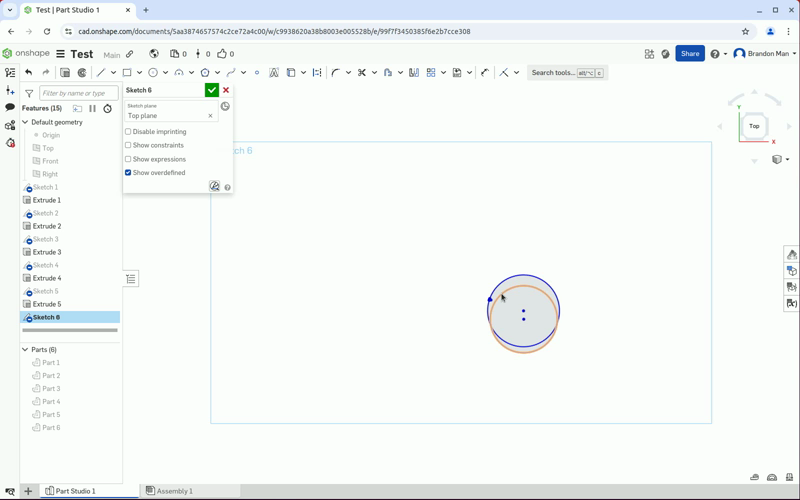
scroll(6)
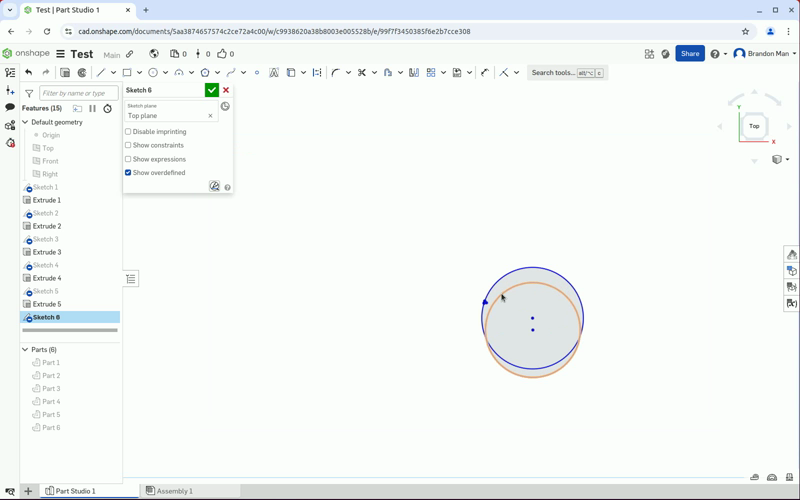
scroll(6)
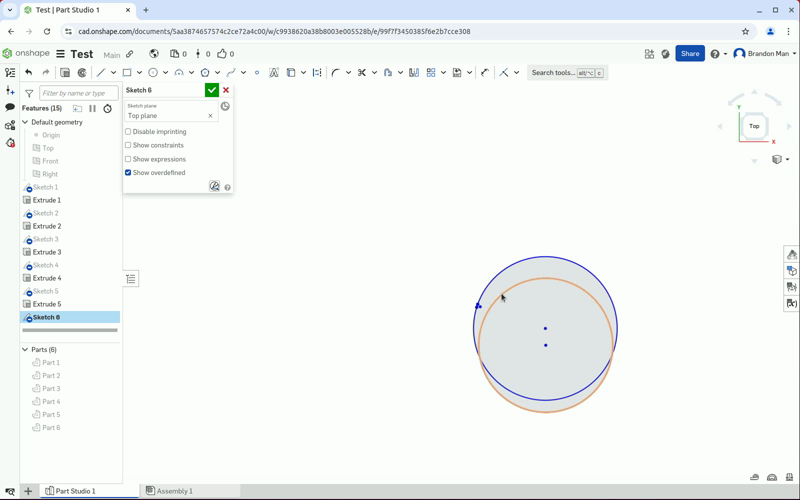
scroll(6)
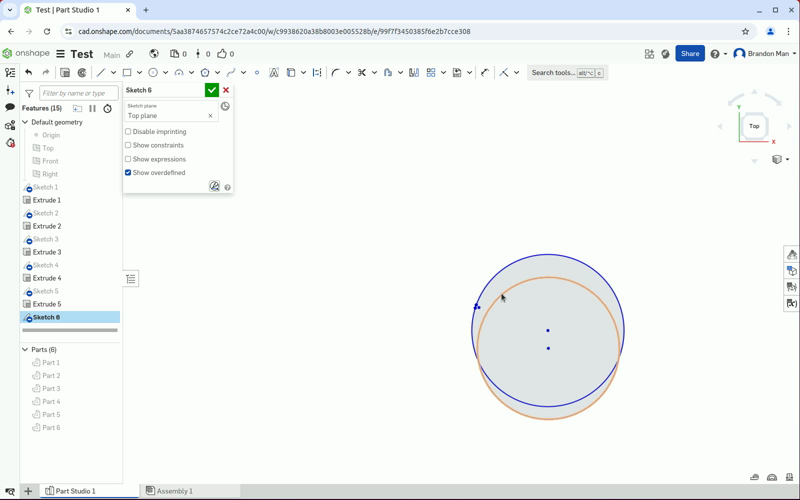
scroll(6)
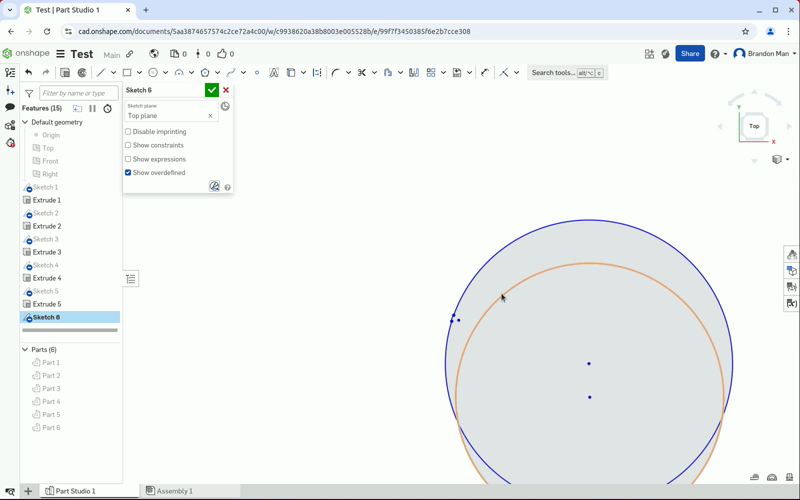
scroll(6)
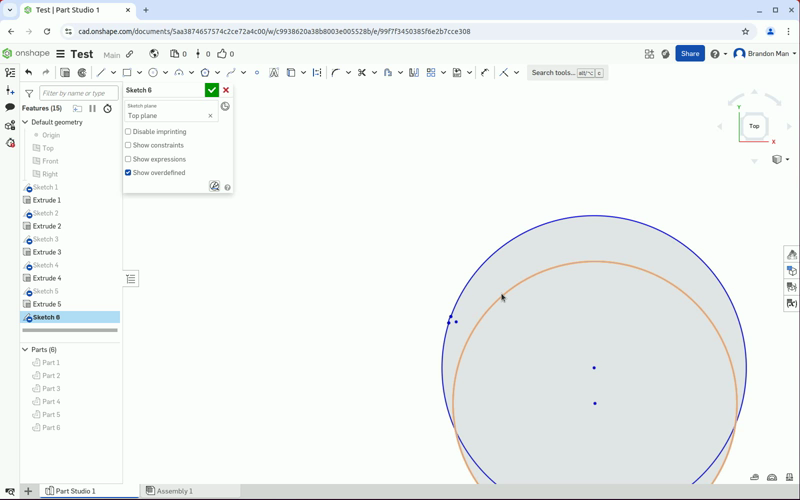
scroll(6)
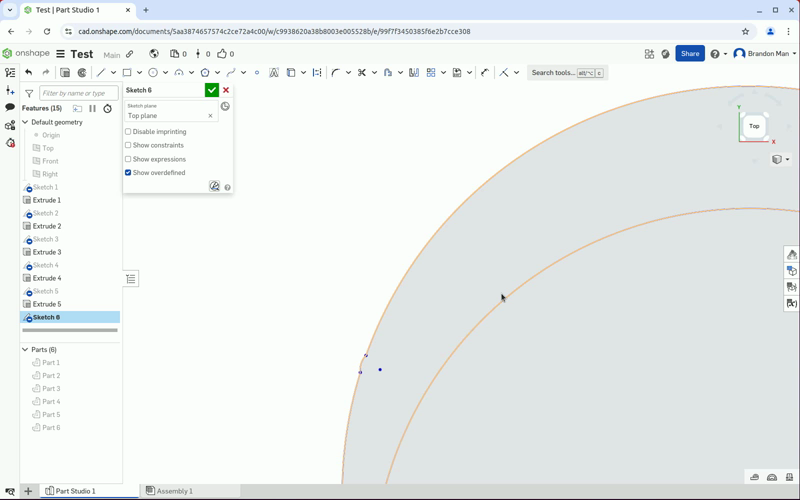
click(501, 293)
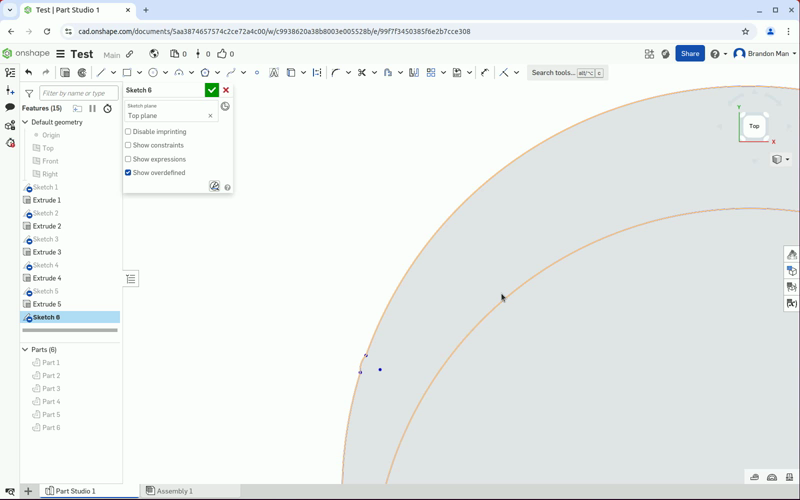
scroll(-6)
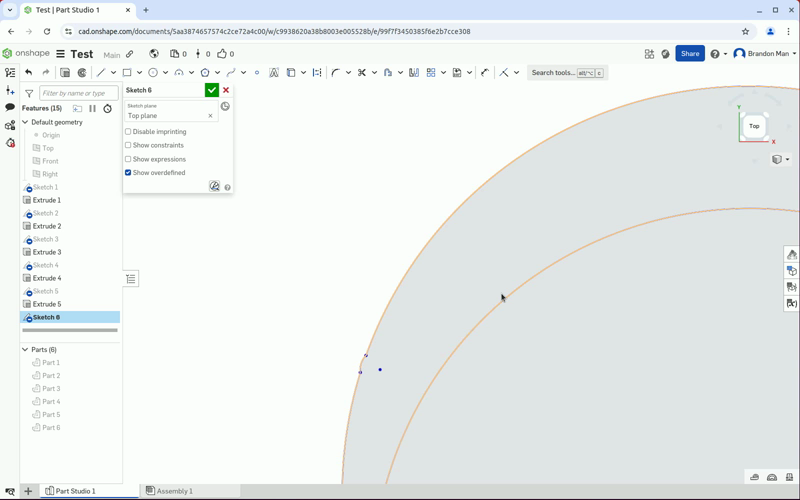
scroll(-6)
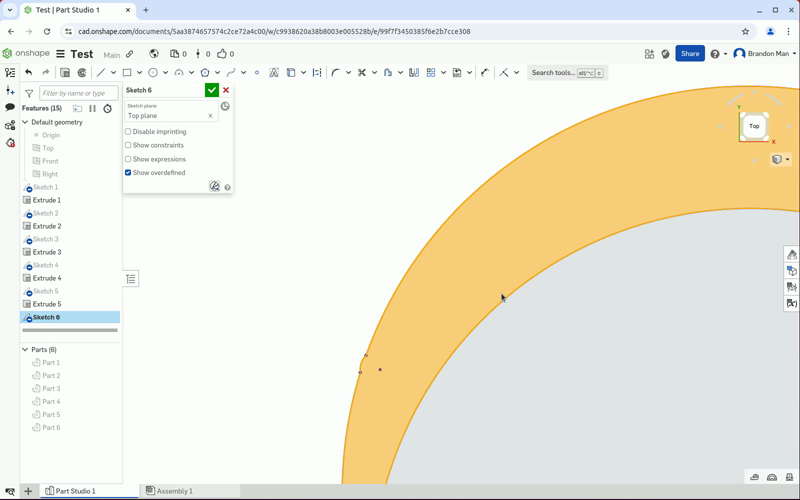
scroll(-6)
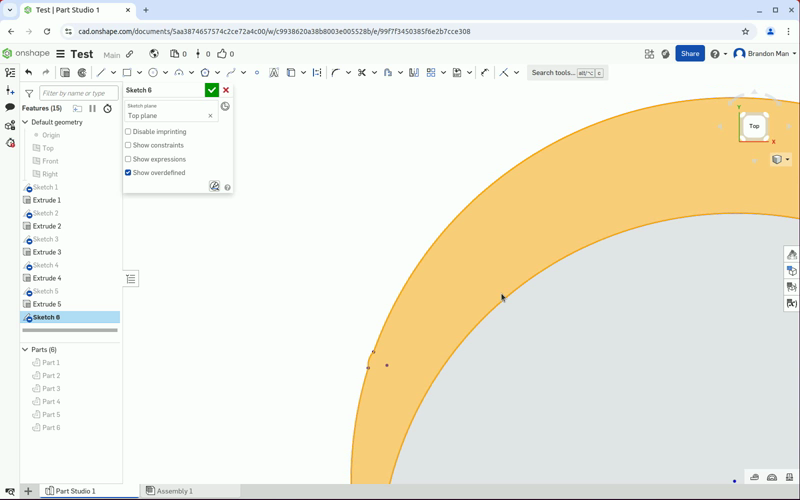
scroll(-6)
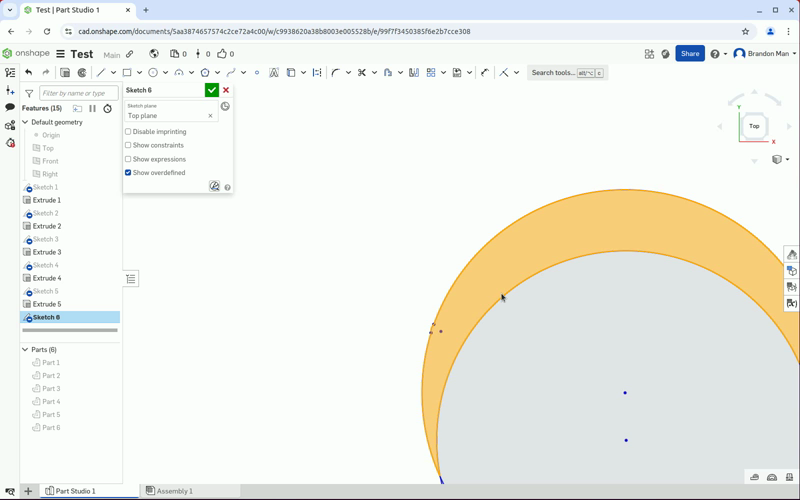
scroll(-6)
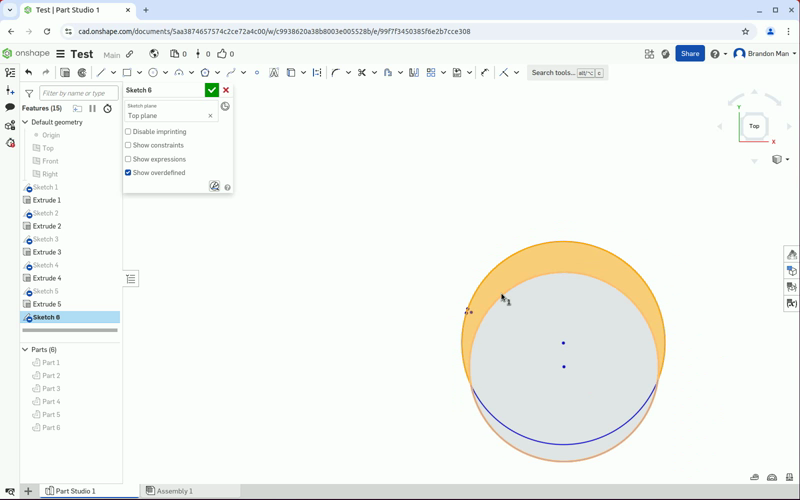
scroll(-6)
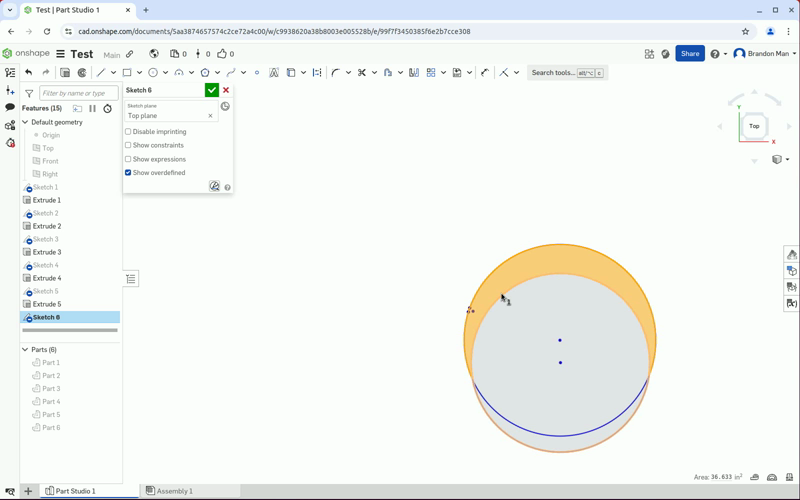
scroll(-6)
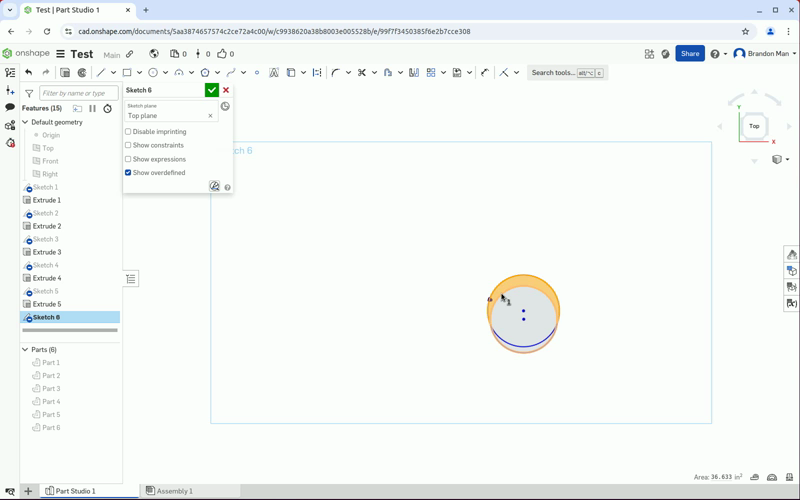
mouse_move(73, 352)
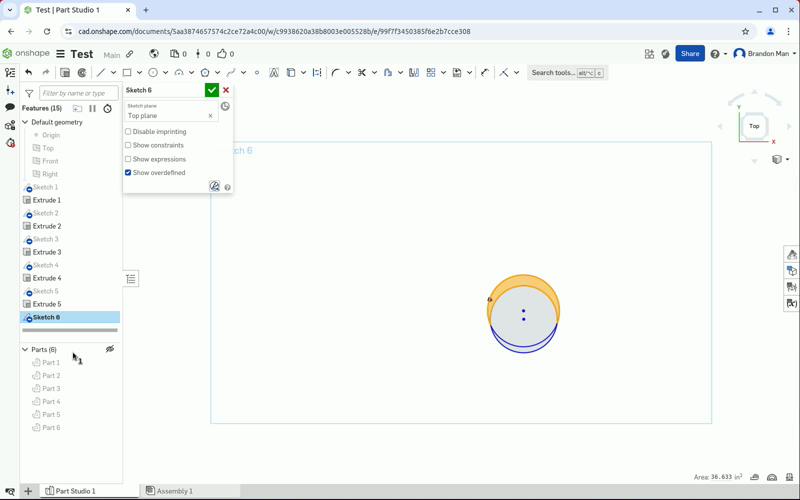
key(shift+y)
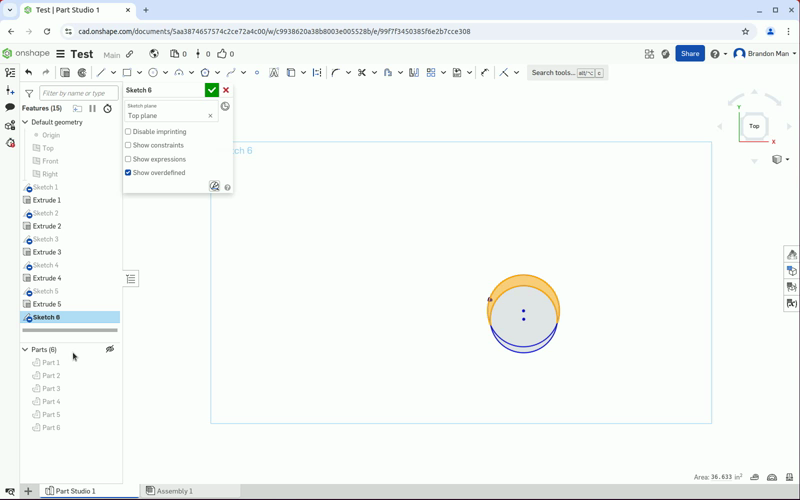
key(shift+e)
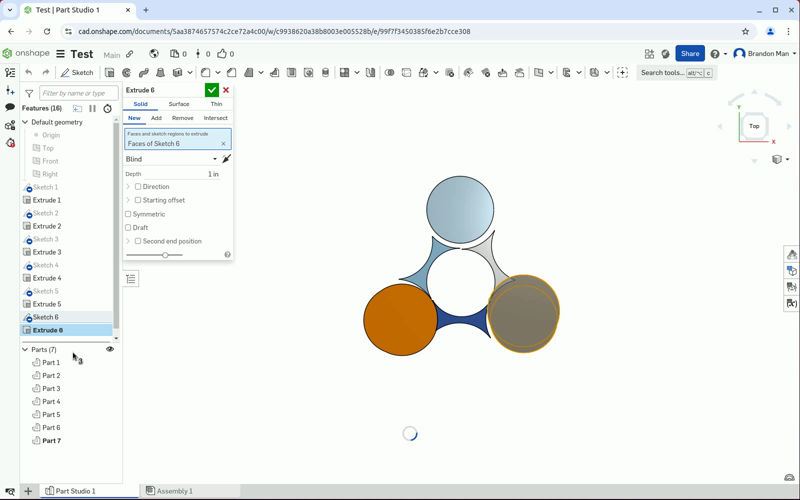
mouse_move(143, 106)
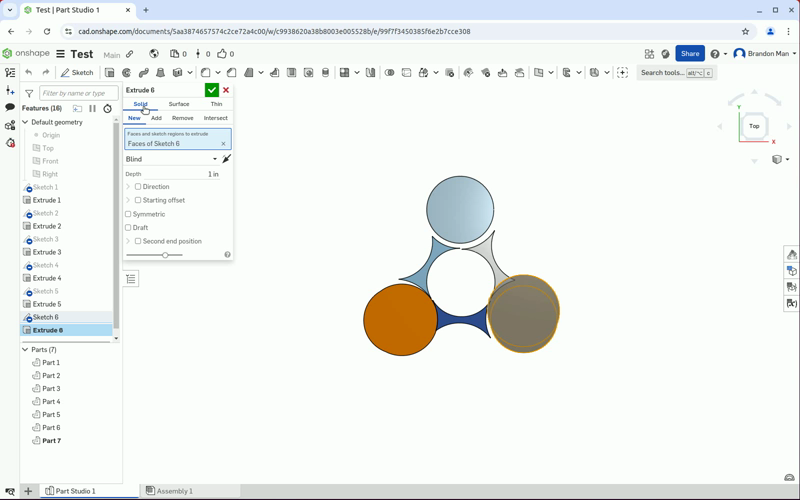
click(143, 106)
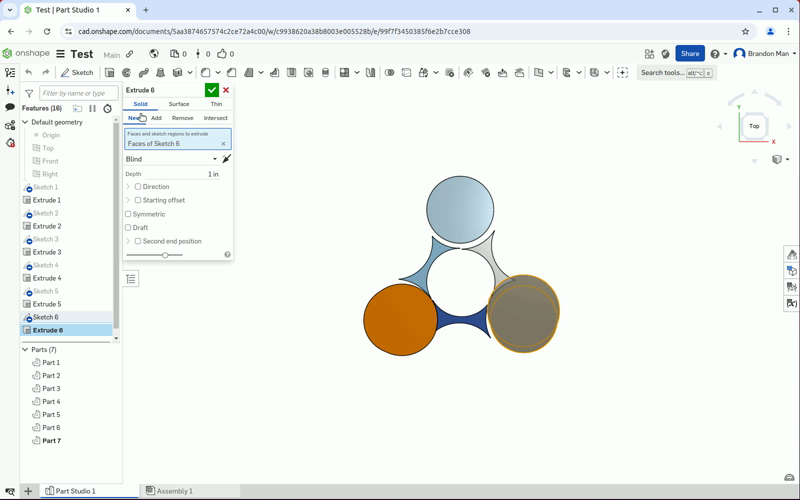
mouse_move(137, 120)
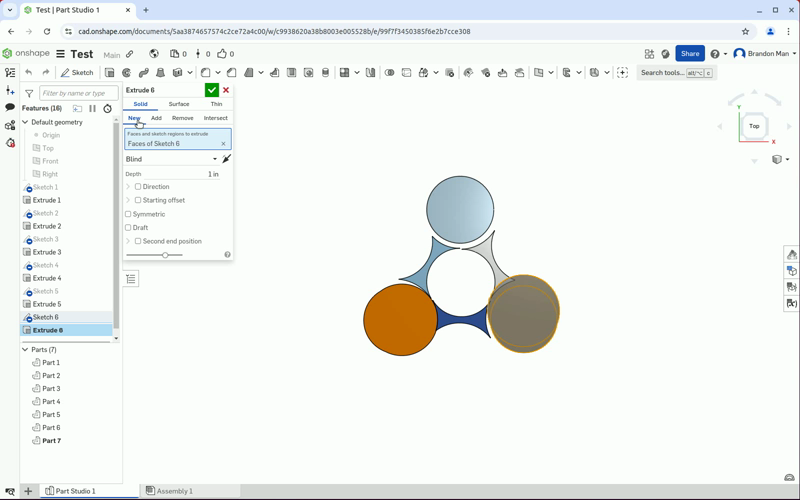
click(137, 120)
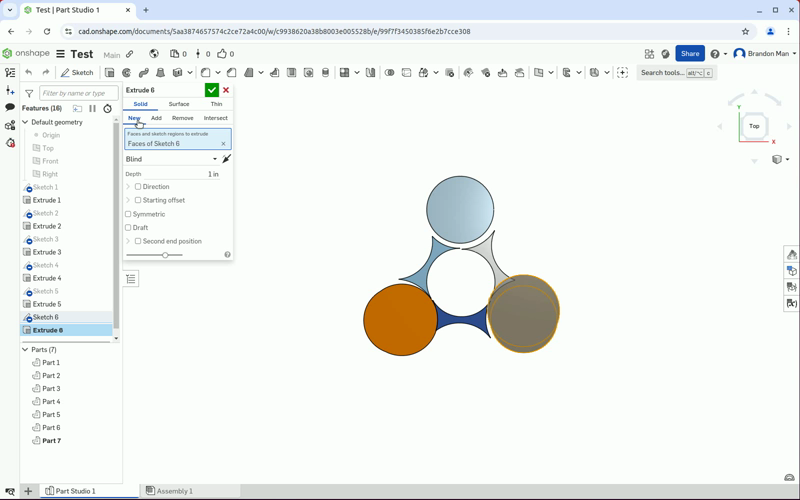
key(tab, 4)
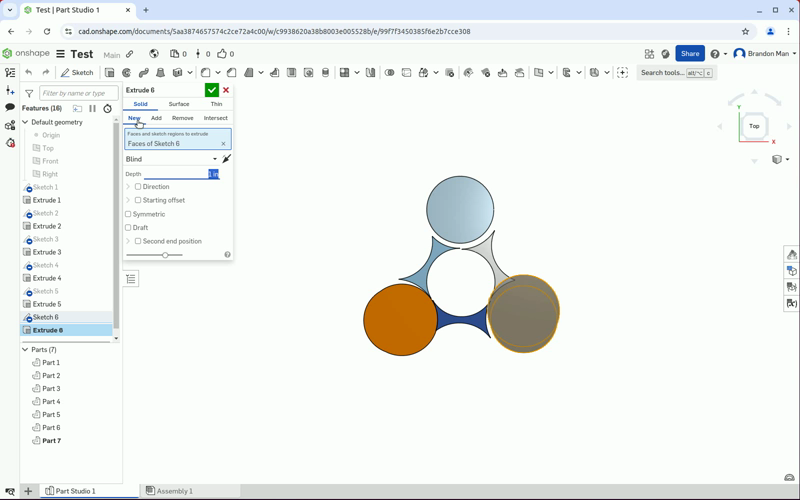
text(15.405)
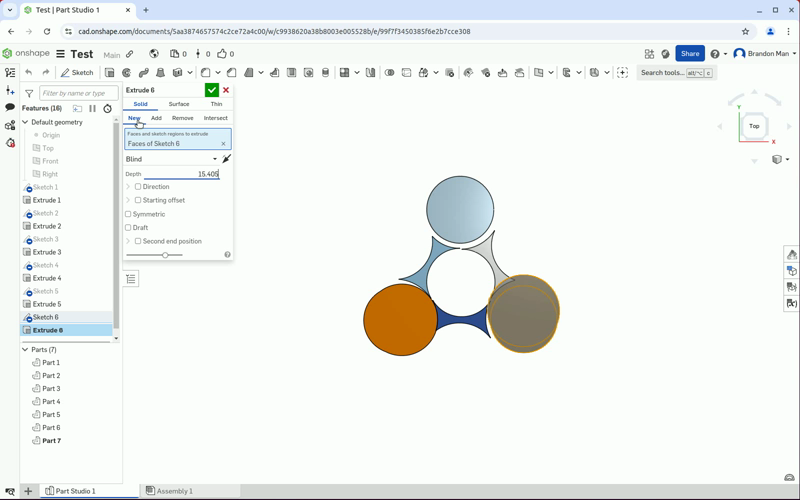
key(enter)
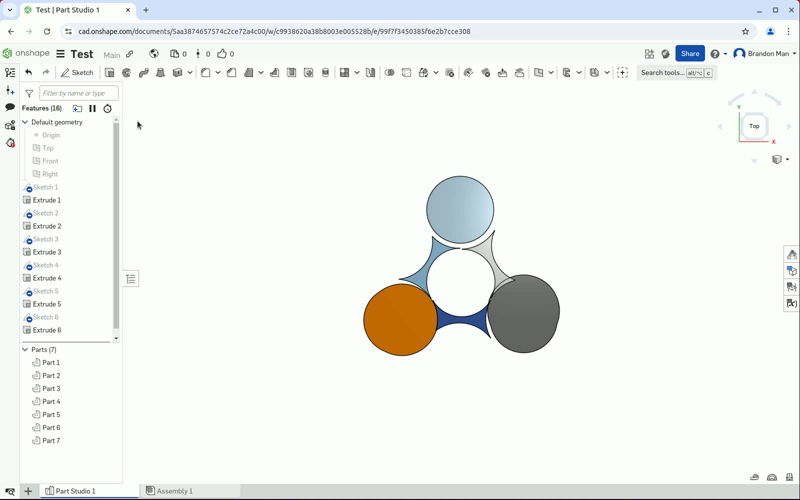
key(shift+h)
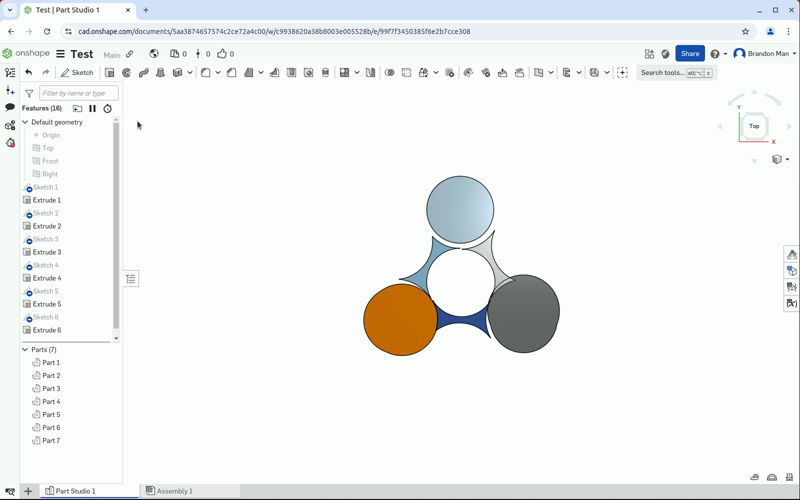
key(shift+h)
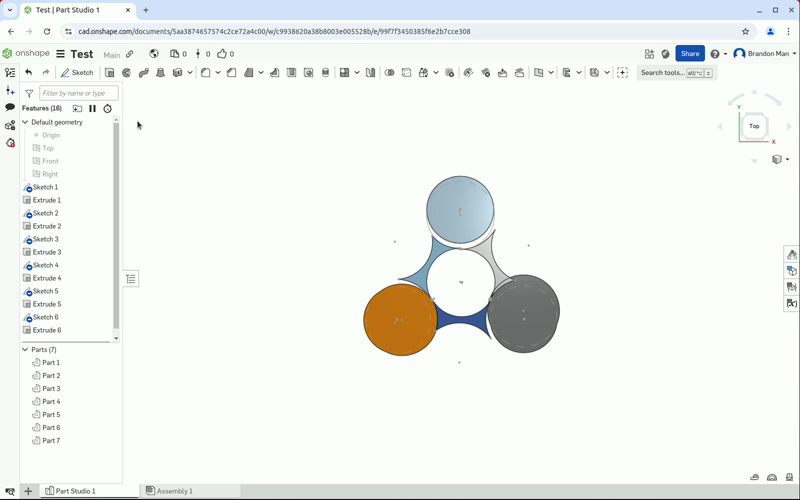
key(shift+7)
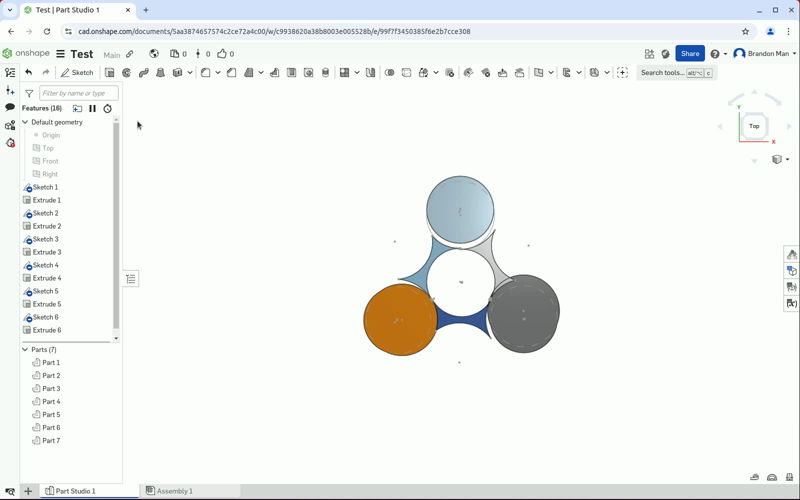
key(up, 3)
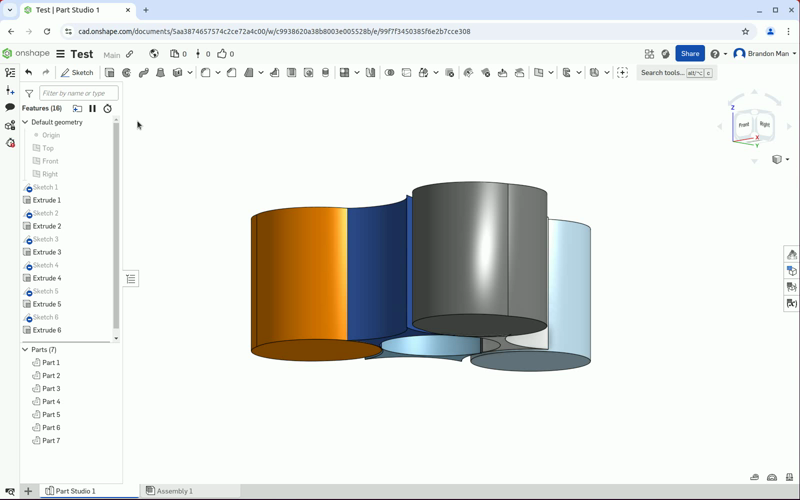
key(left, 3)
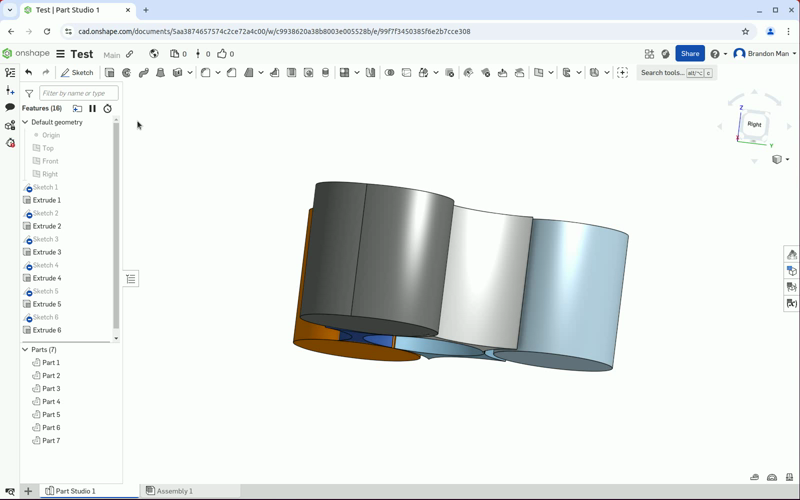
key(right, 3)
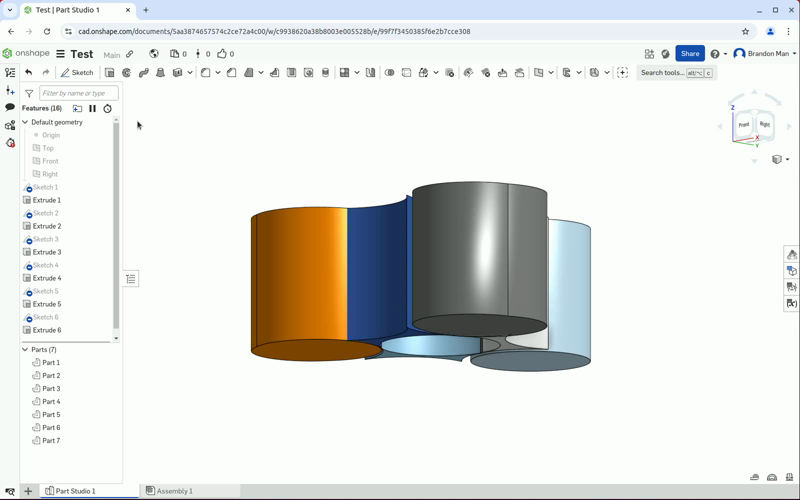
key(down, 3)
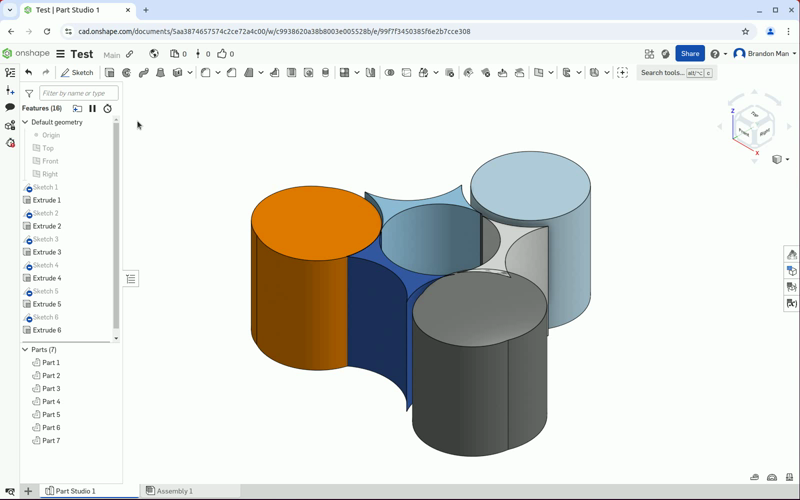
mouse_move(69, 189)
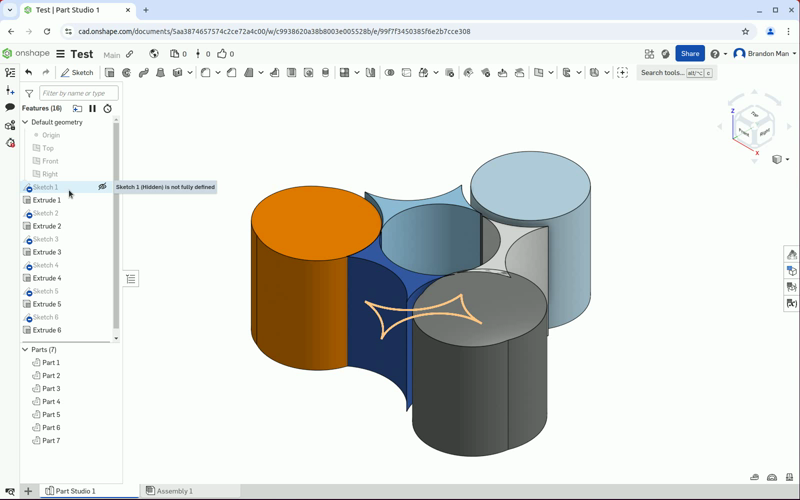
click(69, 189)